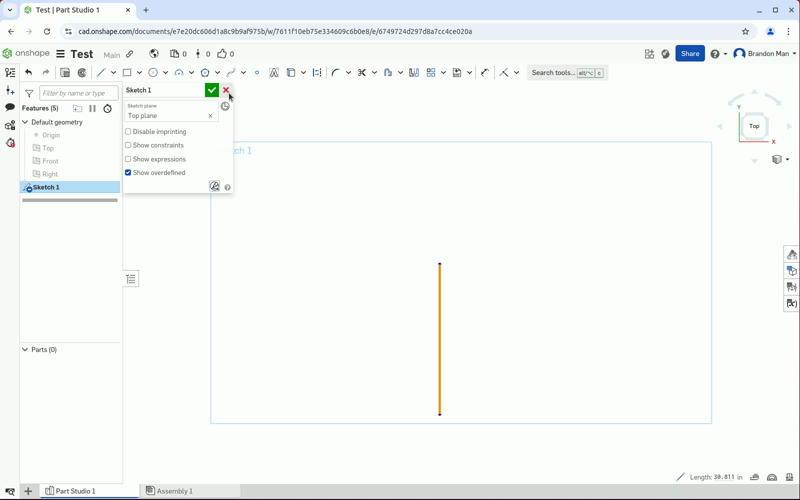
key(shift+h)
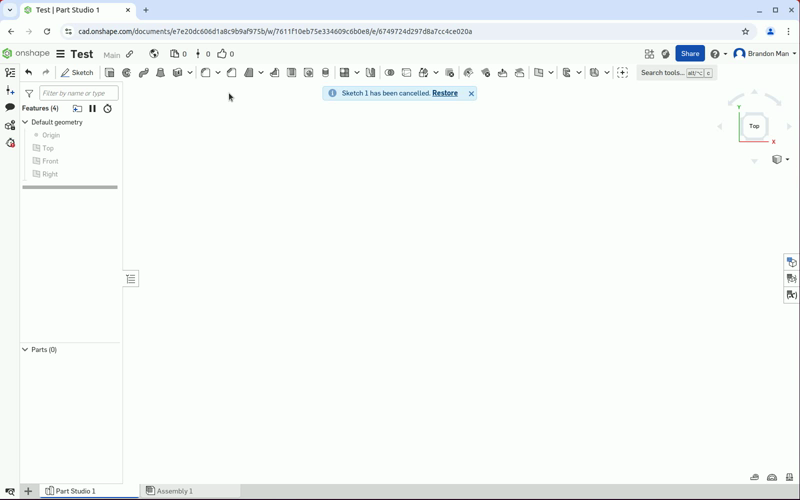
mouse_move(73, 352)
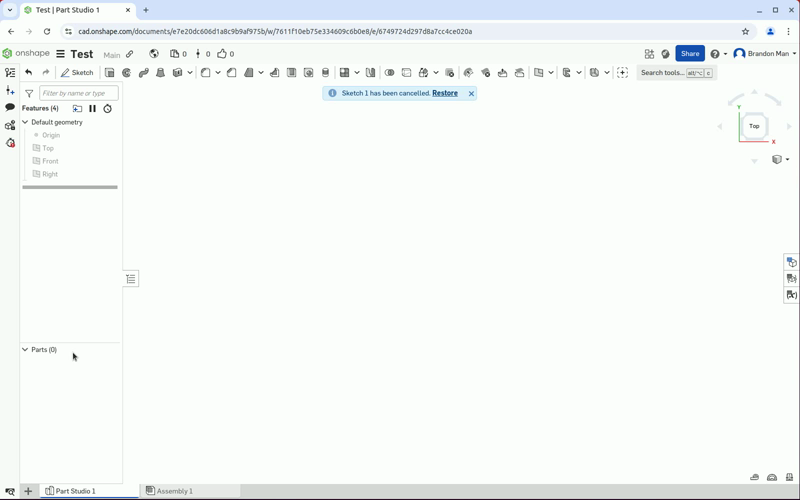
key(y)
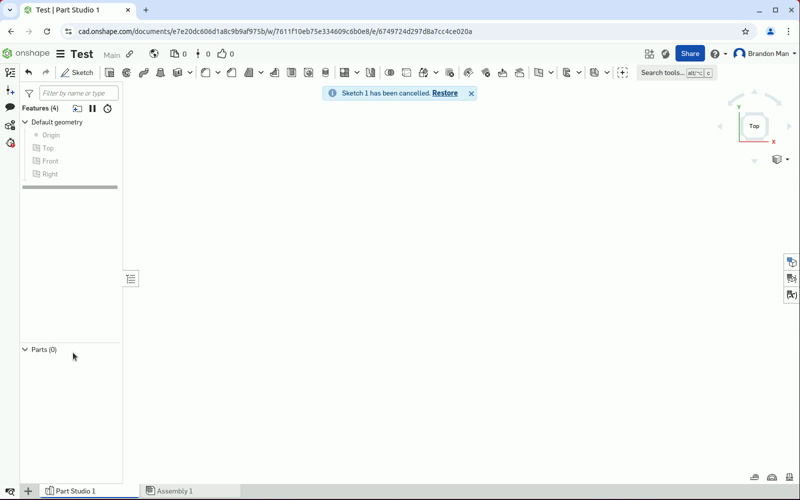
key(shift+p)
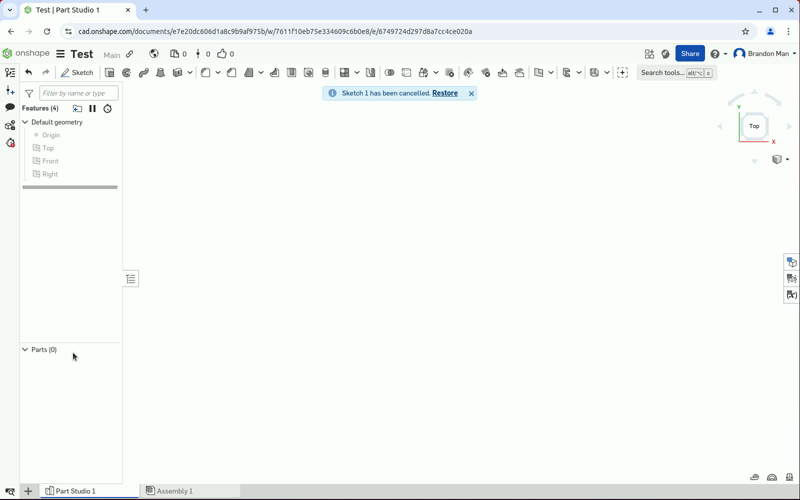
key(space)
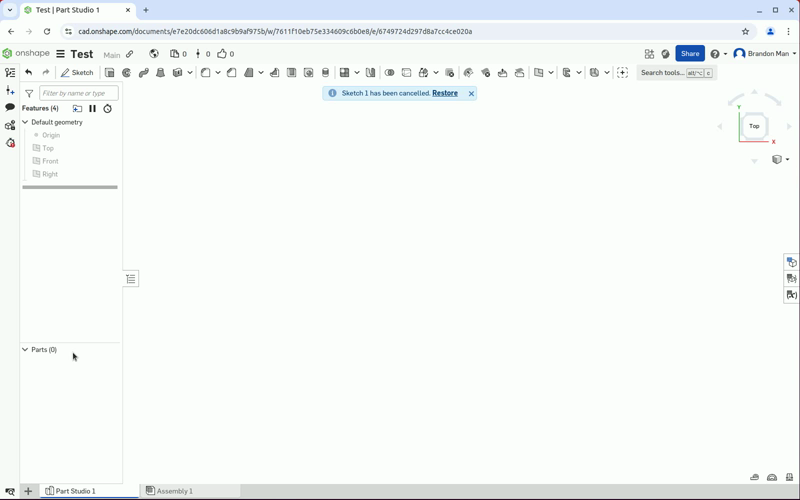
key_down(shift)
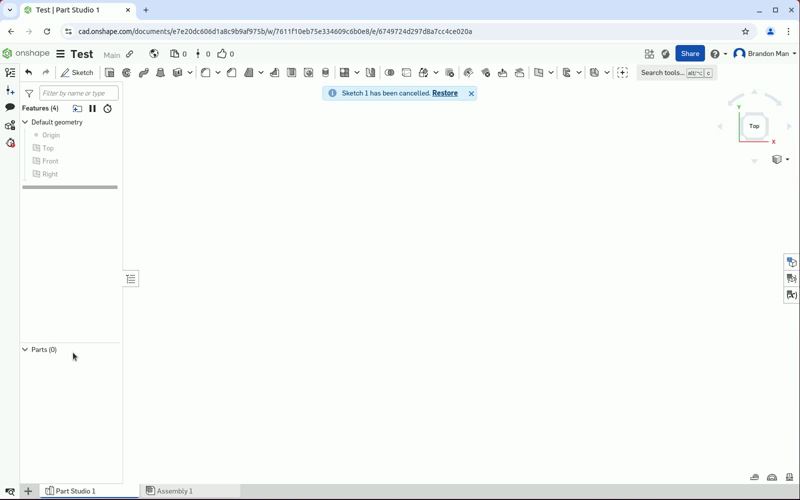
key(up)
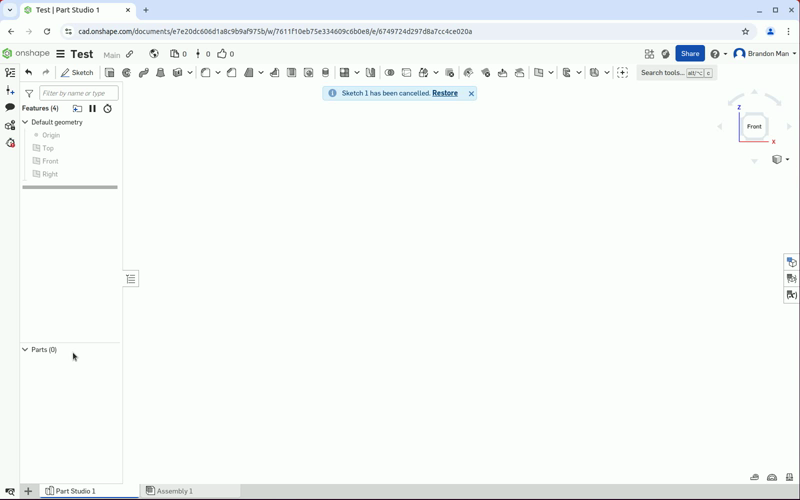
key_up(shift)
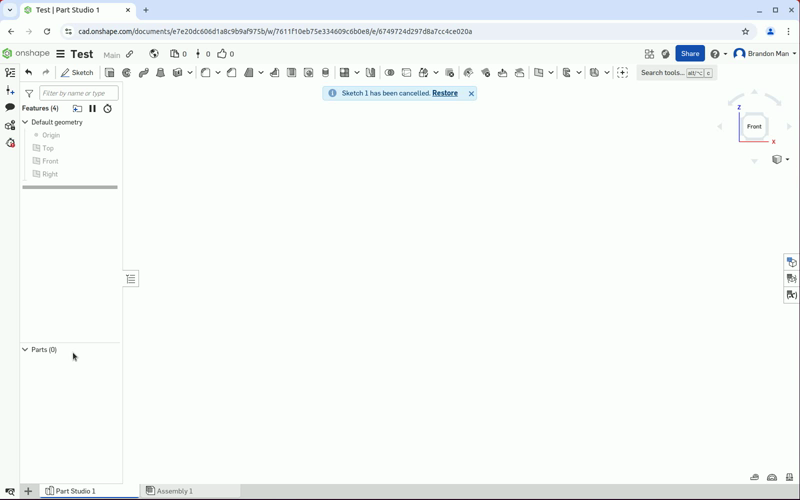
mouse_move(73, 352)
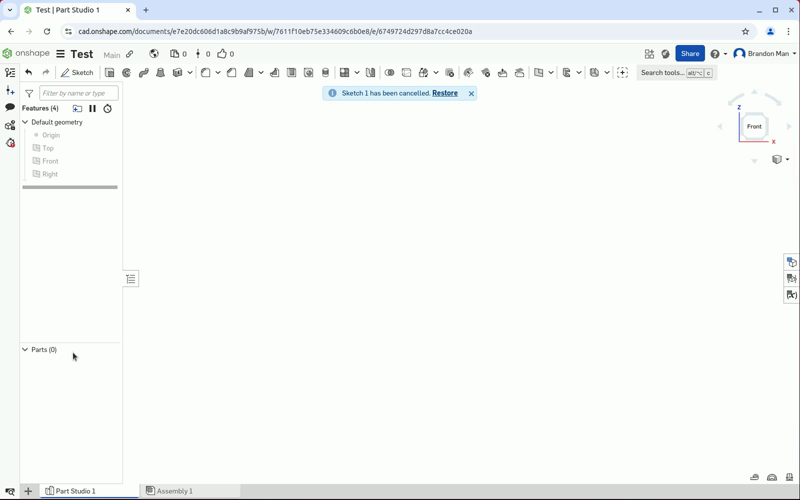
key(shift+y)
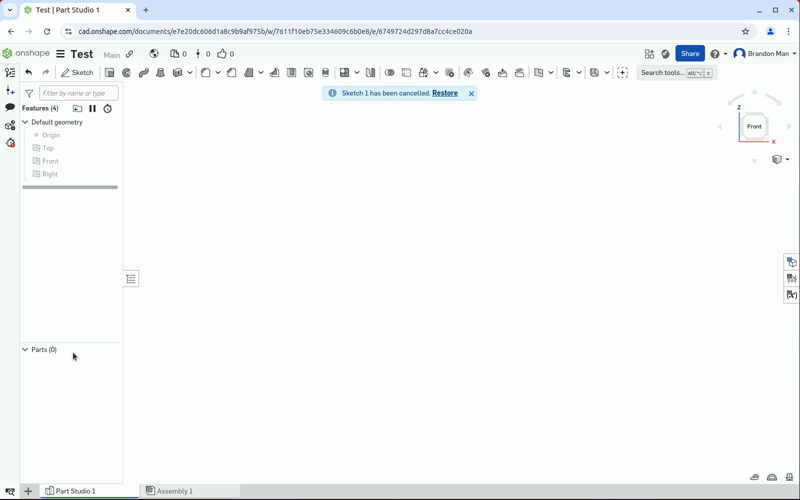
key(shift+s)
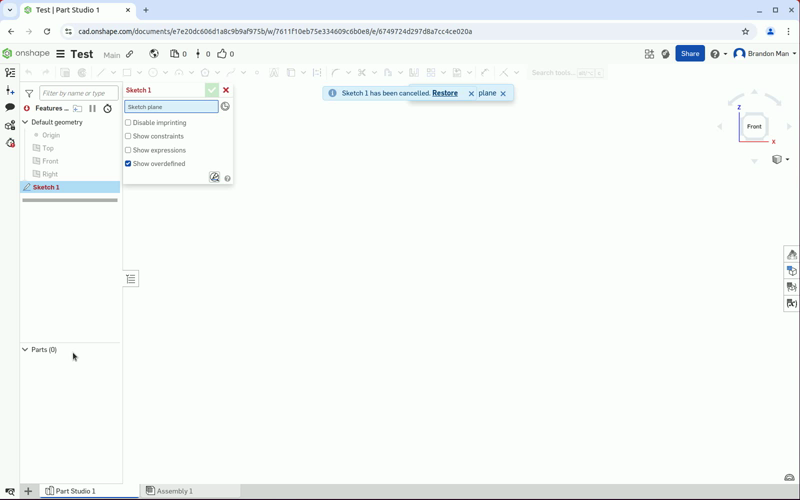
mouse_move(73, 163)
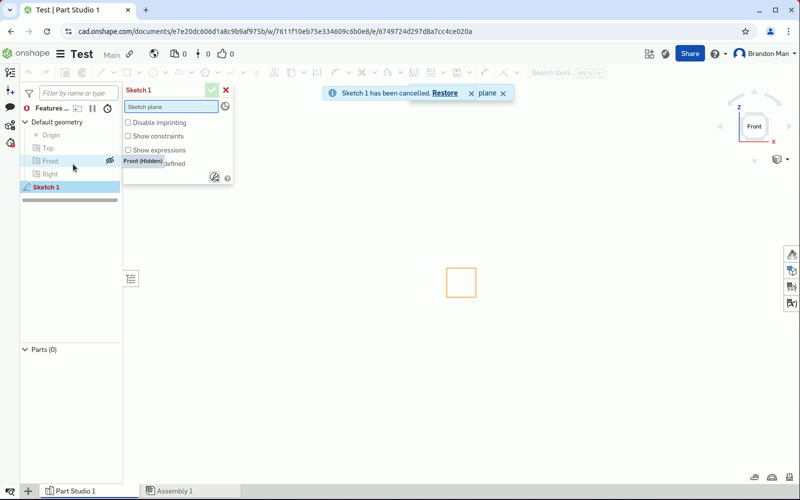
click(73, 163)
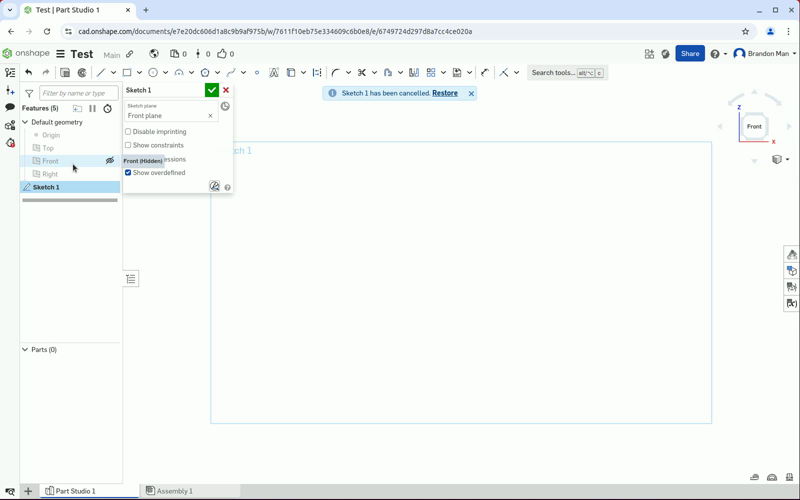
mouse_move(73, 352)
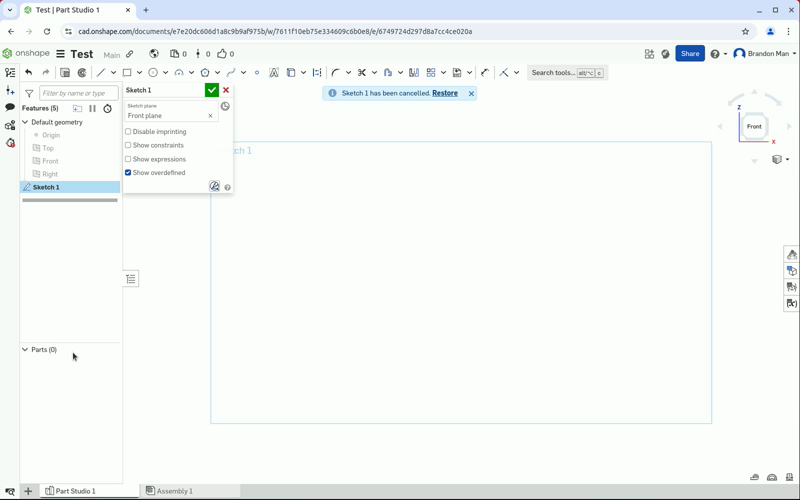
key(y)
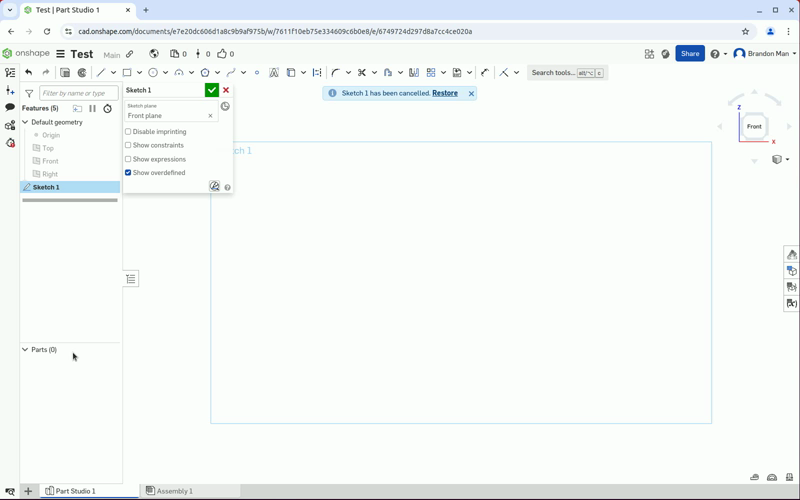
key(l)
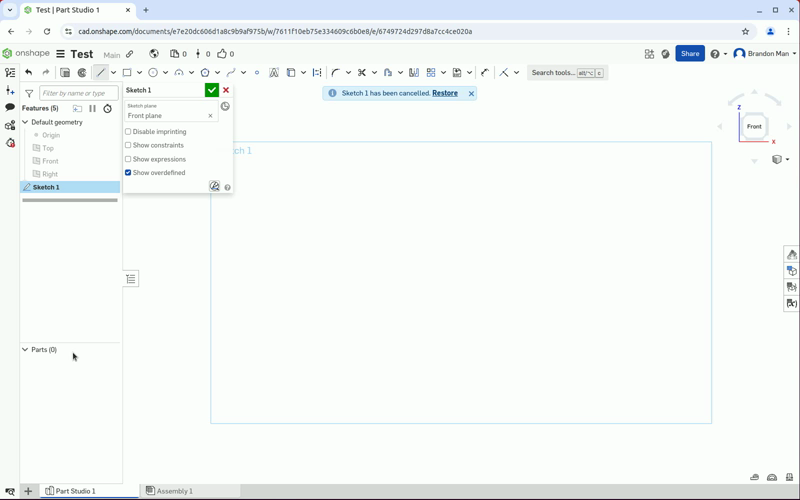
key_down(shift)
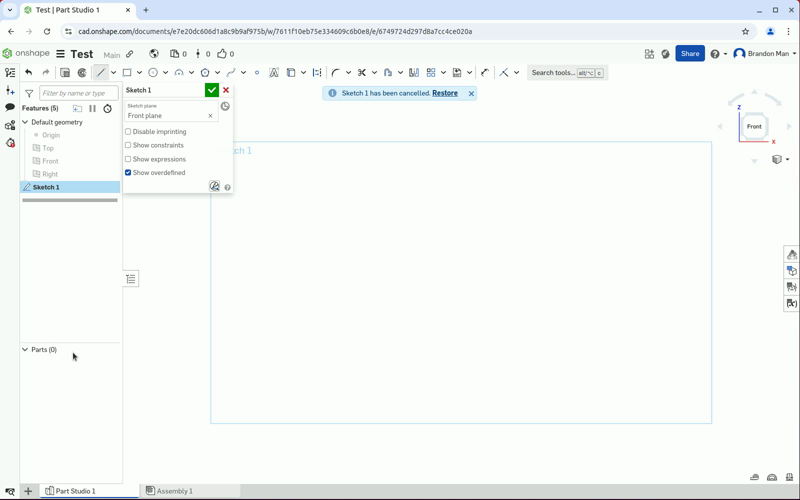
mouse_move(460, 282)
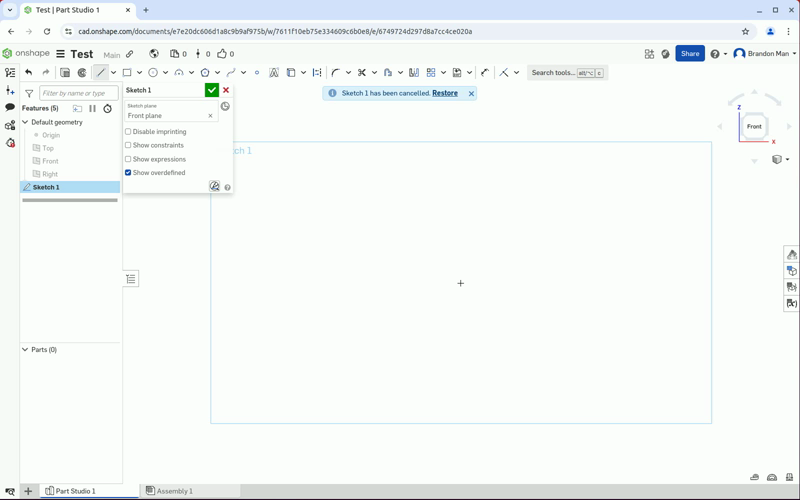
click(460, 282)
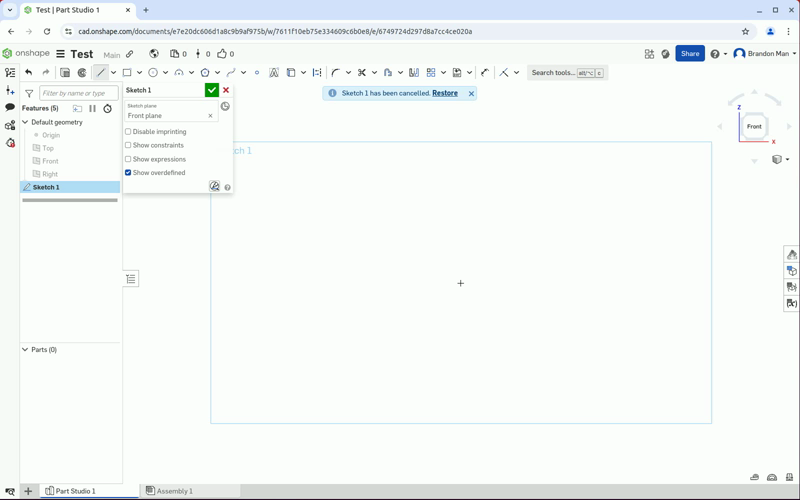
key_up(shift)
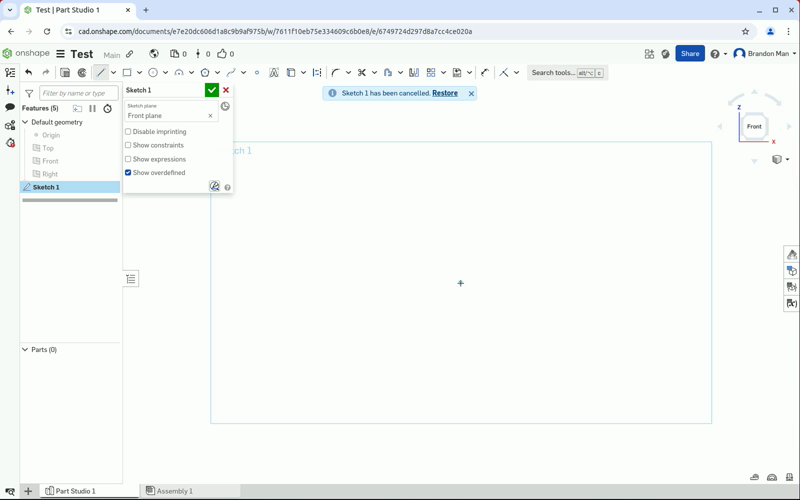
key_down(shift)
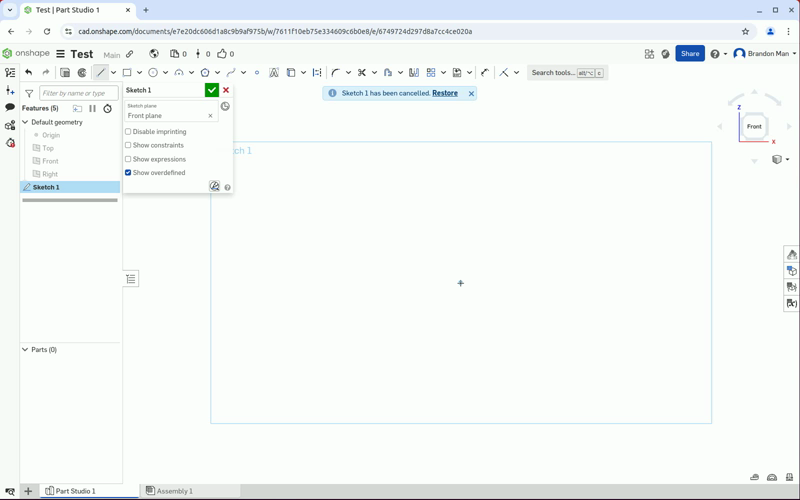
mouse_move(490, 282)
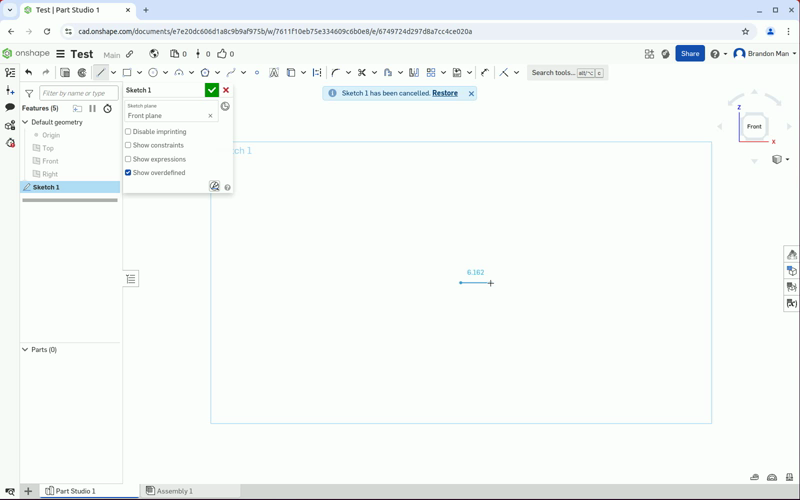
mouse_move(471, 282)
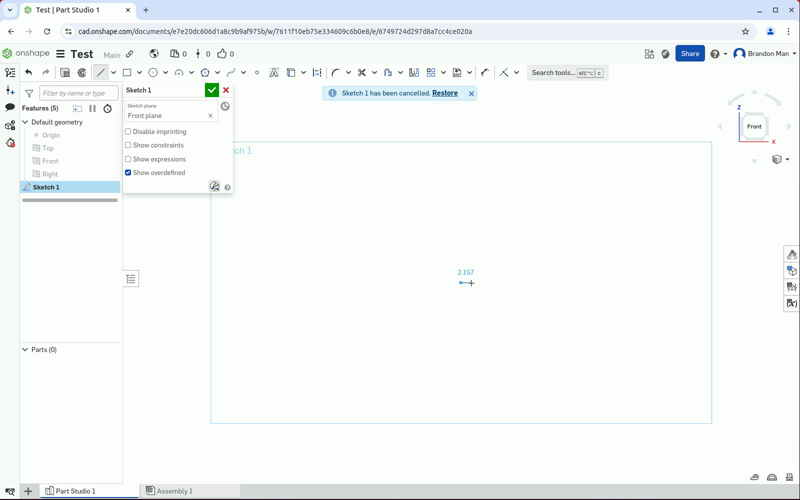
click(471, 282)
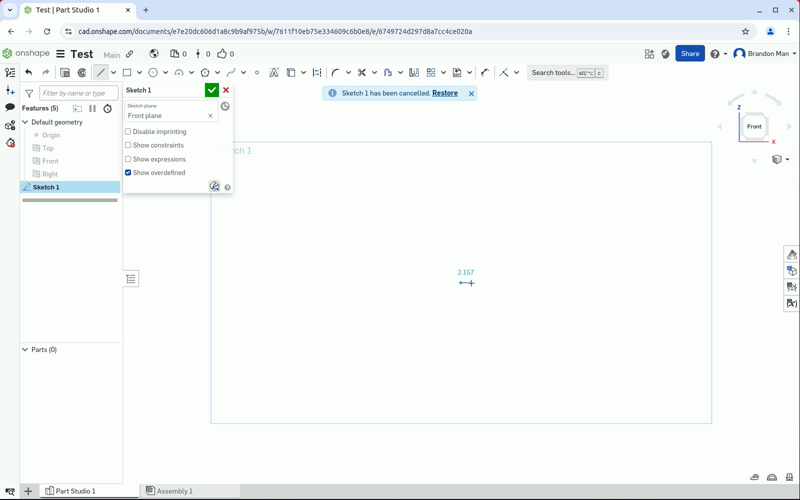
key_up(shift)
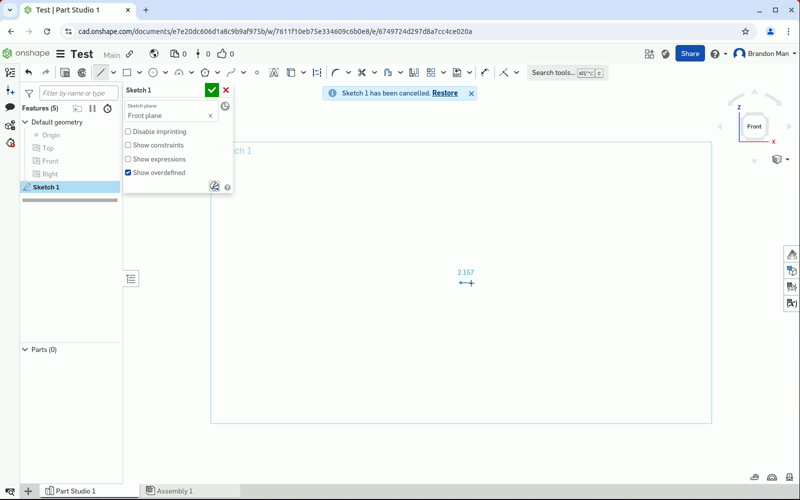
key_down(shift)
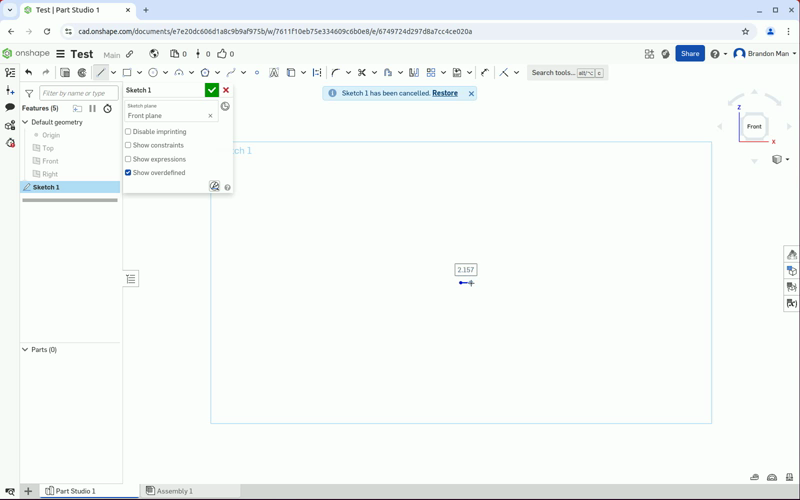
mouse_move(501, 282)
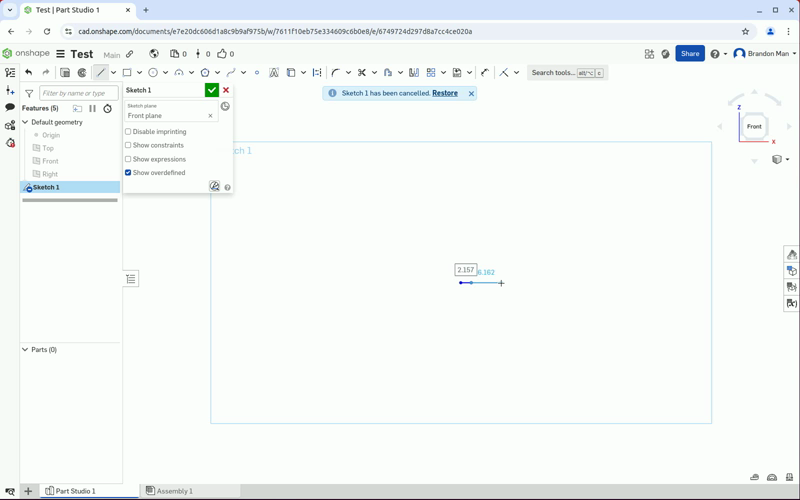
mouse_move(471, 273)
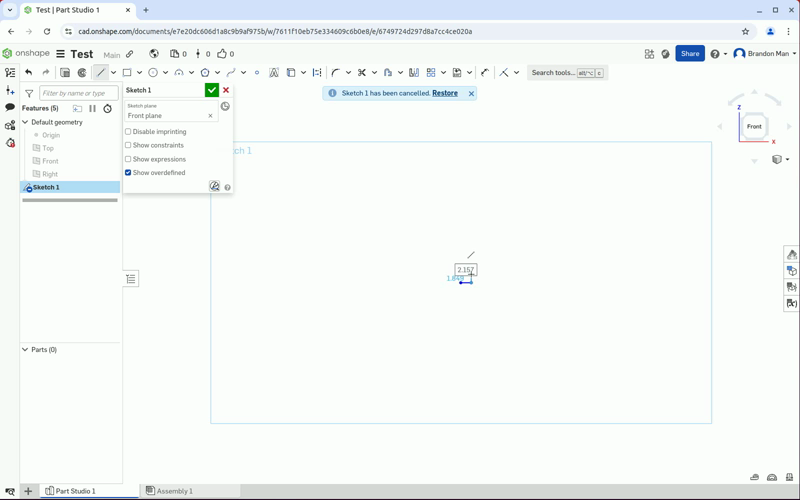
click(471, 273)
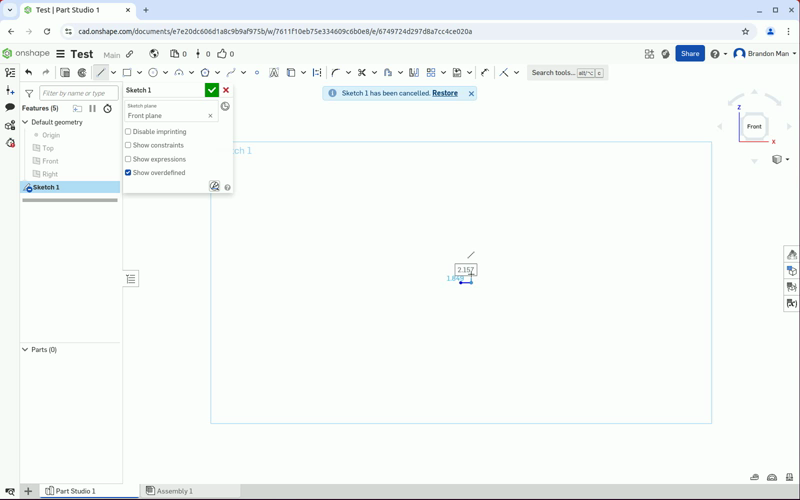
key_up(shift)
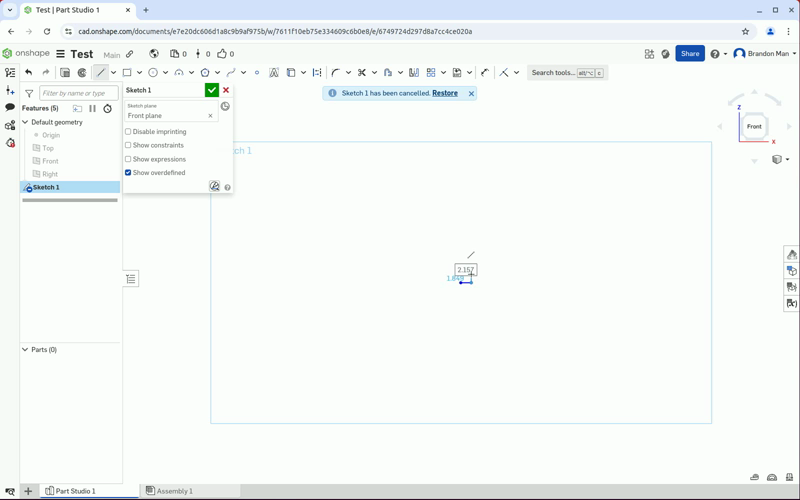
key_down(shift)
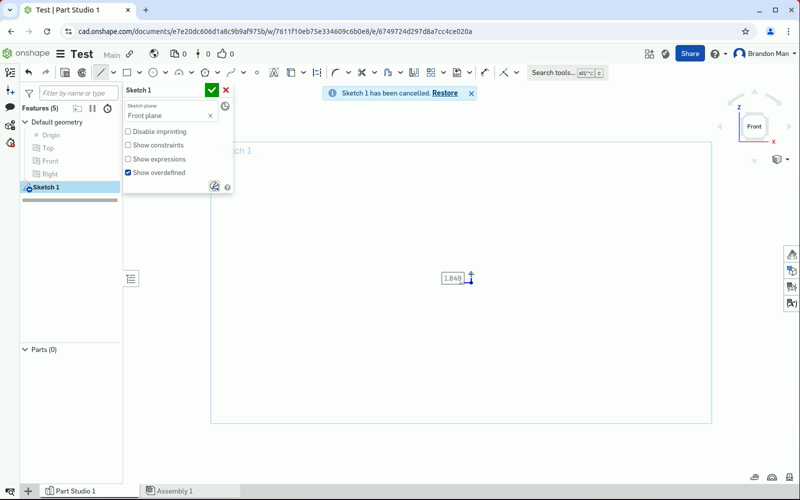
mouse_move(501, 273)
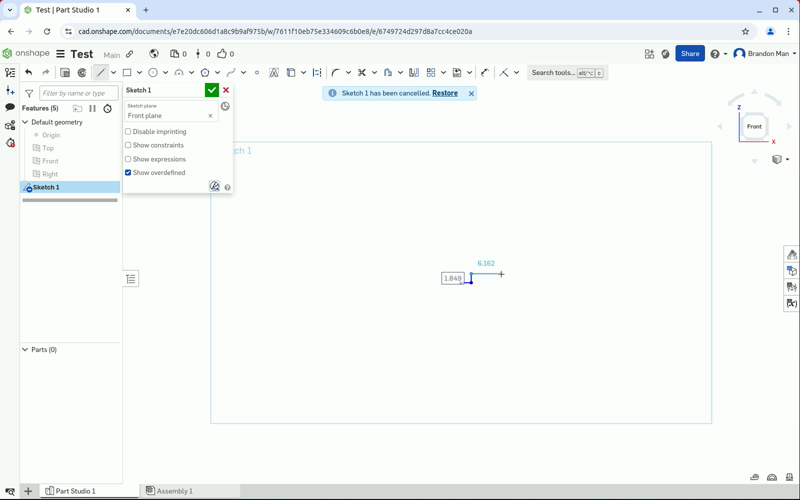
mouse_move(460, 273)
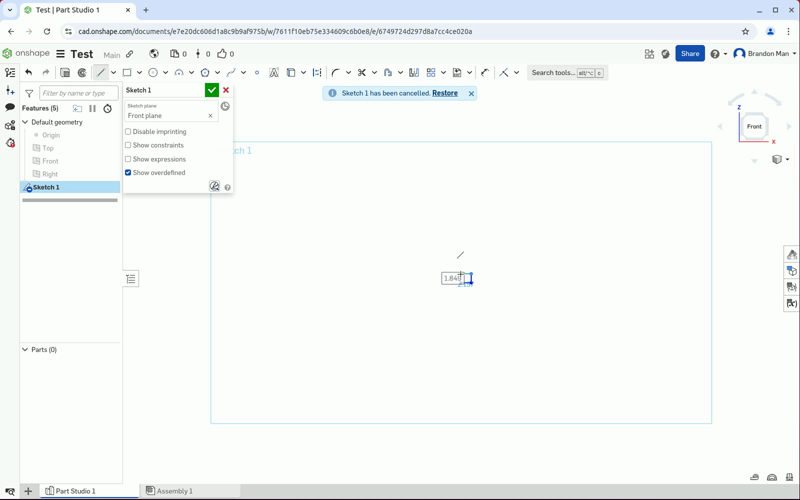
click(460, 273)
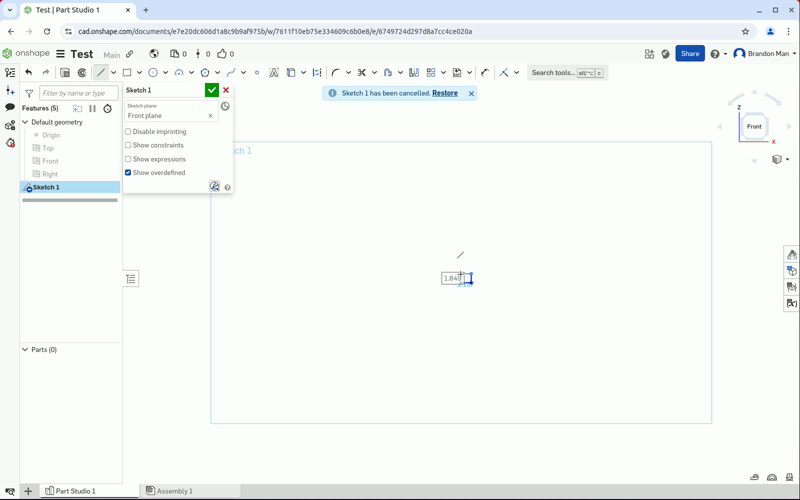
key_up(shift)
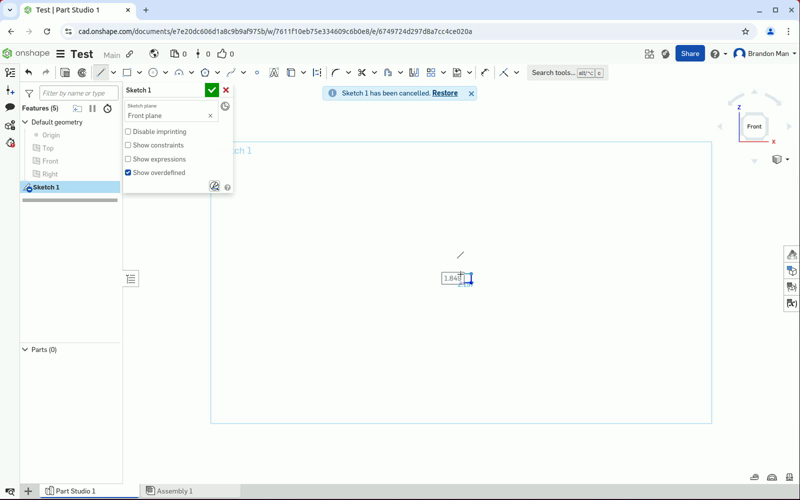
mouse_move(490, 273)
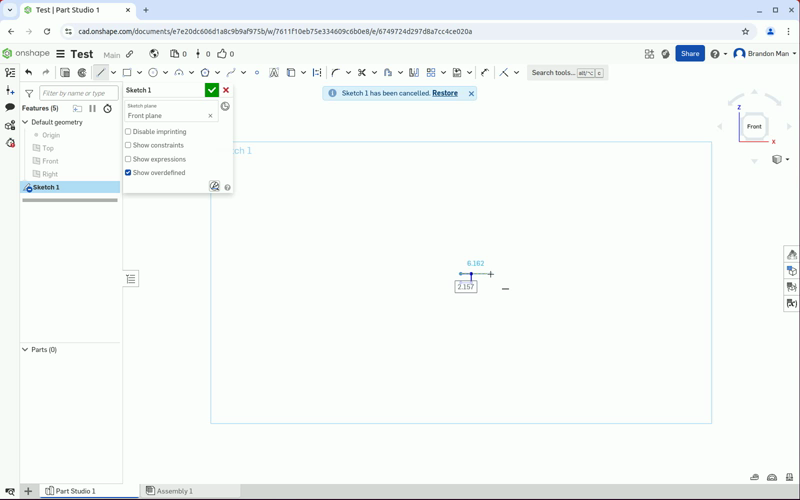
key_down(shift)
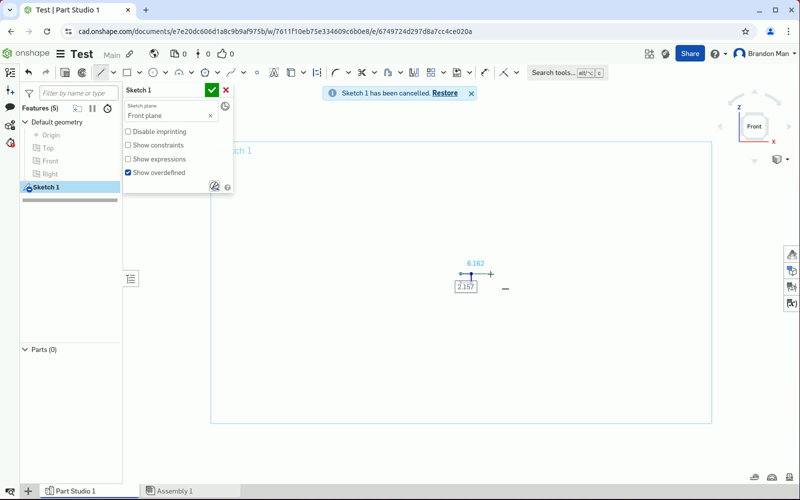
mouse_move(460, 282)
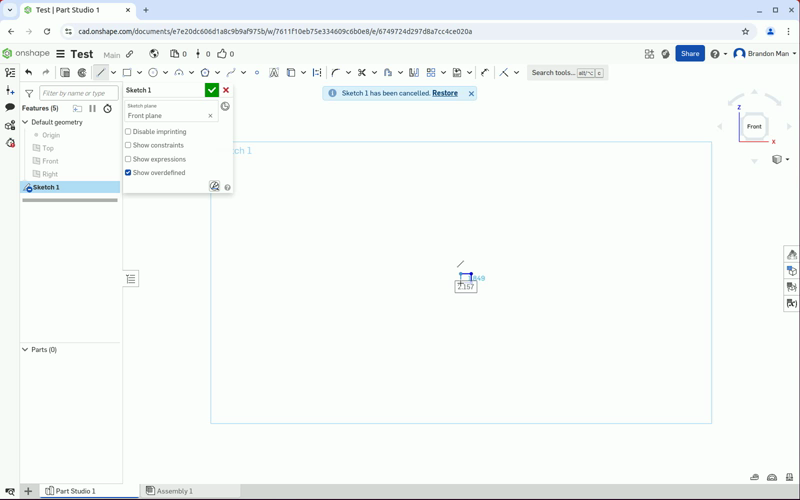
key_up(shift)
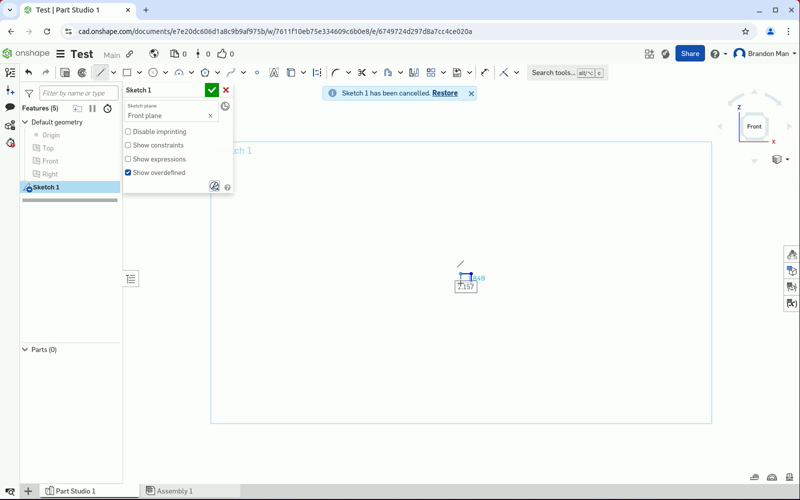
click(460, 282)
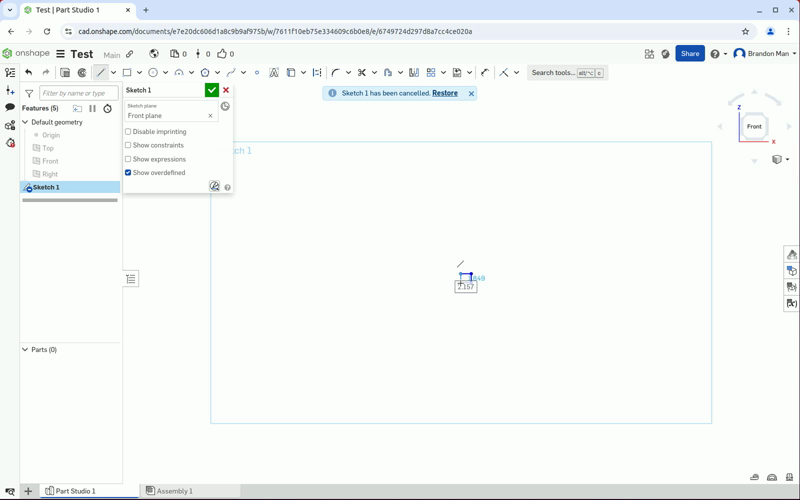
key(esc)
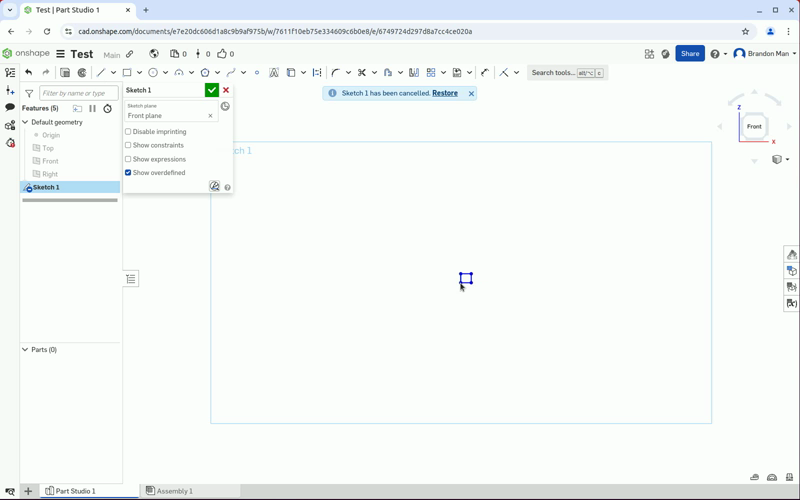
mouse_move(464, 282)
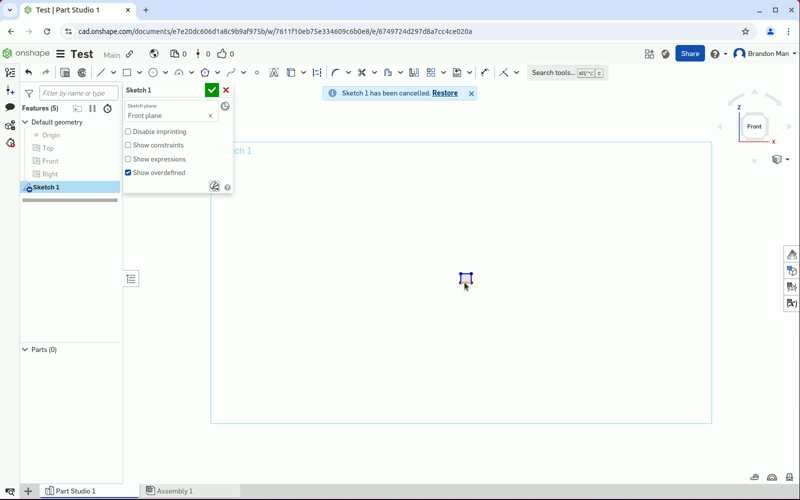
scroll(6)
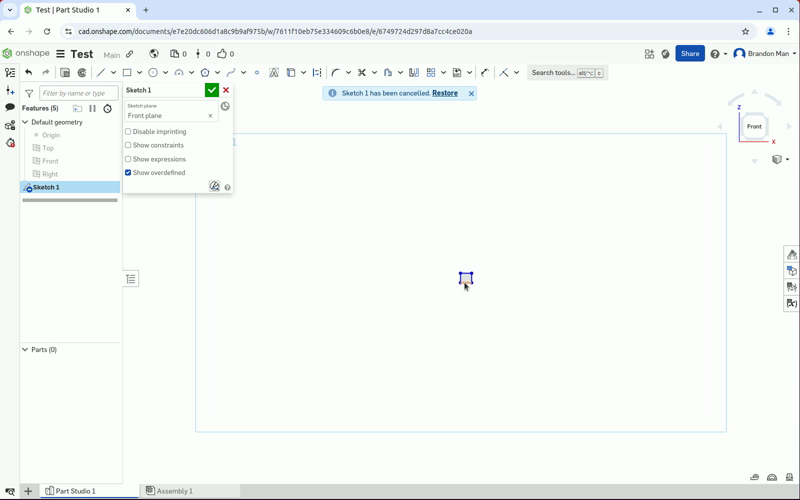
scroll(6)
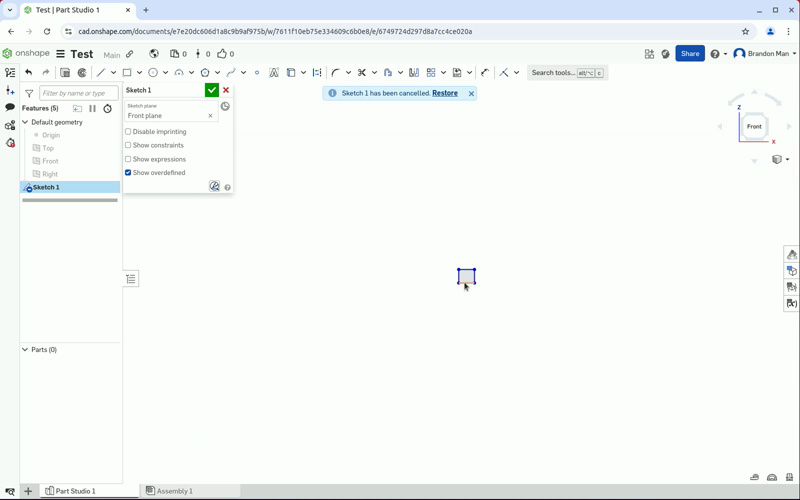
scroll(6)
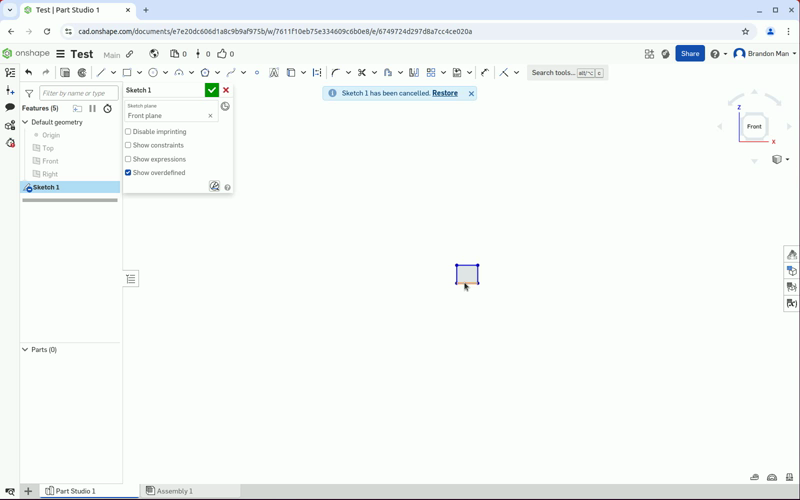
scroll(6)
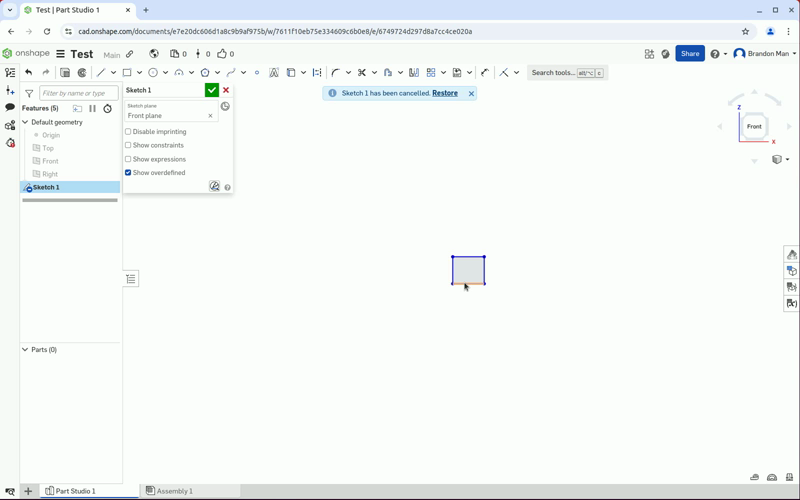
scroll(6)
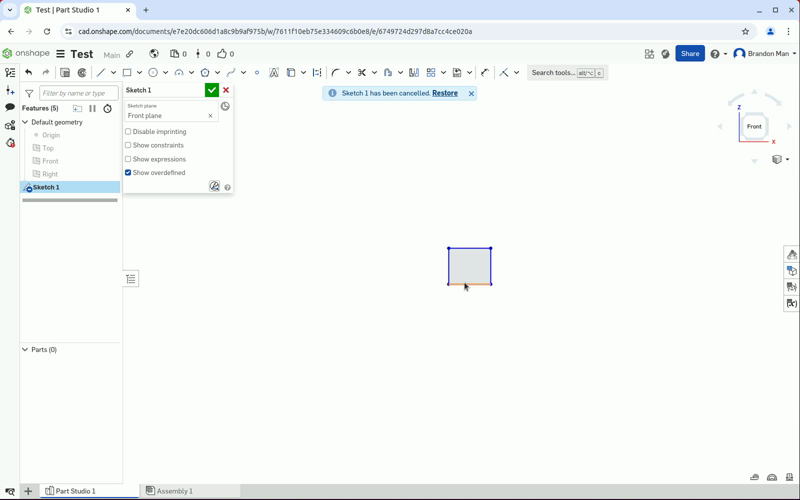
scroll(6)
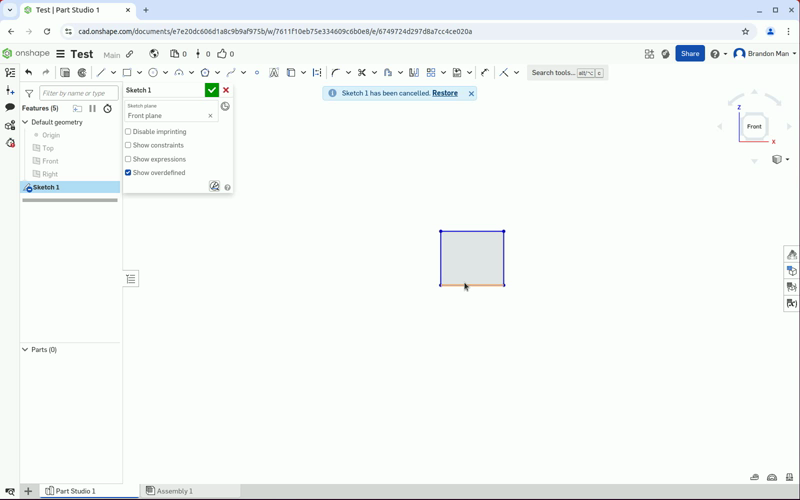
scroll(6)
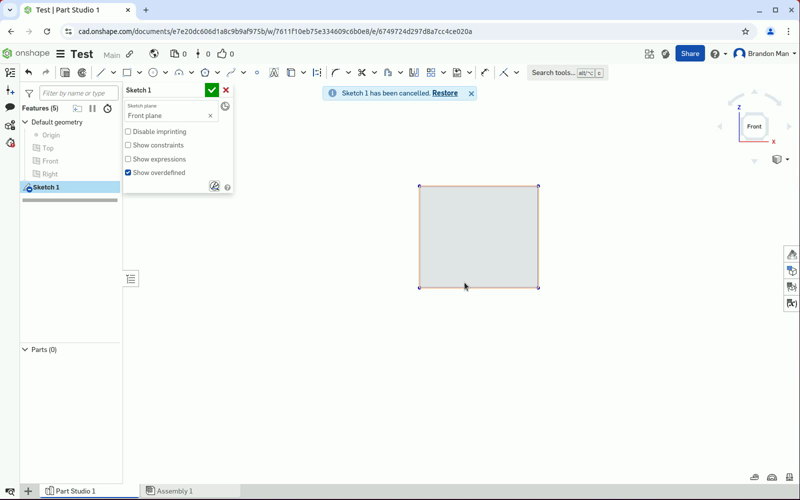
click(464, 282)
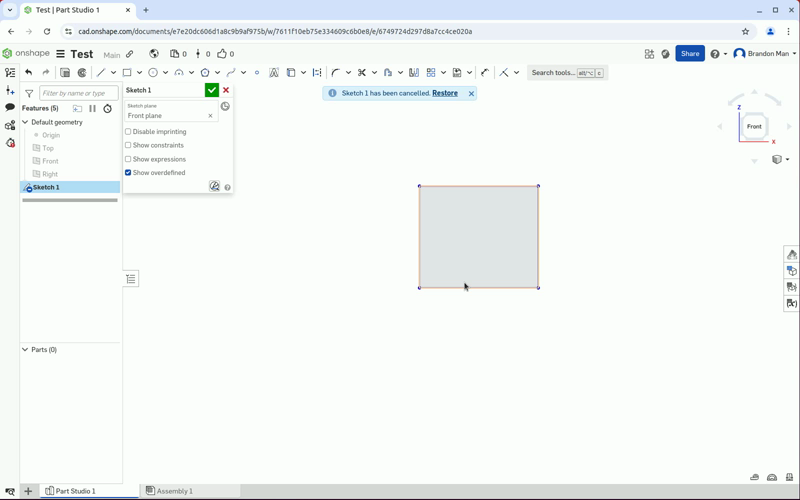
scroll(-6)
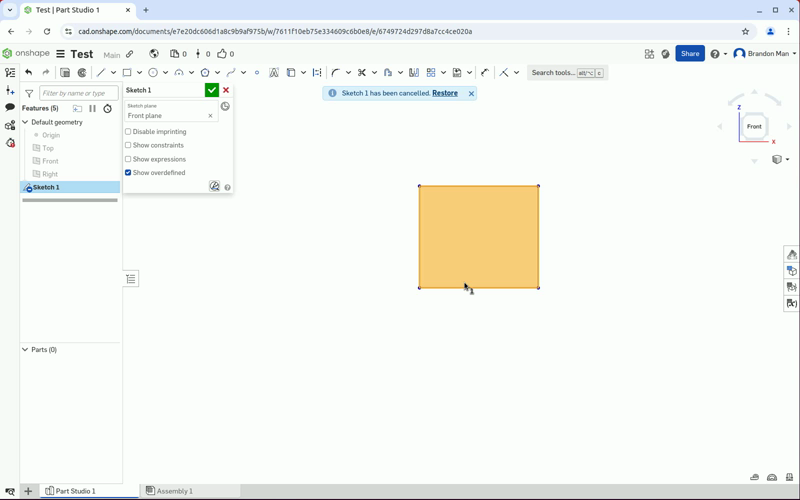
scroll(-6)
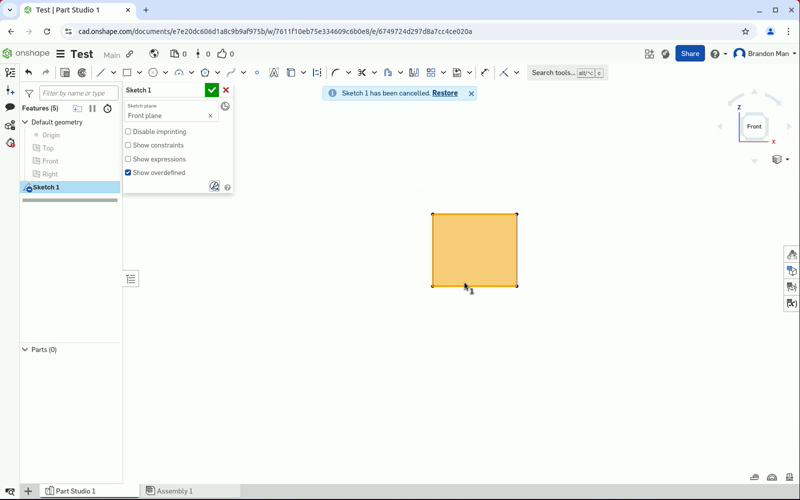
scroll(-6)
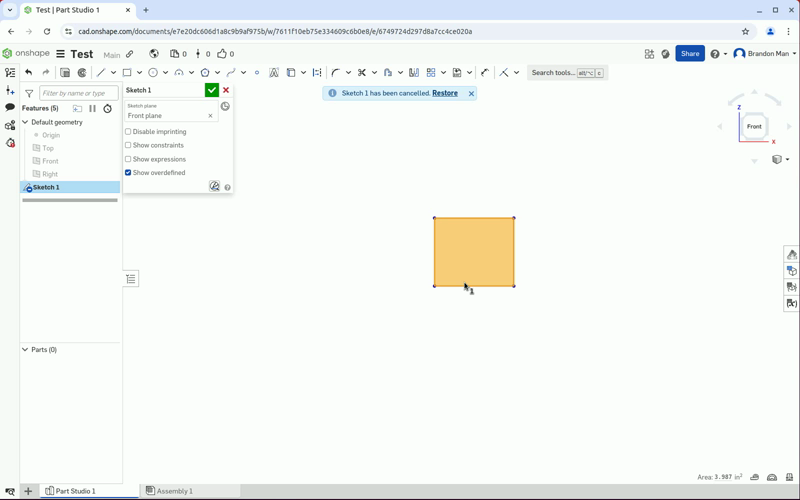
scroll(-6)
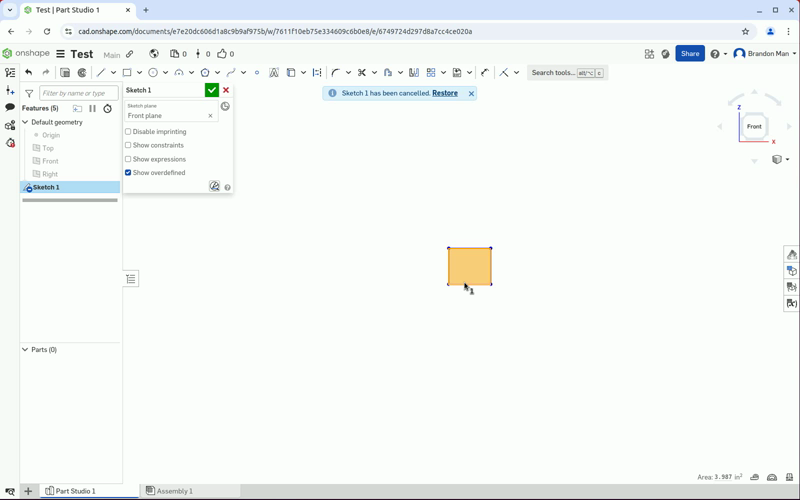
scroll(-6)
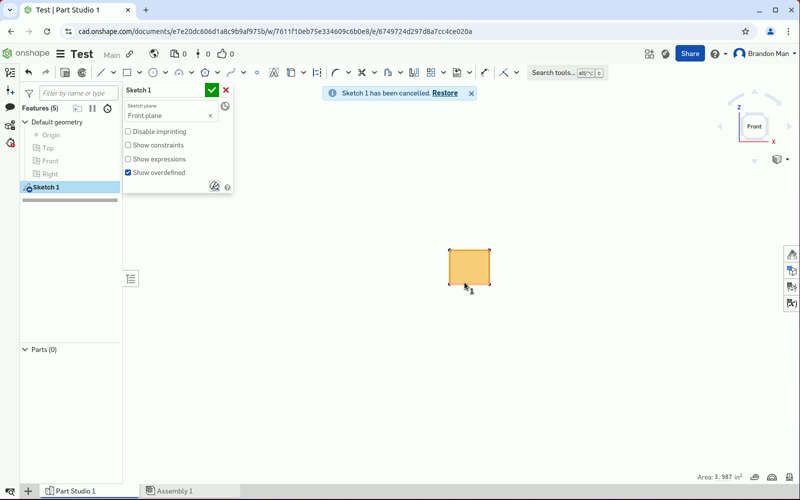
scroll(-6)
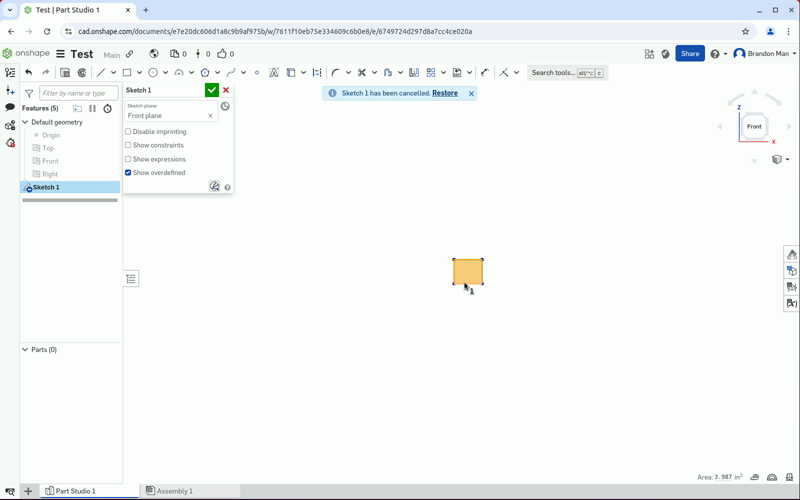
scroll(-6)
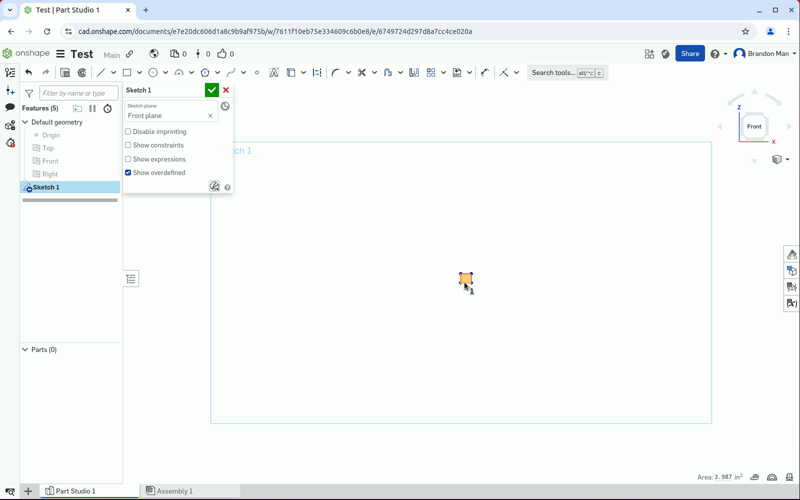
mouse_move(73, 352)
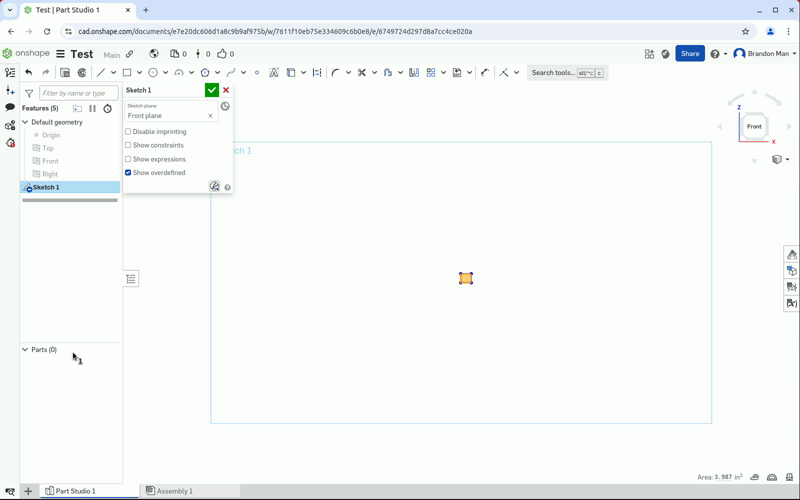
key(shift+y)
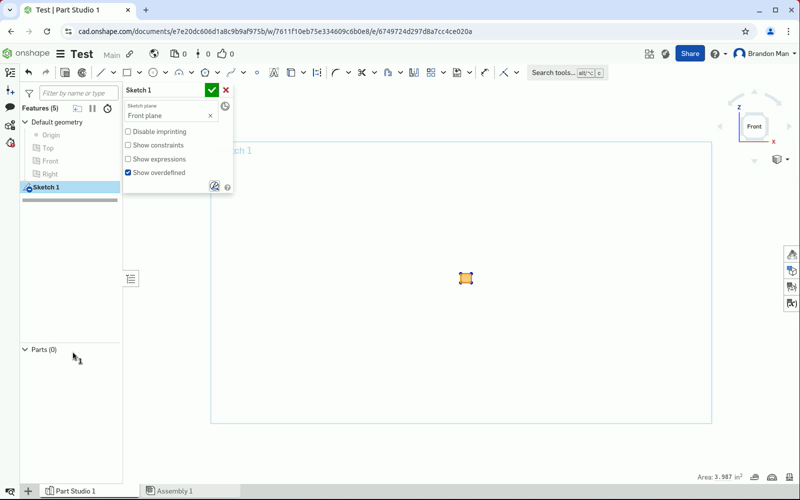
key(shift+e)
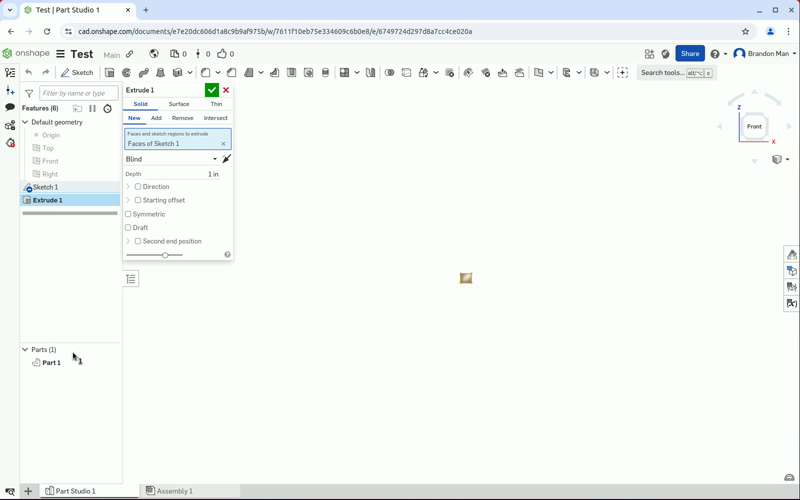
mouse_move(143, 106)
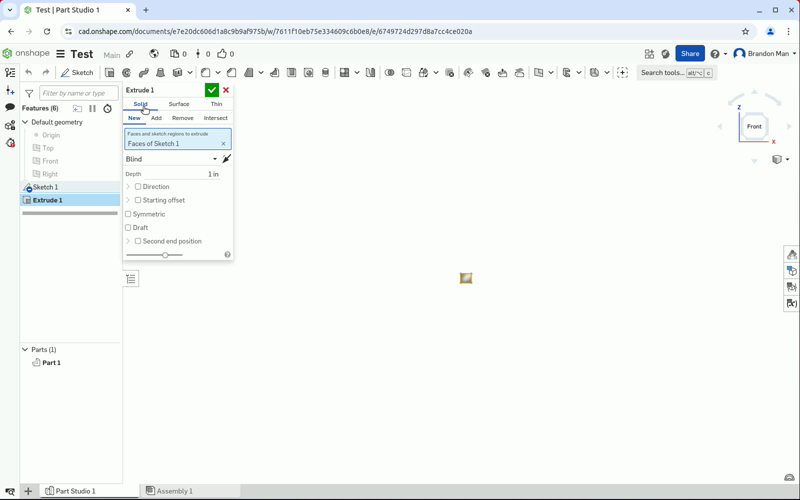
click(143, 106)
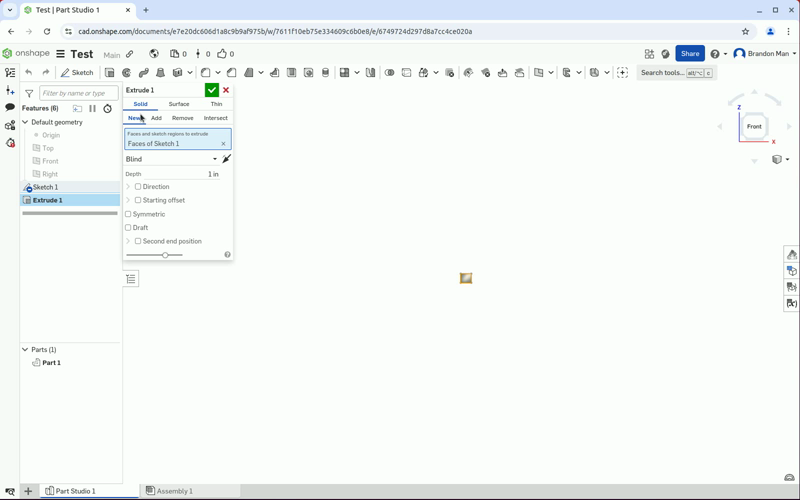
mouse_move(137, 120)
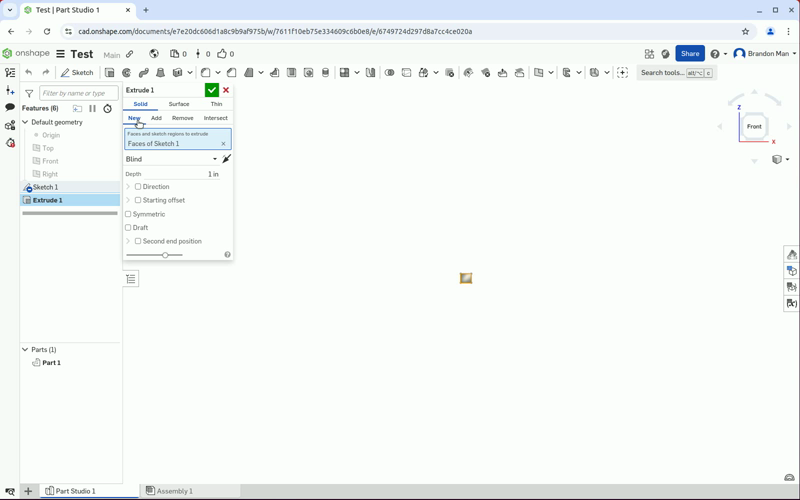
click(137, 120)
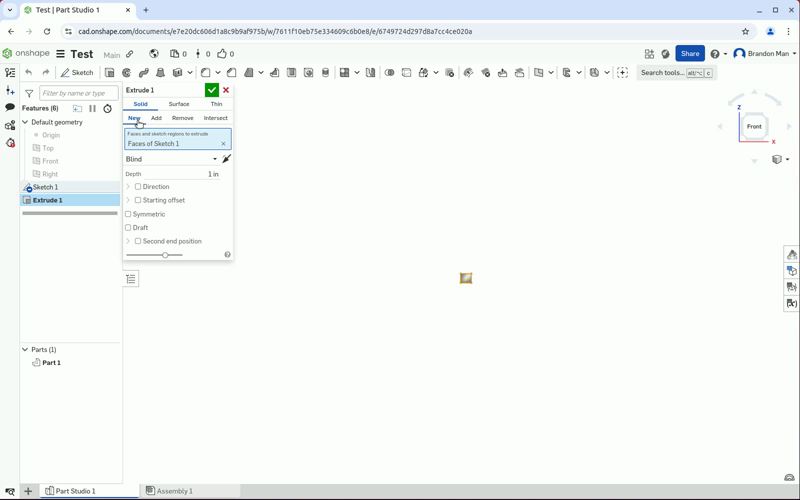
key(tab, 4)
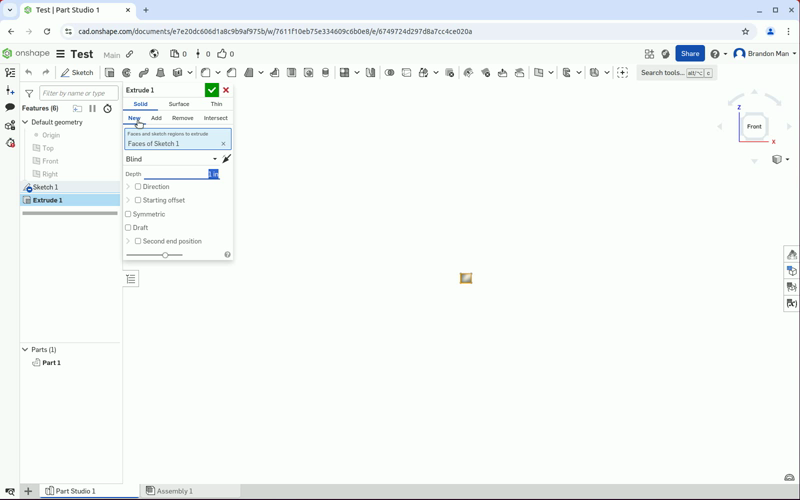
text(0.481)
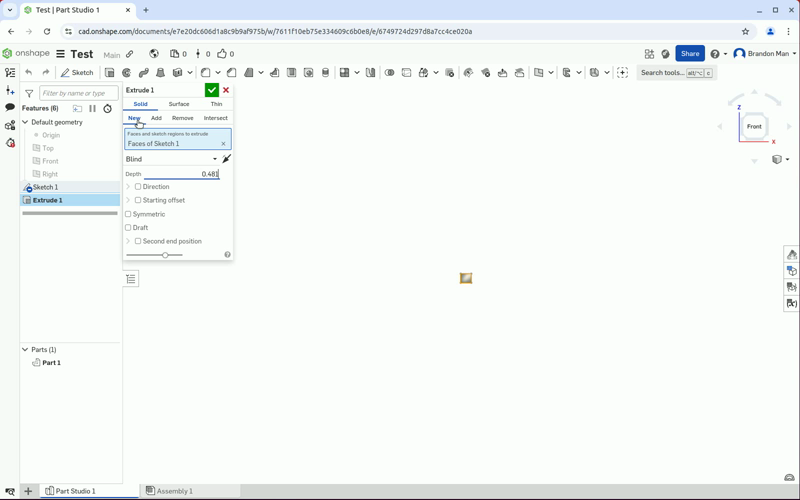
key(enter)
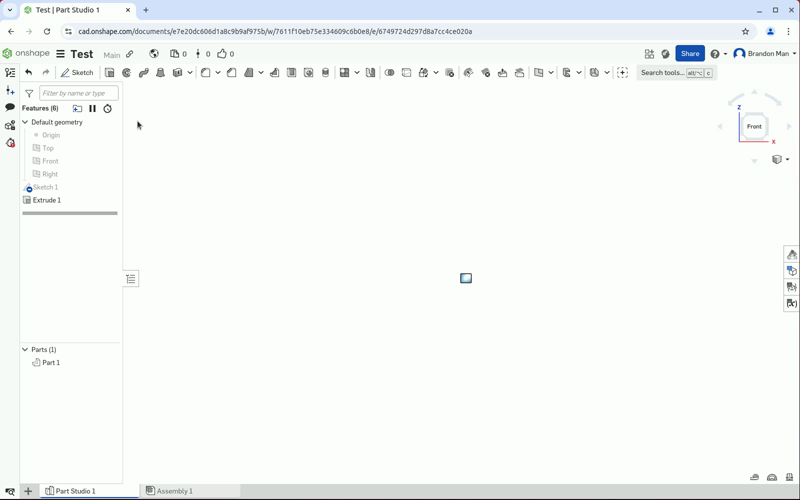
key(shift+h)
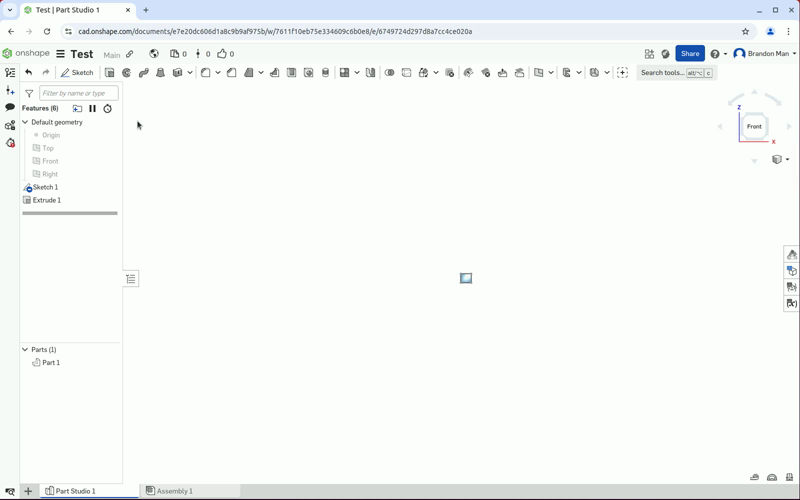
key(shift+h)
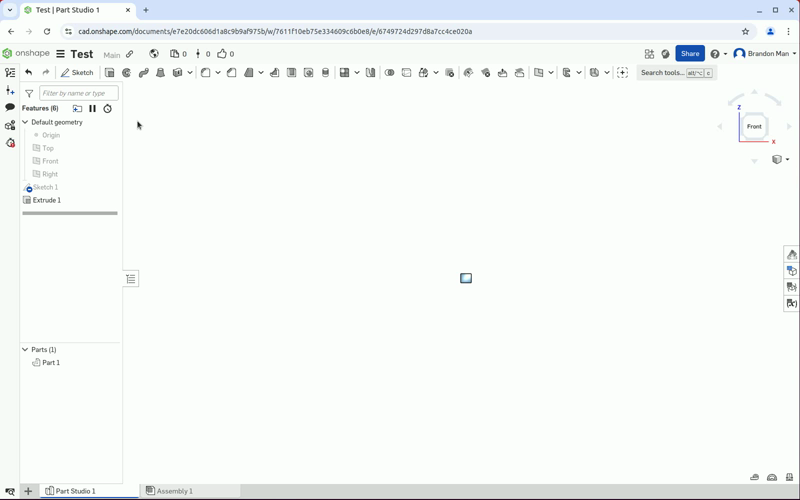
mouse_move(73, 189)
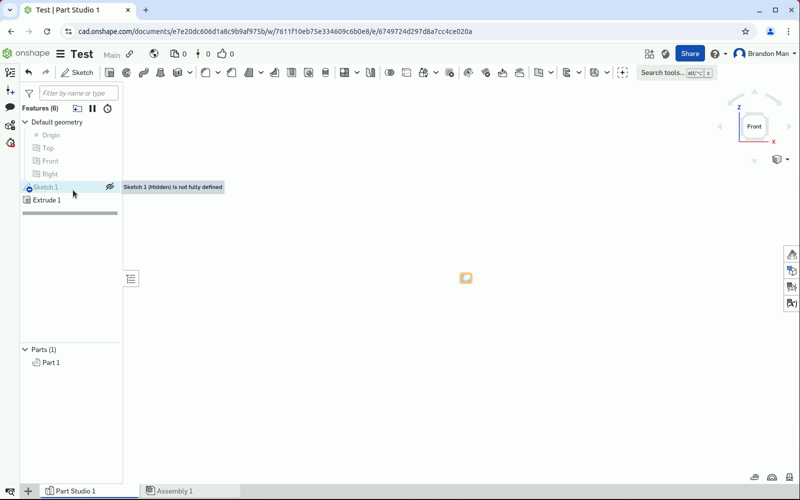
click(73, 189)
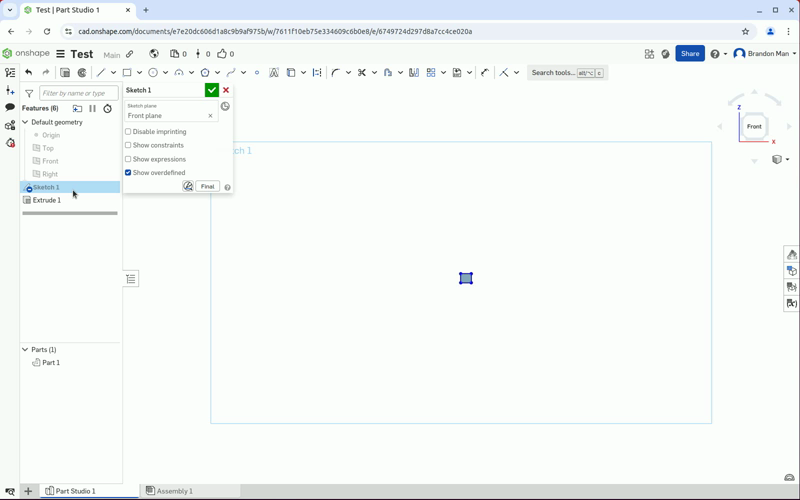
mouse_move(229, 92)
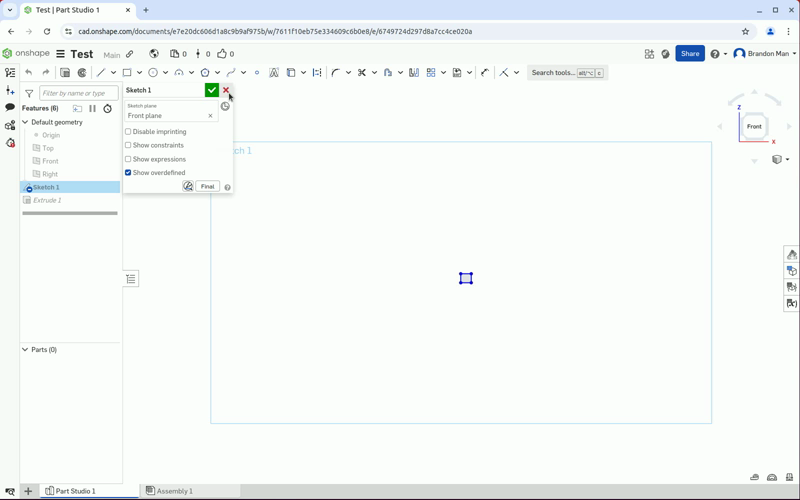
click(229, 92)
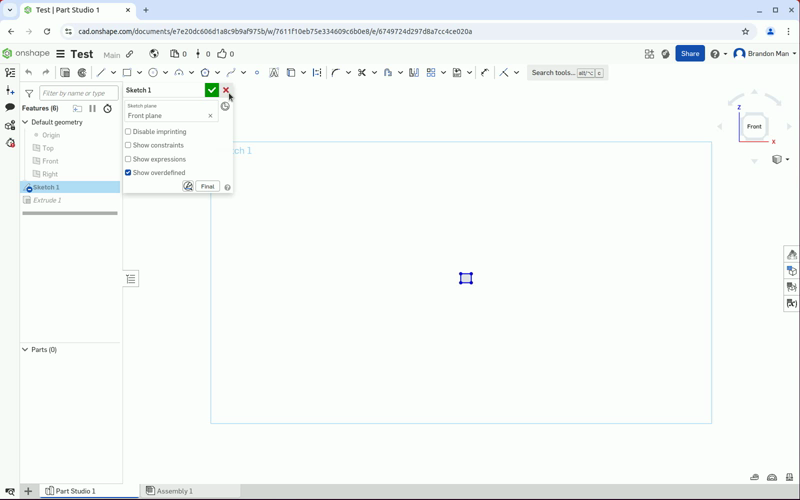
key(shift+s)
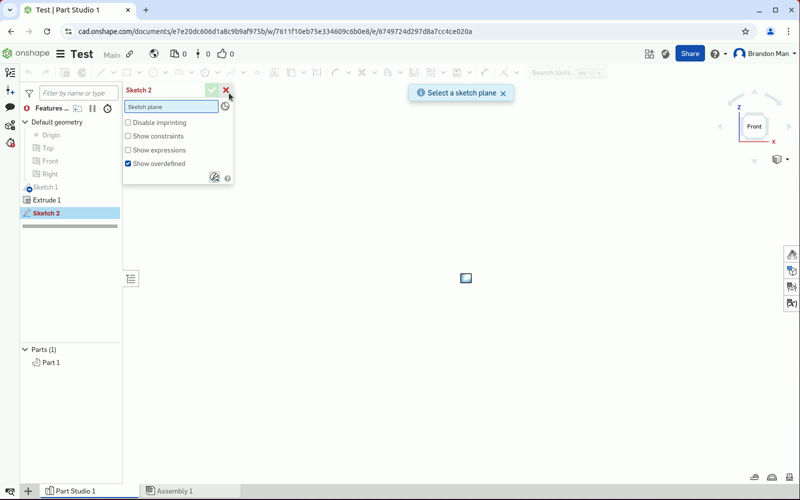
mouse_move(73, 163)
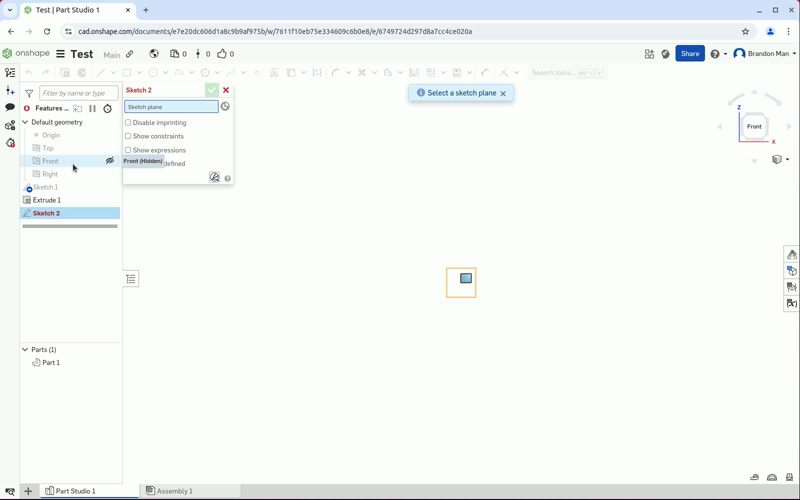
click(73, 163)
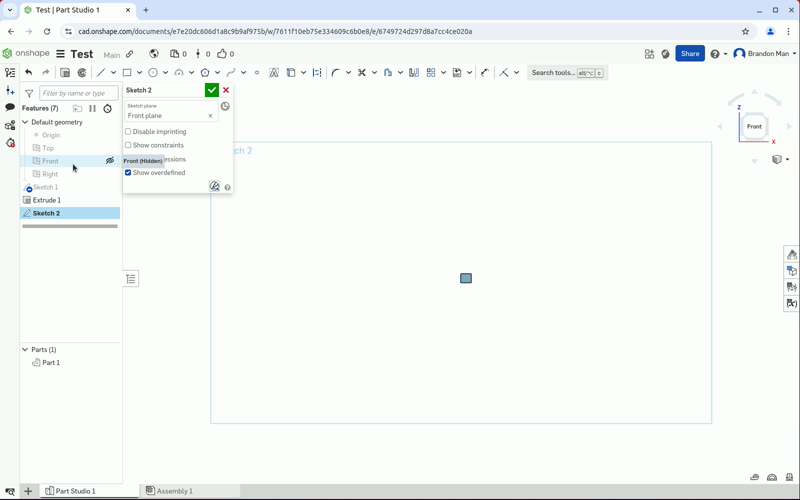
mouse_move(73, 352)
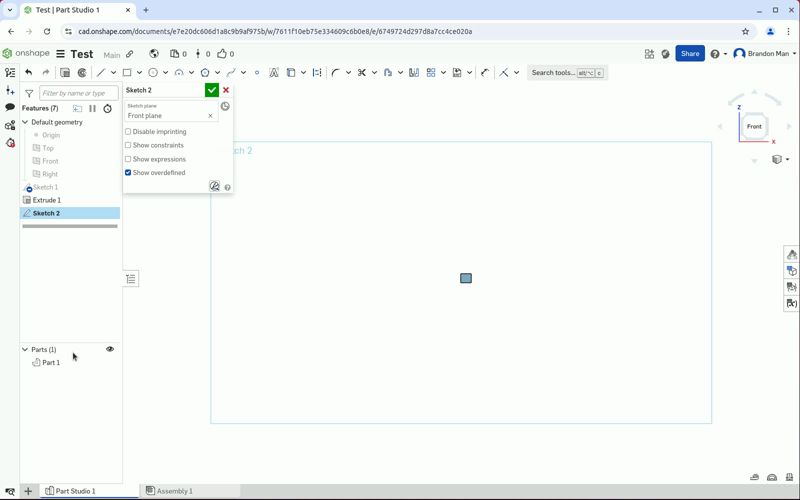
key(y)
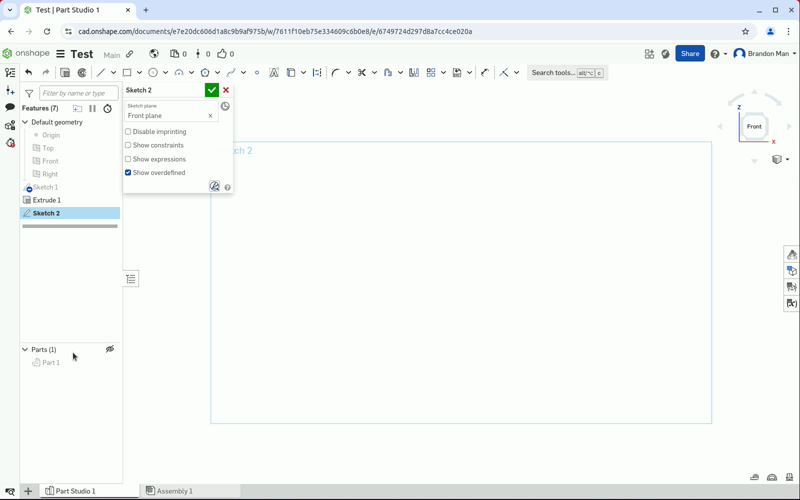
key(l)
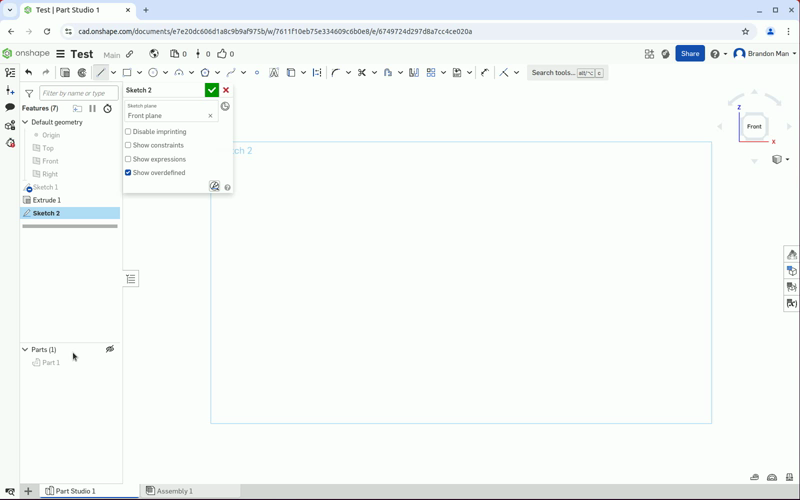
key_down(shift)
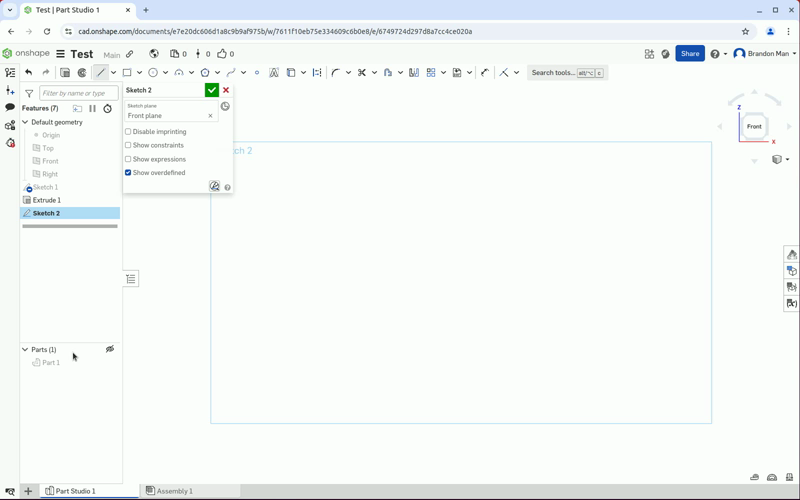
mouse_move(470, 274)
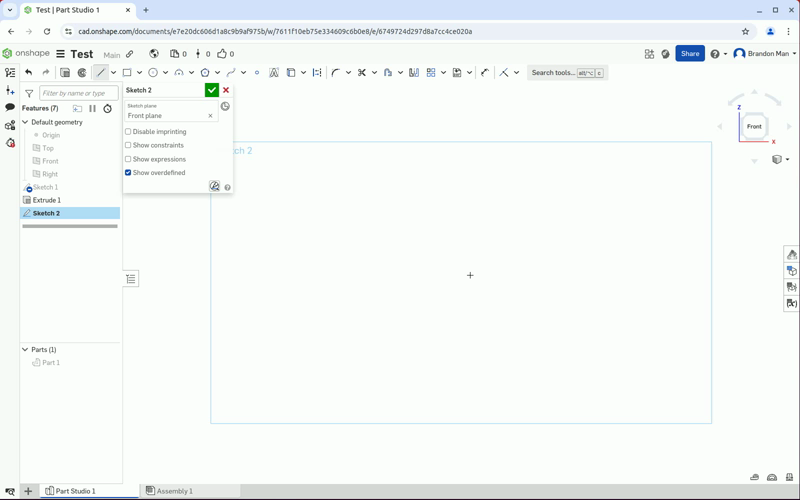
click(470, 274)
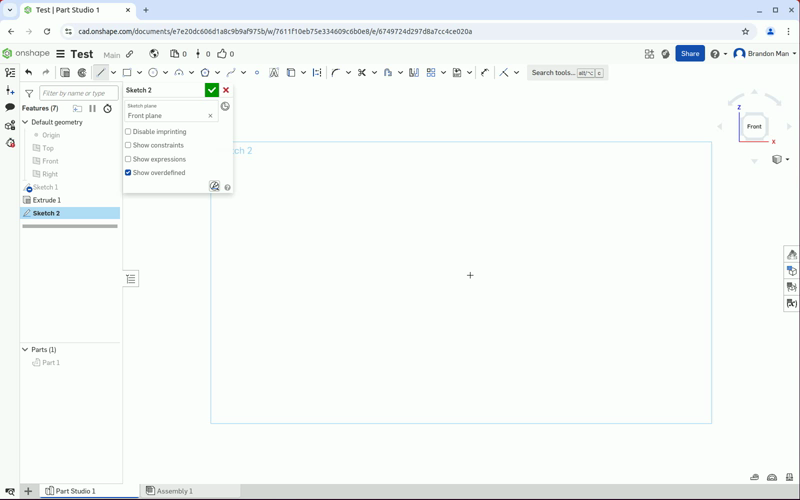
key_up(shift)
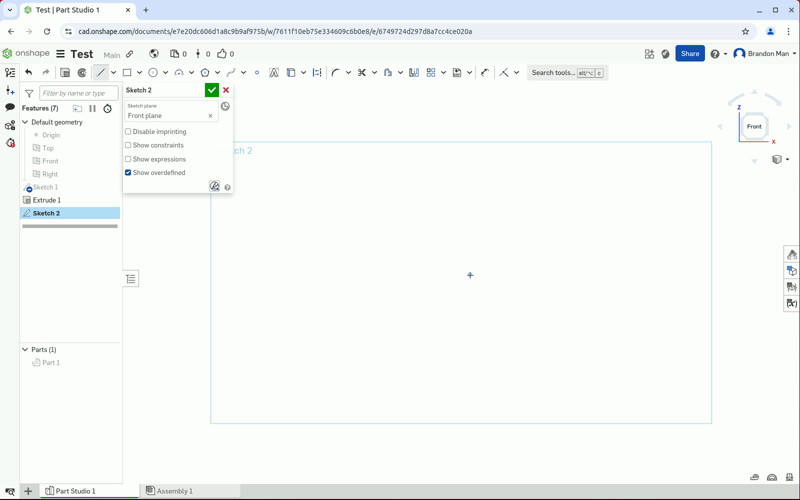
key_down(shift)
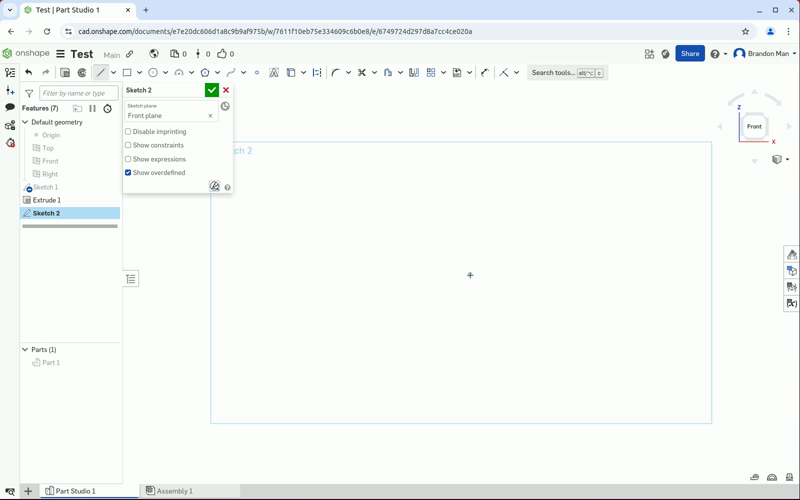
mouse_move(500, 274)
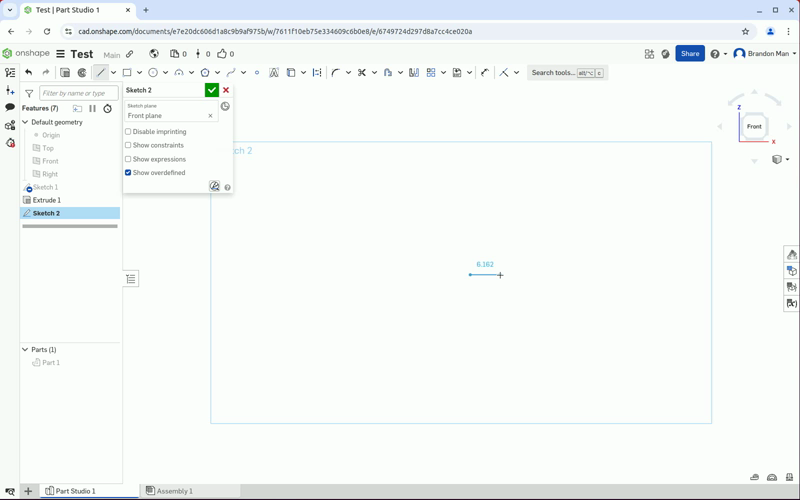
mouse_move(478, 274)
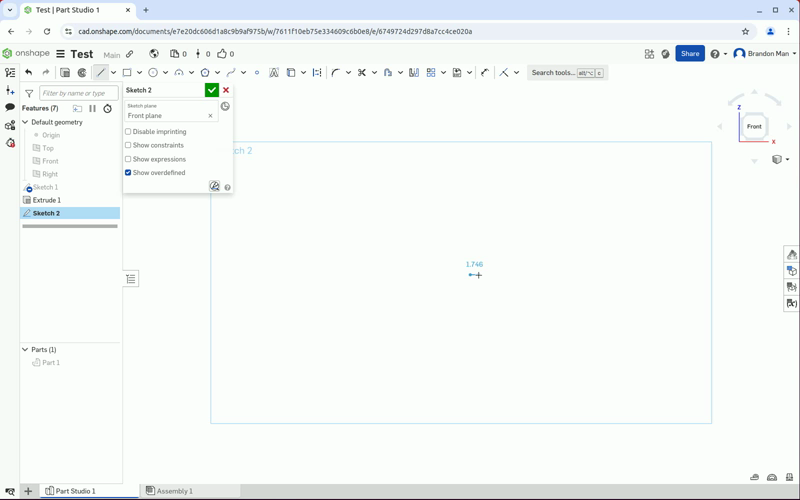
click(478, 274)
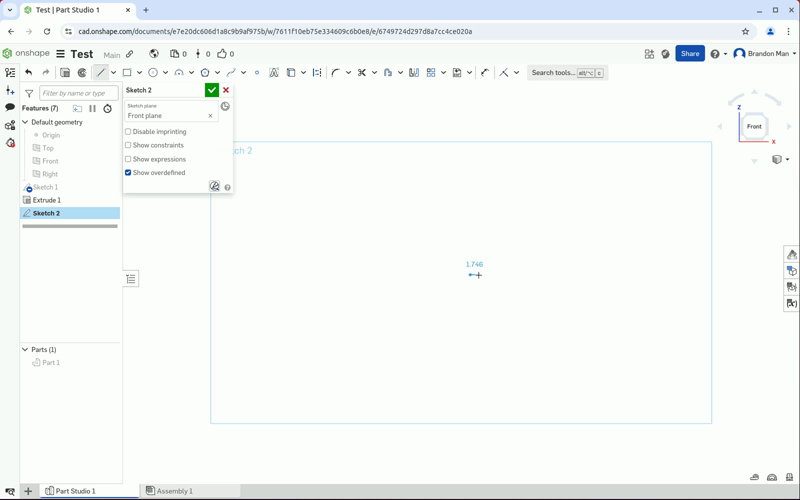
key_up(shift)
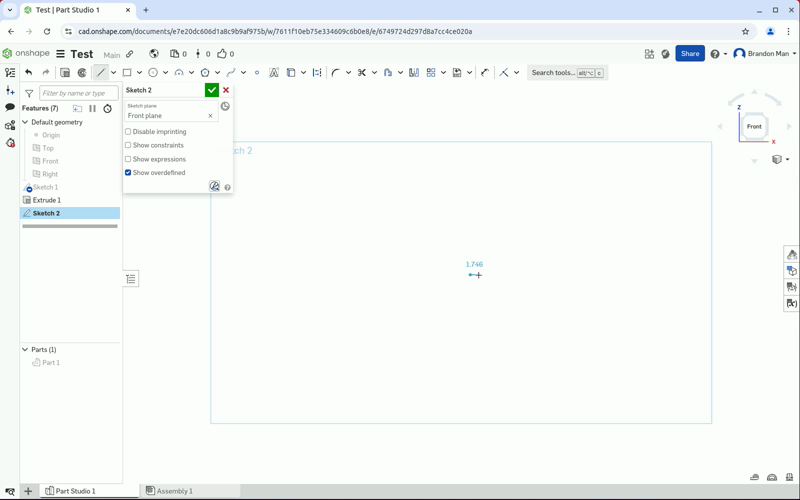
key_down(shift)
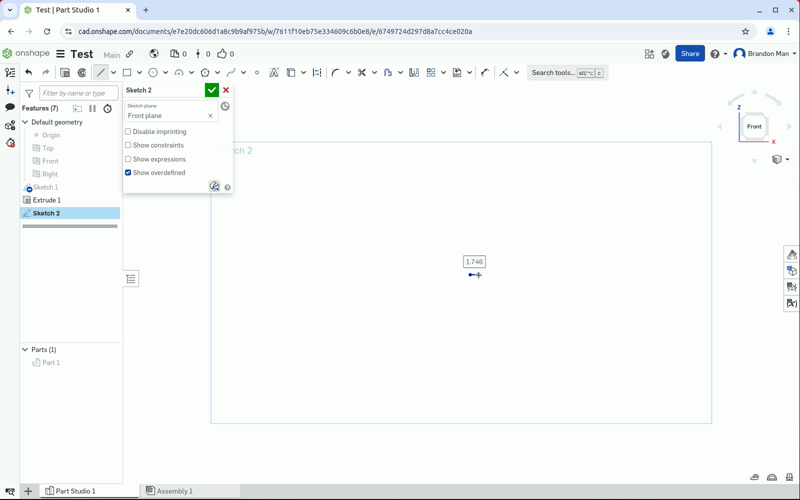
mouse_move(546, 174)
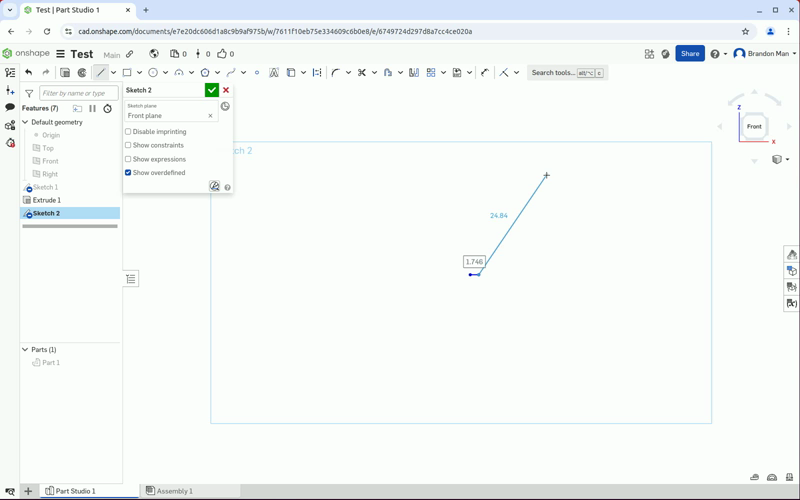
click(546, 174)
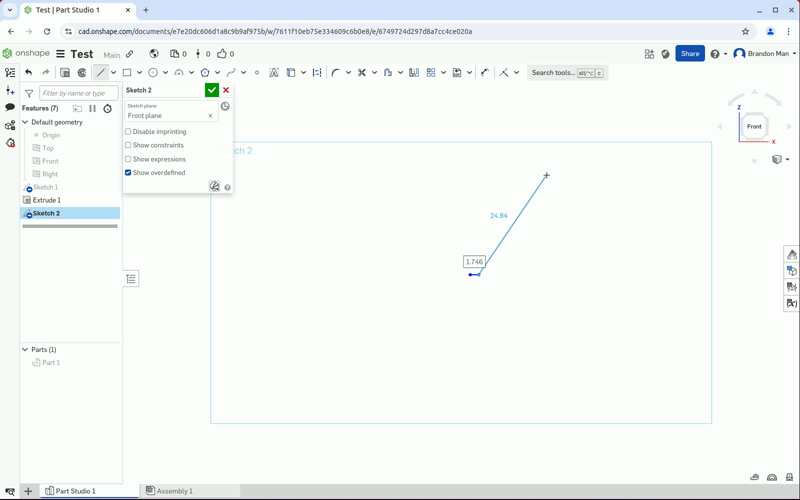
key_up(shift)
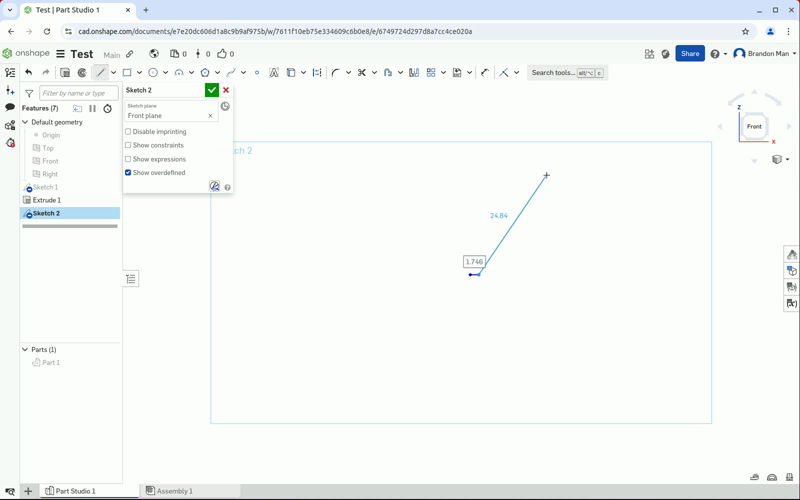
key_down(shift)
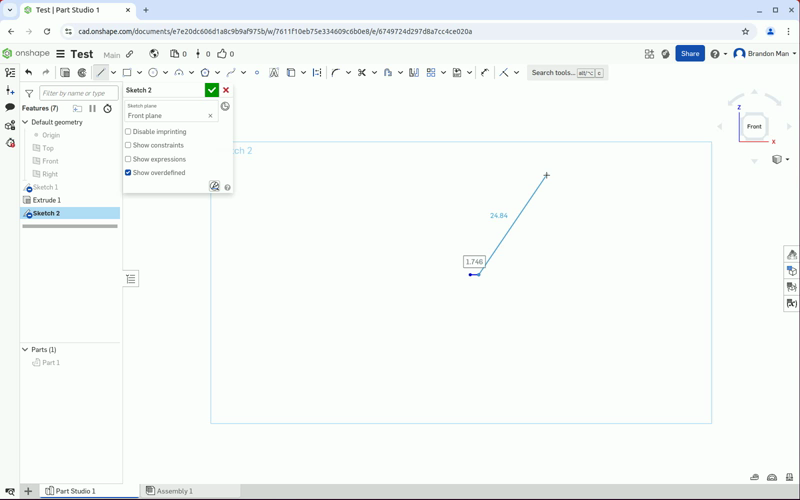
mouse_move(576, 174)
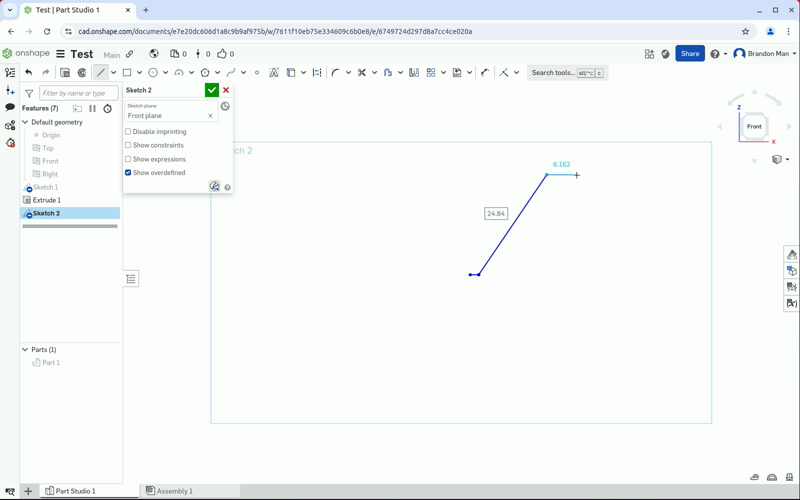
mouse_move(540, 170)
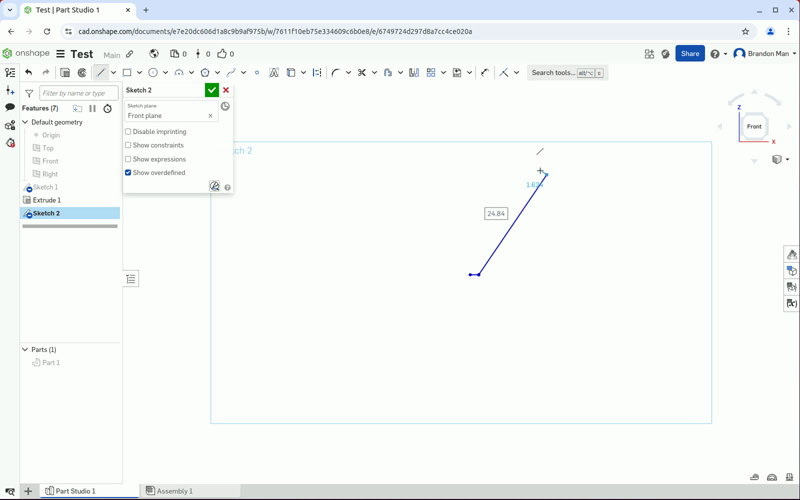
click(540, 170)
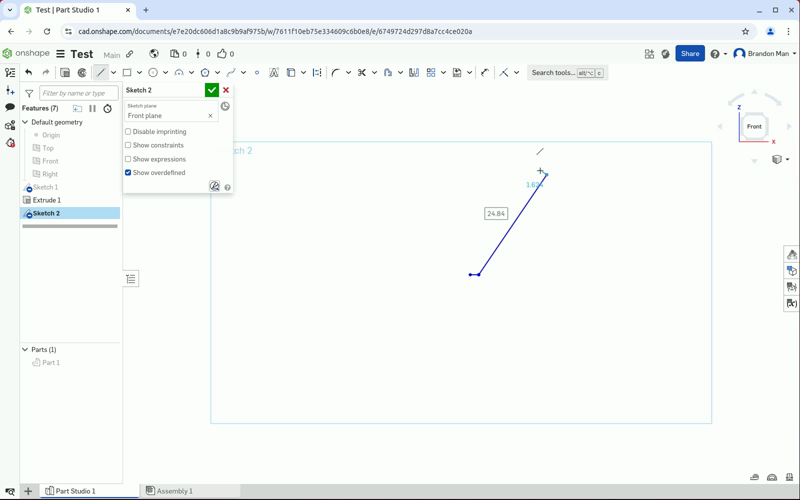
key_up(shift)
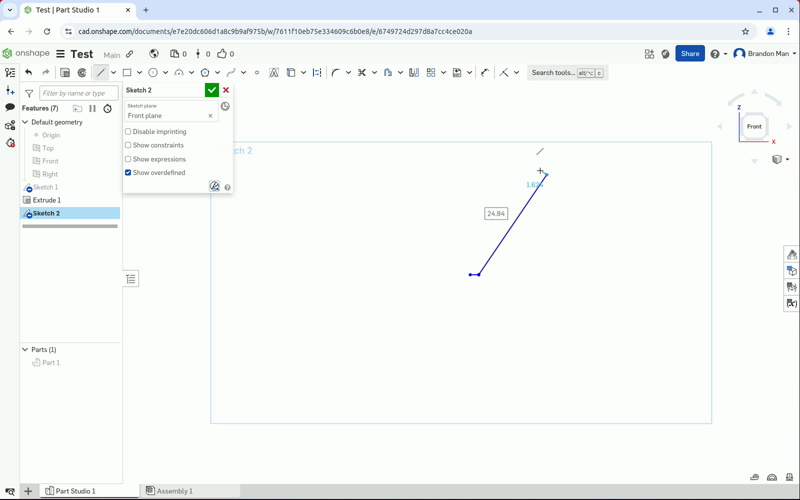
key_down(shift)
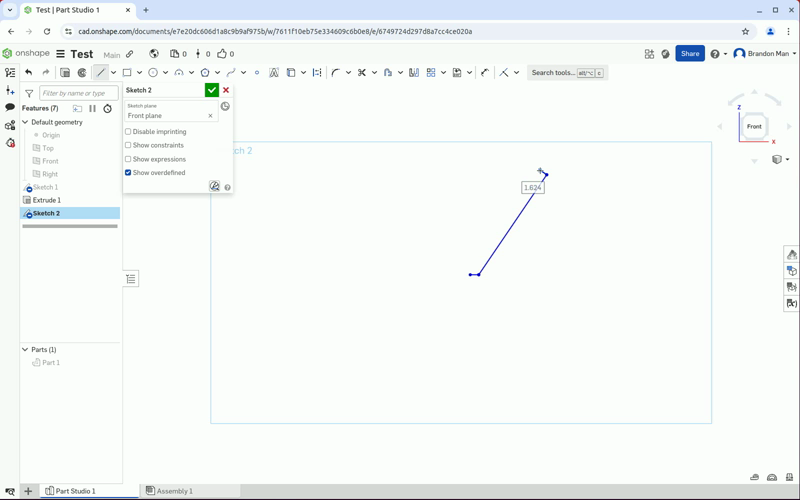
mouse_move(470, 274)
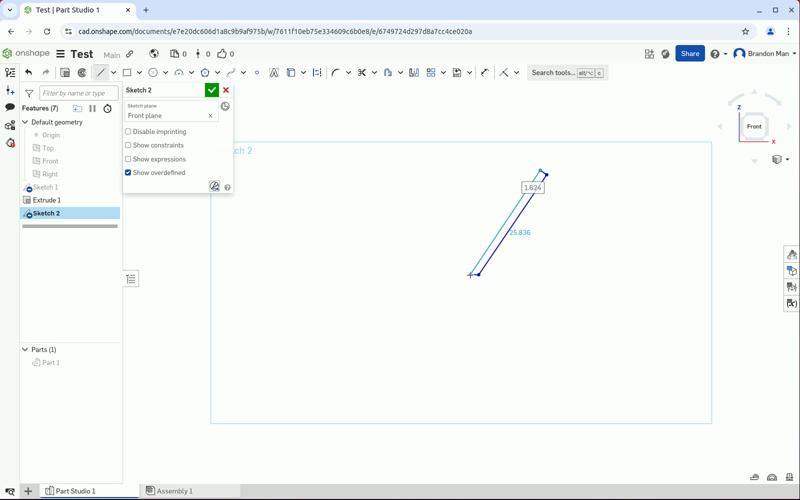
key_up(shift)
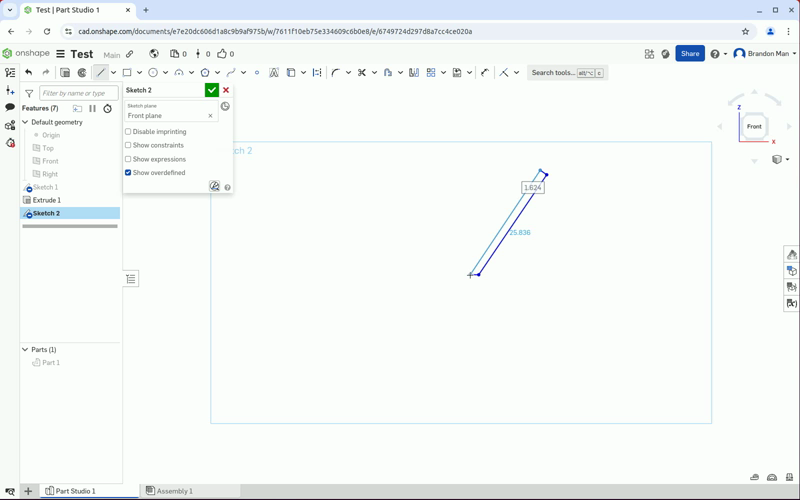
click(470, 274)
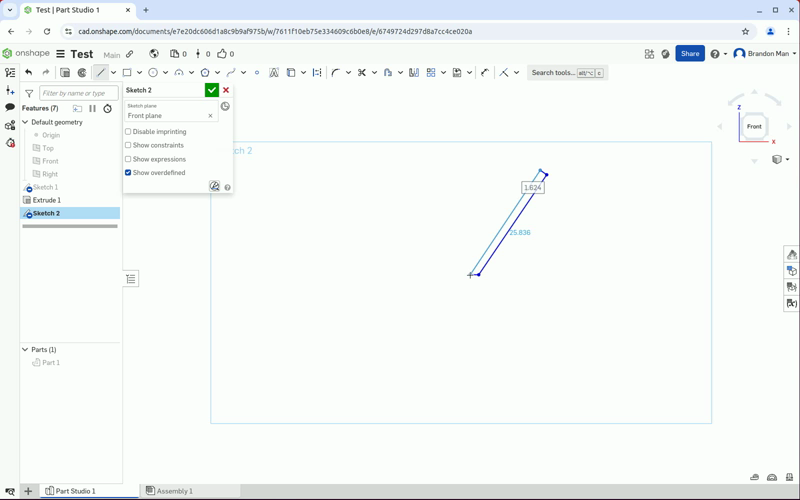
key(esc)
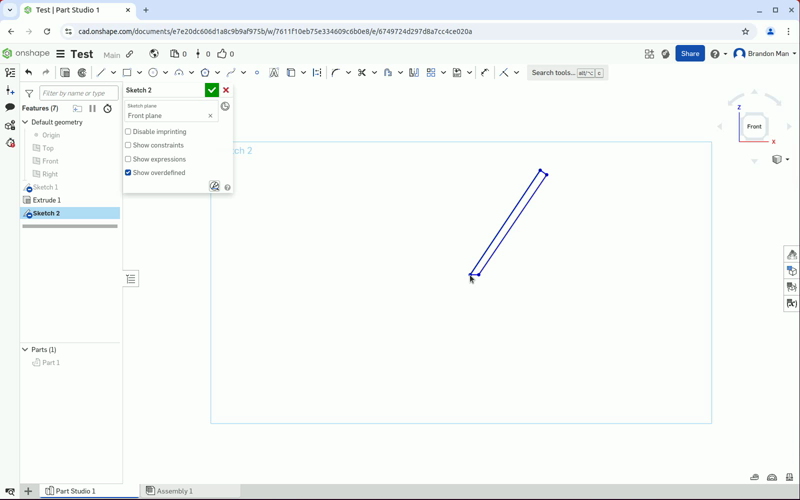
mouse_move(481, 269)
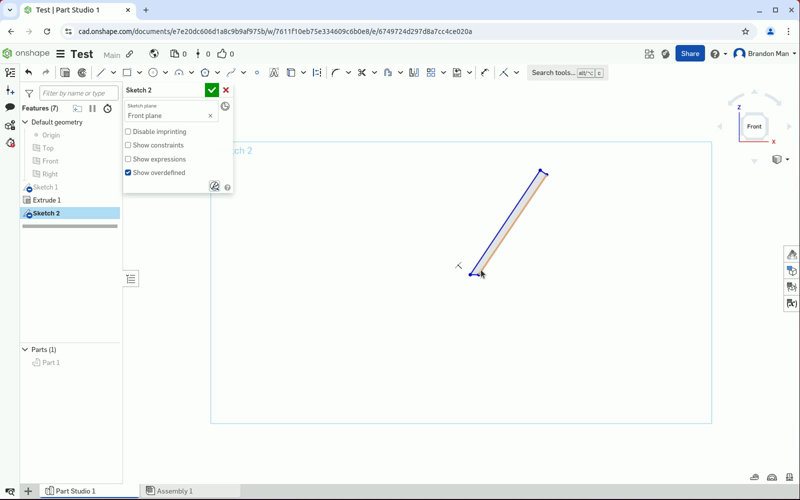
scroll(6)
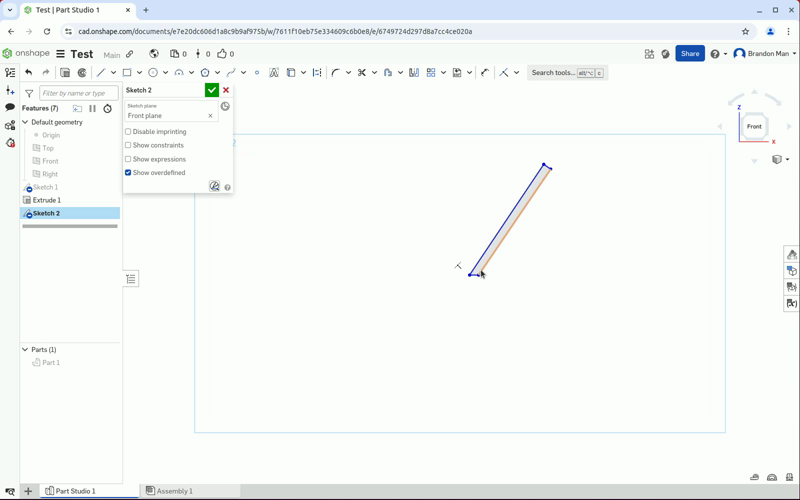
scroll(6)
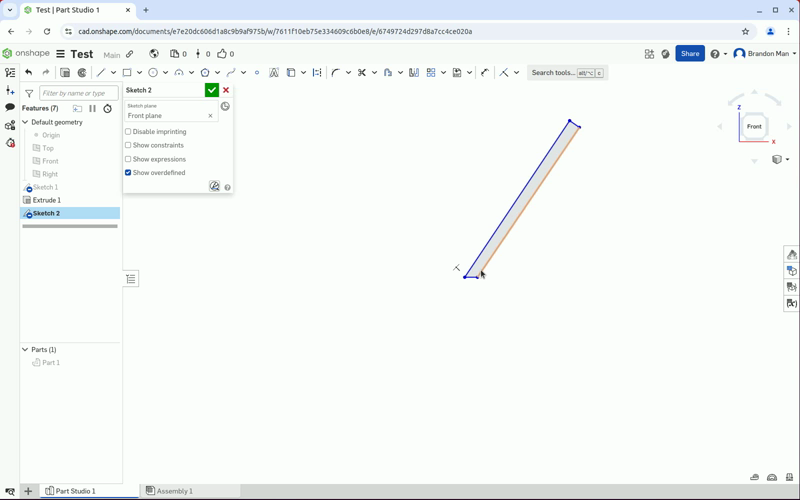
scroll(6)
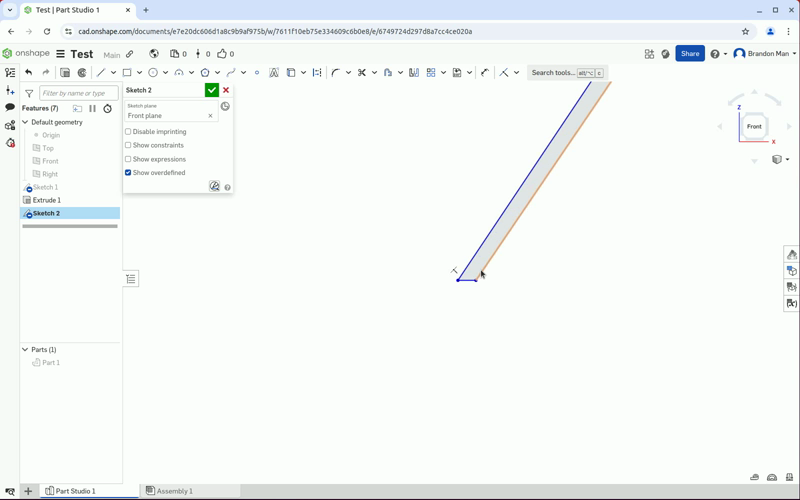
scroll(6)
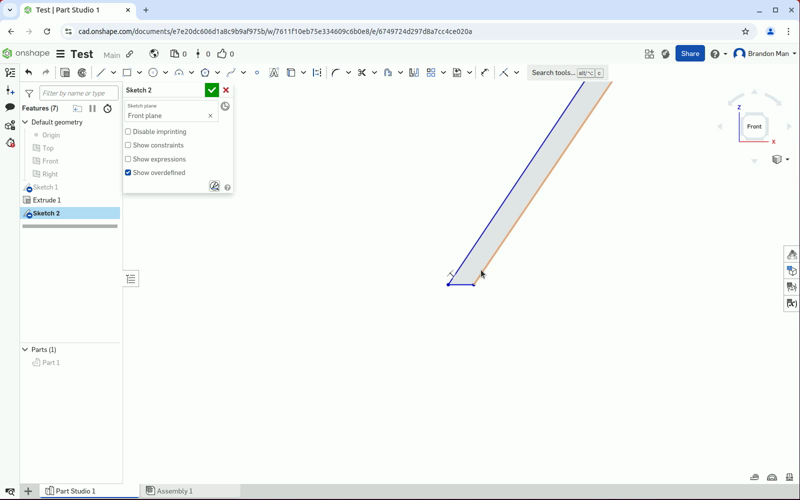
scroll(6)
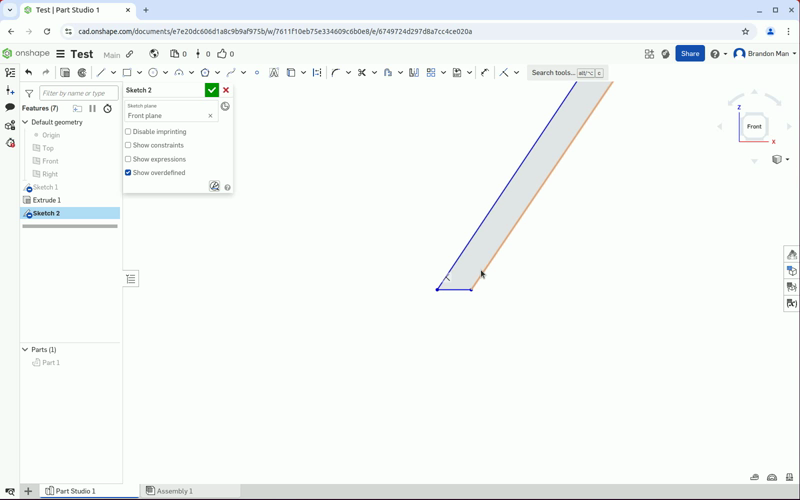
scroll(6)
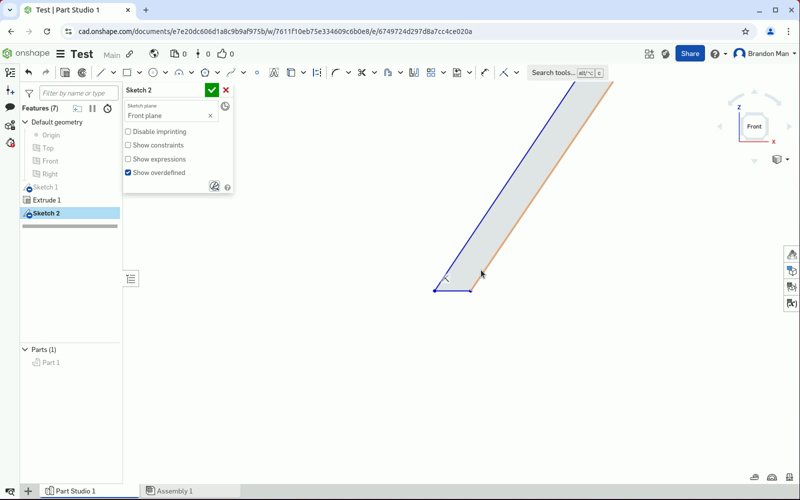
scroll(6)
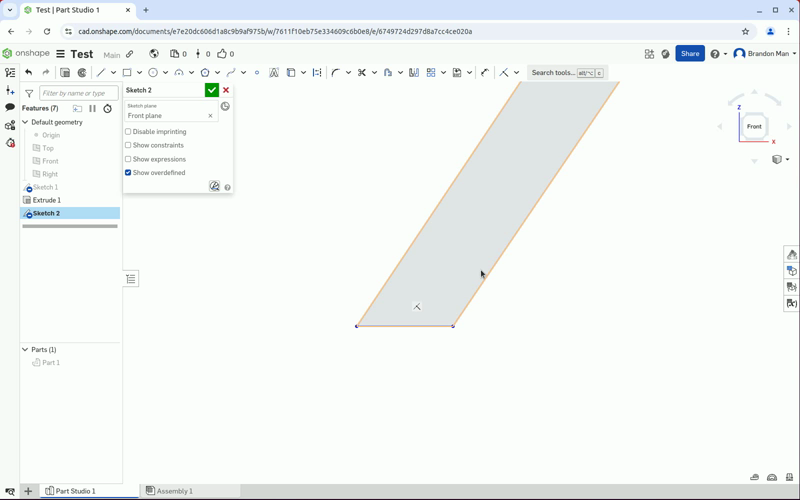
click(481, 269)
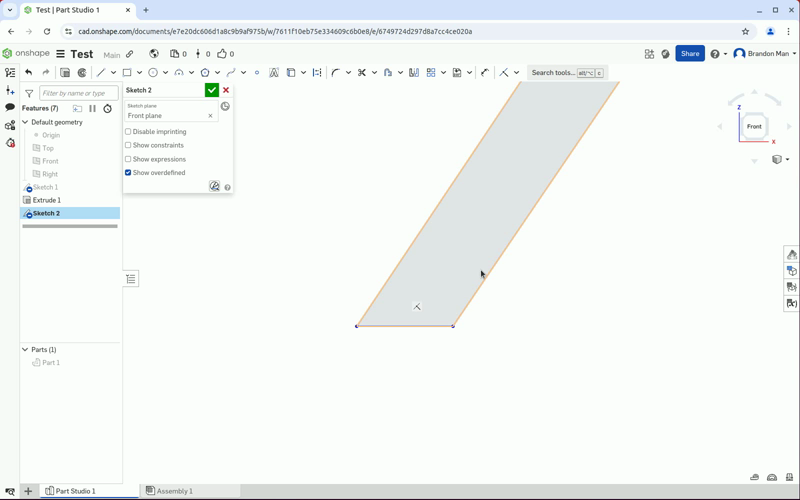
scroll(-6)
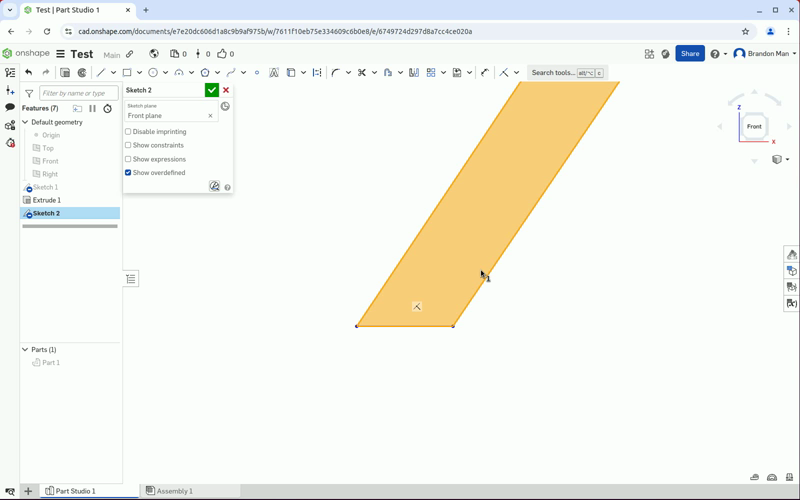
scroll(-6)
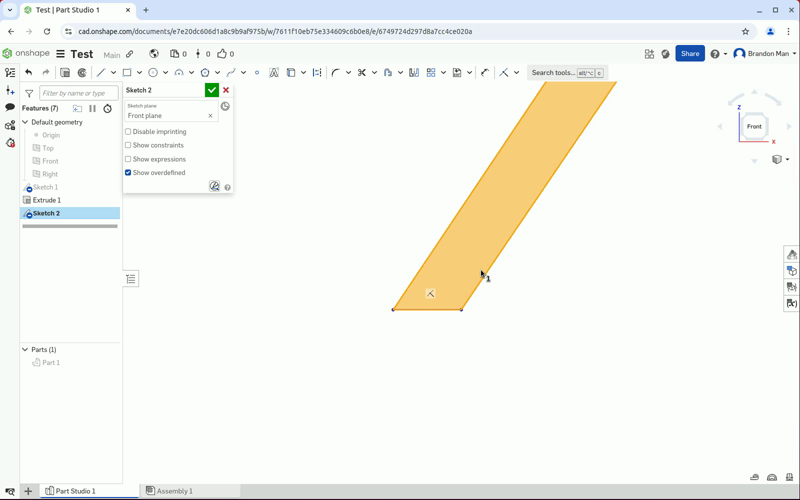
scroll(-6)
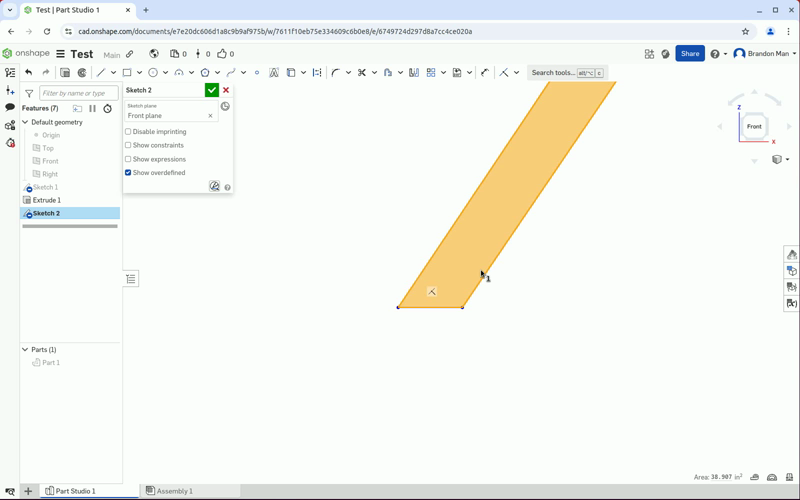
scroll(-6)
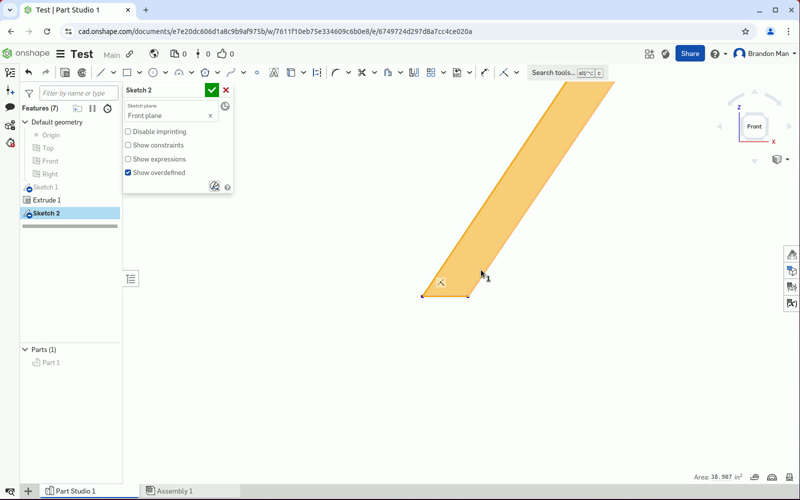
scroll(-6)
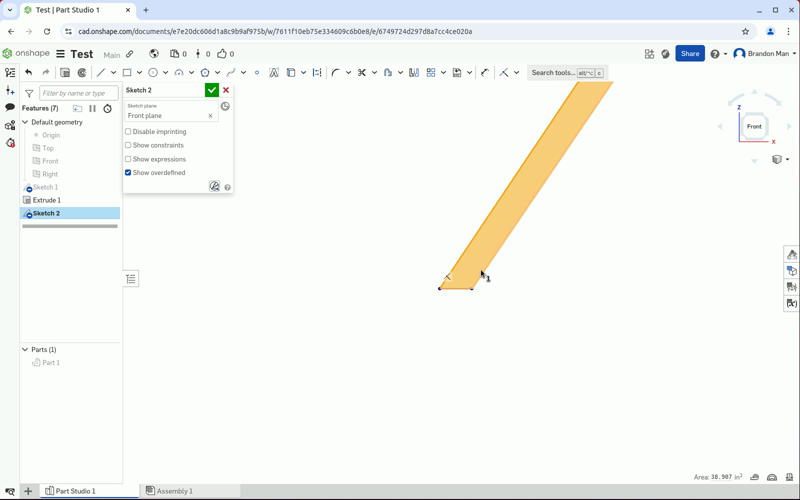
scroll(-6)
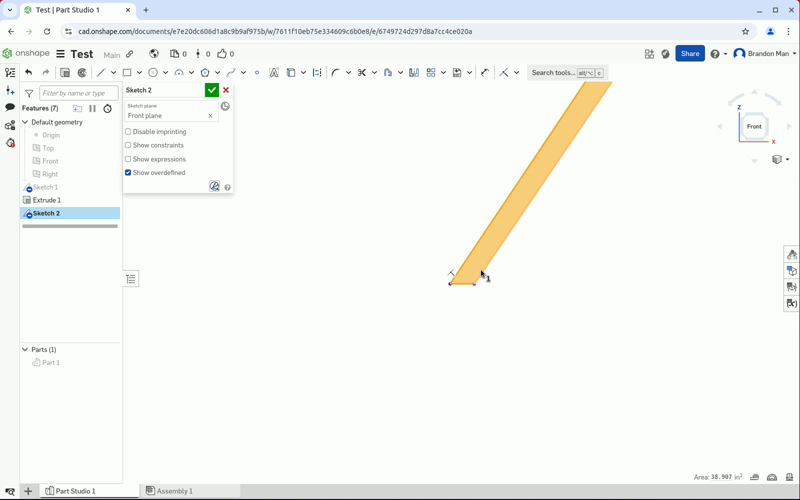
scroll(-6)
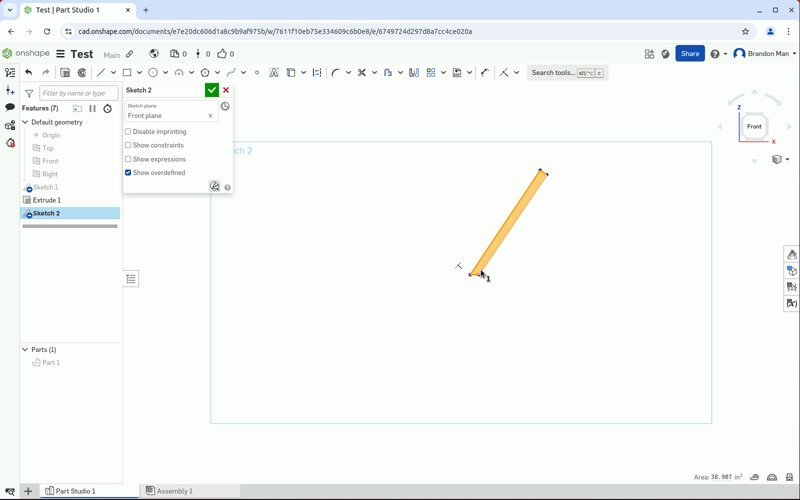
mouse_move(73, 352)
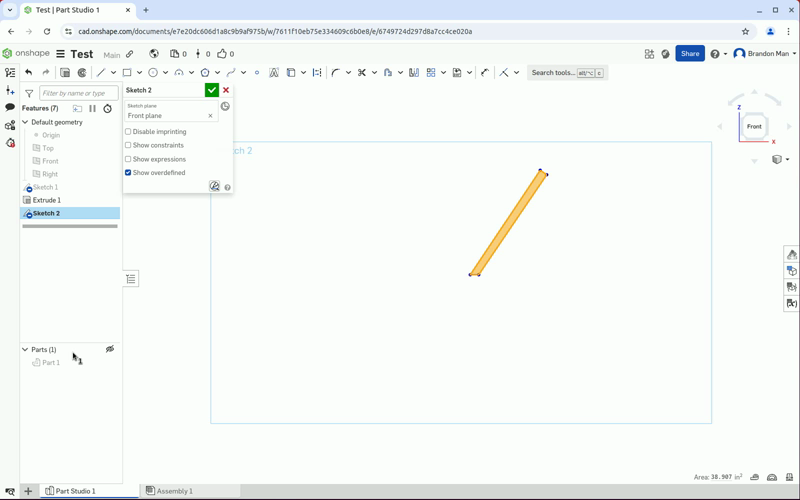
key(shift+y)
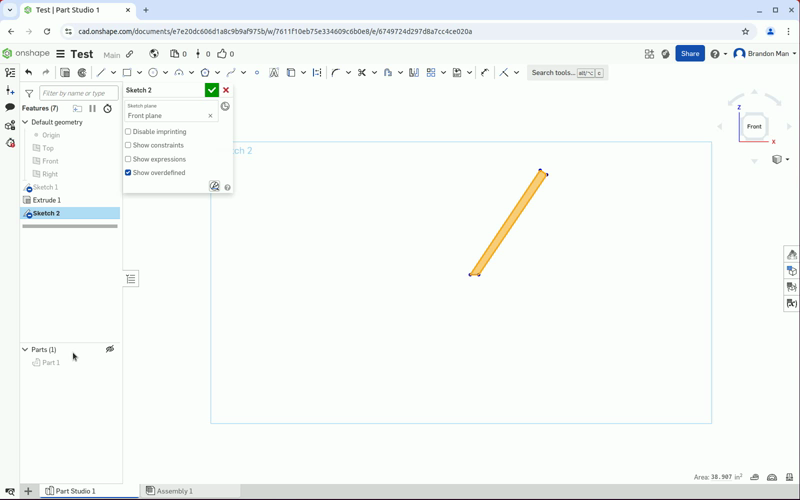
key(shift+e)
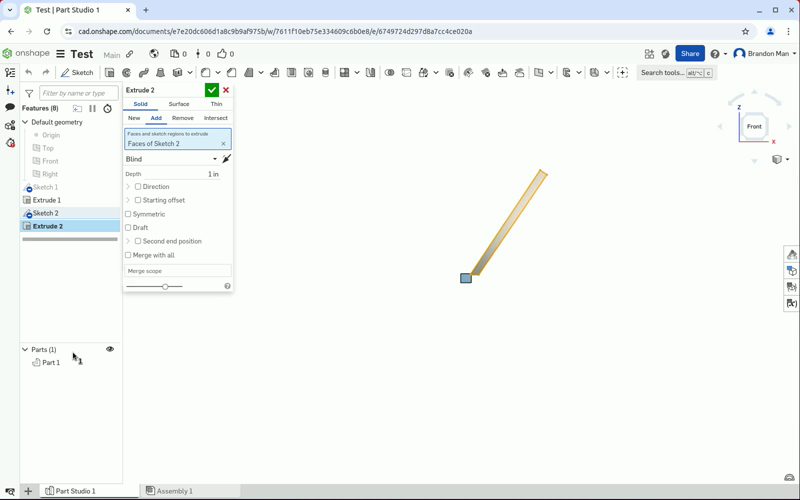
mouse_move(143, 106)
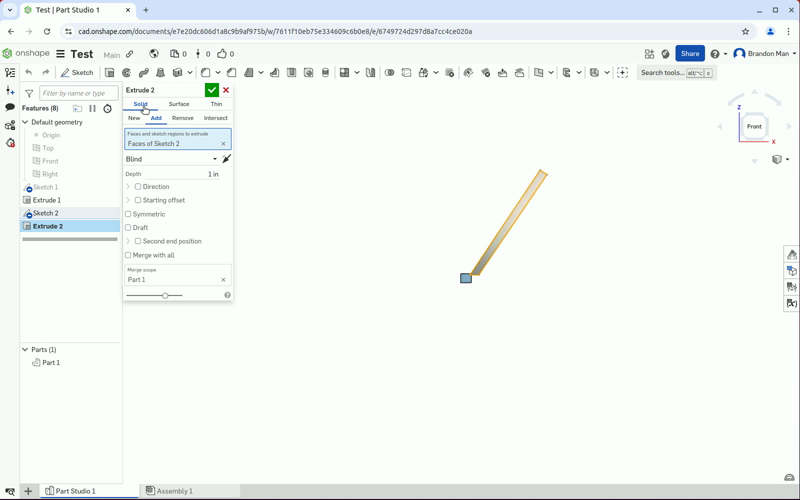
click(143, 106)
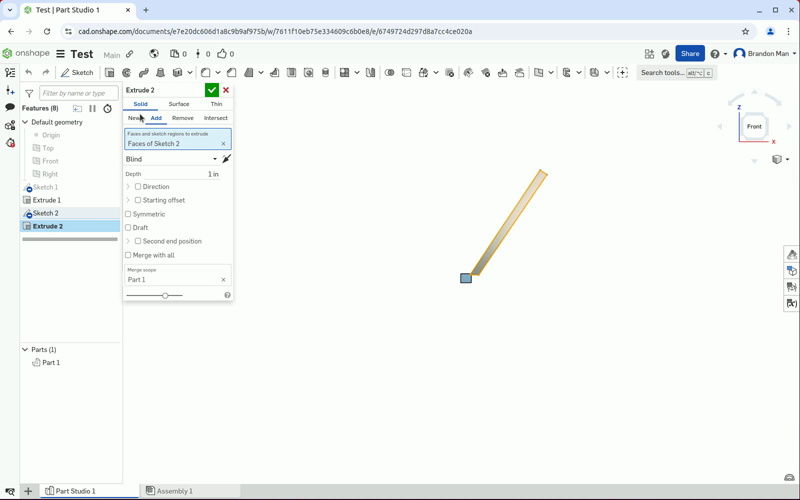
mouse_move(137, 120)
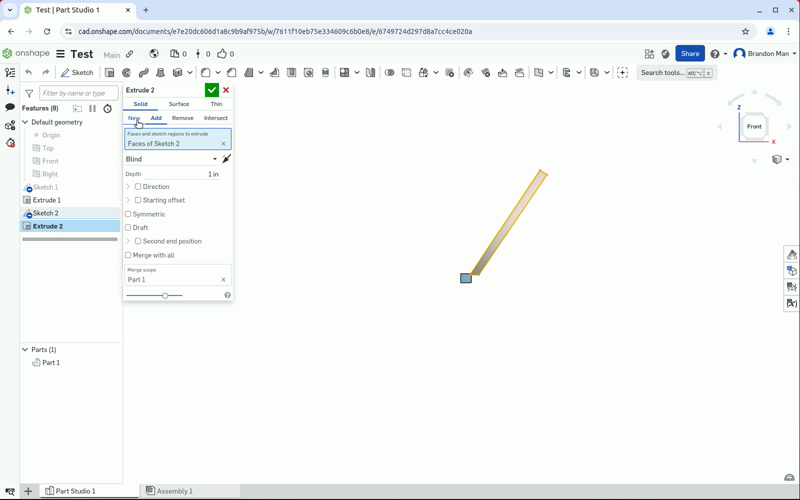
click(137, 120)
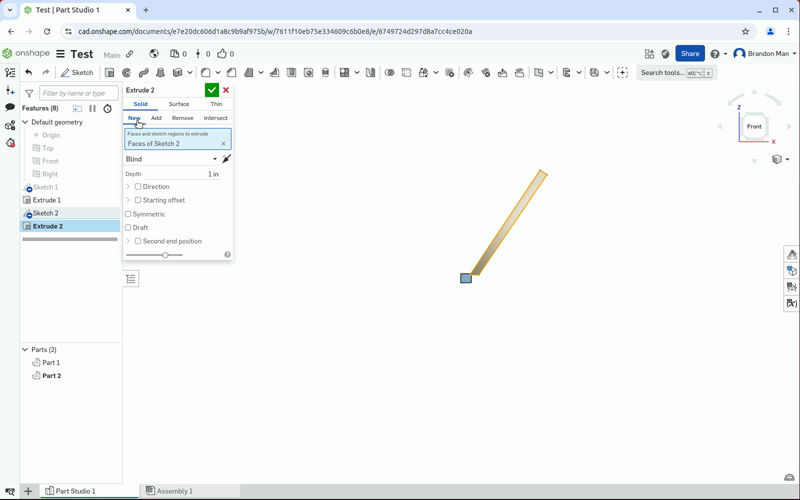
key(tab, 4)
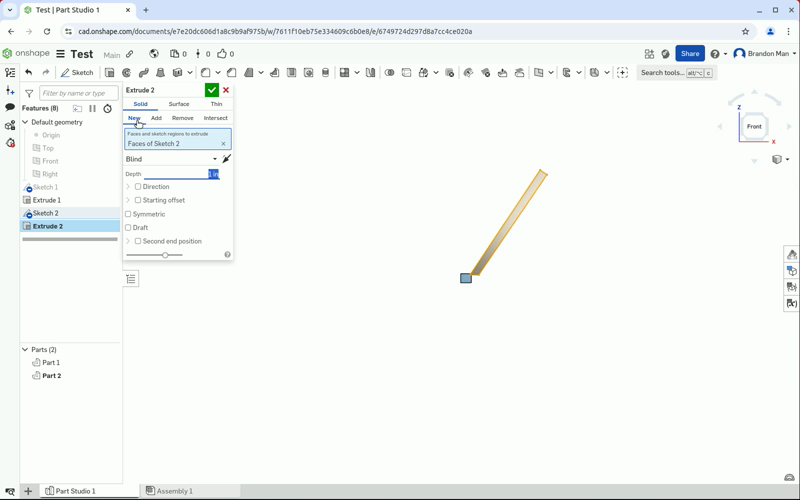
text(0.481)
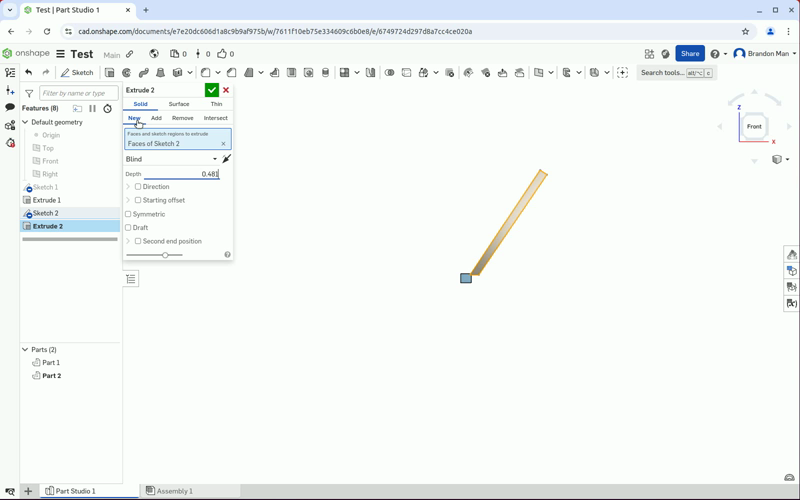
key(enter)
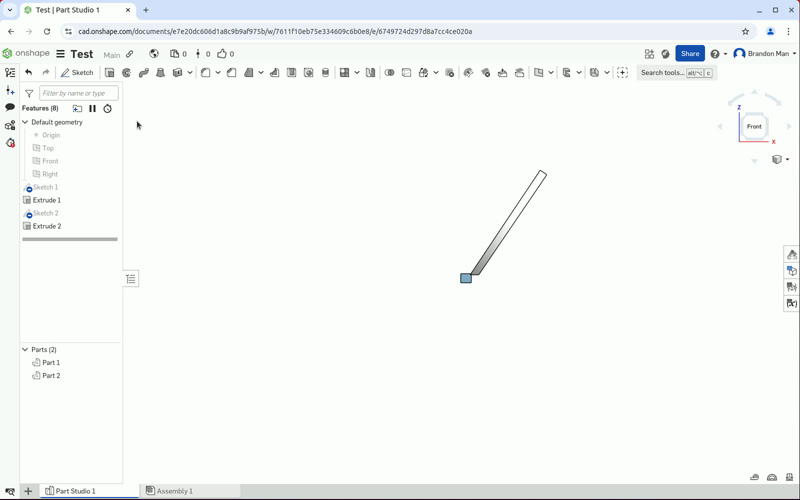
key(shift+h)
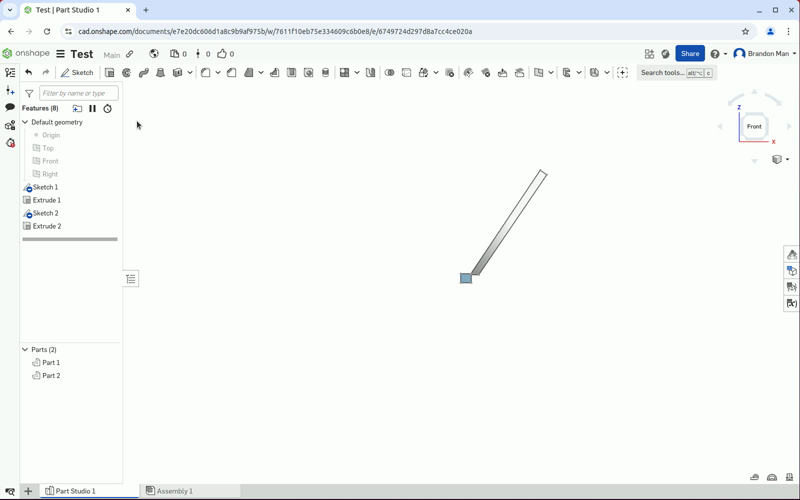
key(shift+h)
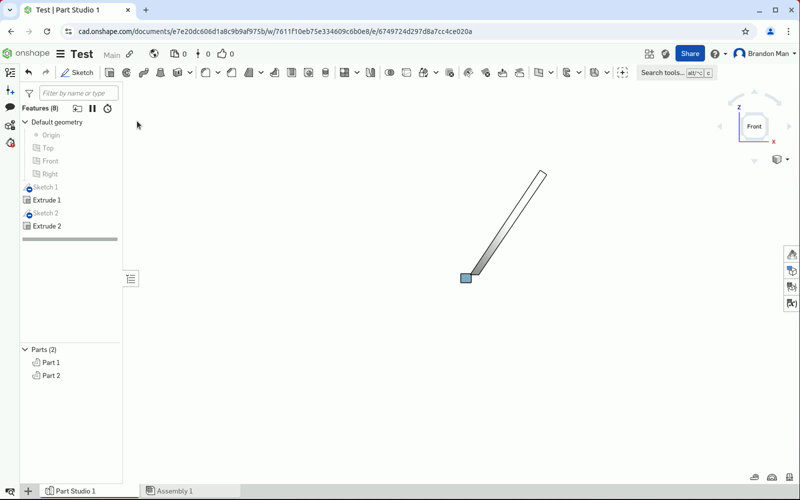
mouse_move(73, 189)
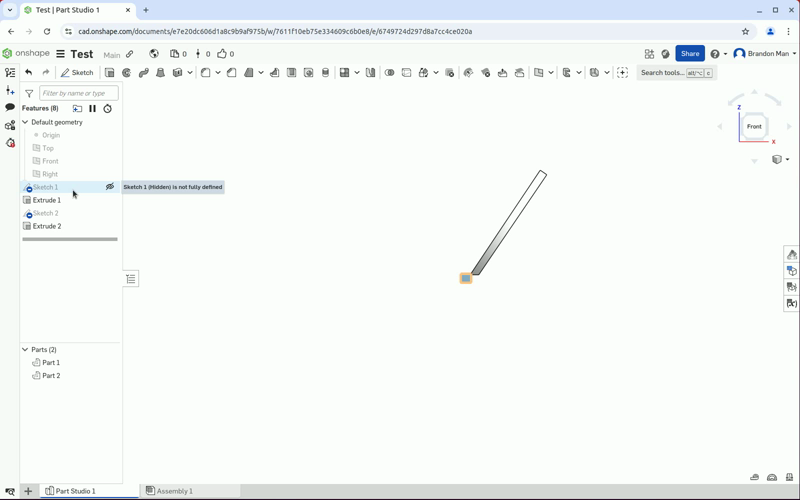
click(73, 189)
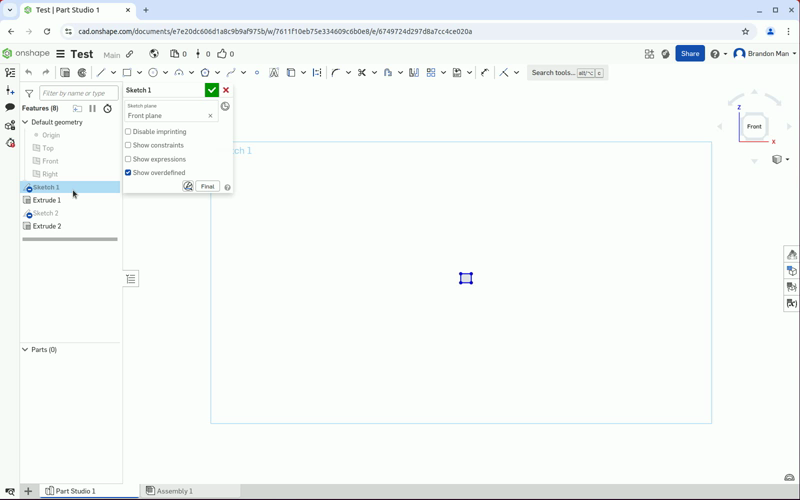
mouse_move(229, 92)
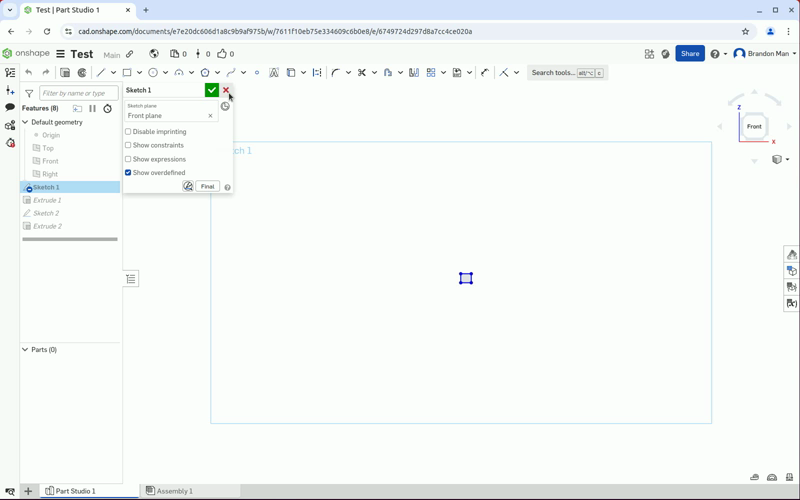
click(229, 92)
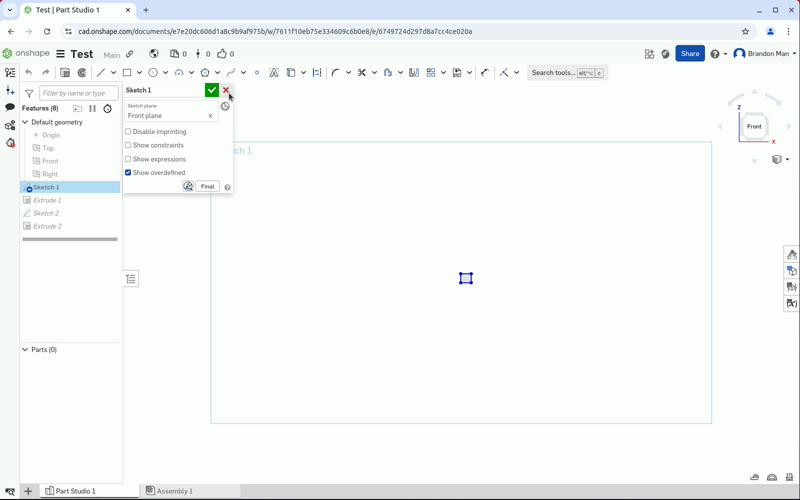
key(shift+s)
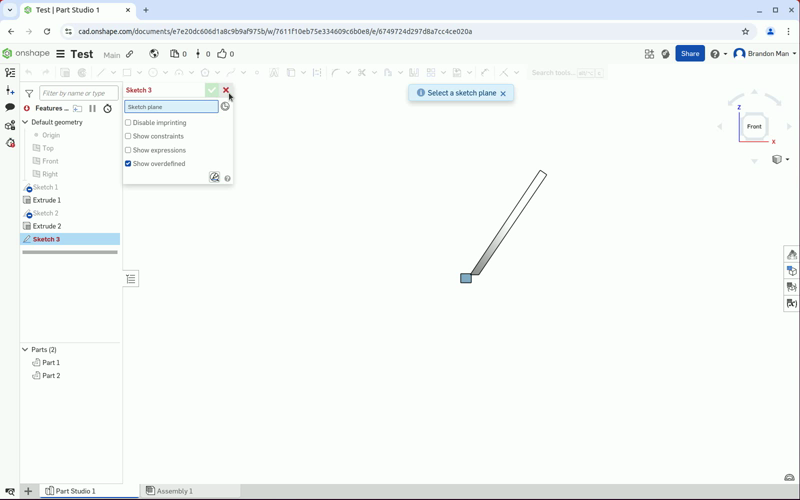
mouse_move(73, 163)
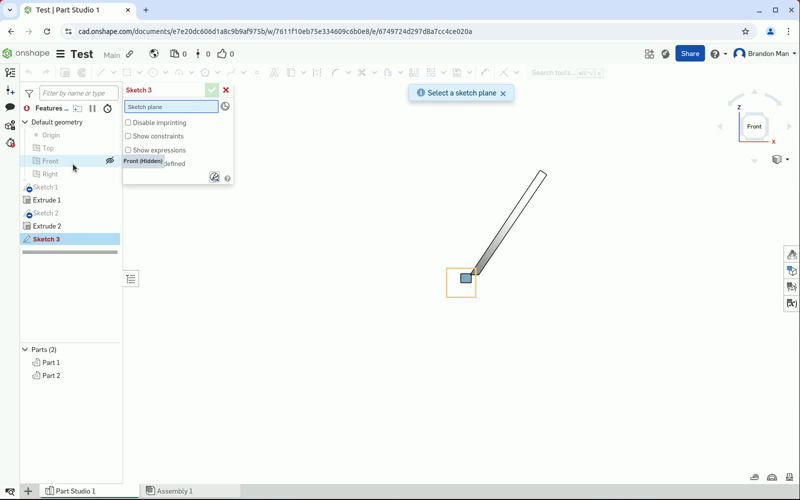
click(73, 163)
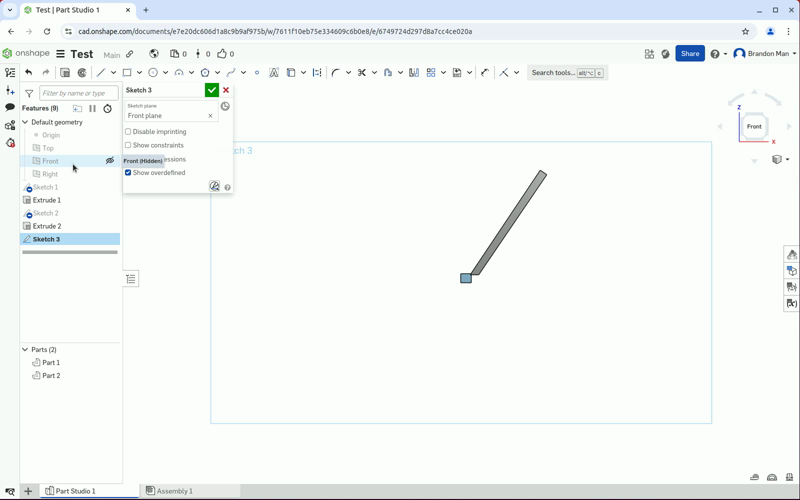
mouse_move(73, 352)
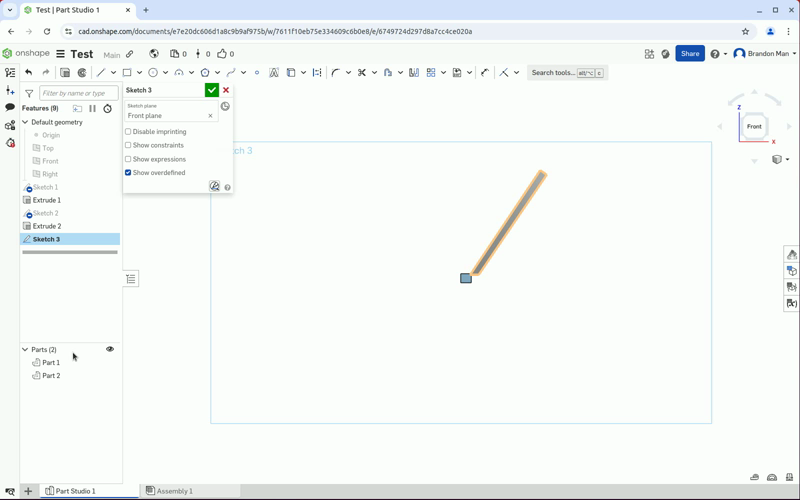
key(y)
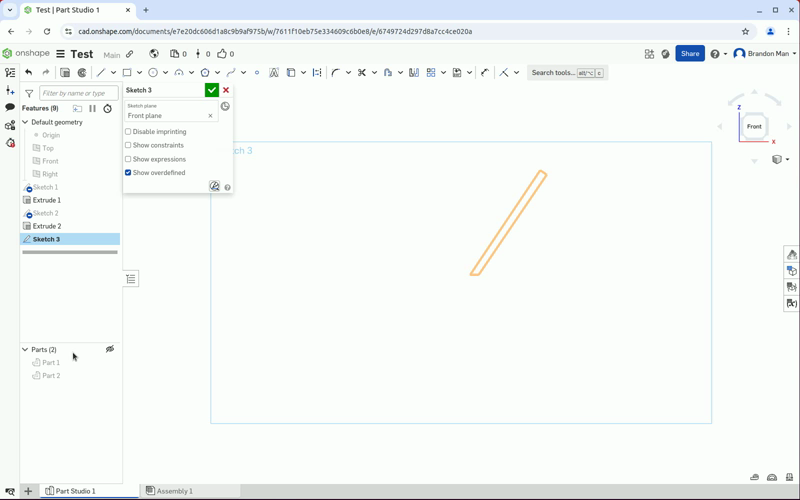
key(l)
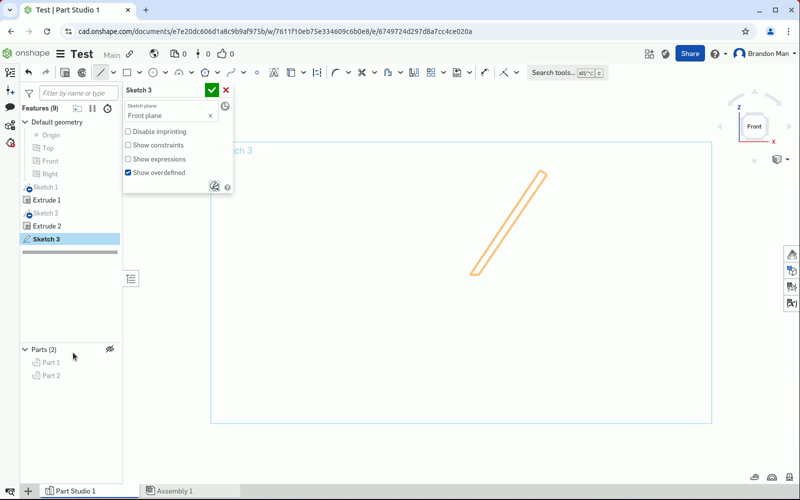
key_down(shift)
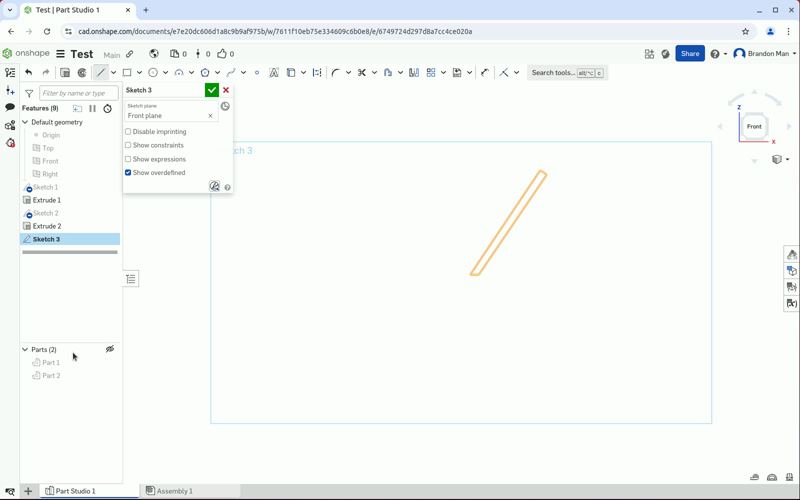
mouse_move(470, 282)
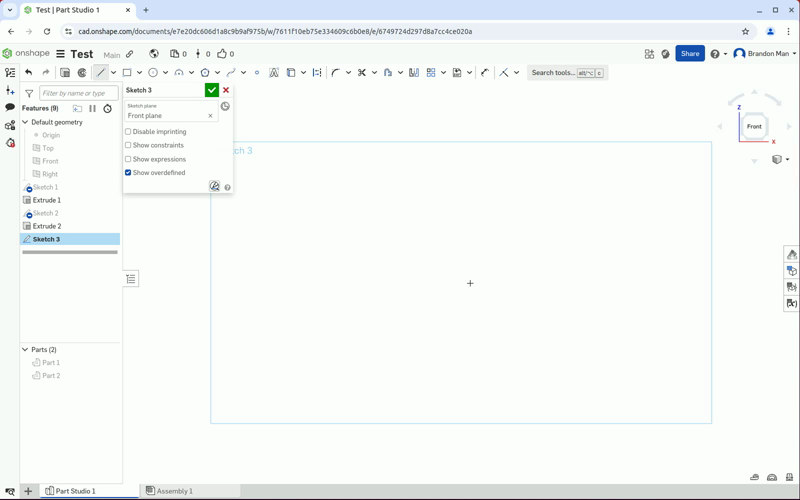
click(470, 282)
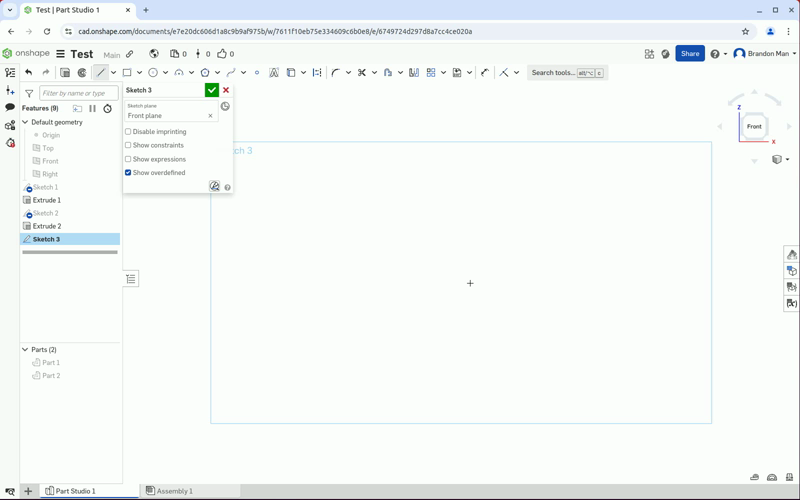
key_up(shift)
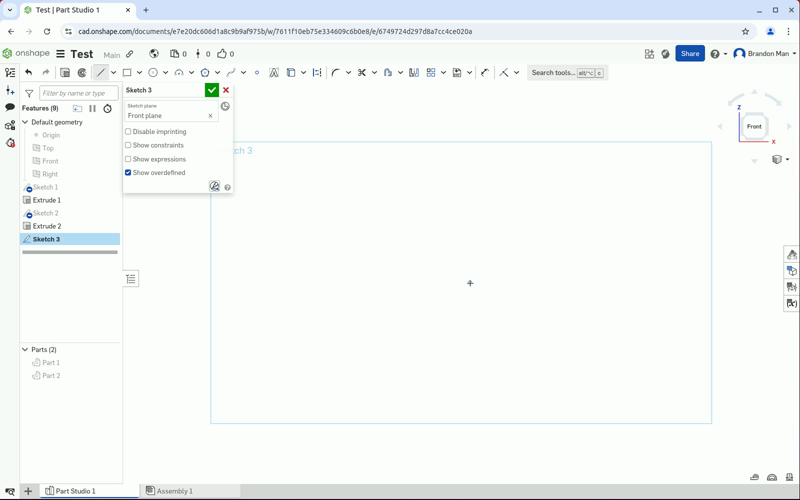
key_down(shift)
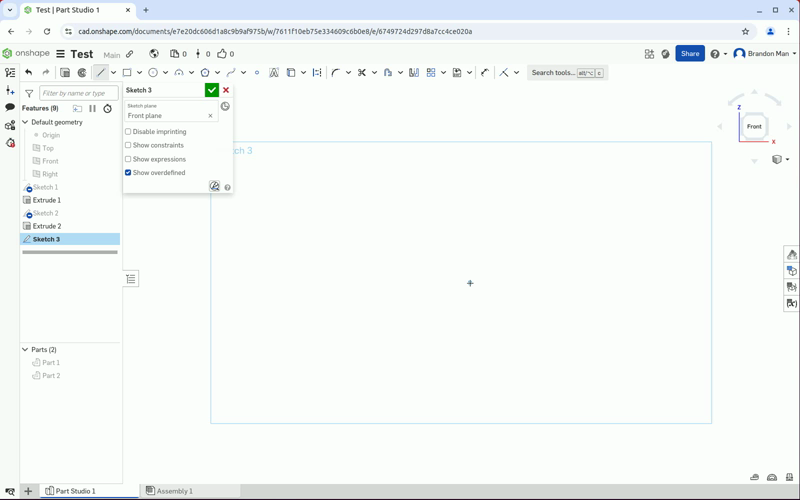
mouse_move(500, 282)
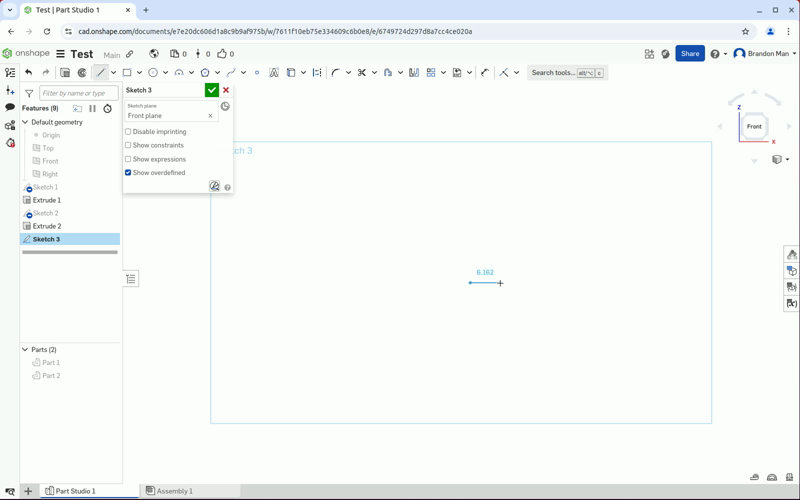
mouse_move(473, 282)
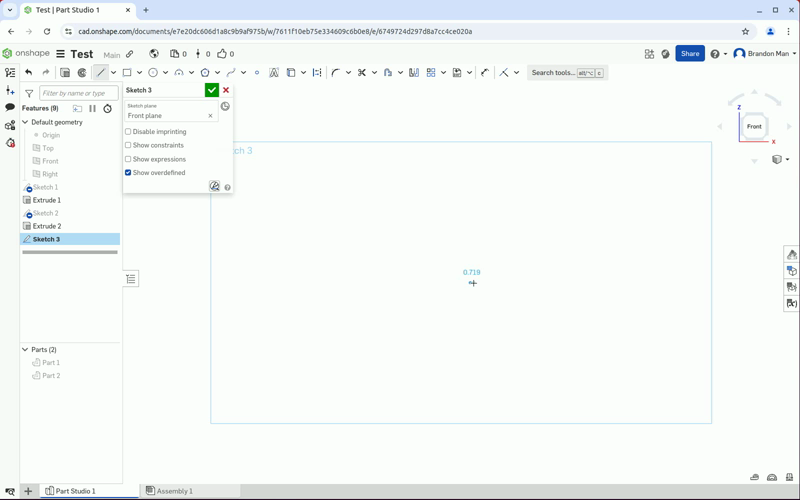
scroll(6)
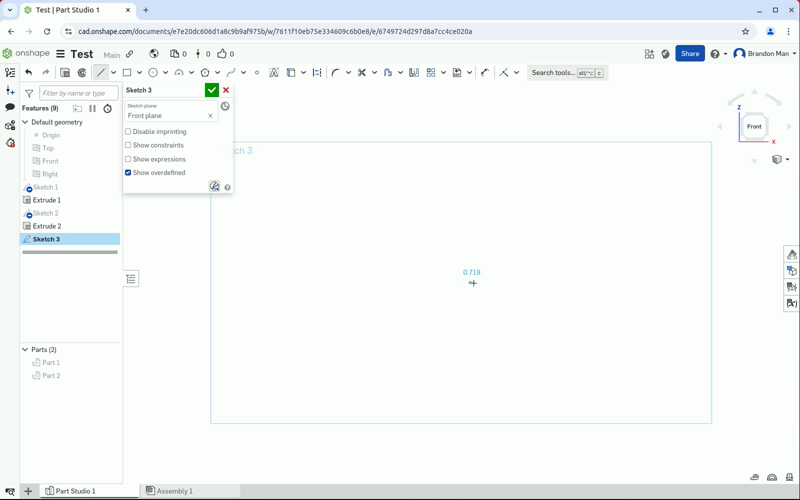
scroll(6)
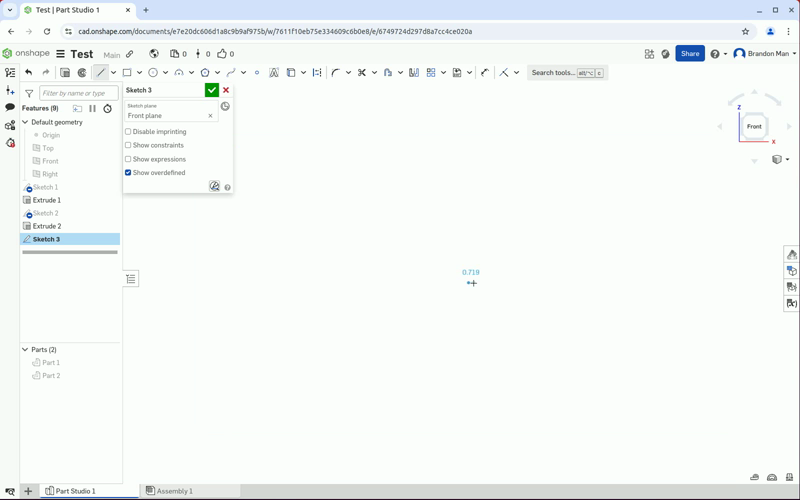
scroll(6)
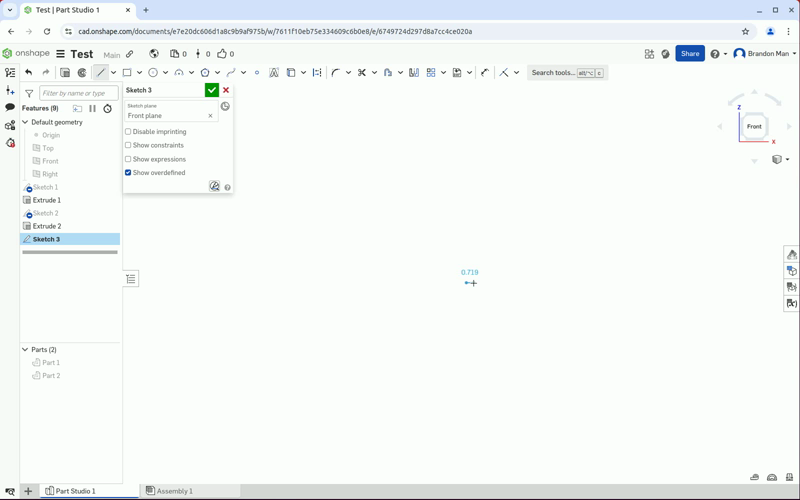
scroll(6)
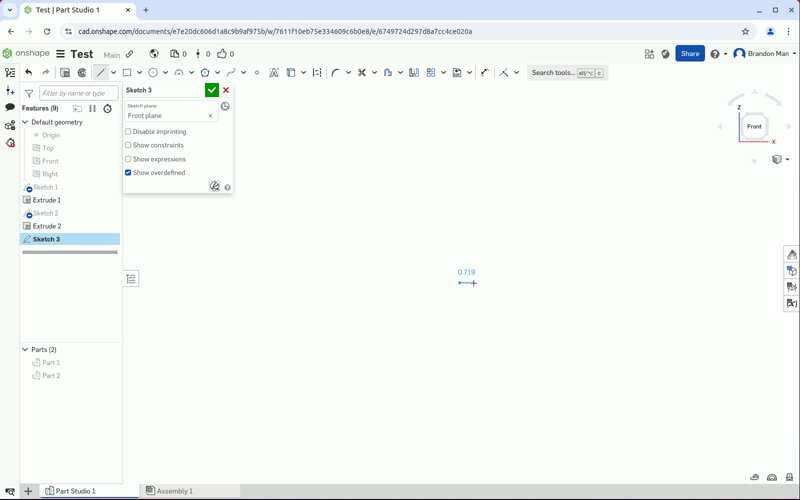
scroll(6)
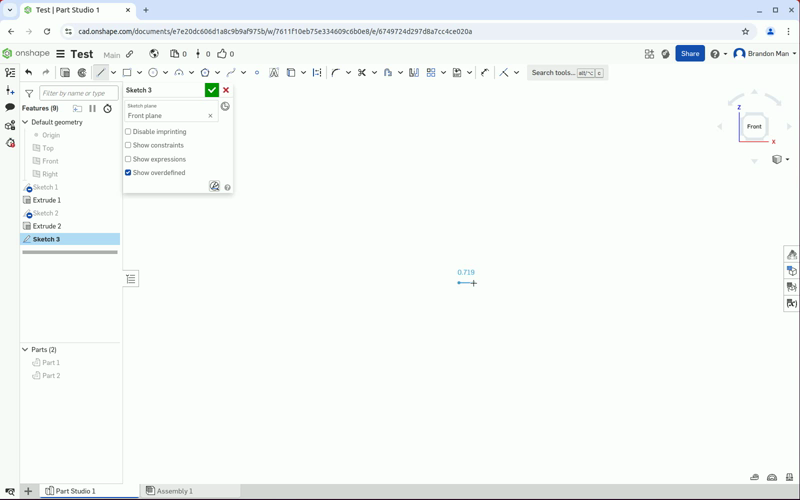
scroll(6)
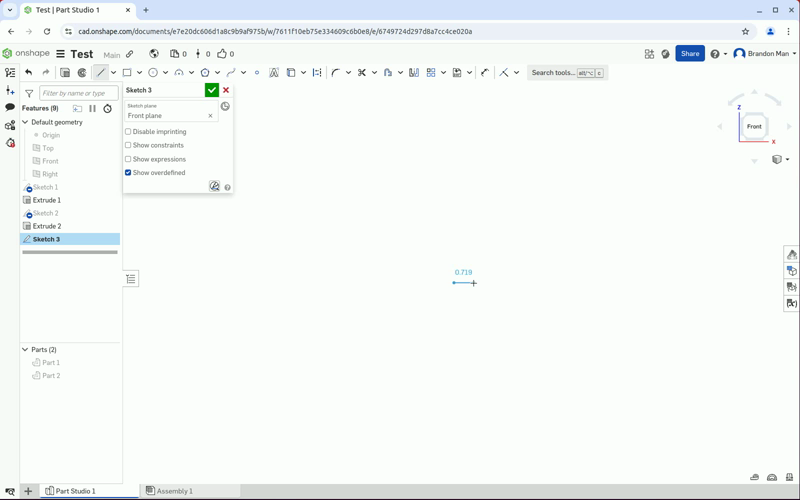
scroll(6)
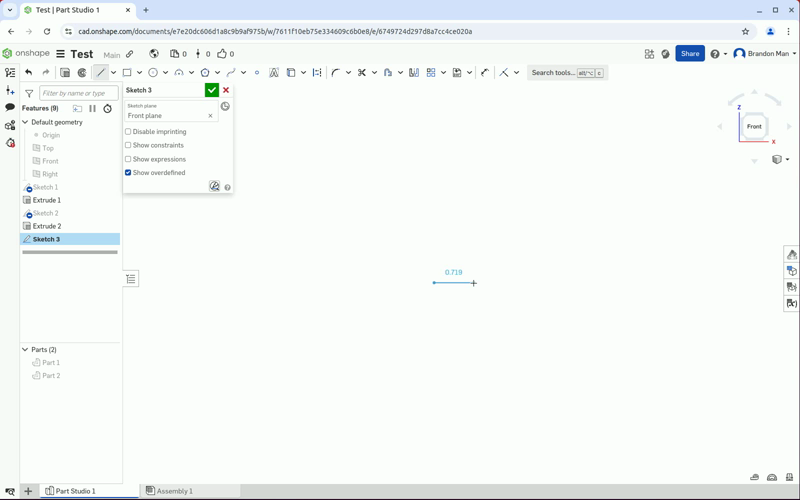
click(473, 282)
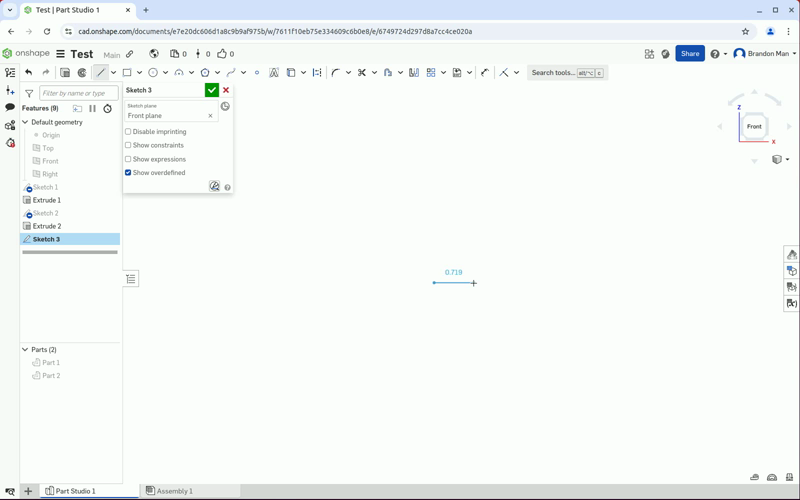
scroll(-6)
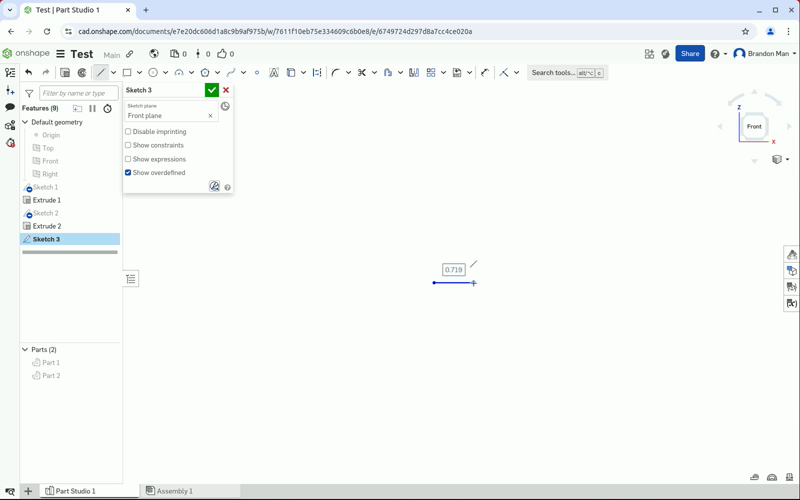
scroll(-6)
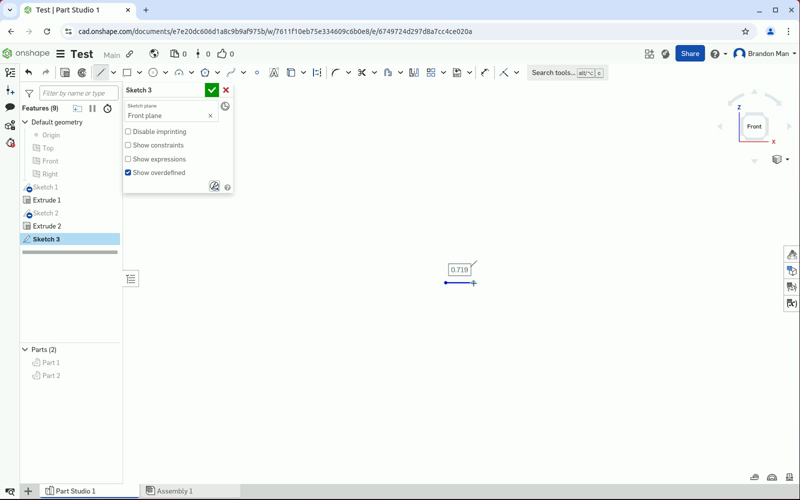
scroll(-6)
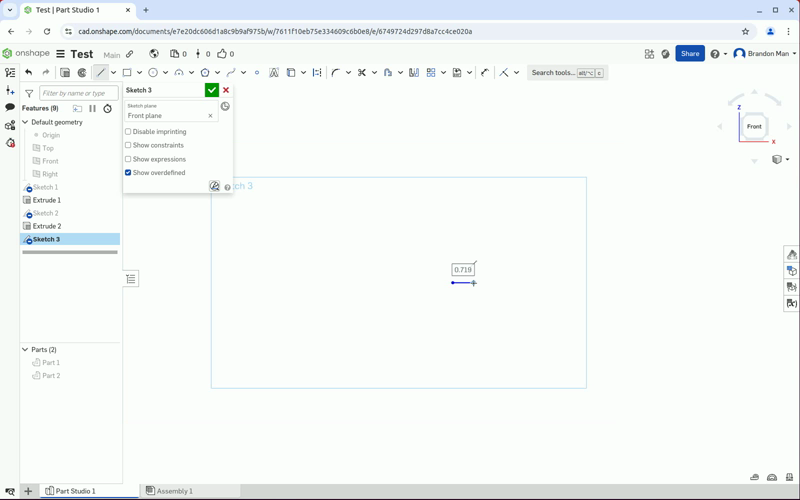
scroll(-6)
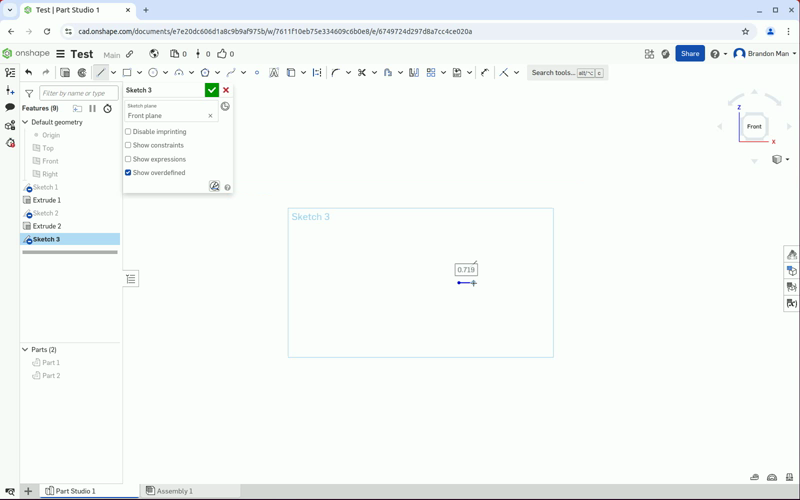
scroll(-6)
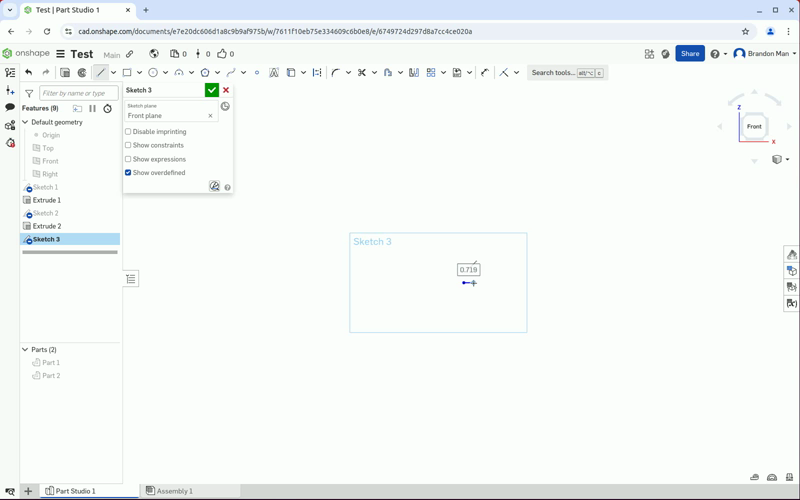
scroll(-6)
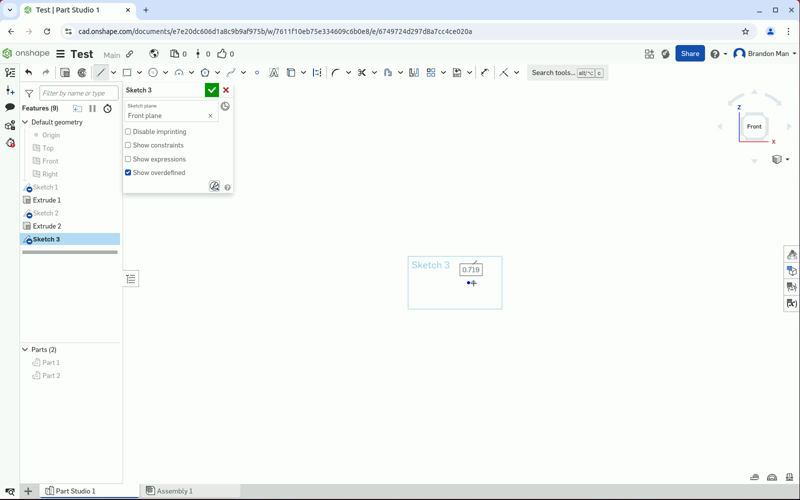
scroll(-6)
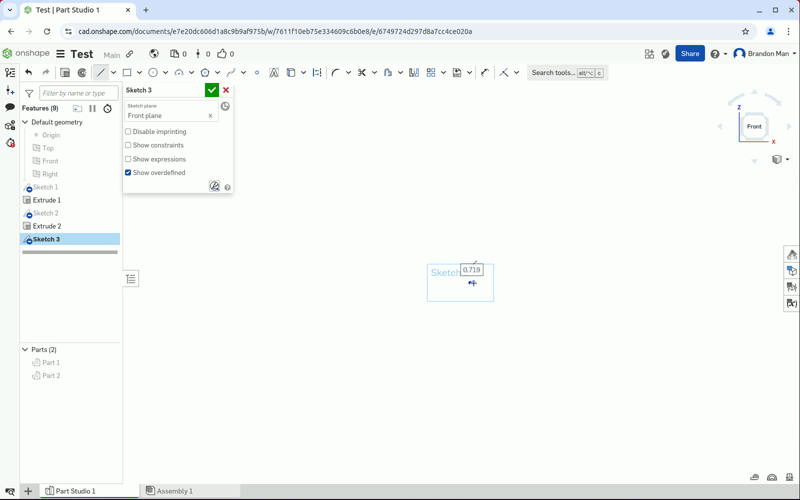
key_up(shift)
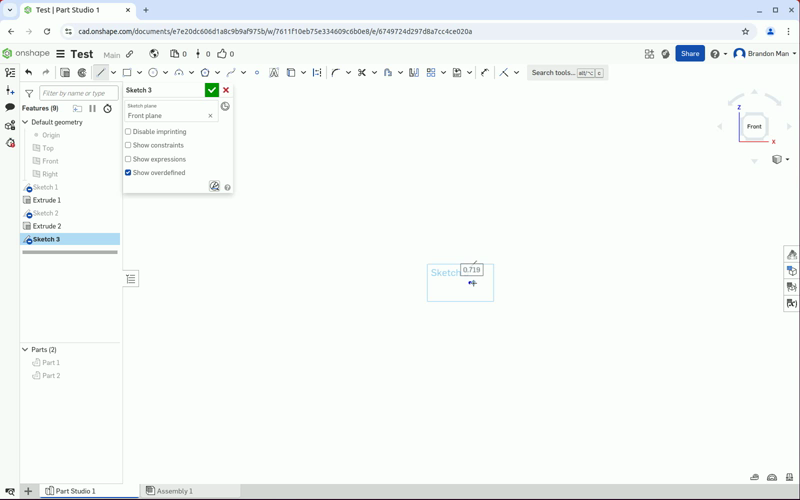
key_down(shift)
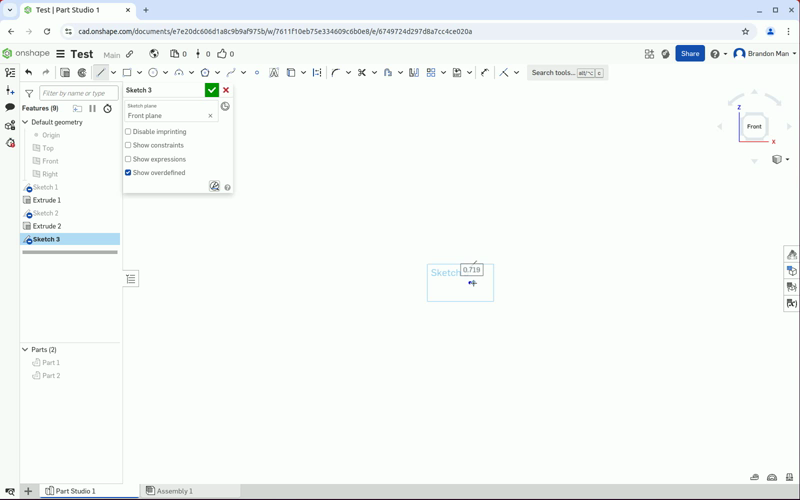
mouse_move(503, 282)
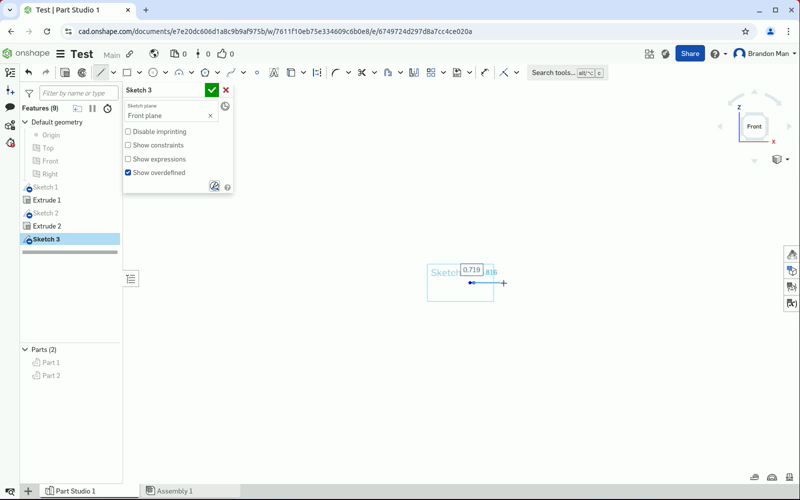
mouse_move(470, 273)
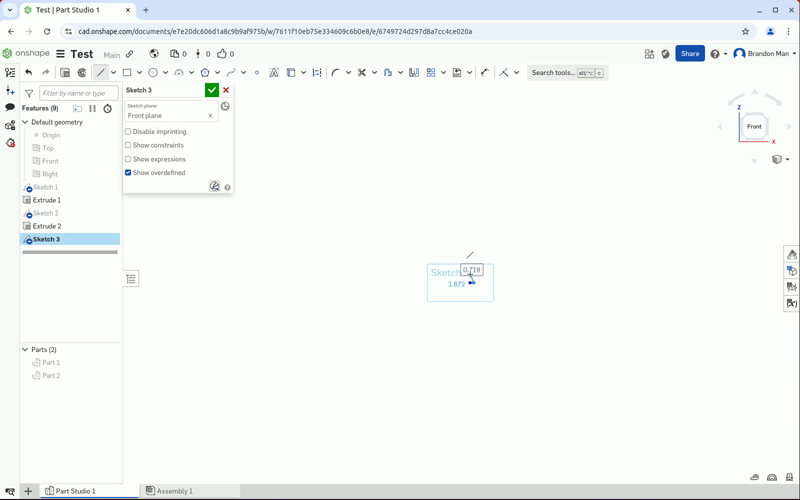
click(470, 273)
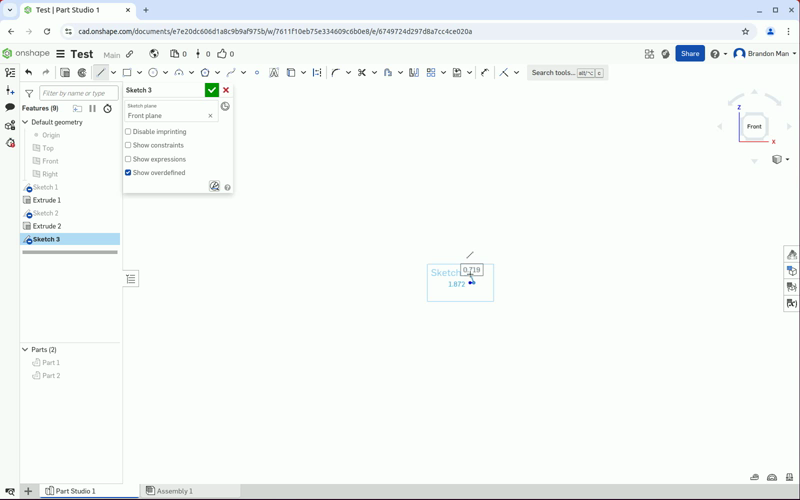
key_up(shift)
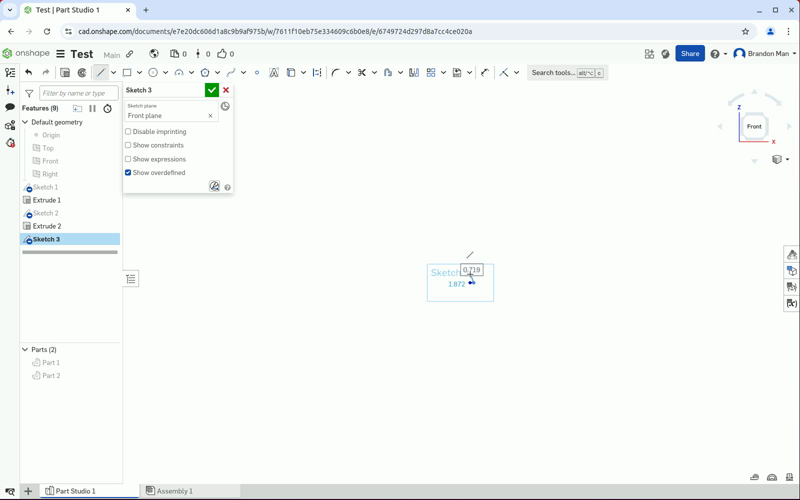
mouse_move(500, 273)
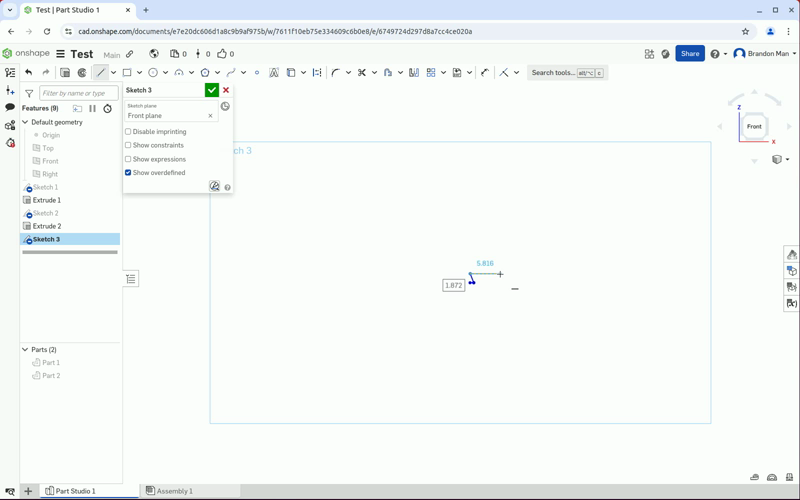
key_down(shift)
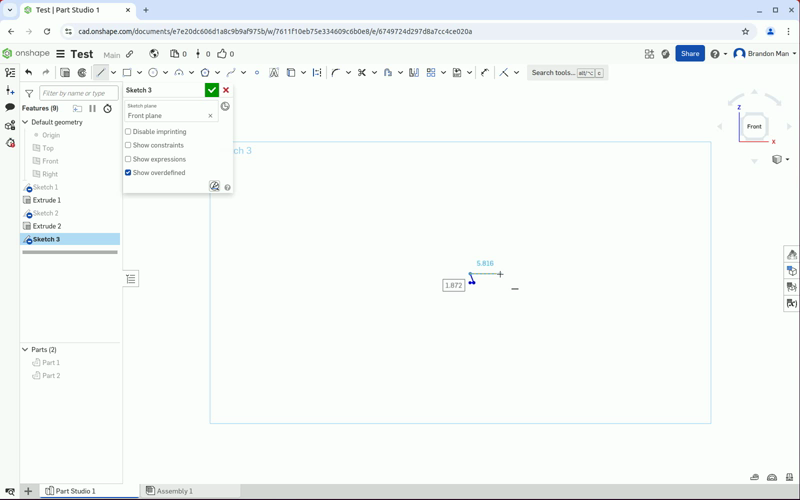
mouse_move(470, 282)
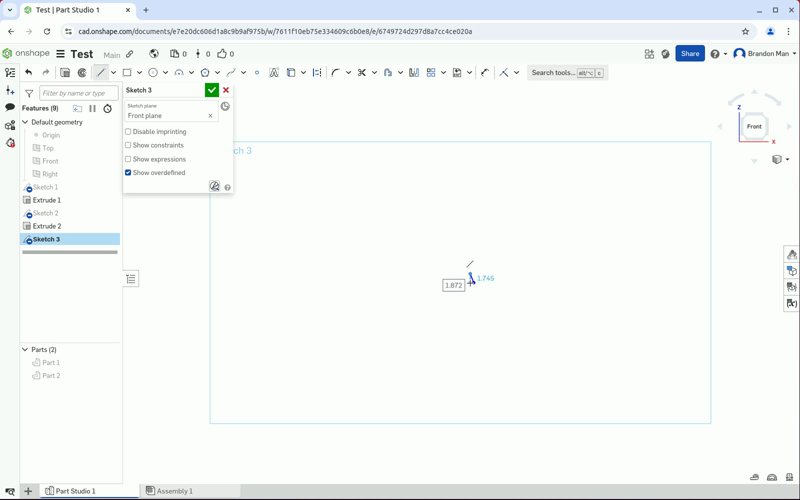
scroll(6)
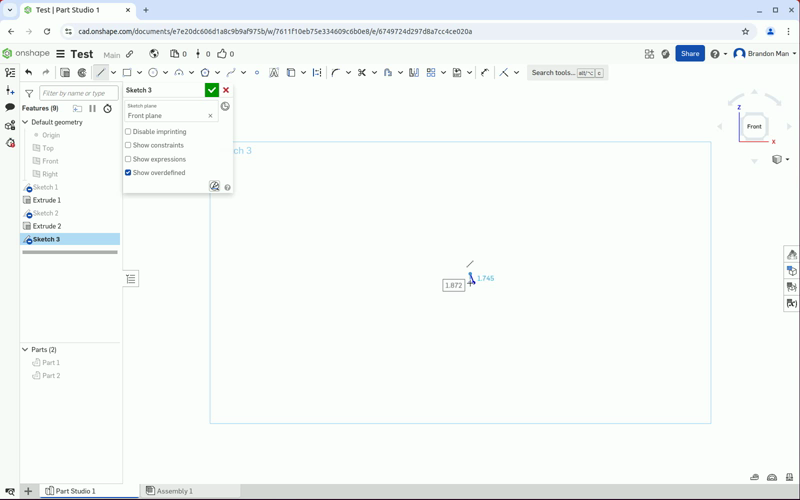
scroll(6)
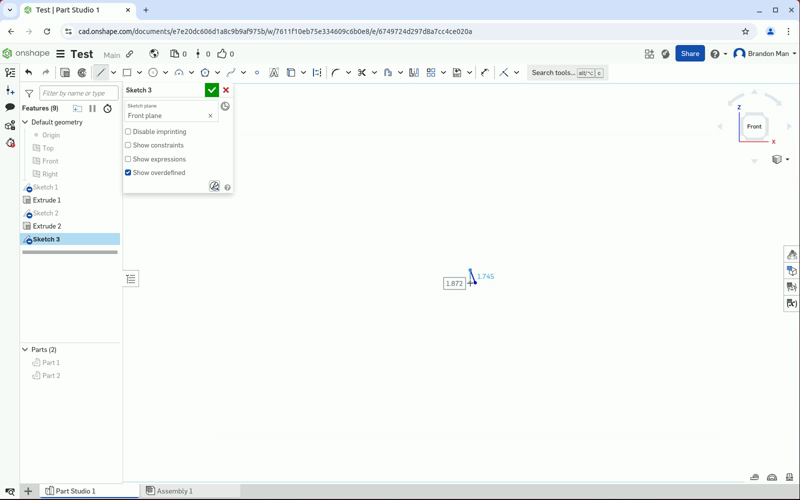
scroll(6)
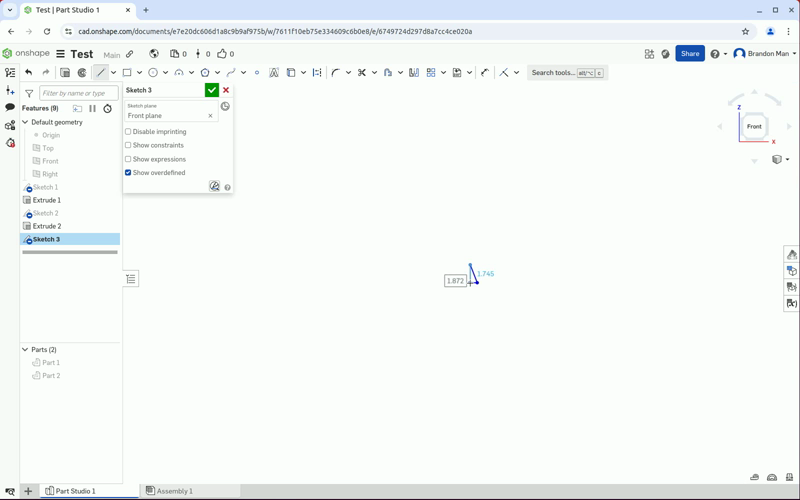
scroll(6)
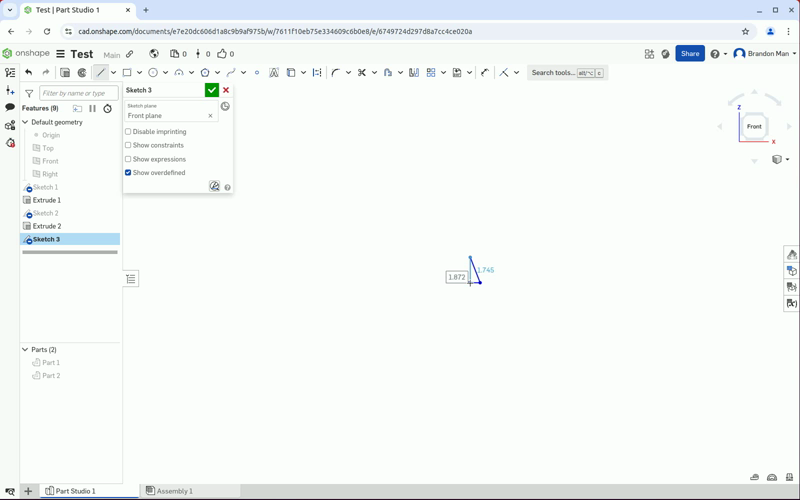
scroll(6)
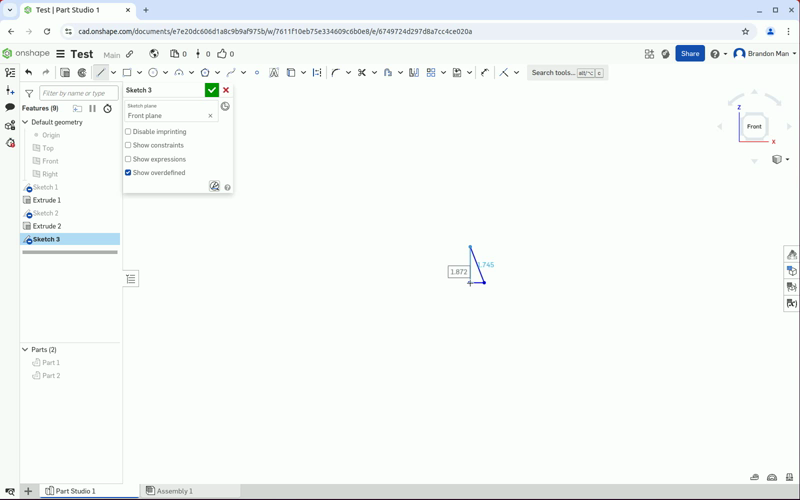
scroll(6)
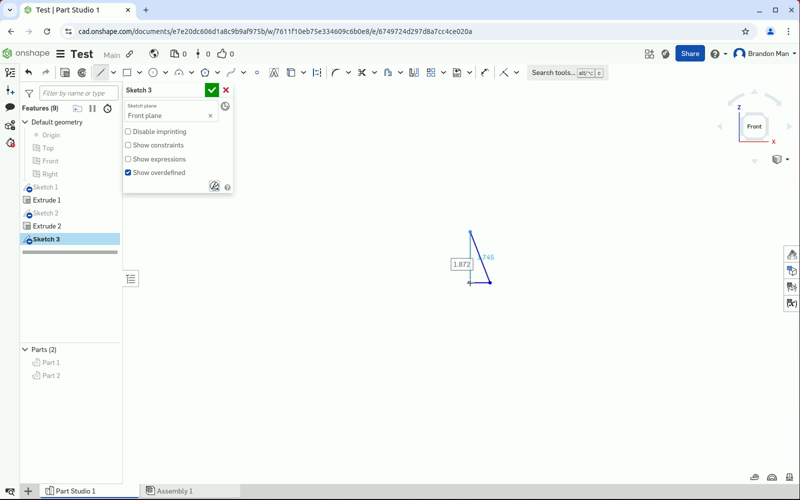
scroll(6)
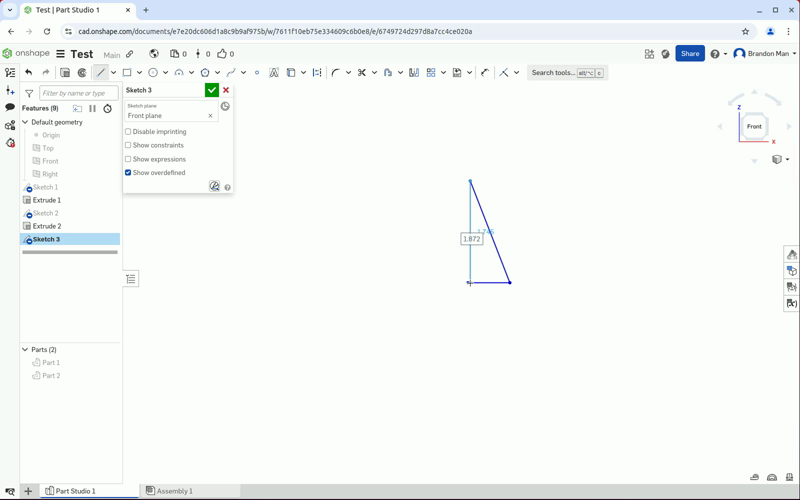
key_up(shift)
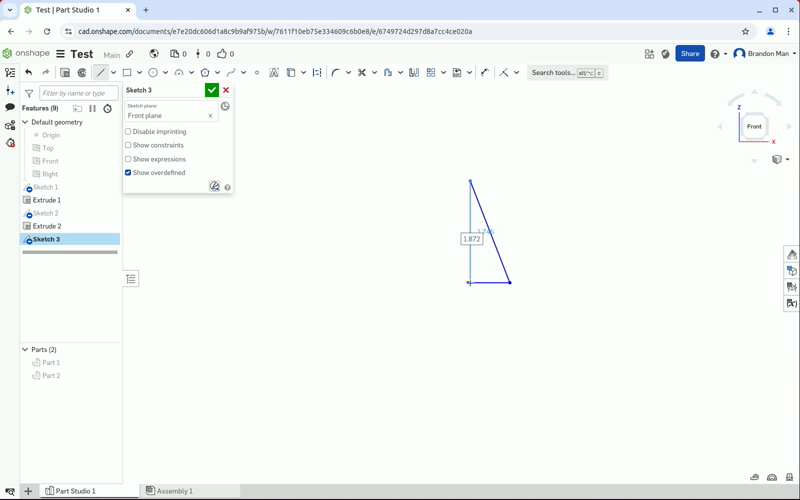
click(470, 282)
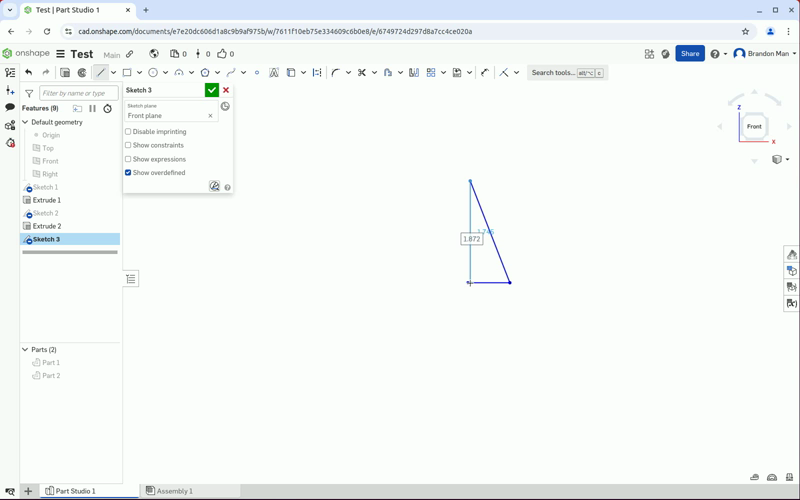
scroll(-6)
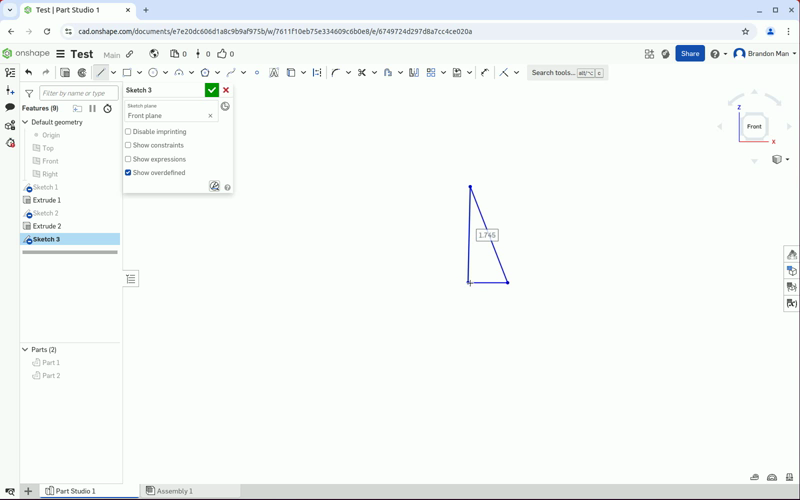
scroll(-6)
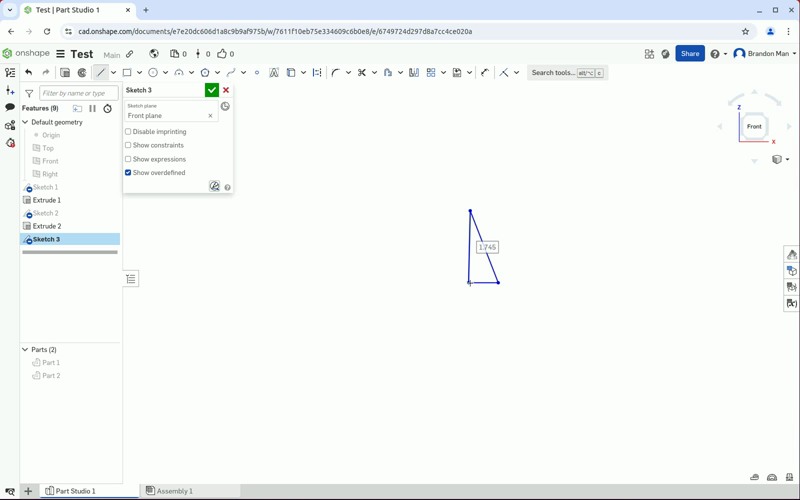
scroll(-6)
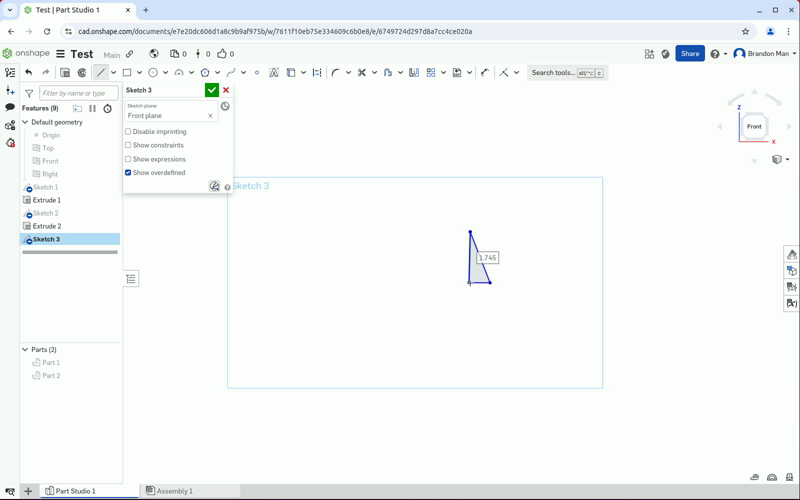
scroll(-6)
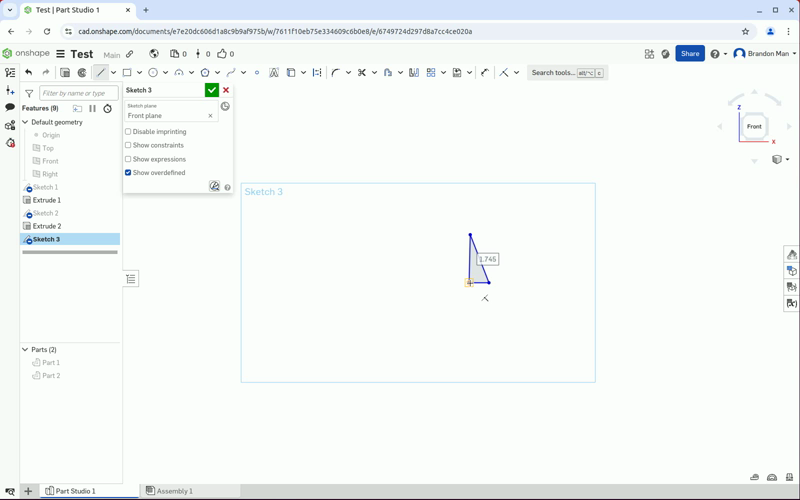
scroll(-6)
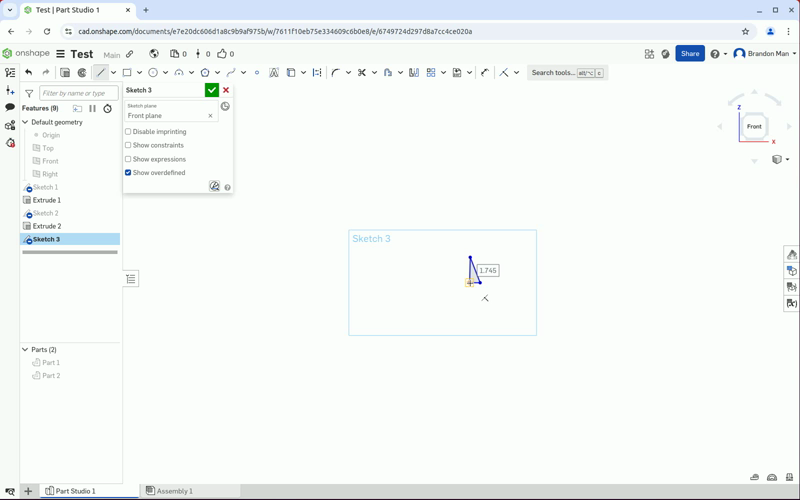
scroll(-6)
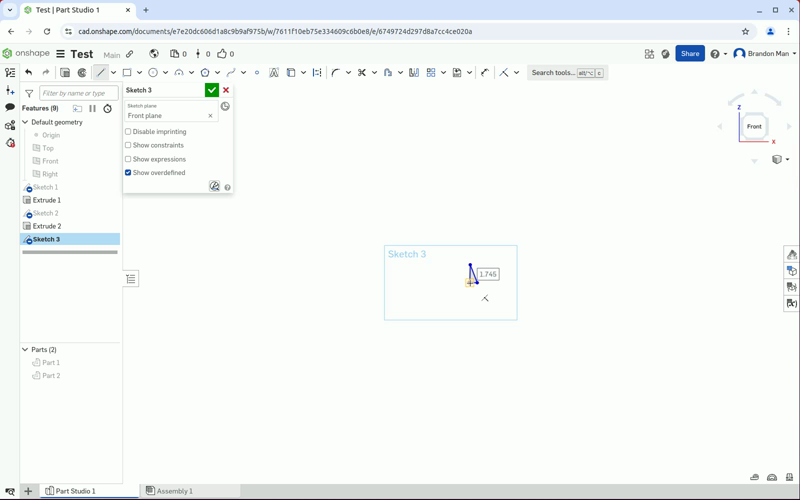
scroll(-6)
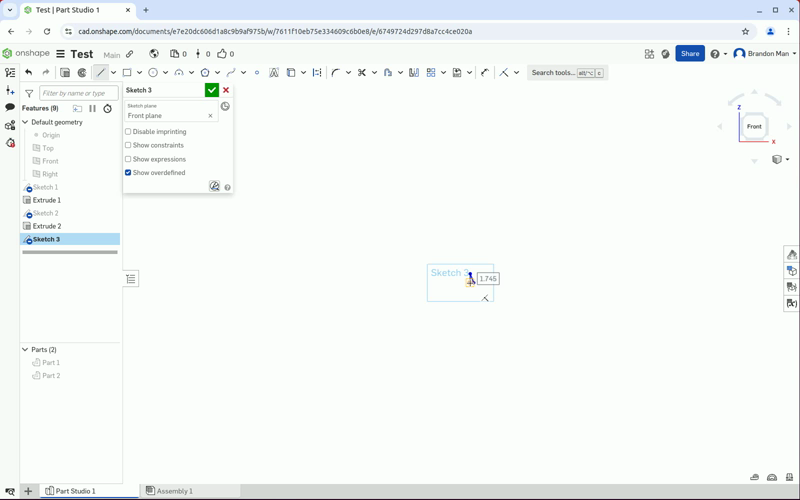
key(esc)
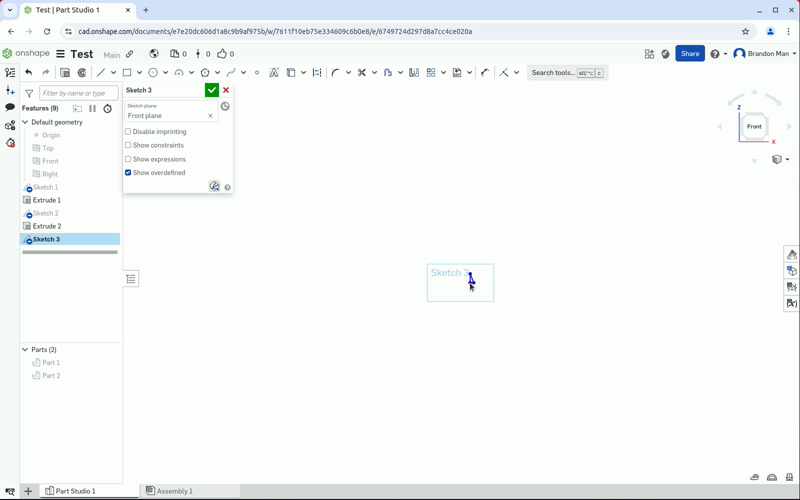
mouse_move(473, 282)
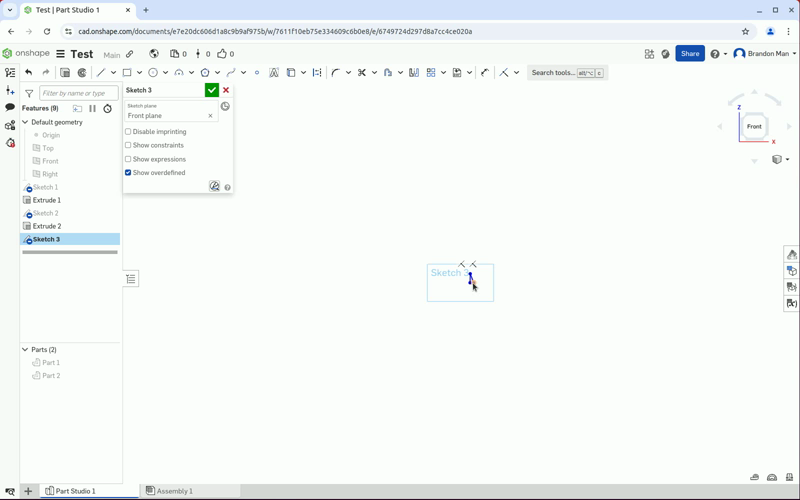
scroll(6)
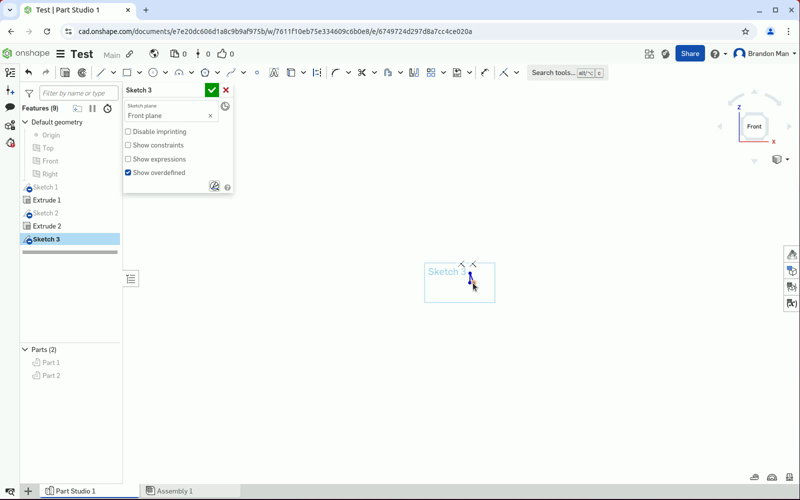
scroll(6)
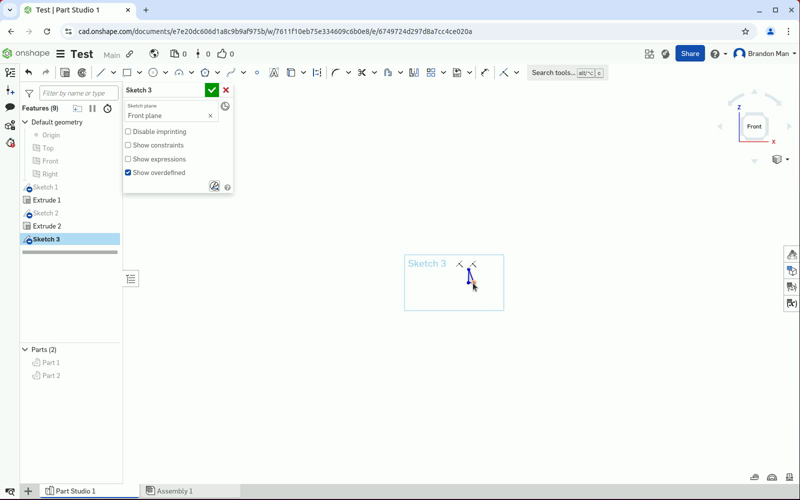
scroll(6)
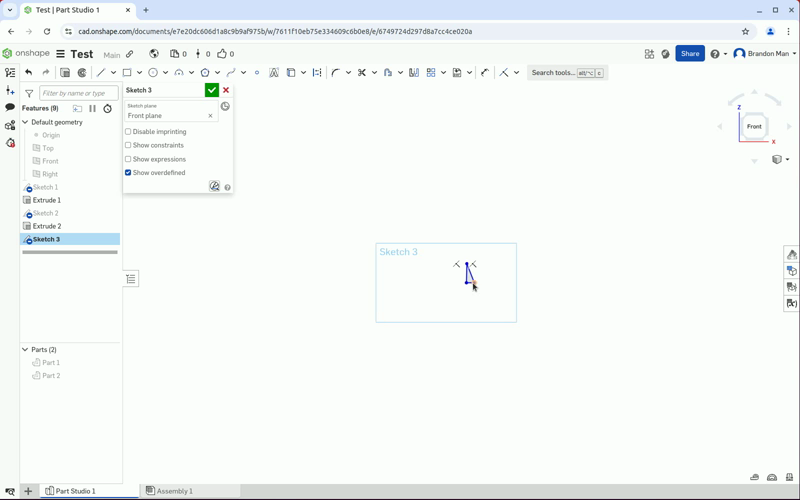
scroll(6)
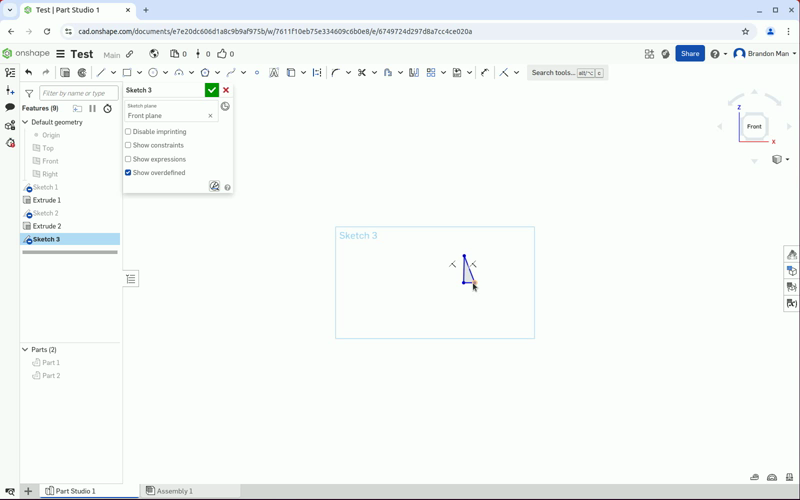
scroll(6)
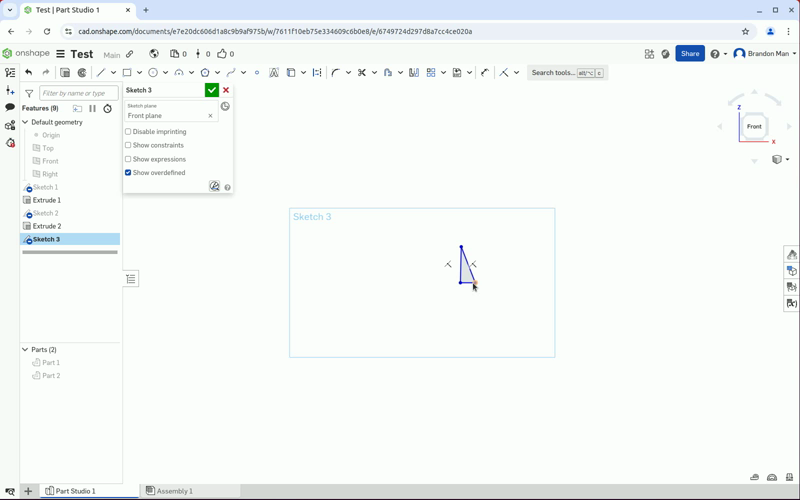
scroll(6)
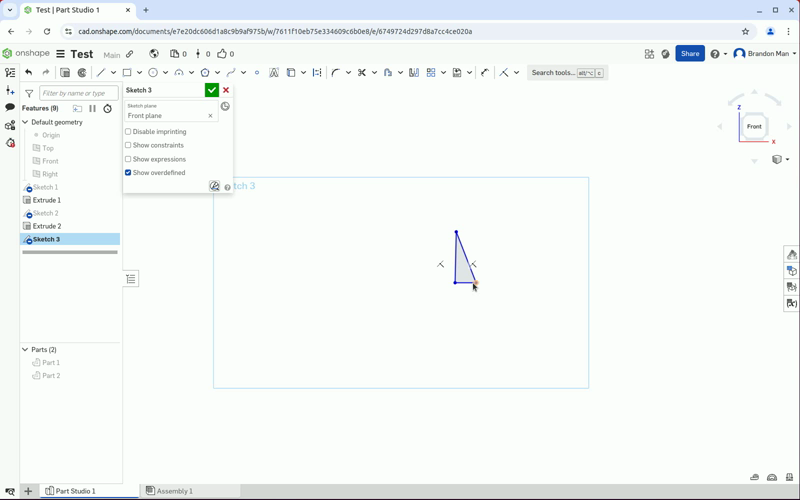
scroll(6)
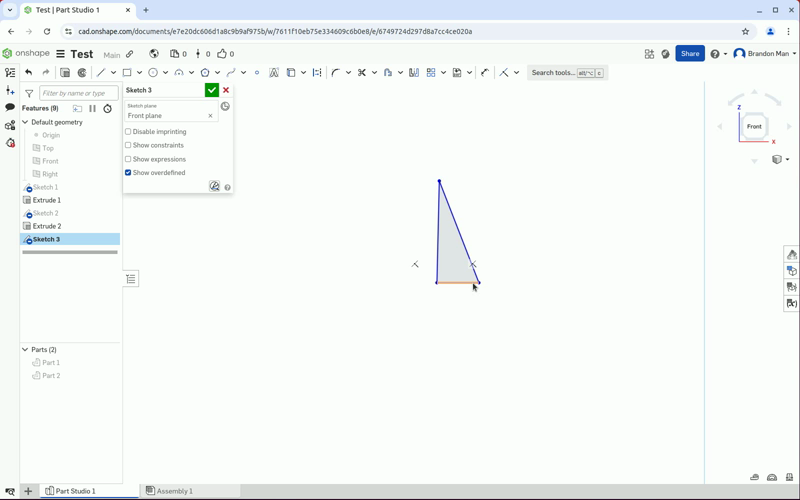
click(473, 282)
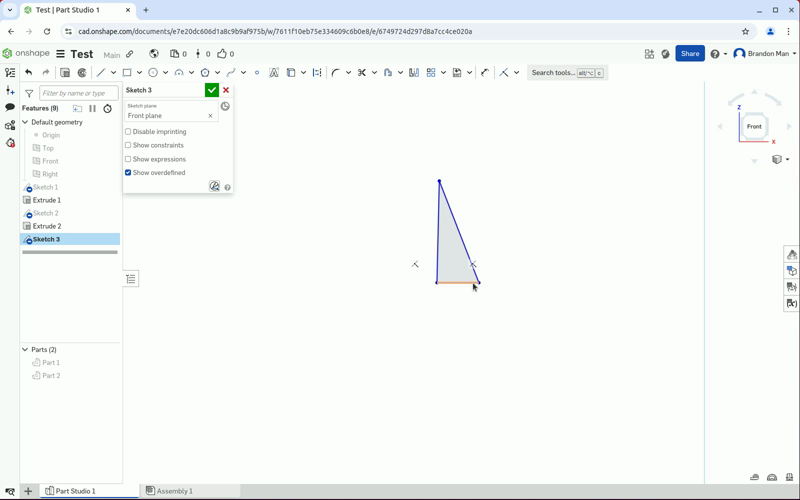
scroll(-6)
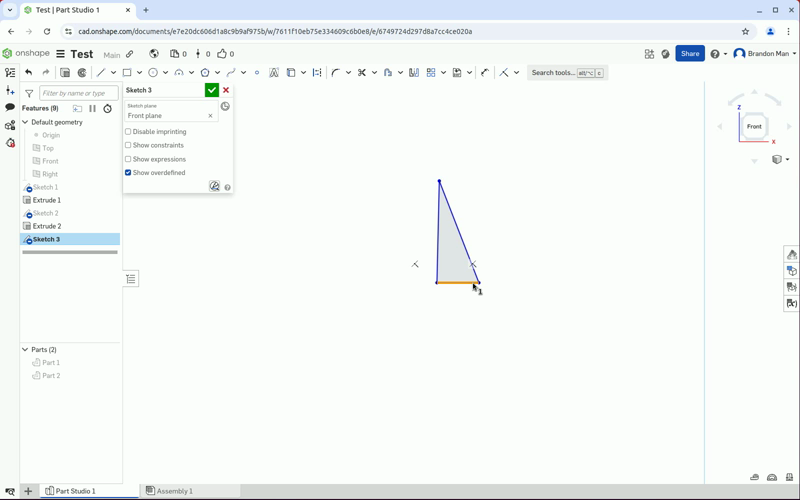
scroll(-6)
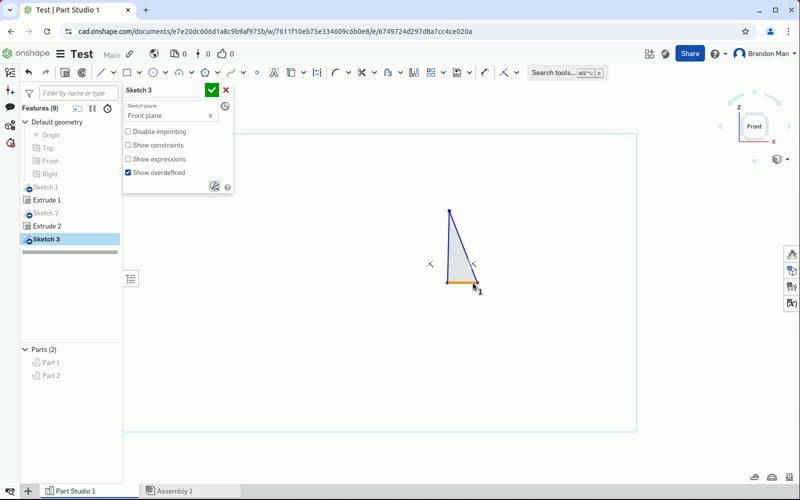
scroll(-6)
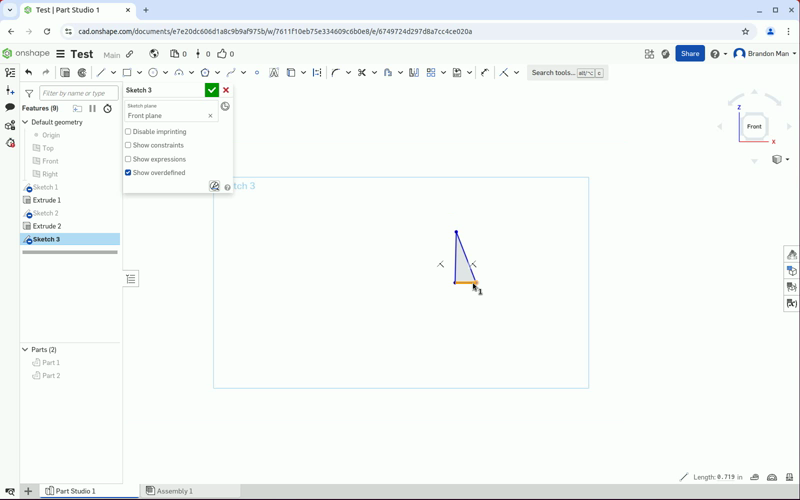
scroll(-6)
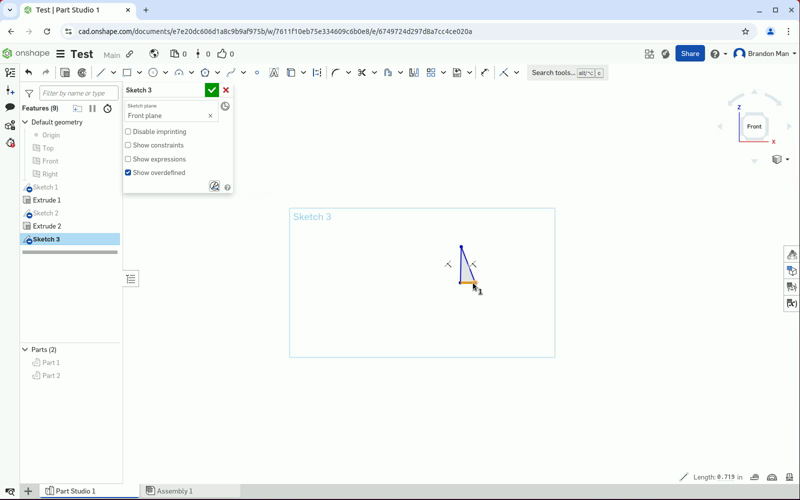
scroll(-6)
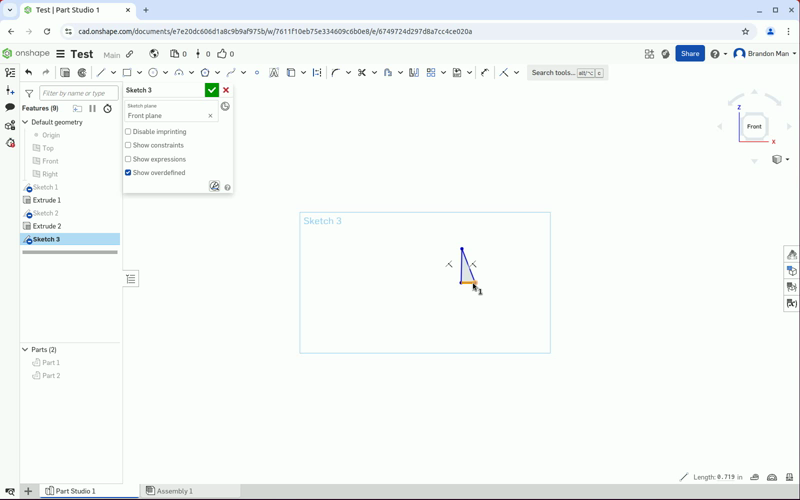
scroll(-6)
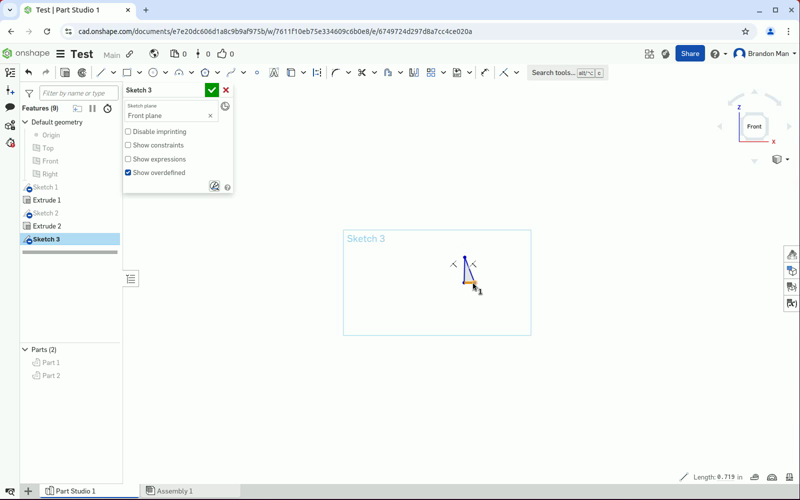
scroll(-6)
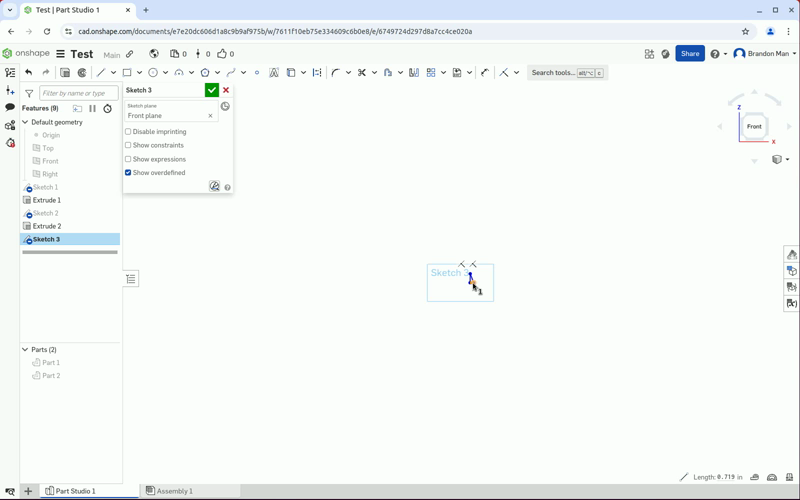
mouse_move(73, 352)
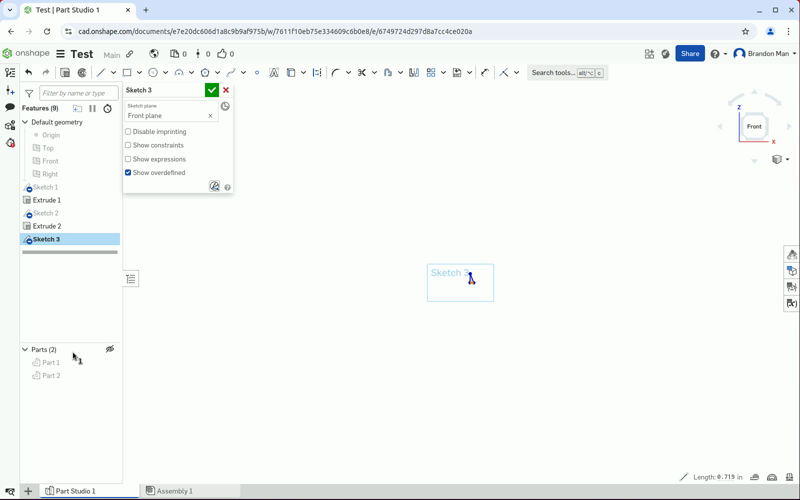
key(shift+y)
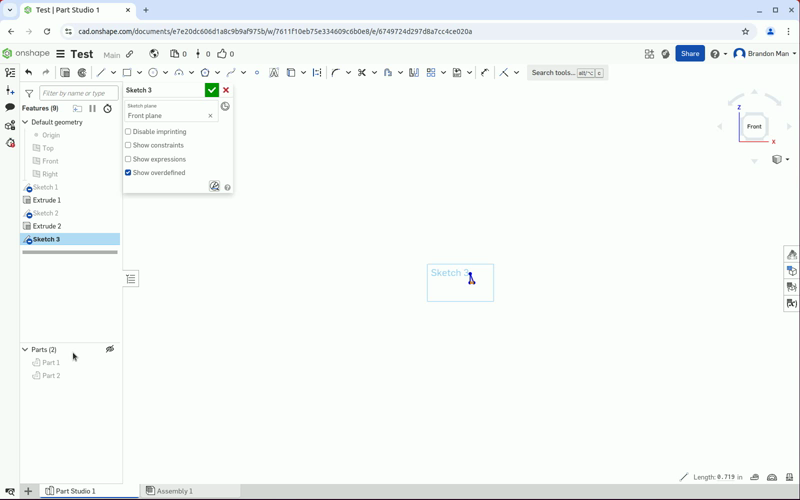
key(shift+e)
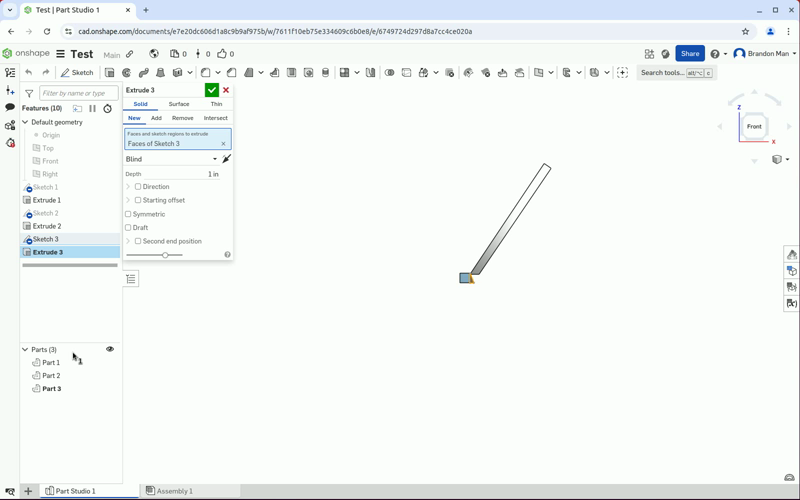
mouse_move(143, 106)
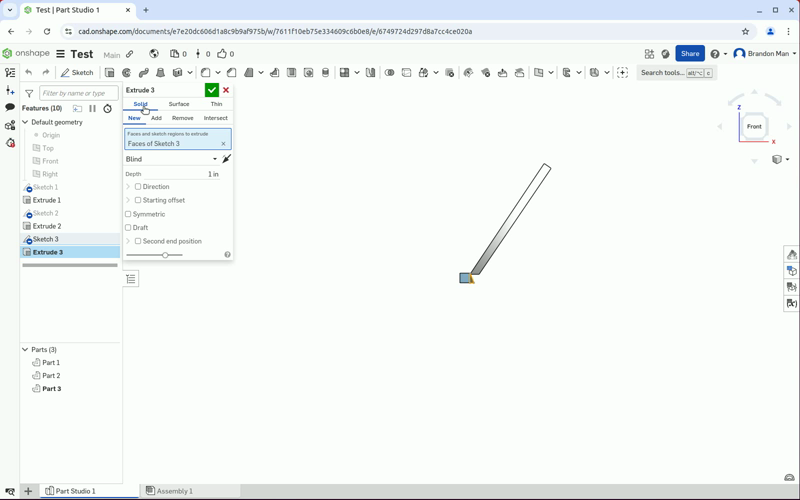
click(143, 106)
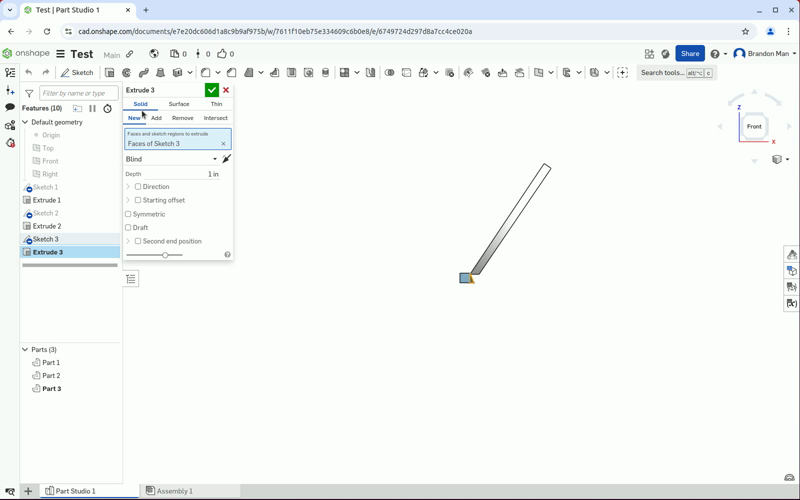
mouse_move(137, 120)
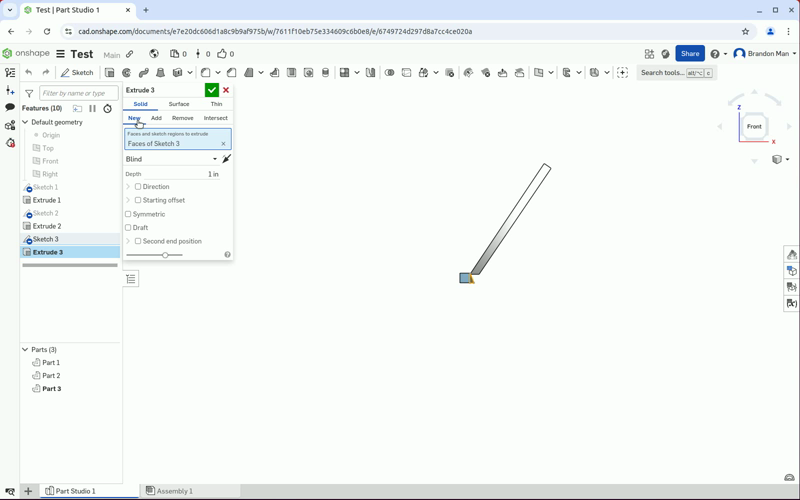
click(137, 120)
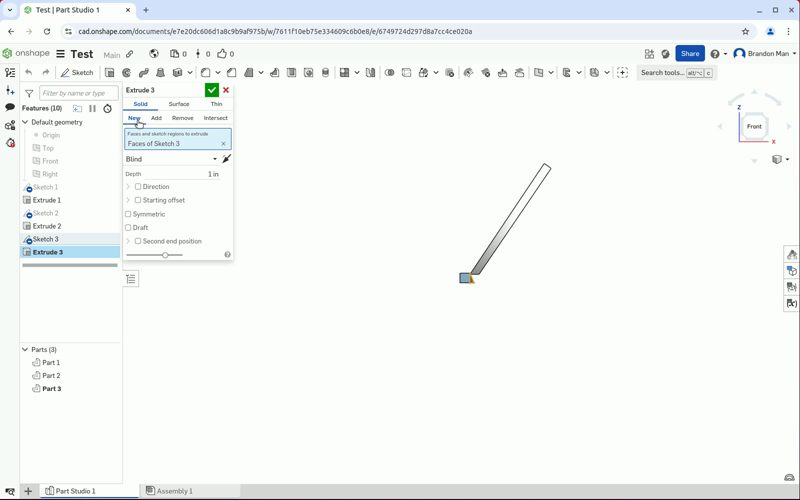
key(tab, 4)
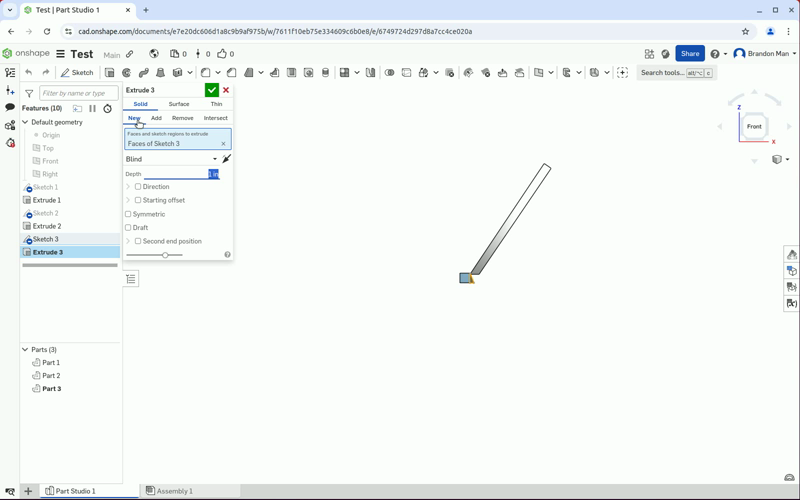
text(0.481)
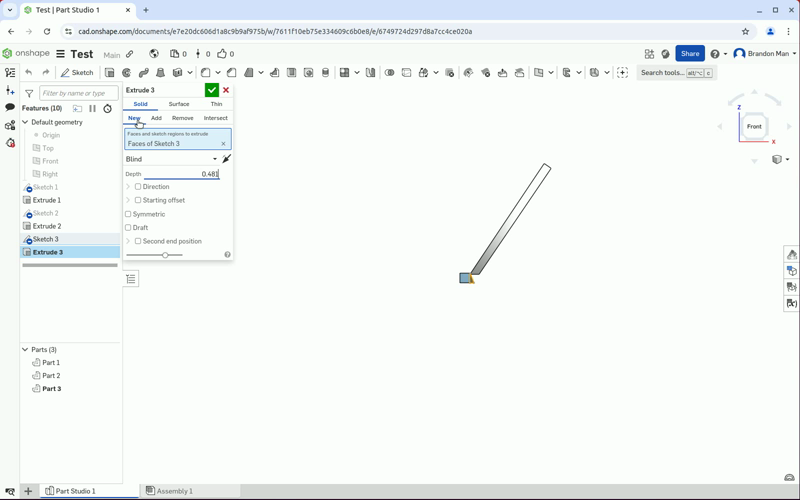
key(enter)
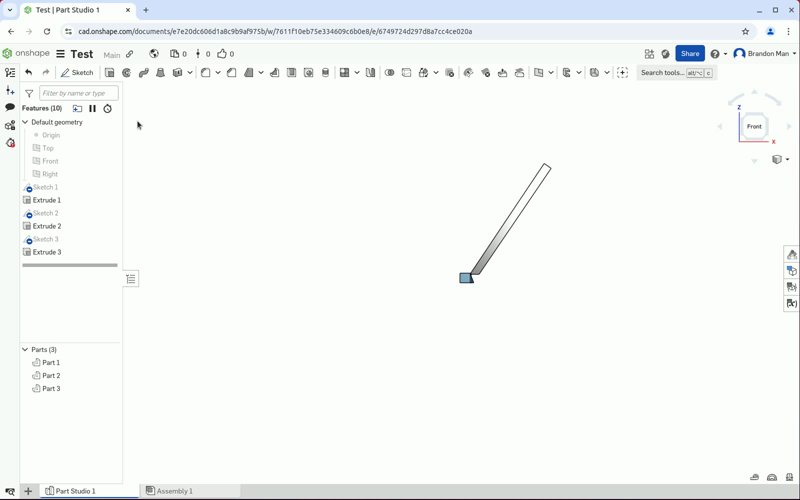
key(shift+h)
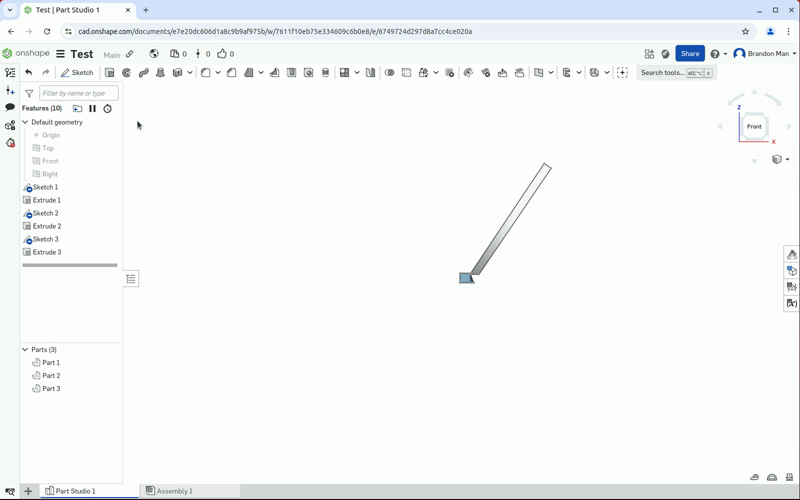
key(shift+h)
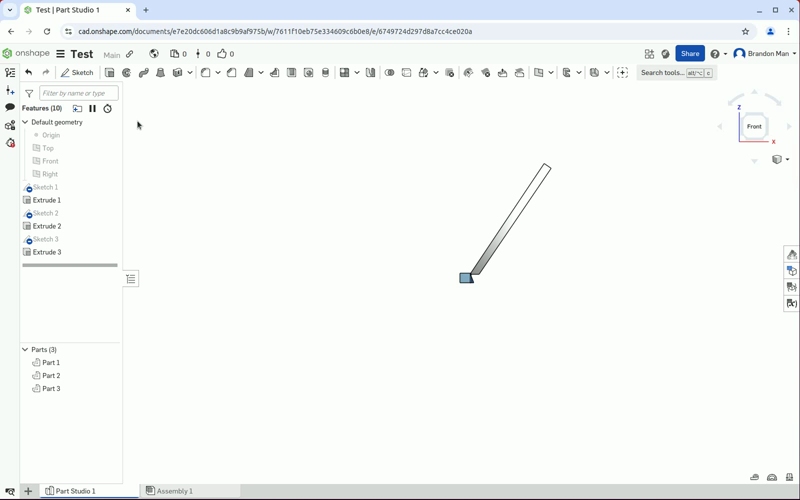
mouse_move(73, 189)
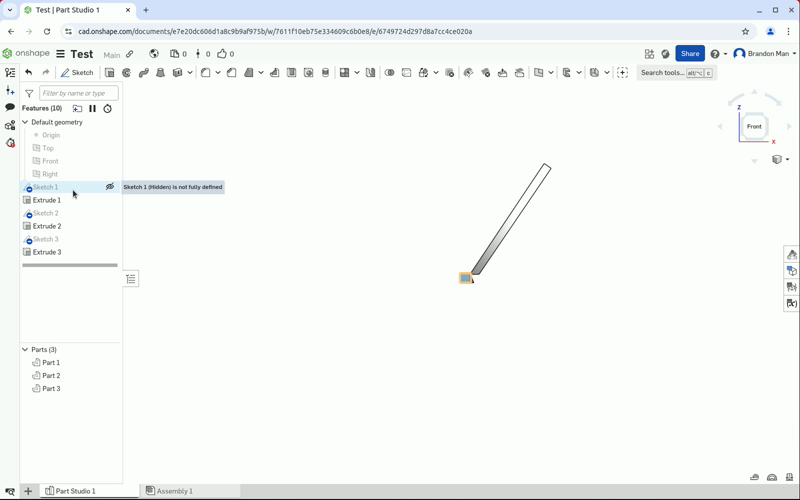
click(73, 189)
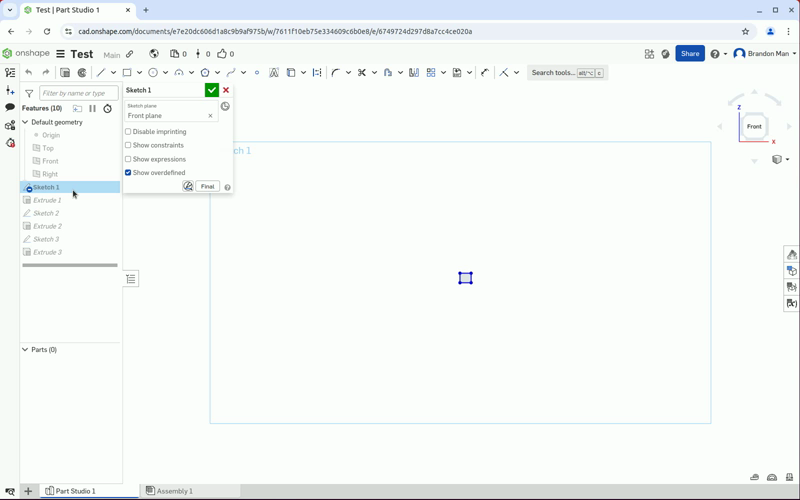
mouse_move(229, 92)
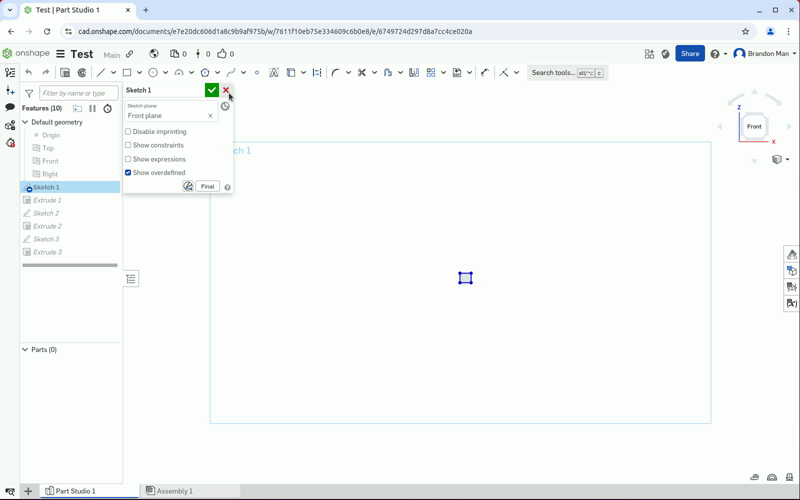
click(229, 92)
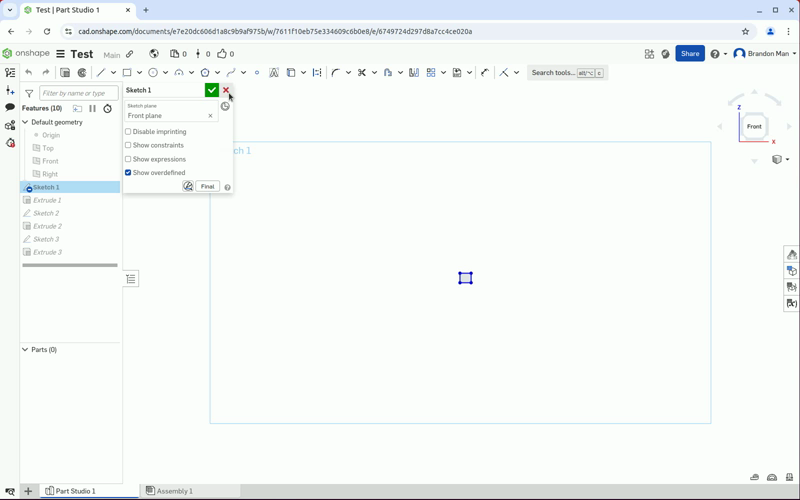
key(shift+s)
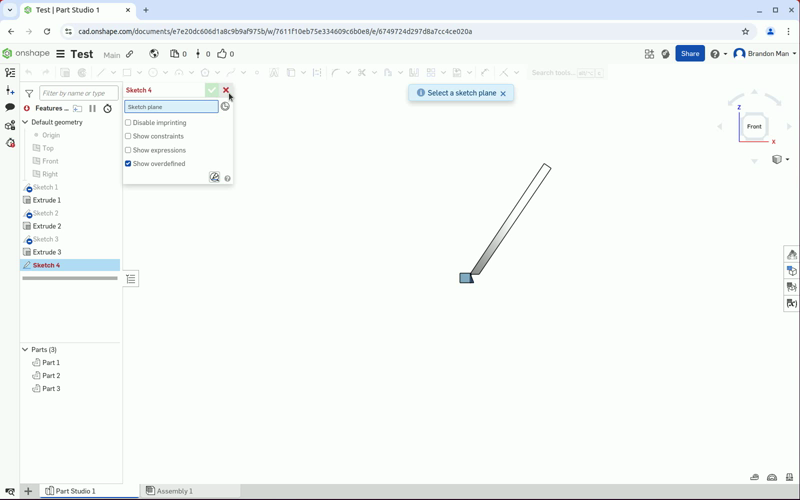
mouse_move(73, 163)
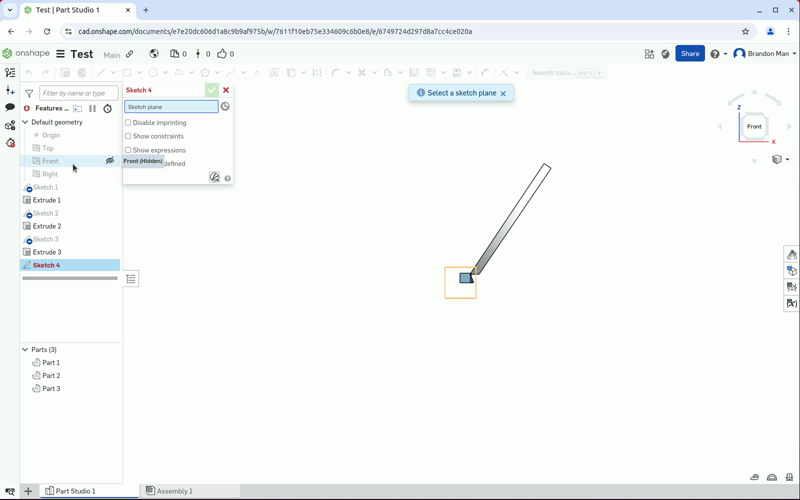
click(73, 163)
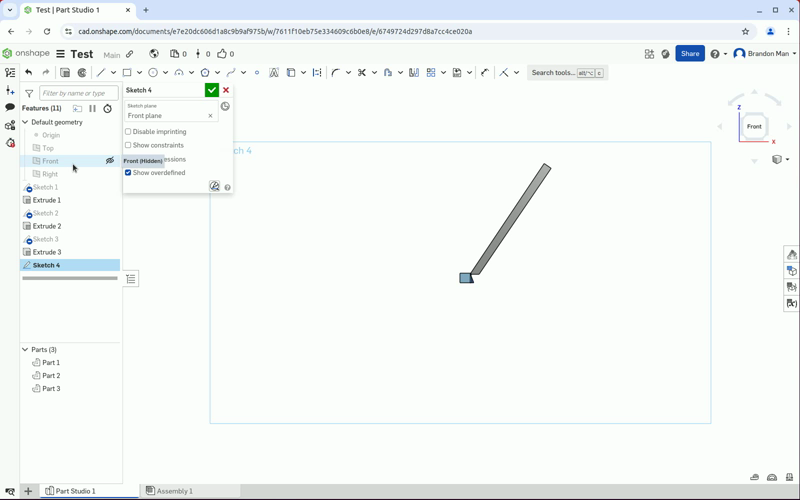
mouse_move(73, 352)
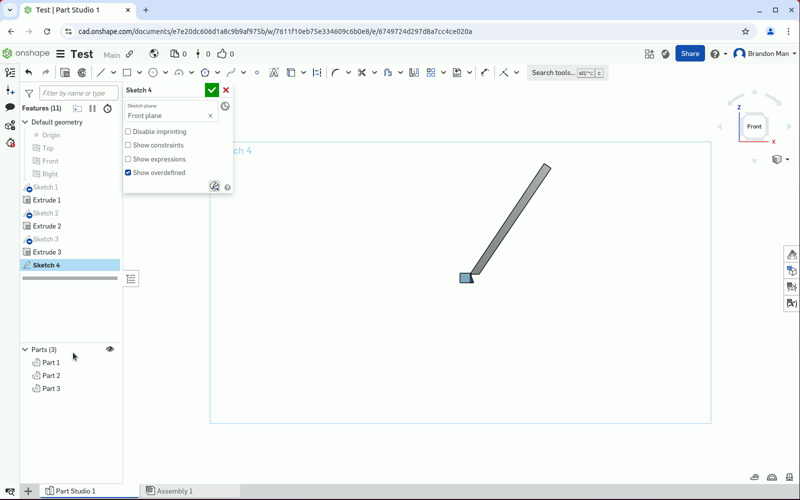
key(y)
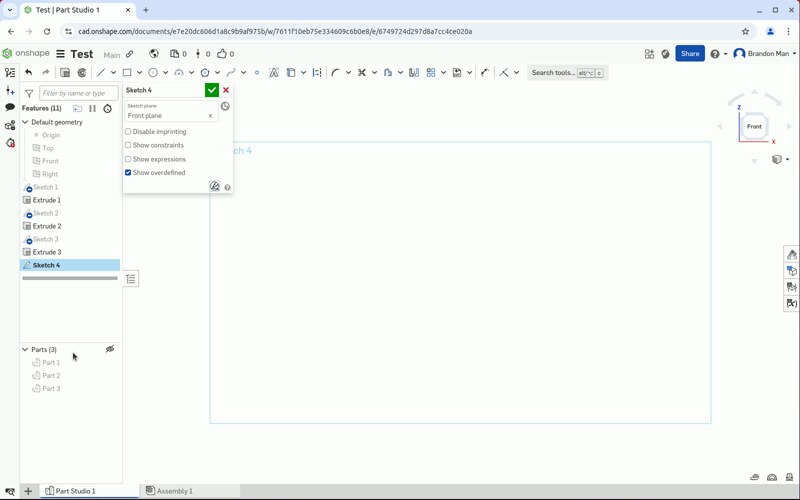
key(l)
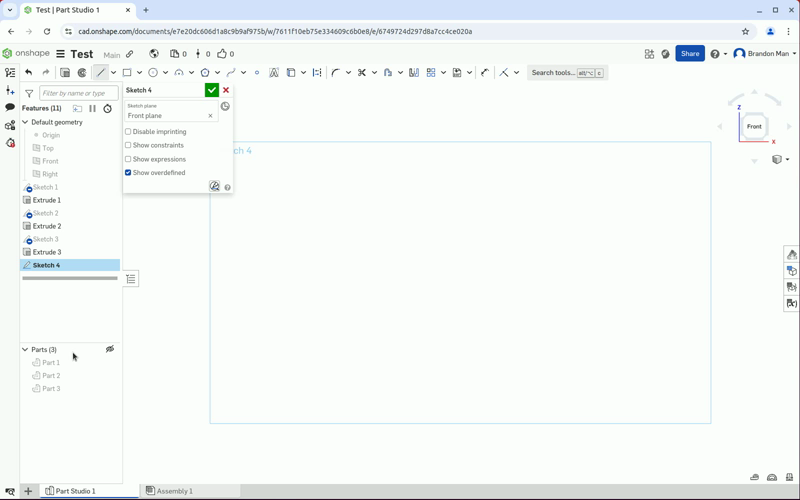
key_down(shift)
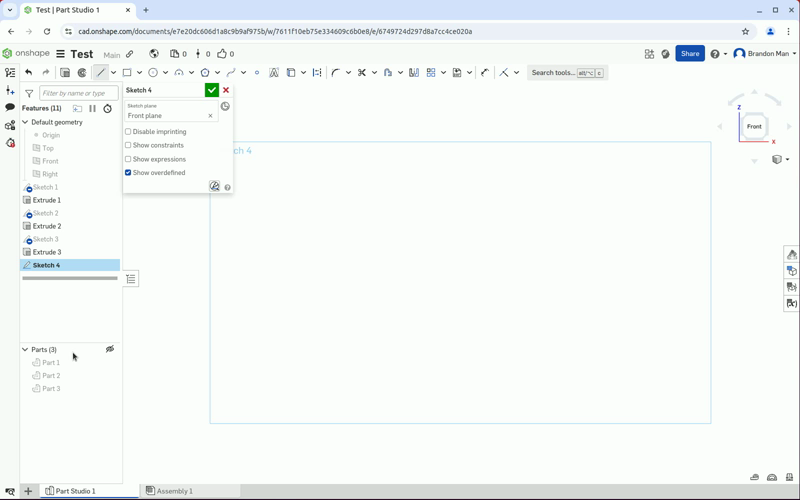
mouse_move(470, 274)
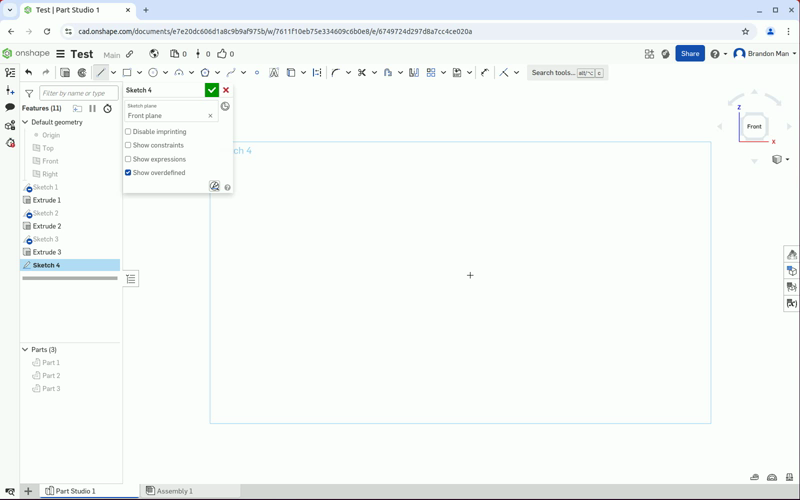
click(470, 274)
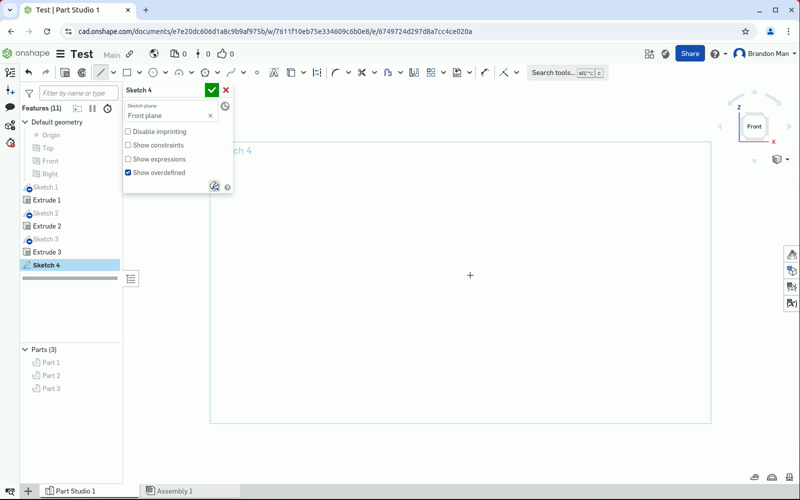
key_up(shift)
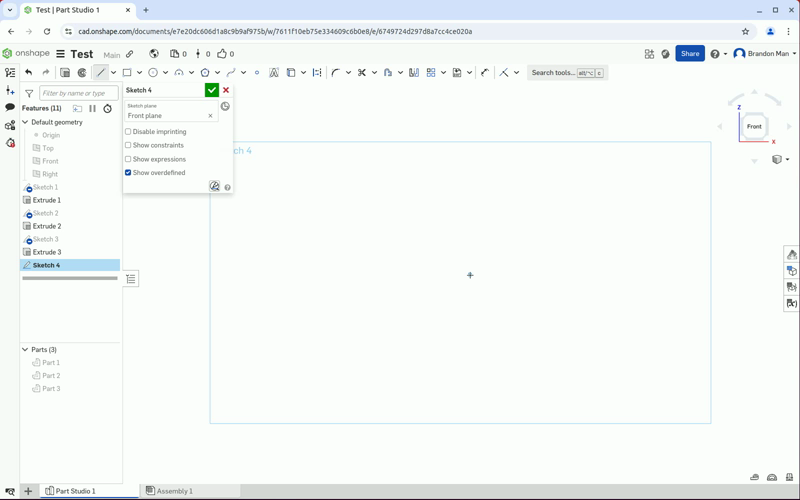
key_down(shift)
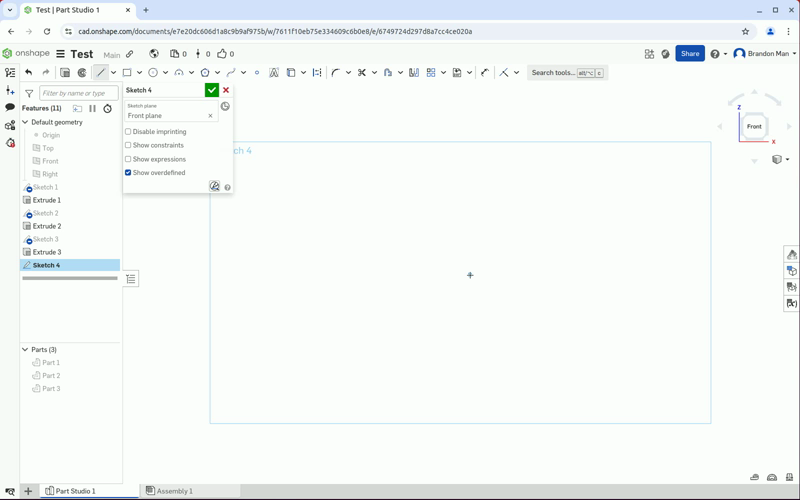
mouse_move(500, 274)
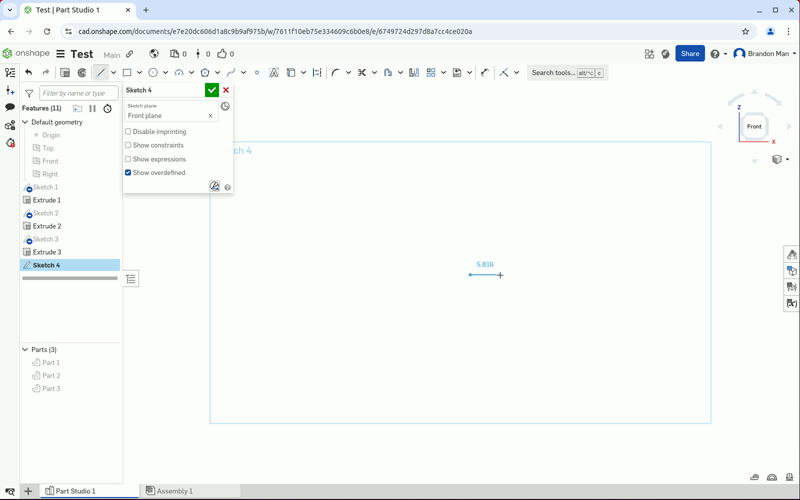
mouse_move(473, 283)
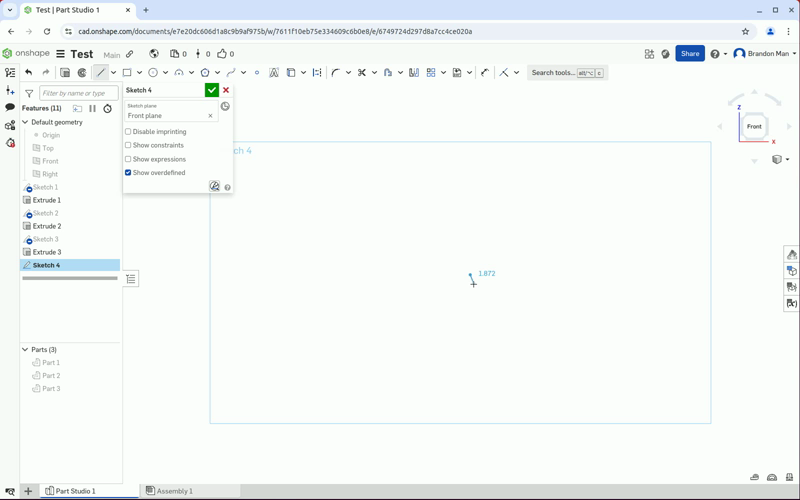
click(473, 283)
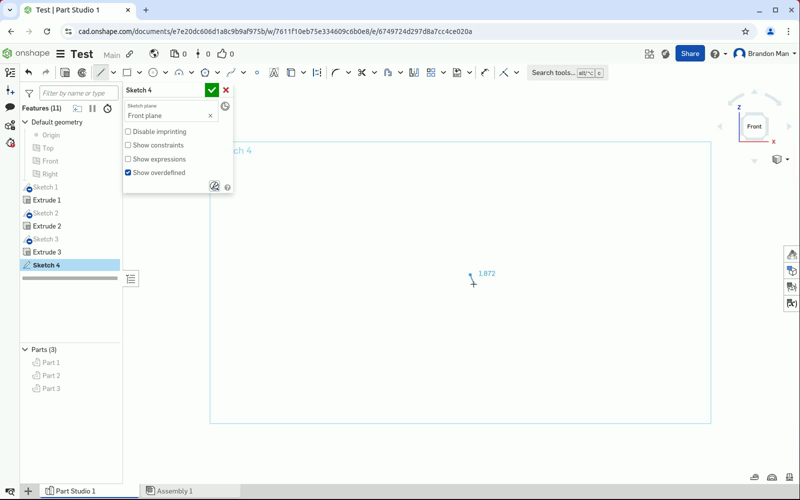
key_up(shift)
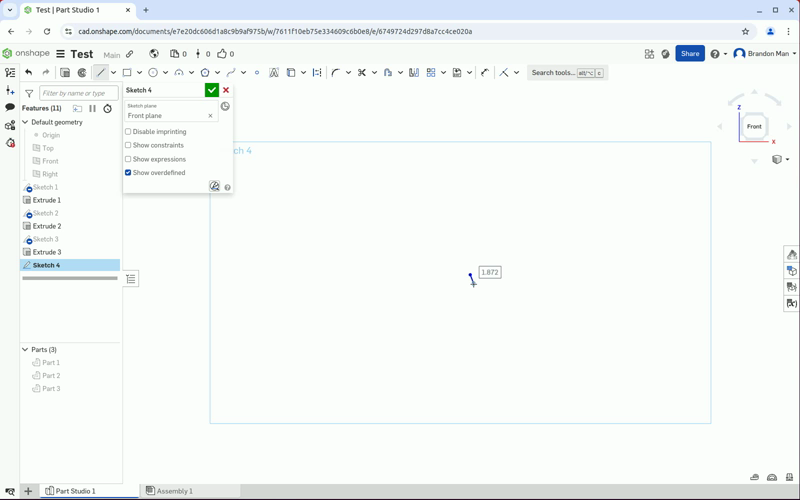
key_down(shift)
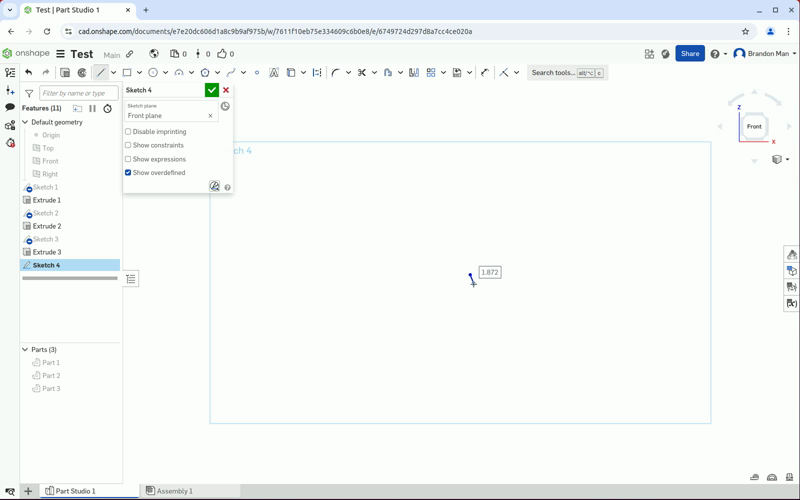
mouse_move(503, 283)
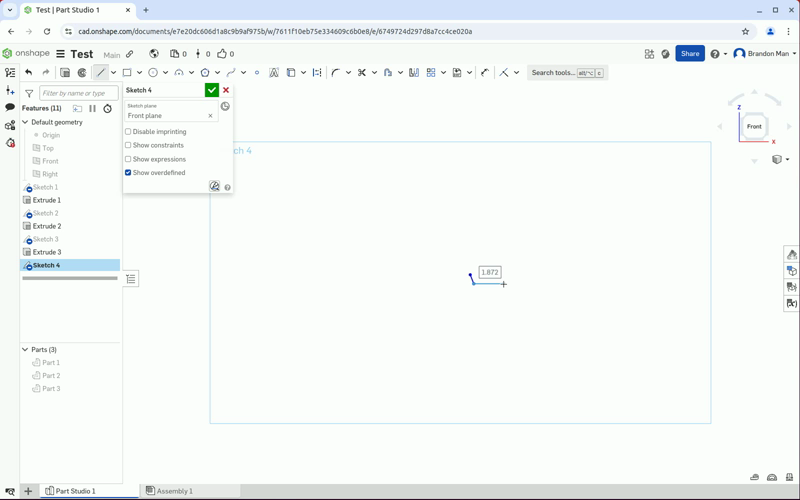
mouse_move(476, 280)
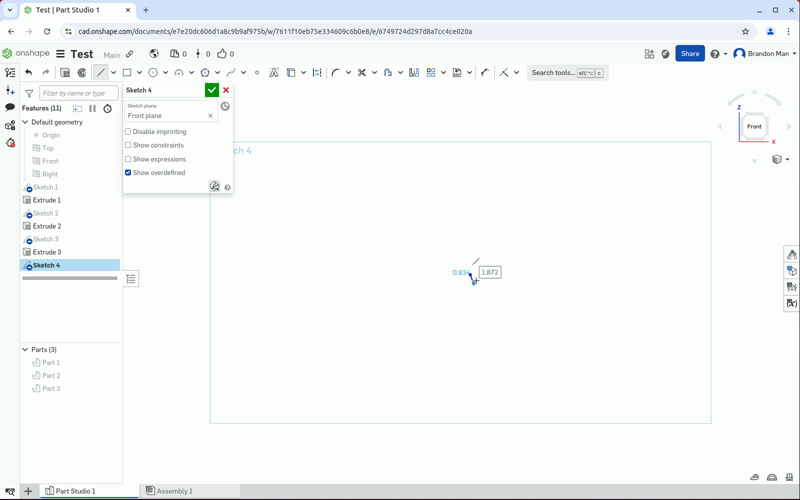
scroll(6)
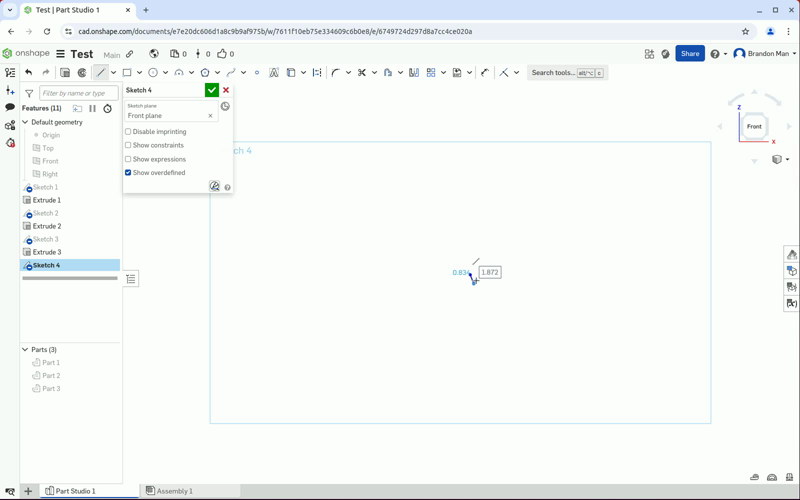
scroll(6)
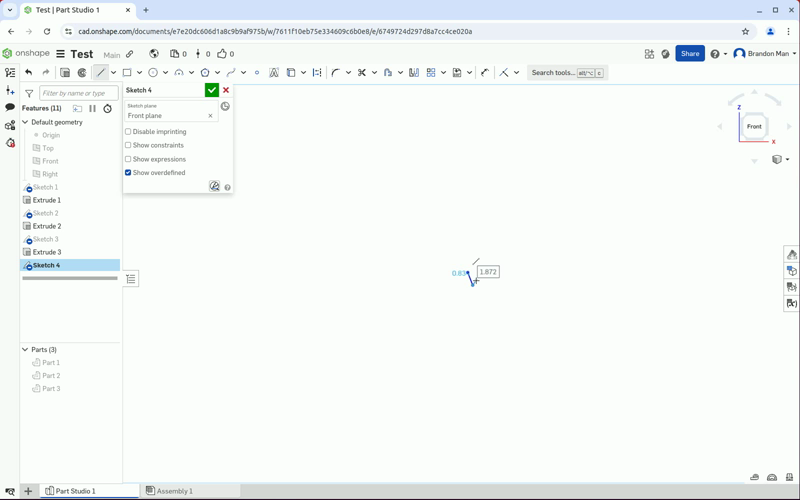
scroll(6)
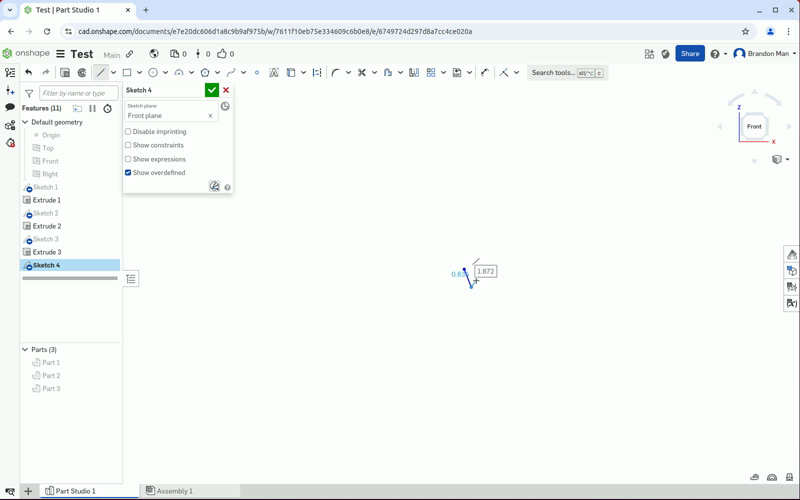
scroll(6)
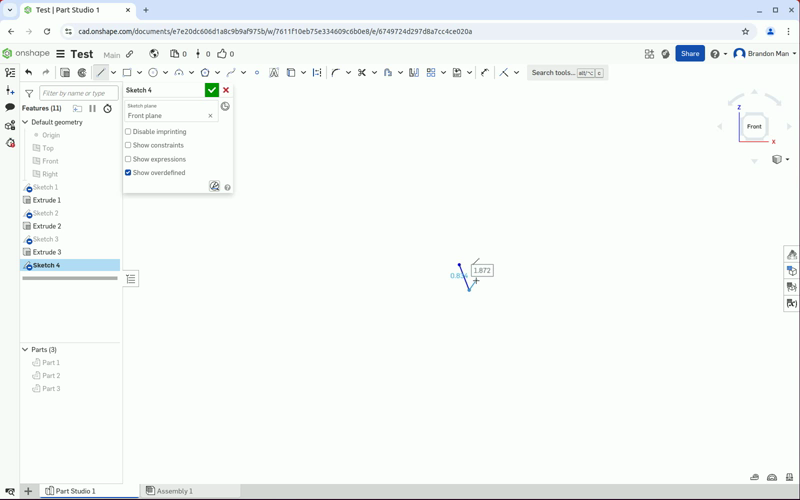
scroll(6)
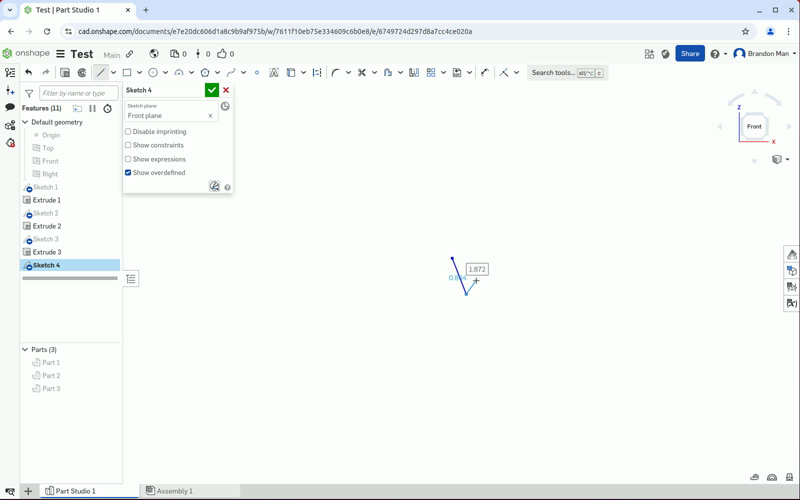
scroll(6)
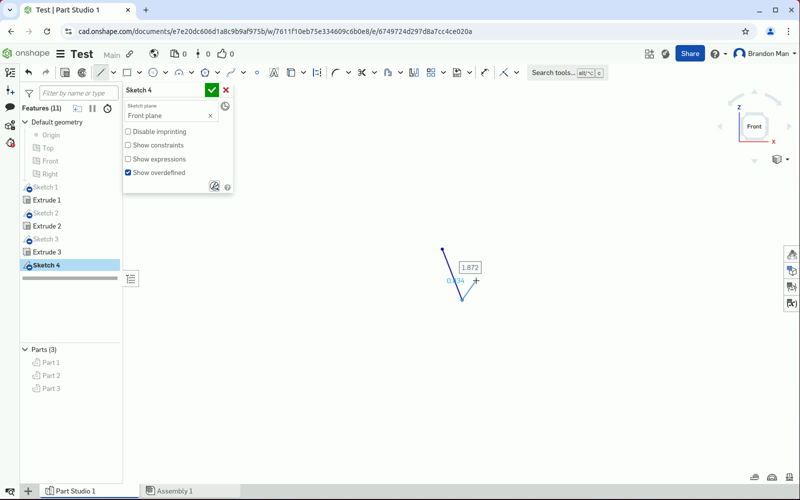
scroll(6)
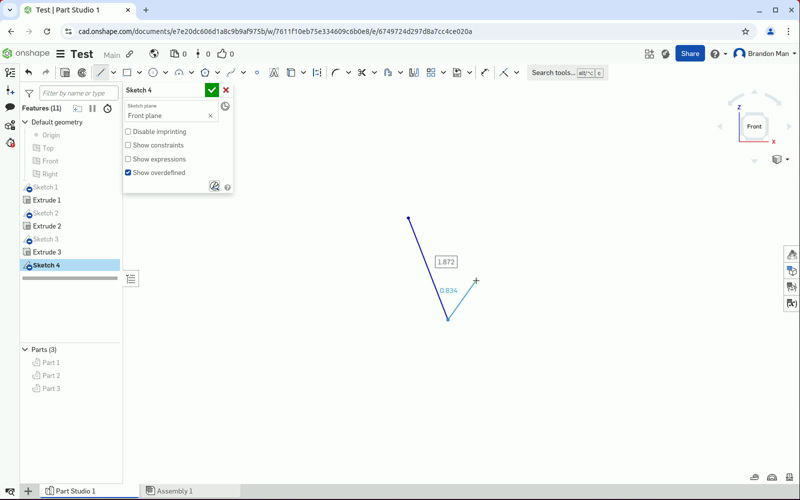
click(476, 280)
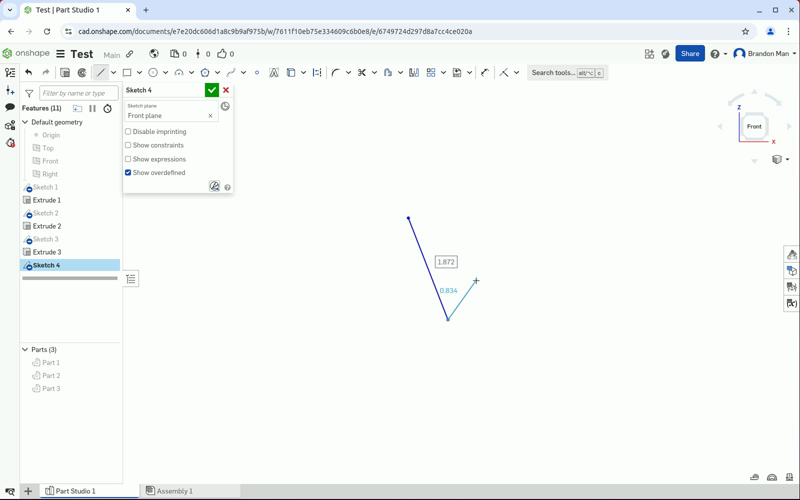
scroll(-6)
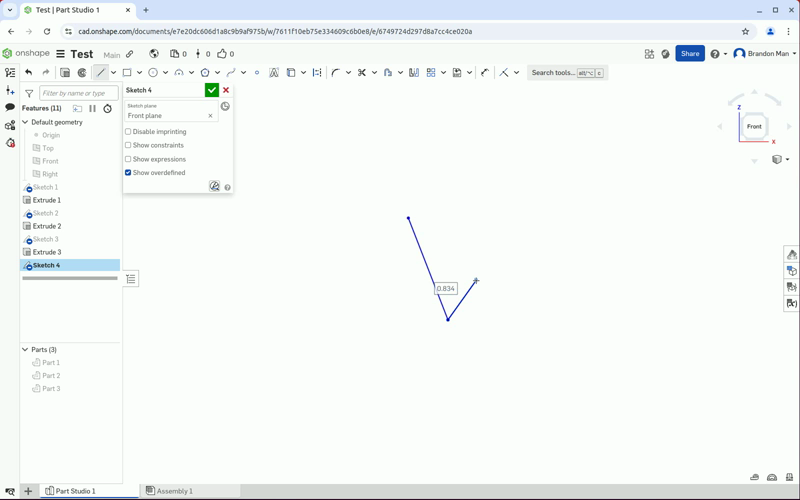
scroll(-6)
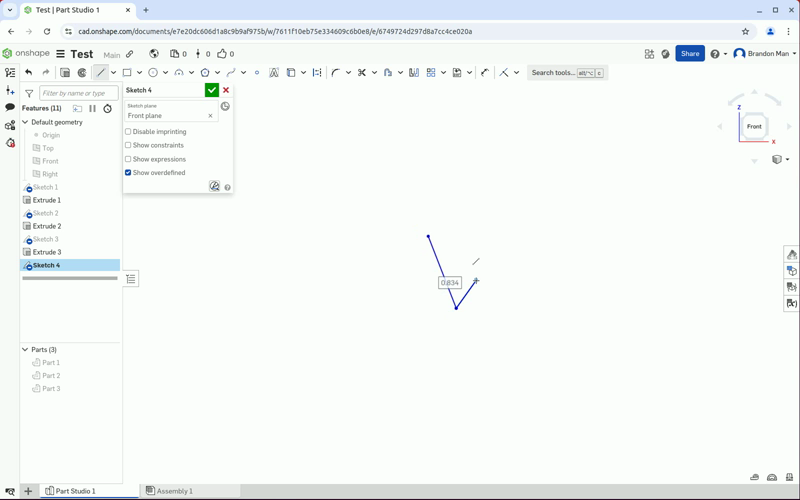
scroll(-6)
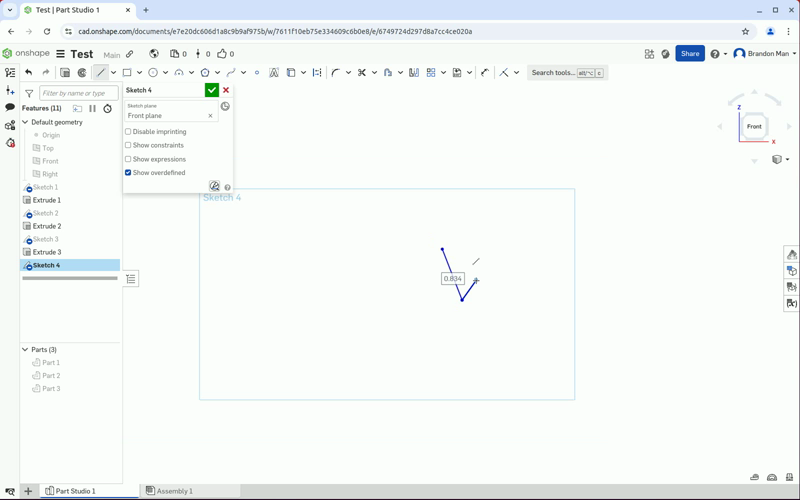
scroll(-6)
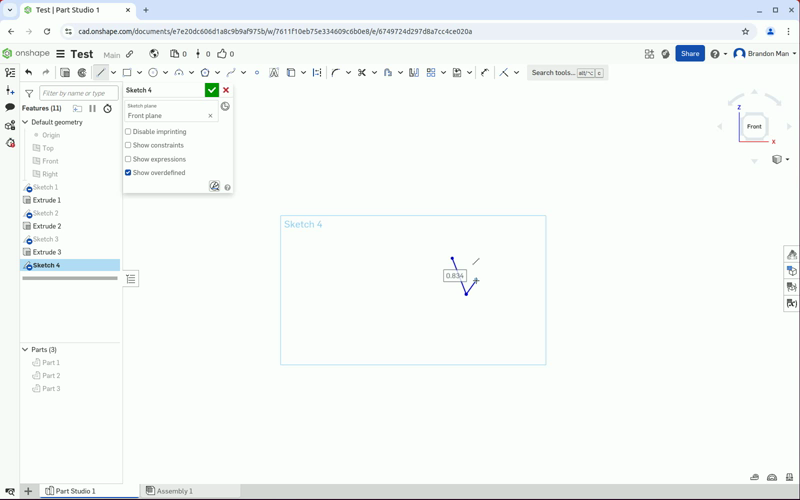
scroll(-6)
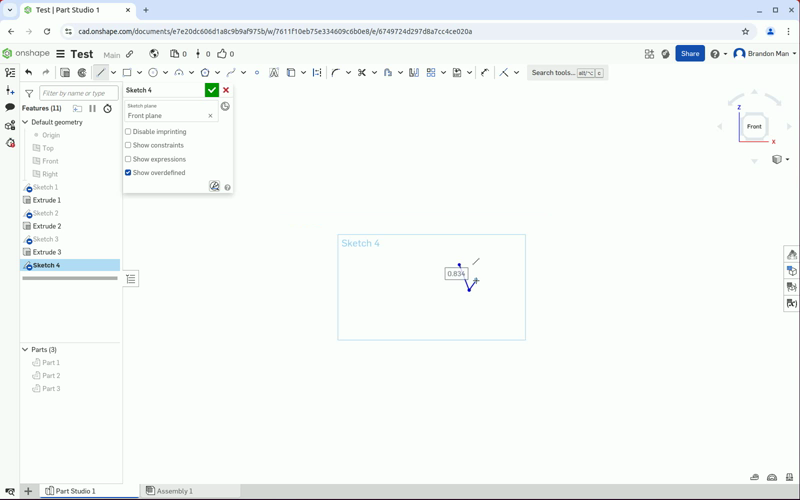
scroll(-6)
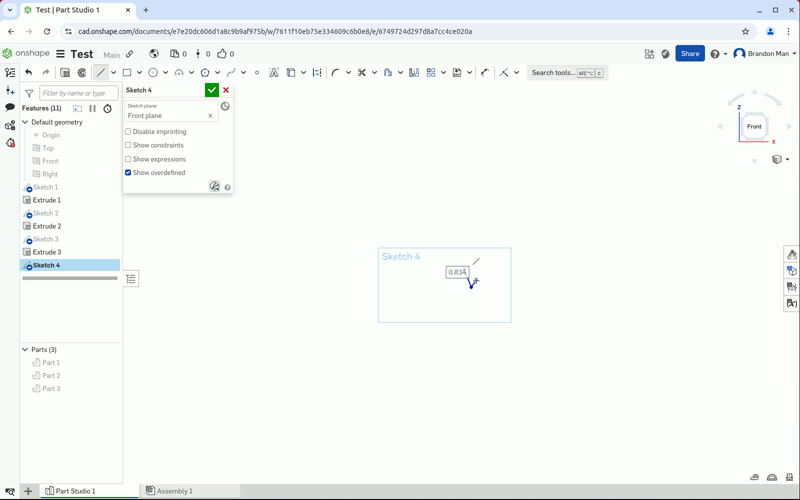
scroll(-6)
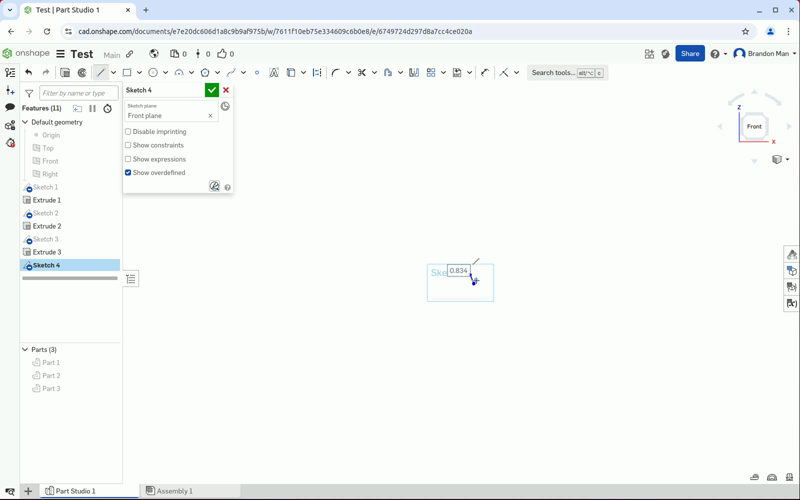
key_up(shift)
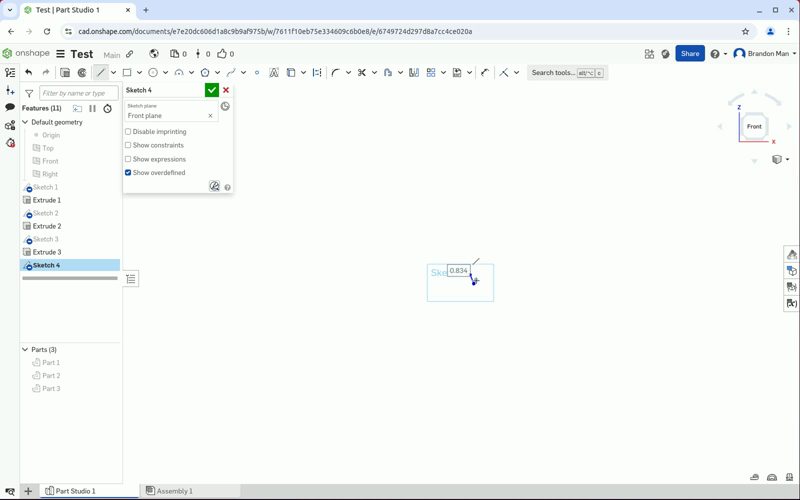
mouse_move(506, 280)
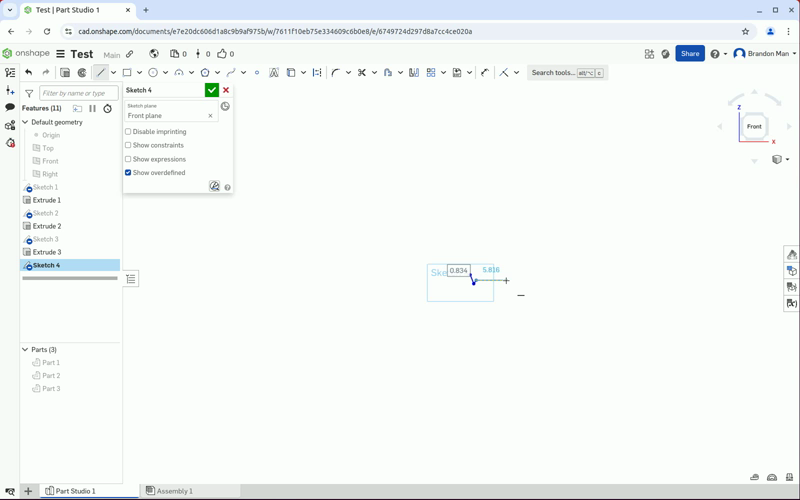
key_down(shift)
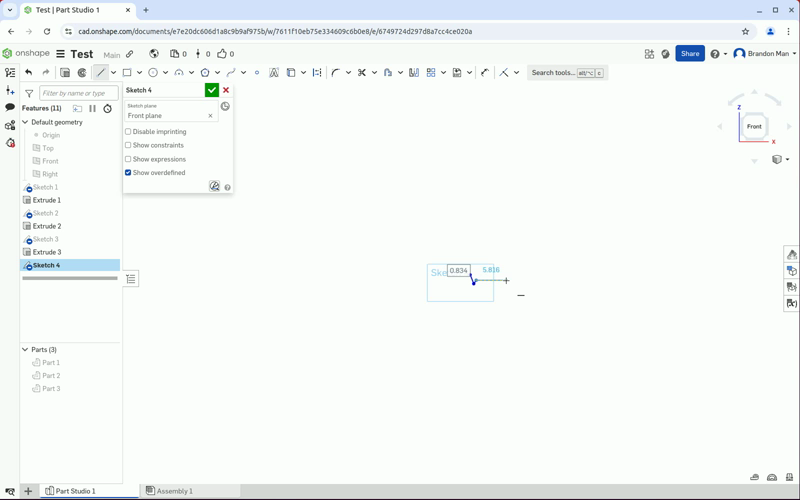
mouse_move(470, 274)
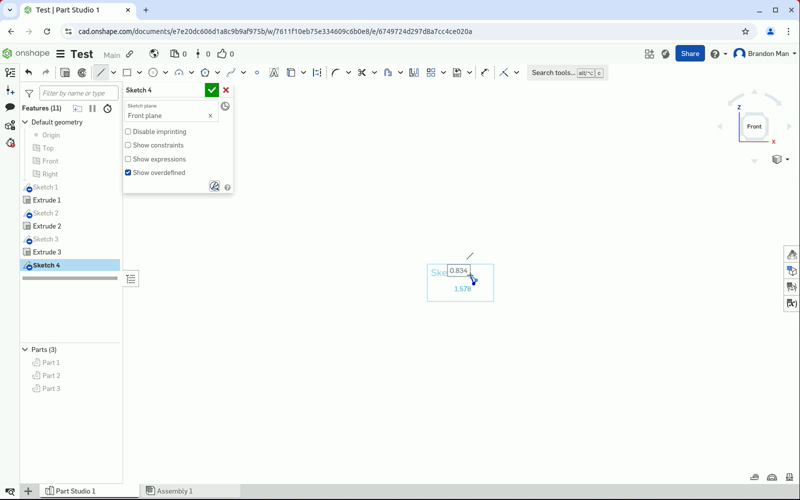
key_up(shift)
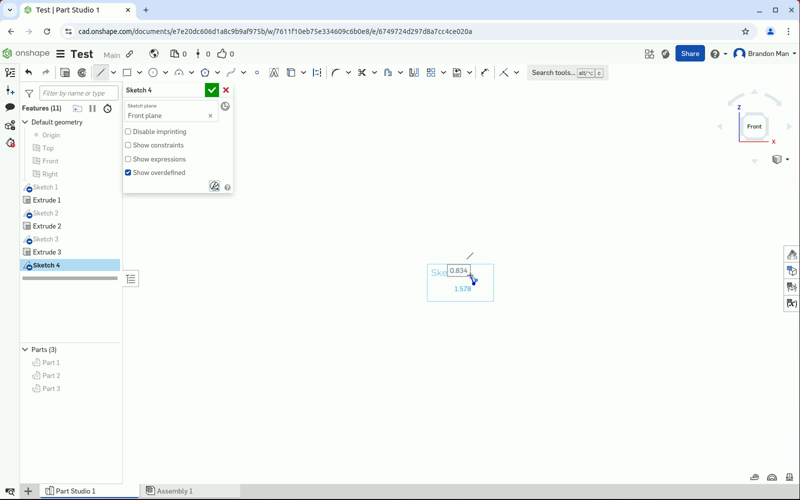
click(470, 274)
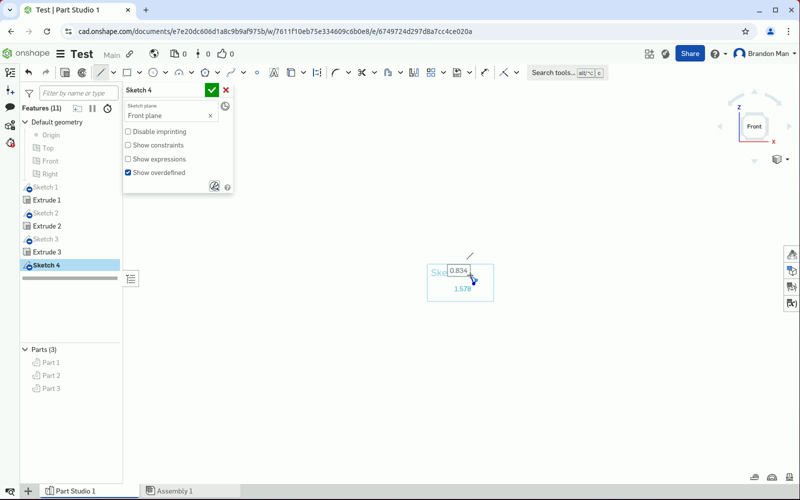
key(esc)
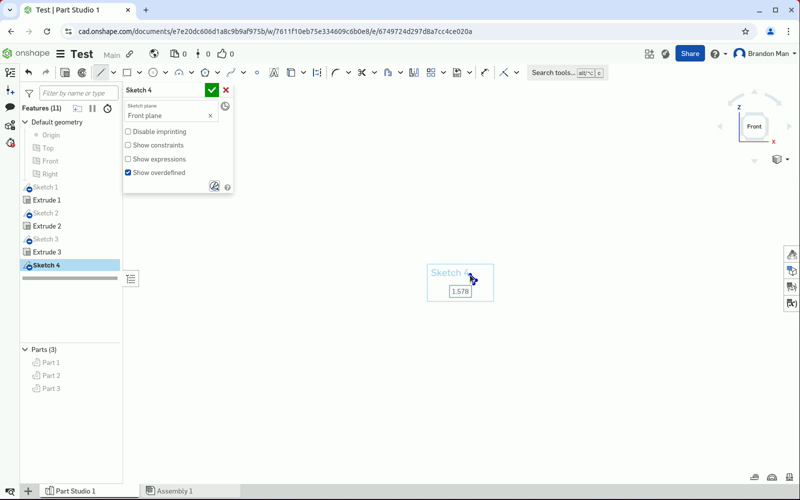
mouse_move(473, 278)
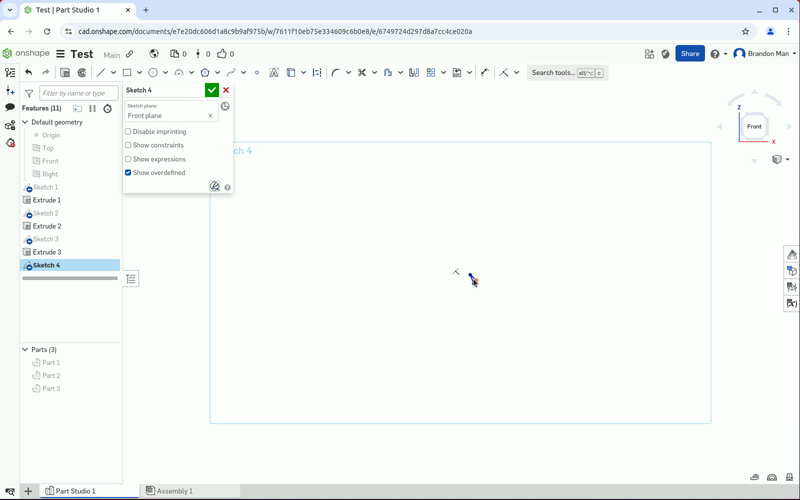
scroll(6)
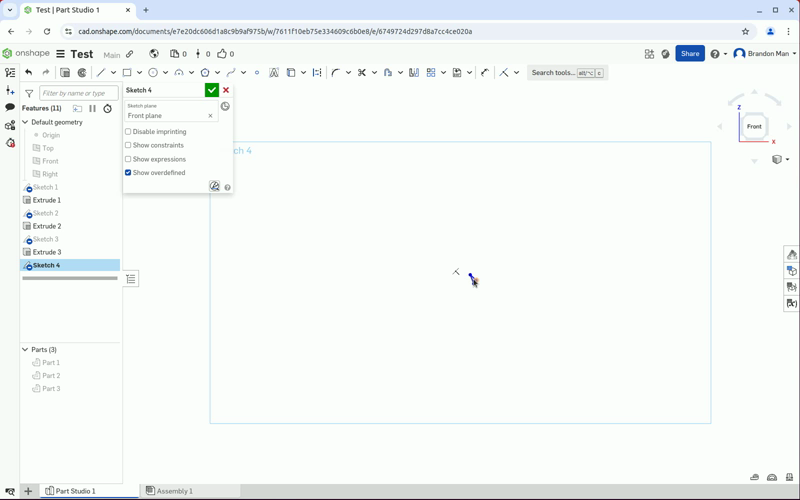
scroll(6)
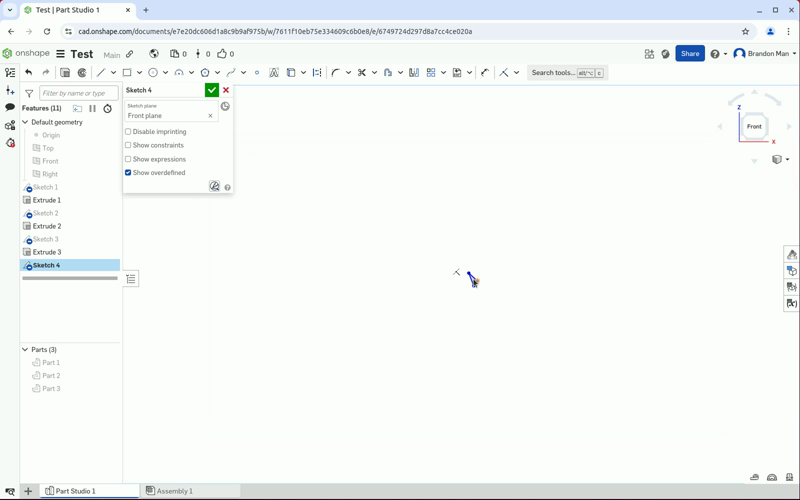
scroll(6)
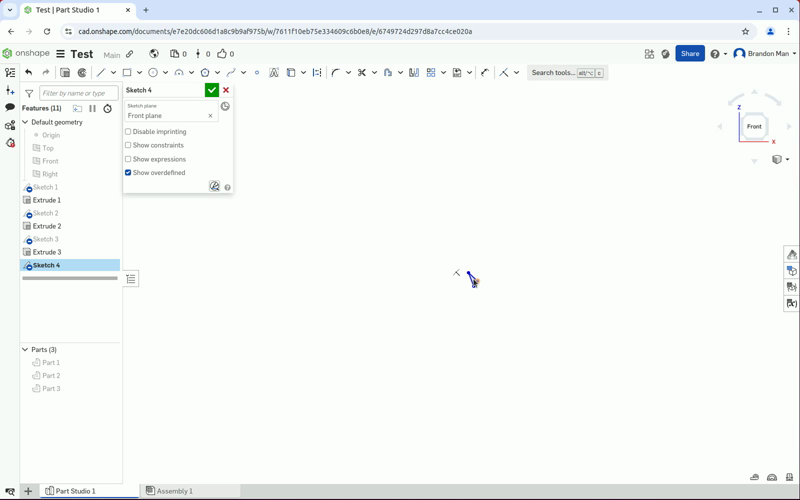
scroll(6)
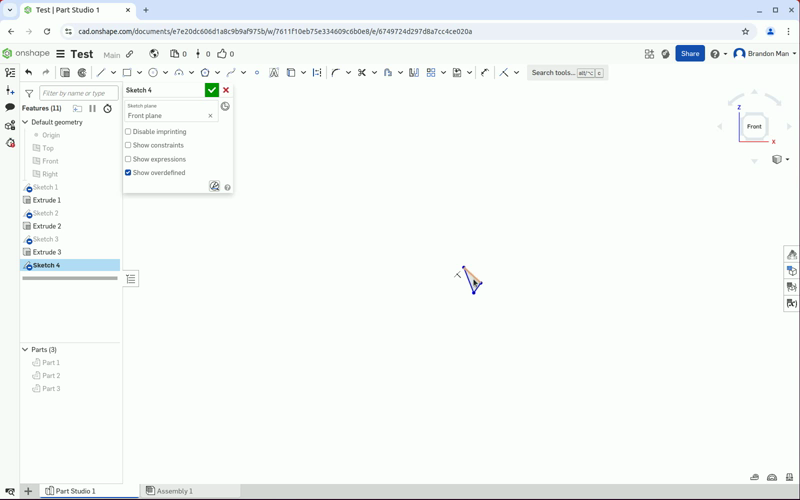
scroll(6)
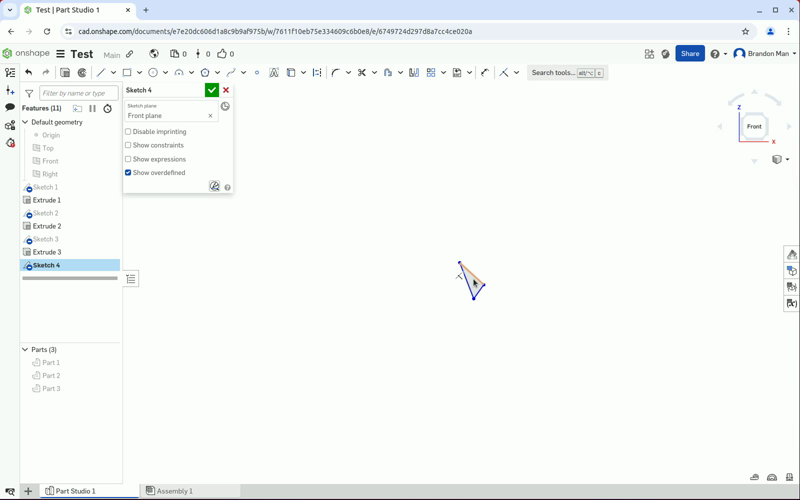
scroll(6)
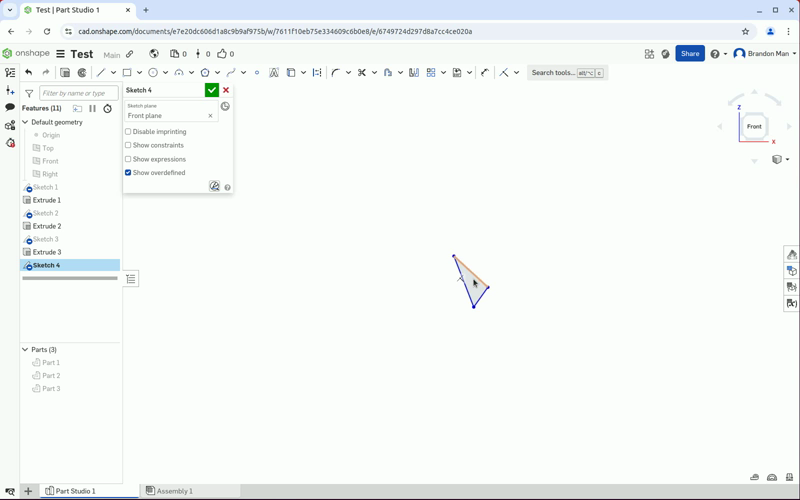
scroll(6)
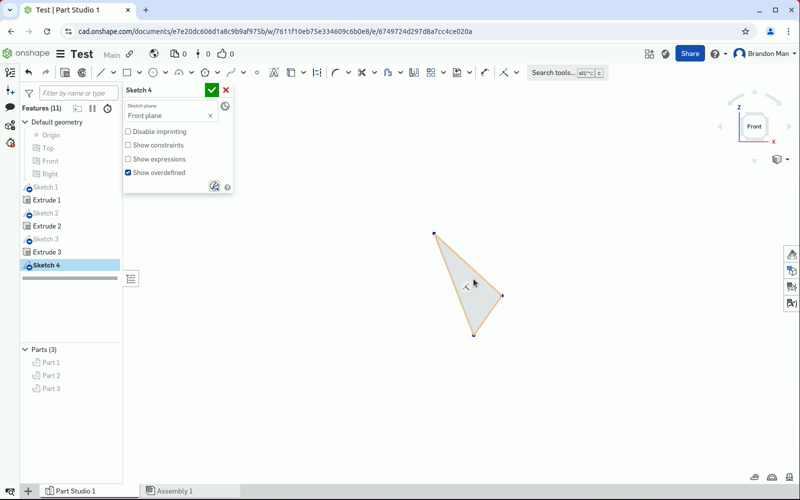
click(473, 278)
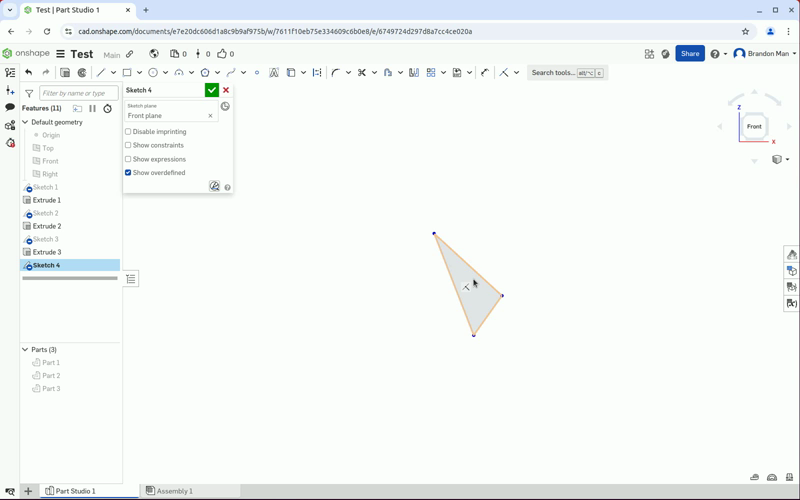
scroll(-6)
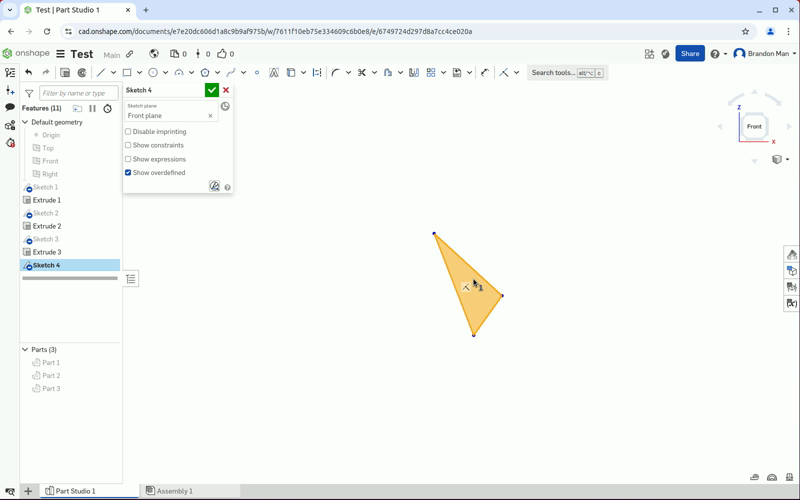
scroll(-6)
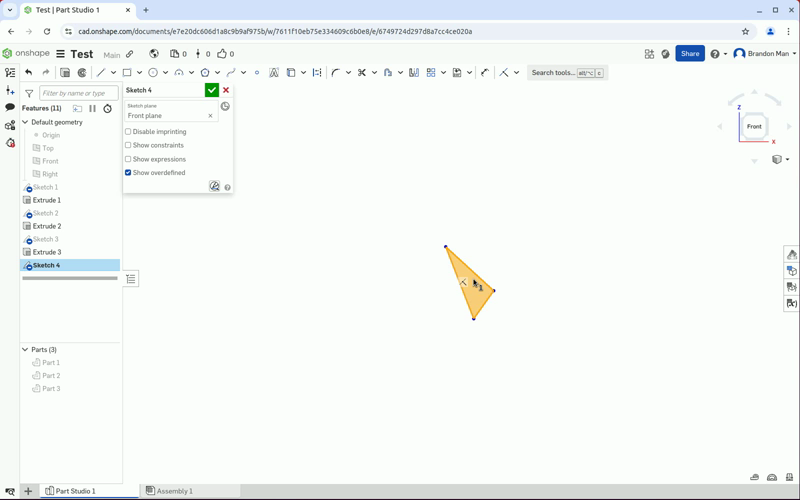
scroll(-6)
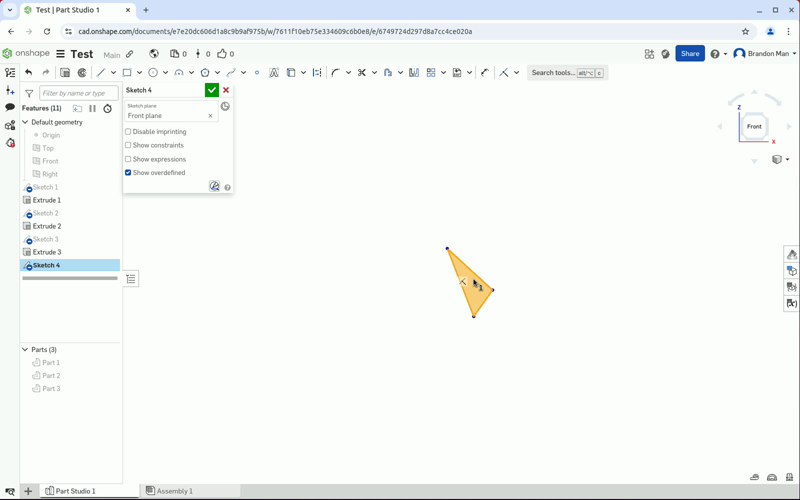
scroll(-6)
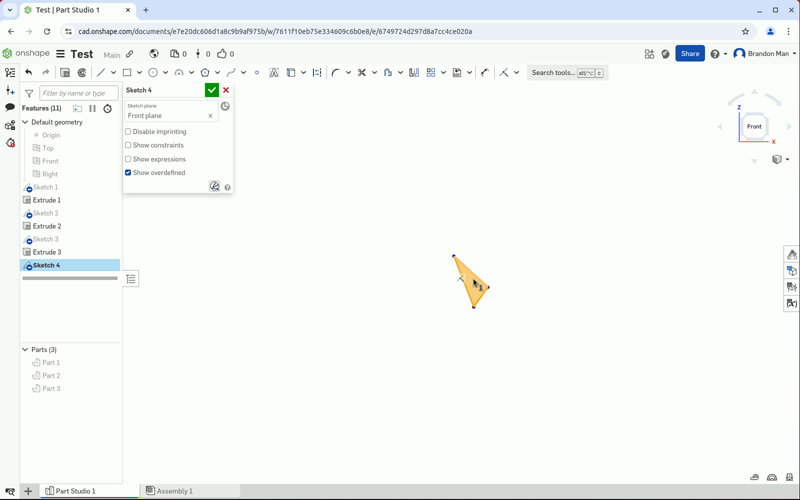
scroll(-6)
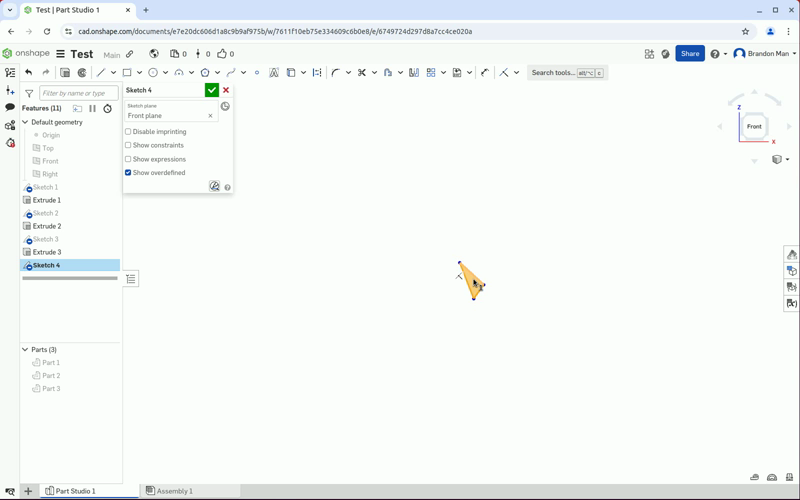
scroll(-6)
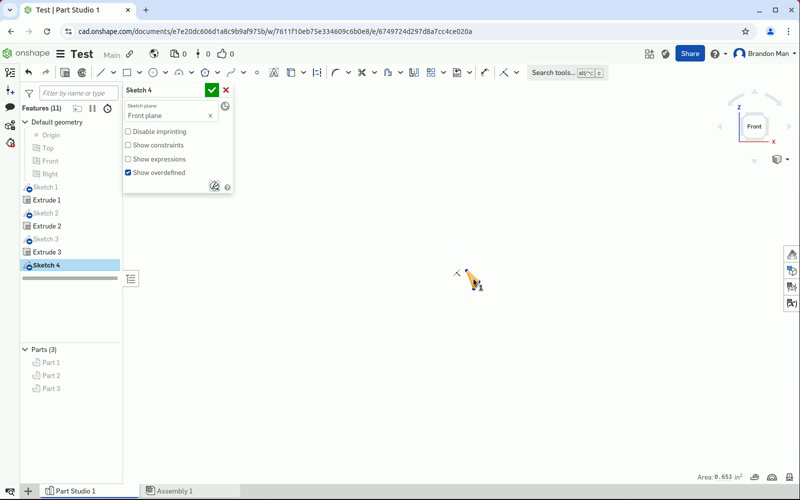
scroll(-6)
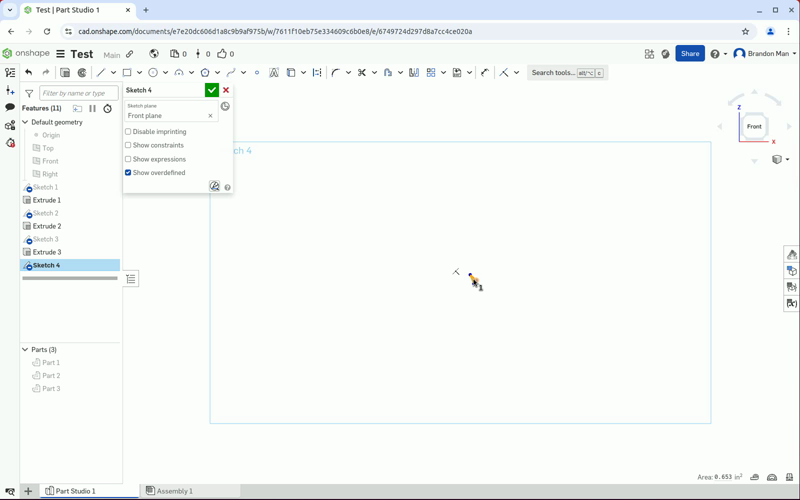
mouse_move(73, 352)
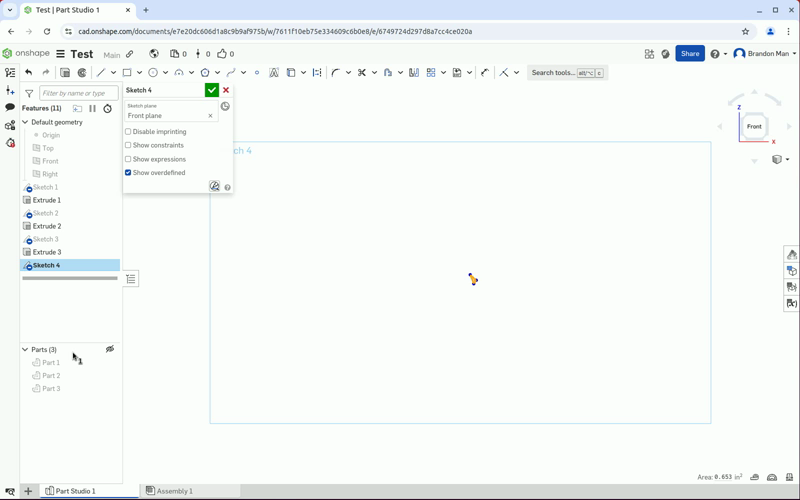
key(shift+y)
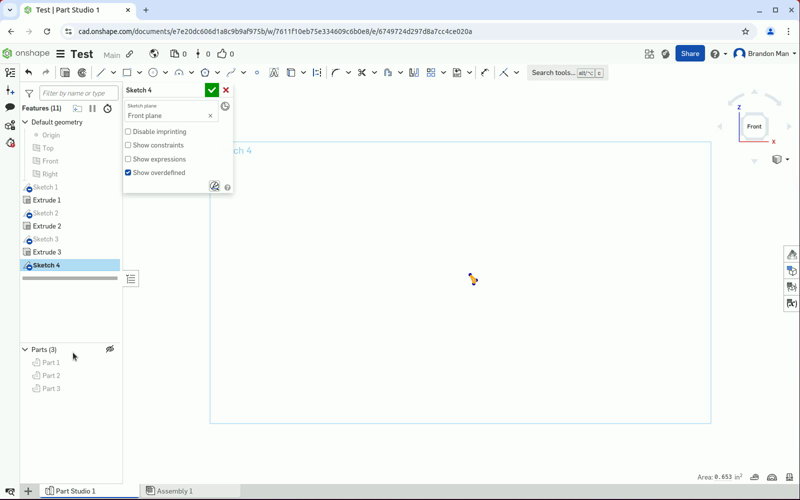
key(shift+e)
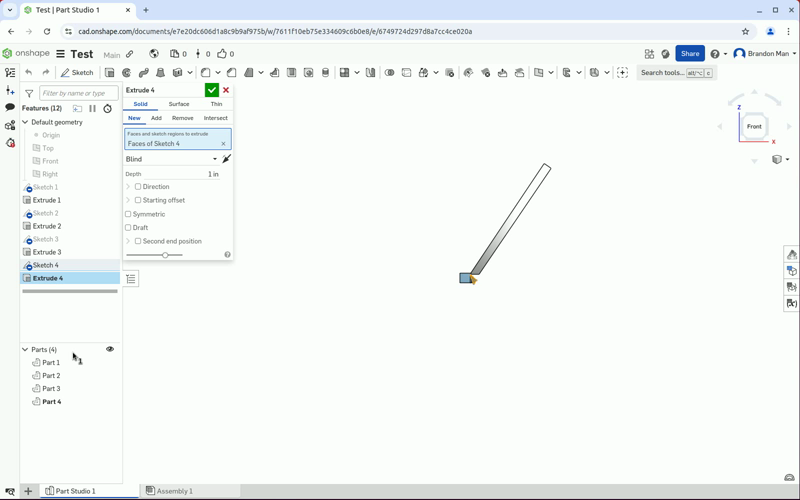
mouse_move(143, 106)
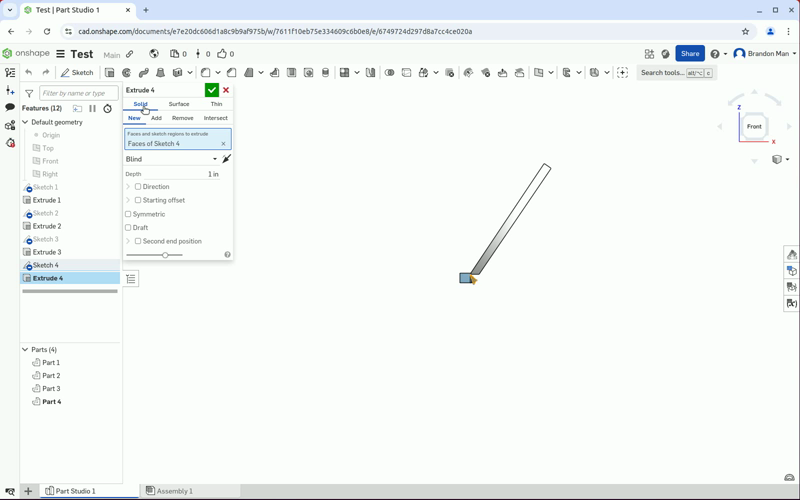
click(143, 106)
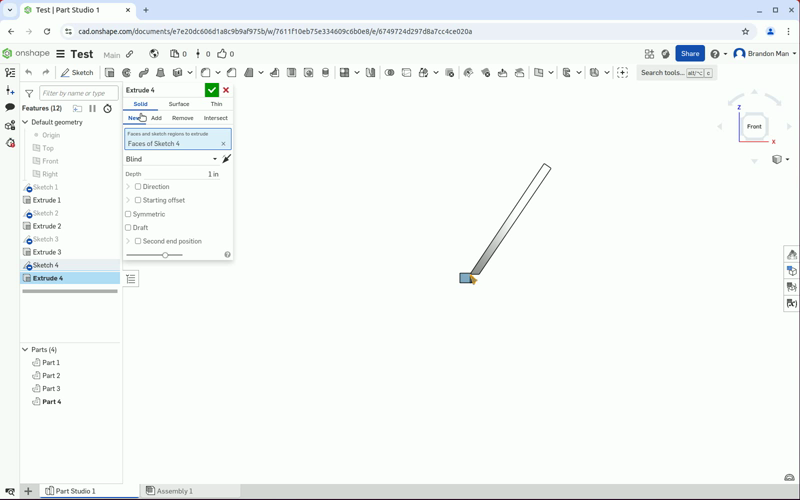
mouse_move(137, 120)
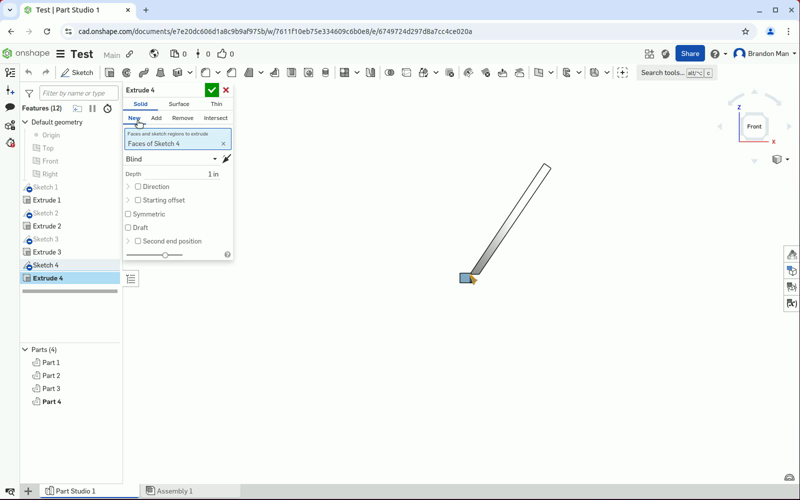
click(137, 120)
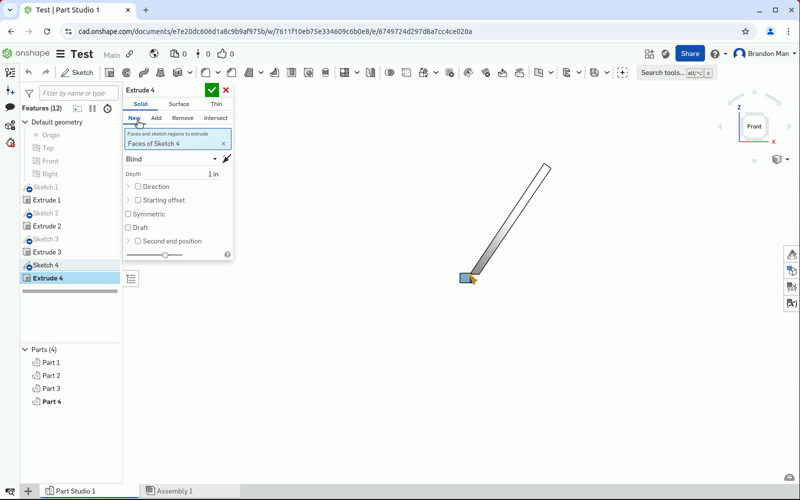
key(tab, 4)
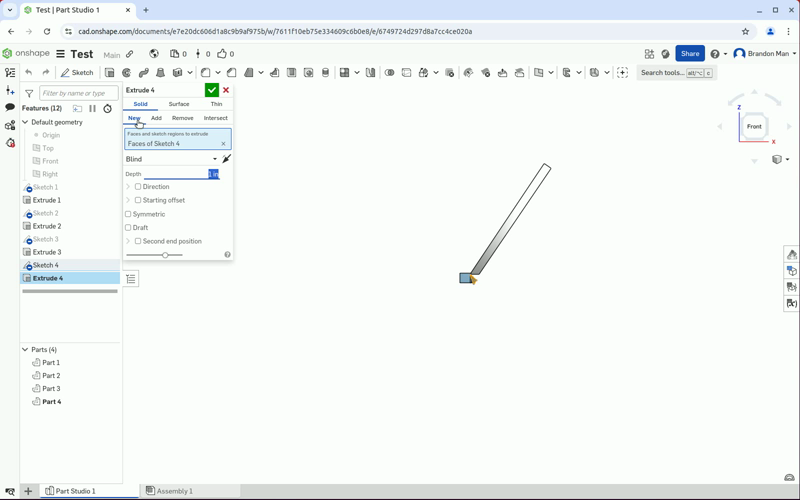
text(0.481)
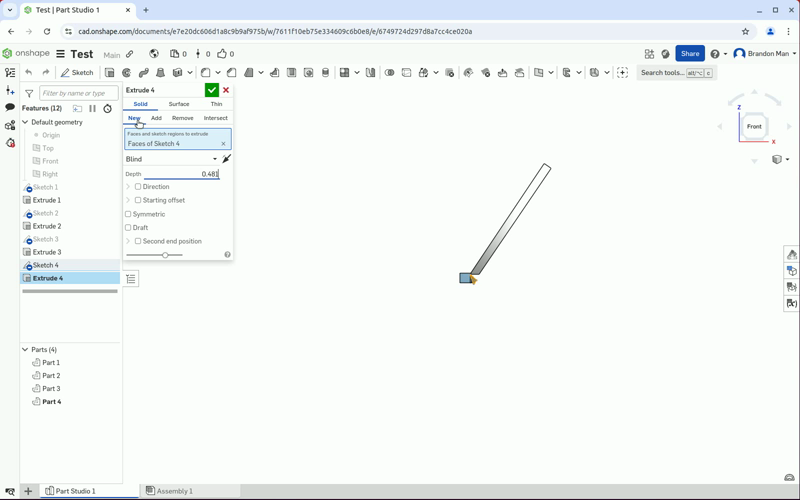
key(enter)
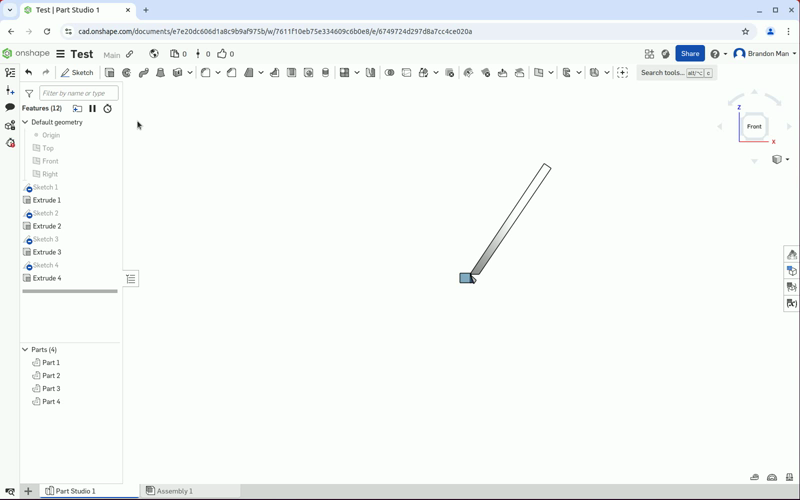
key(shift+h)
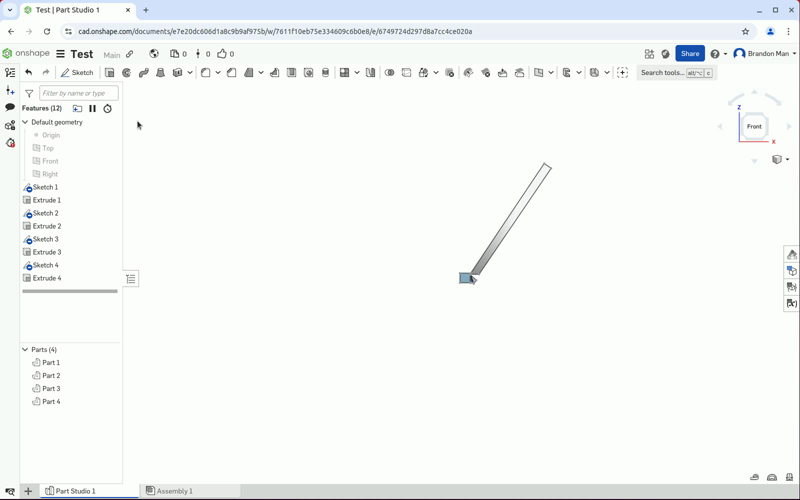
key(shift+h)
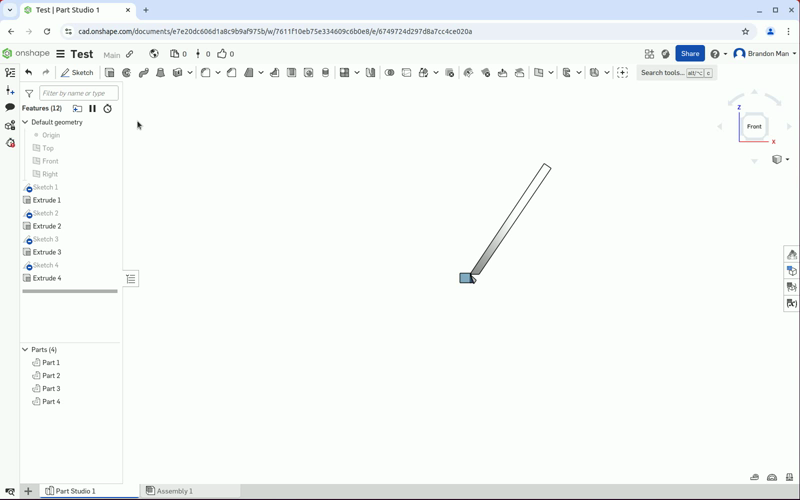
mouse_move(73, 189)
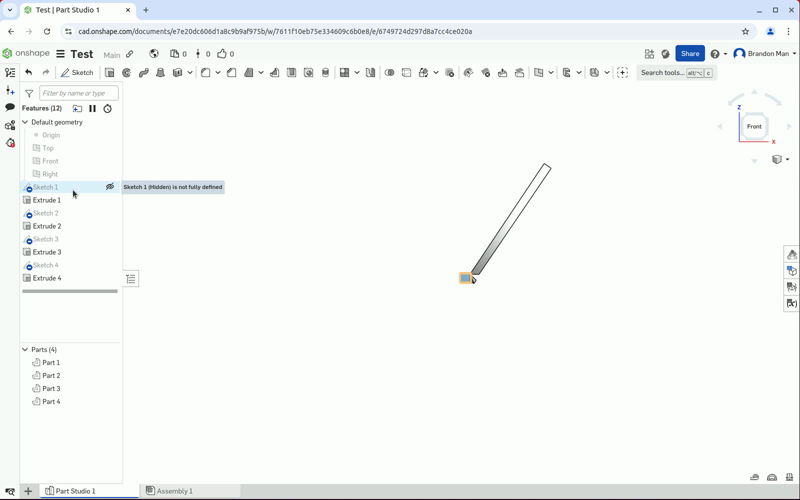
click(73, 189)
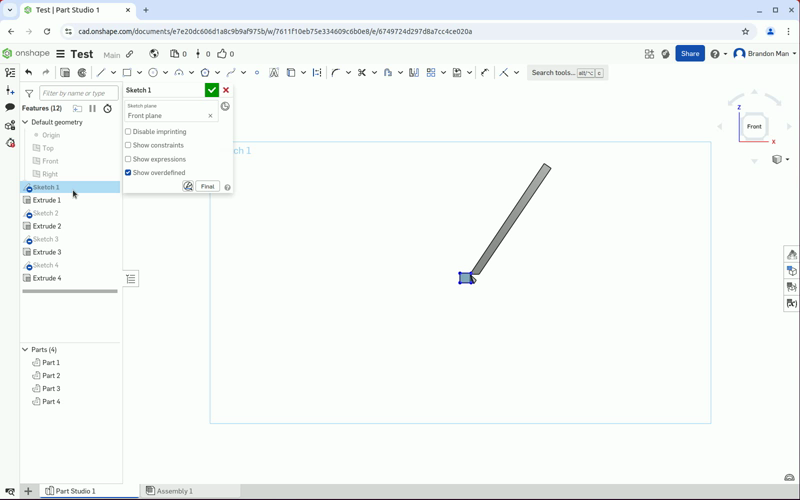
mouse_move(229, 92)
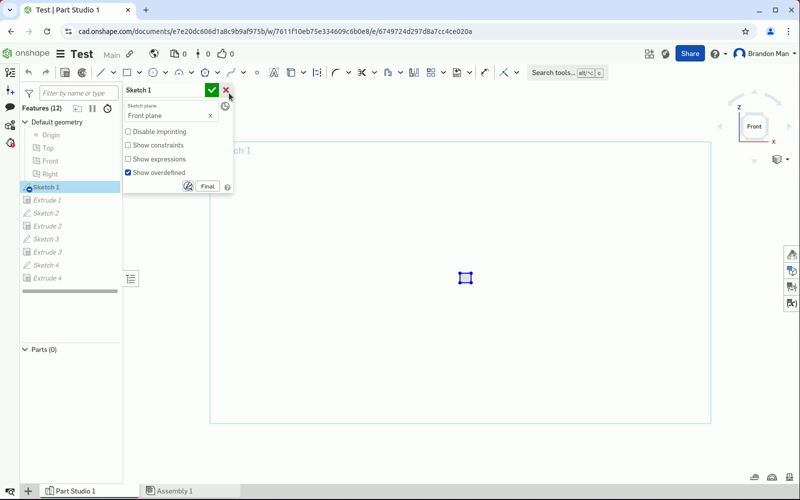
click(229, 92)
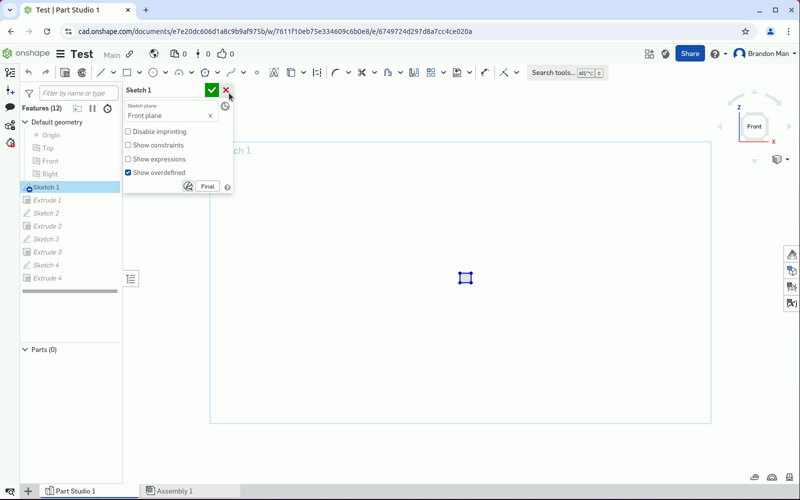
key(shift+s)
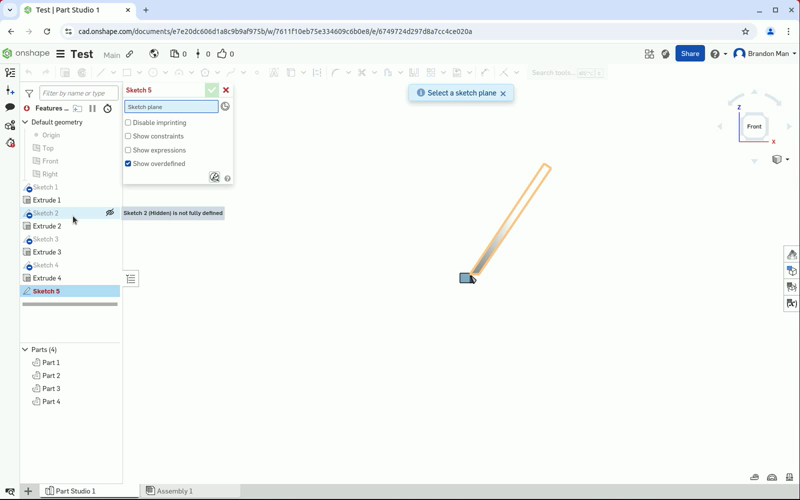
scroll(3)
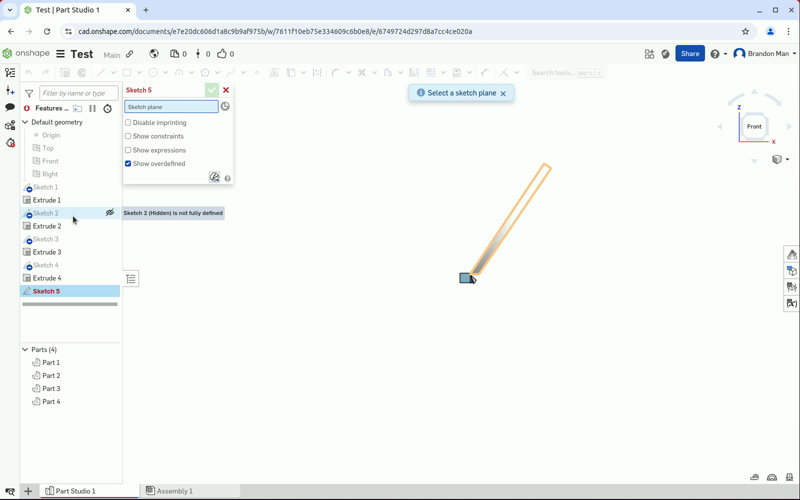
mouse_move(73, 163)
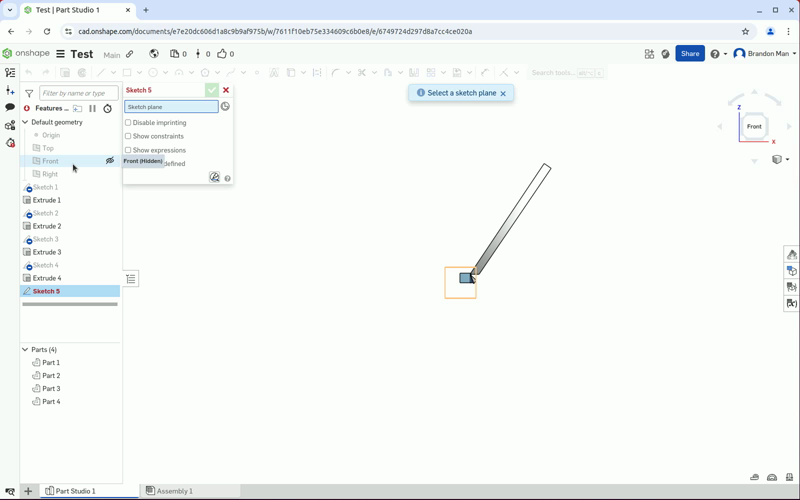
click(73, 163)
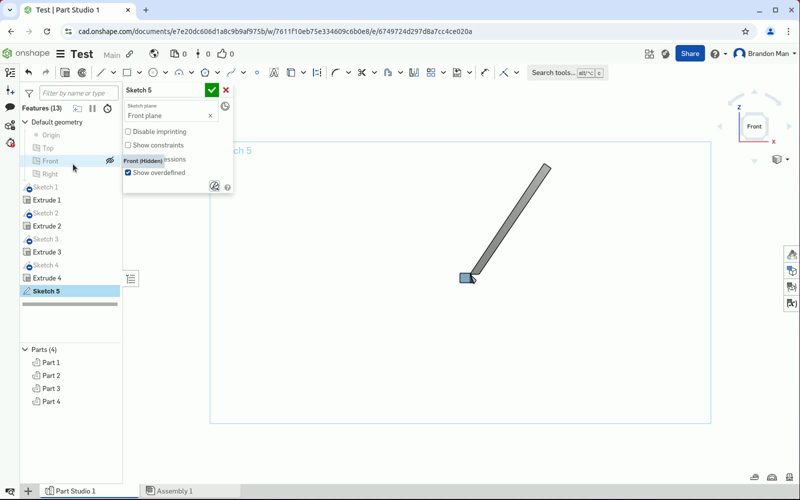
mouse_move(73, 352)
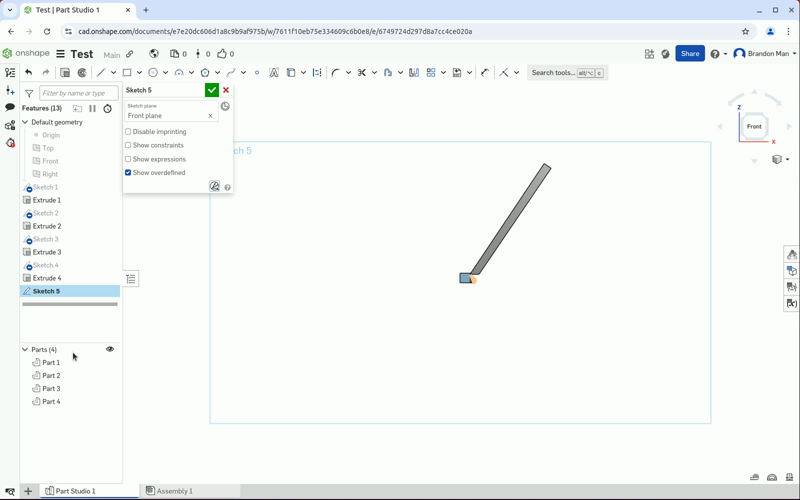
key(y)
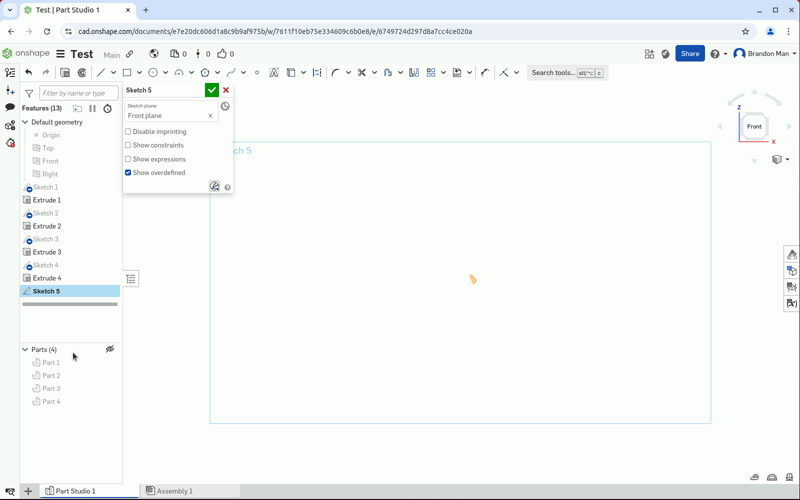
key(l)
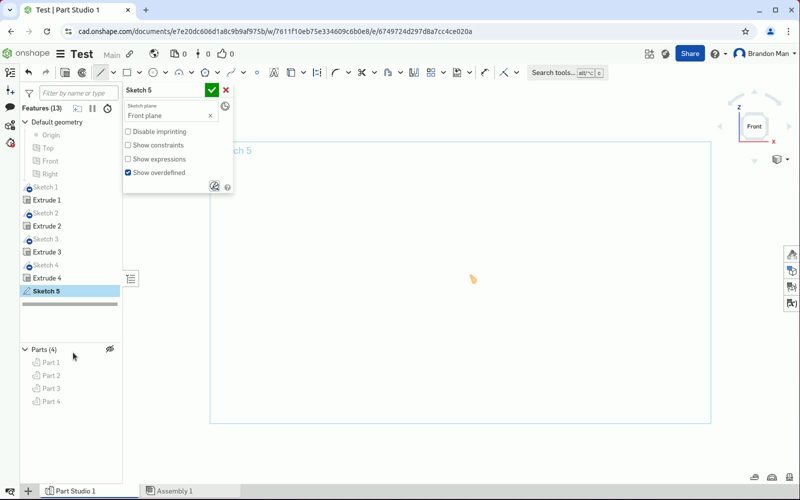
key_down(shift)
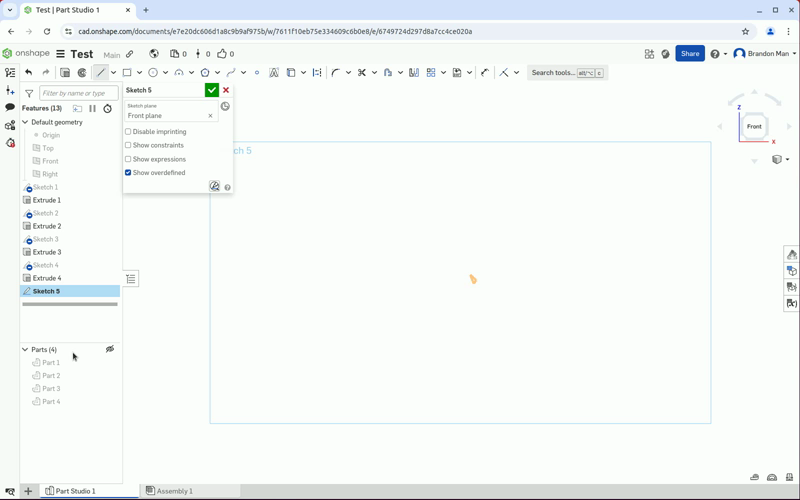
mouse_move(470, 274)
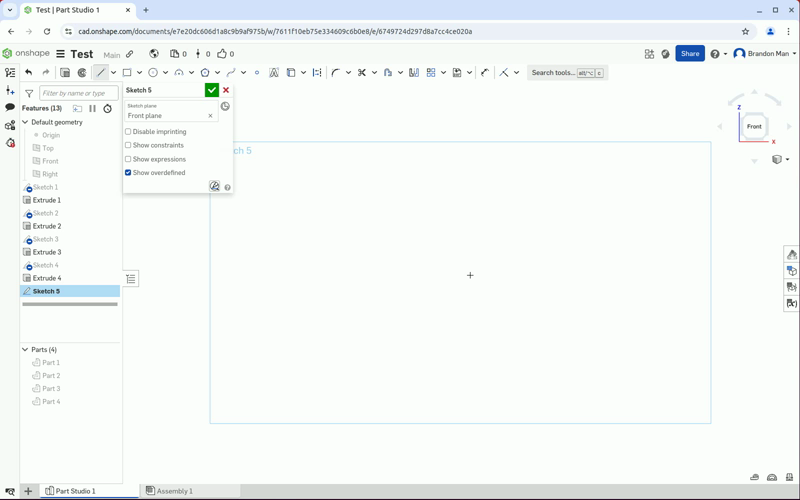
click(470, 274)
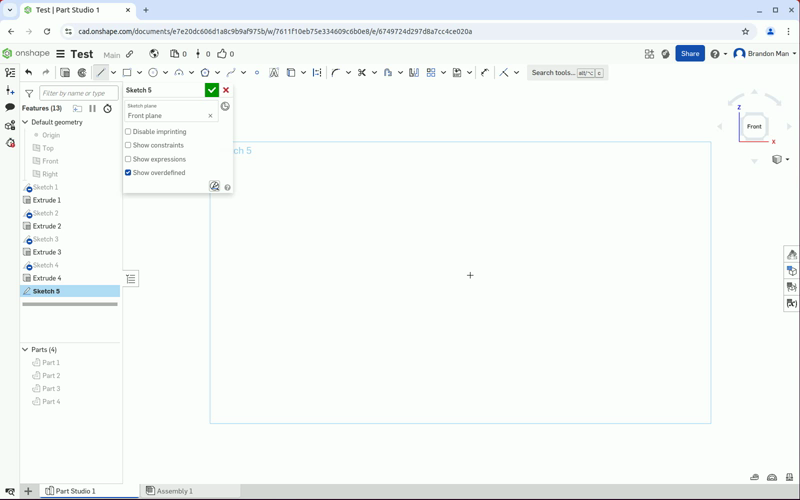
key_up(shift)
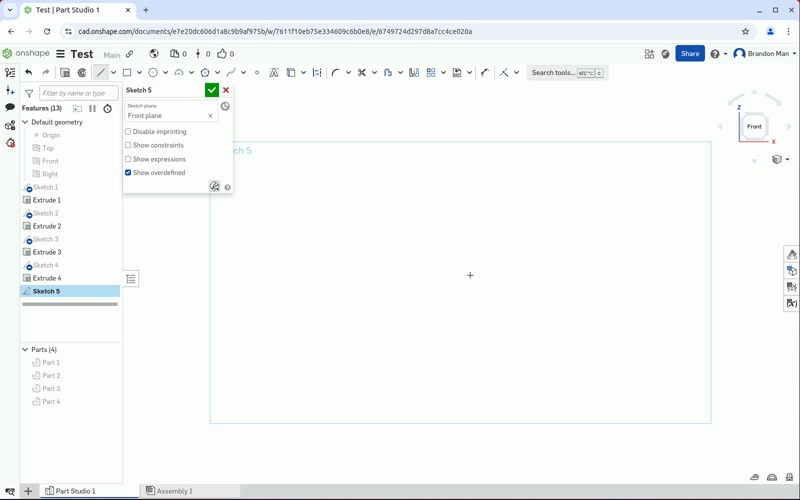
key_down(shift)
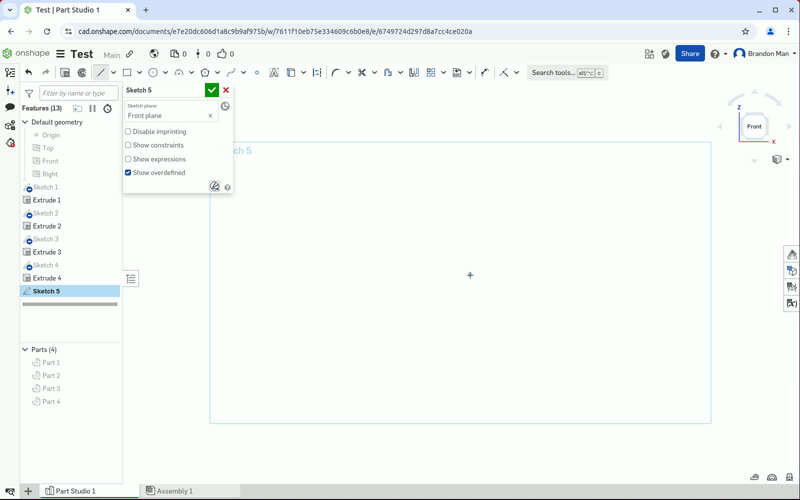
mouse_move(500, 274)
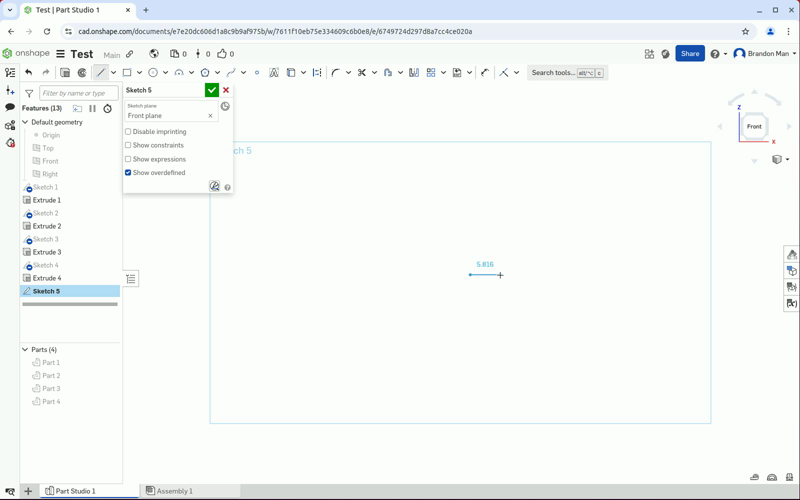
mouse_move(476, 280)
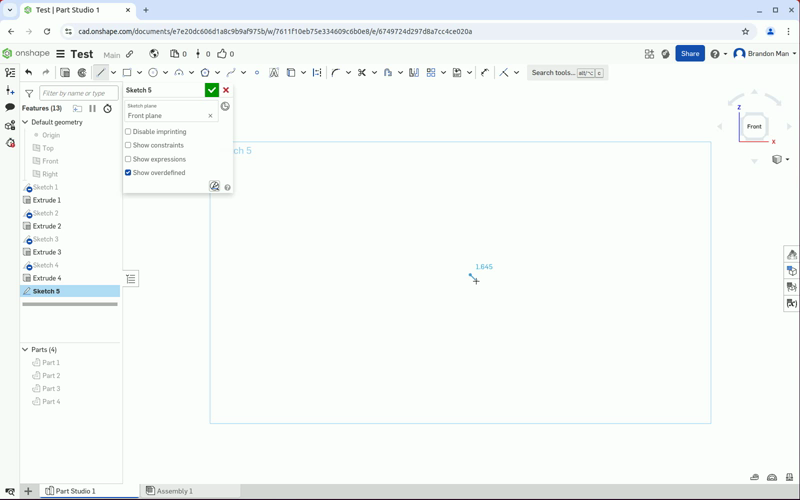
click(476, 280)
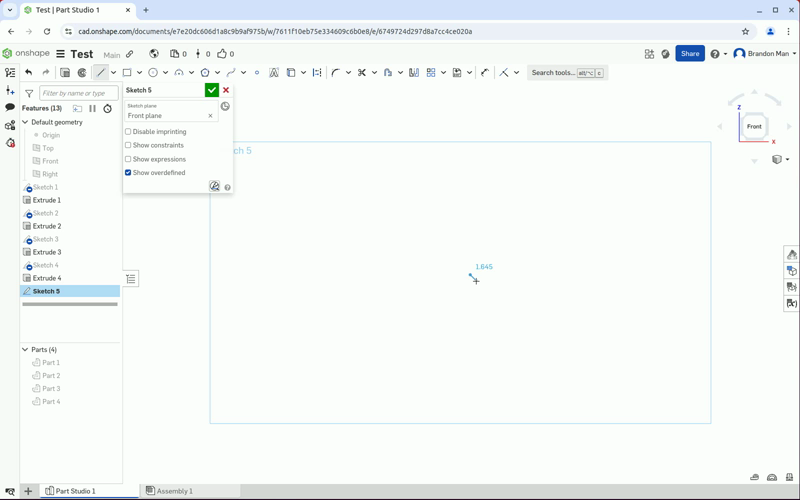
key_up(shift)
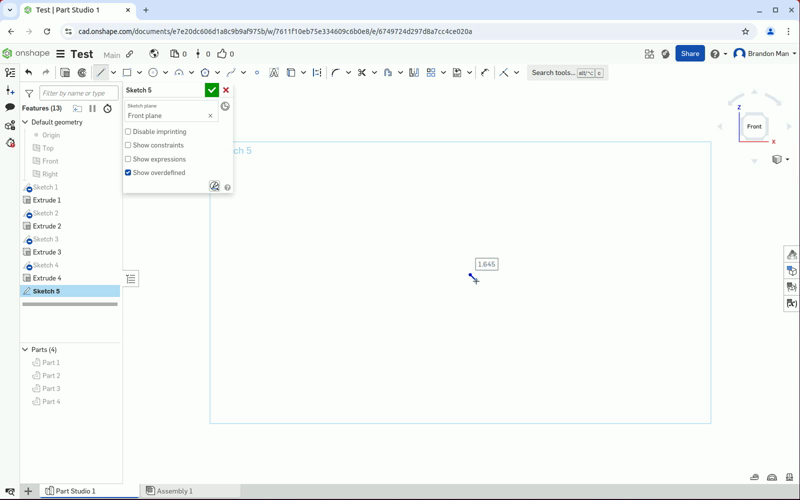
key_down(shift)
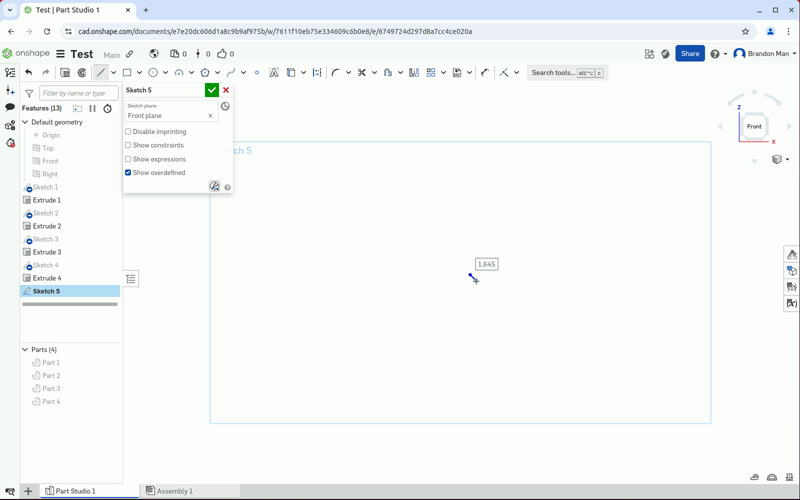
mouse_move(506, 280)
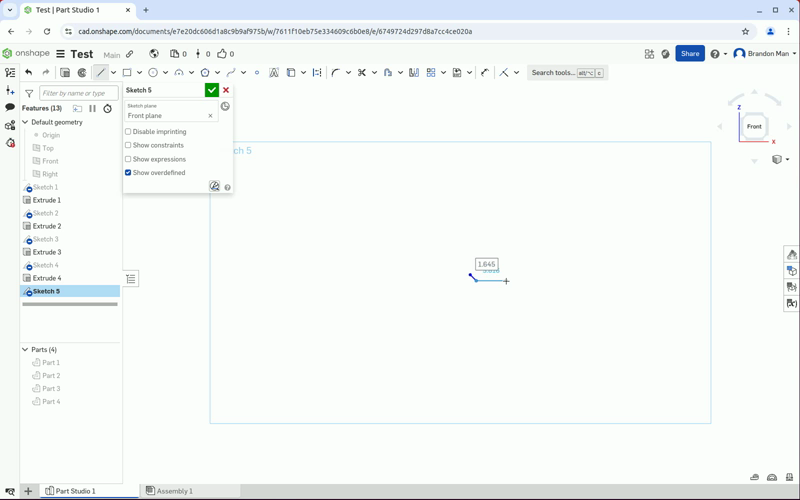
mouse_move(480, 274)
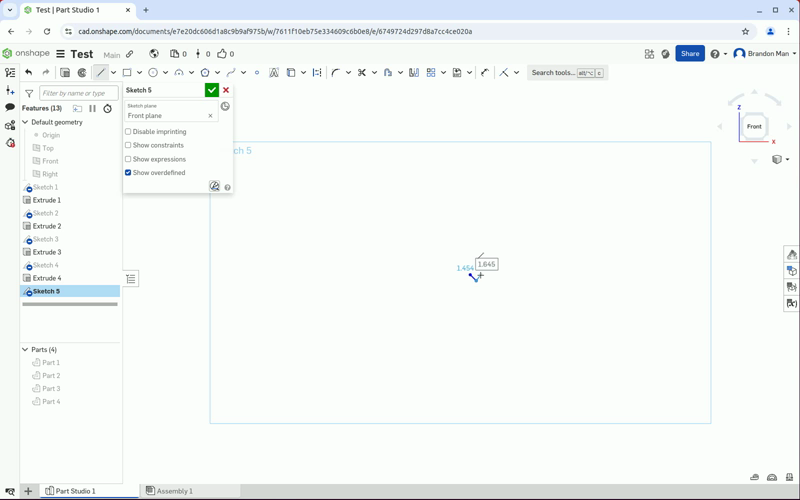
scroll(6)
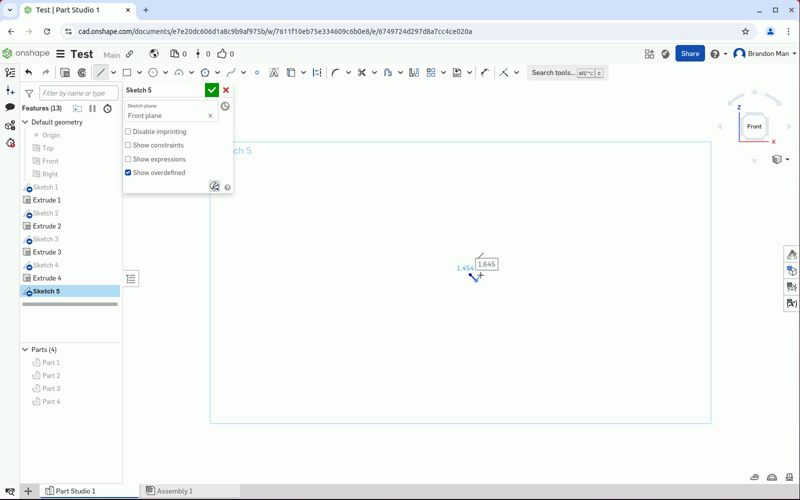
scroll(6)
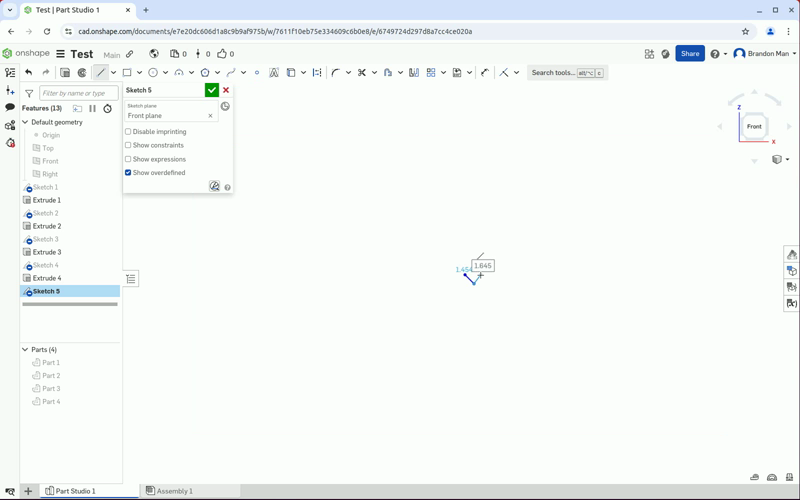
scroll(6)
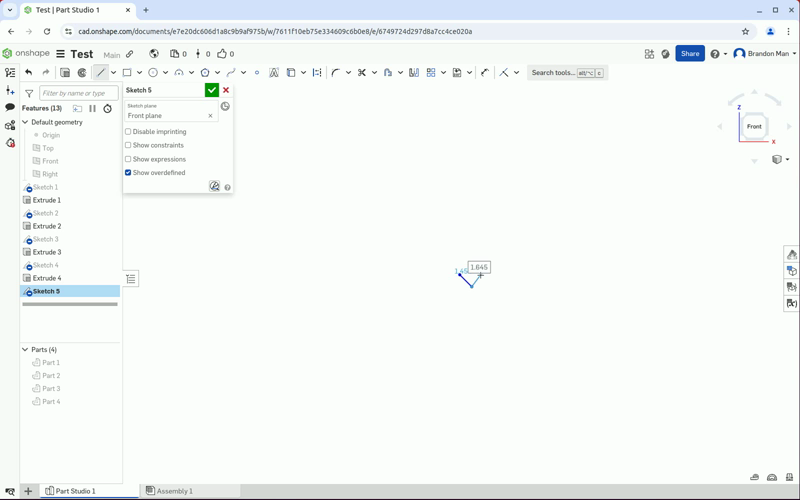
scroll(6)
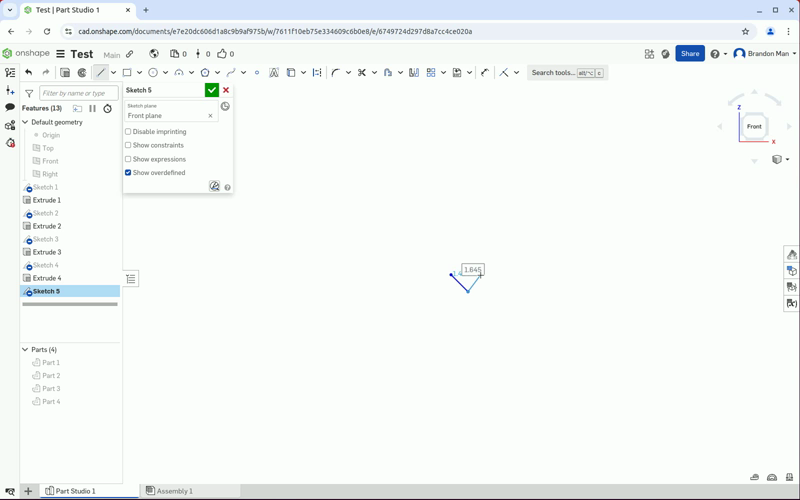
scroll(6)
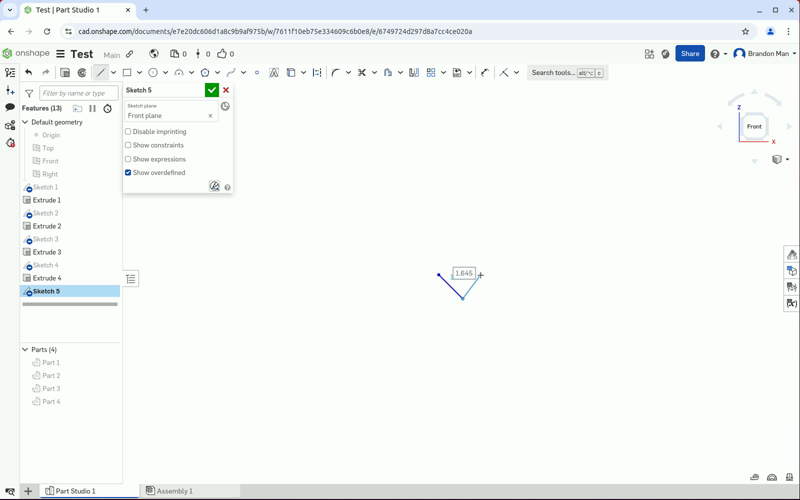
scroll(6)
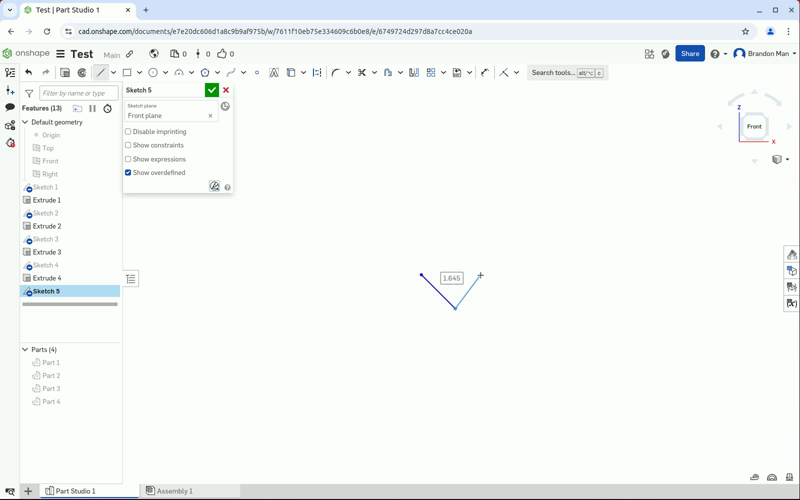
scroll(6)
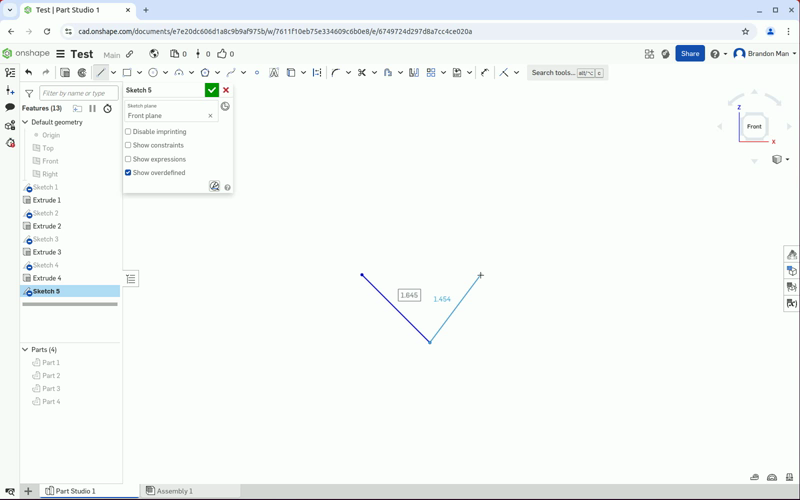
click(480, 274)
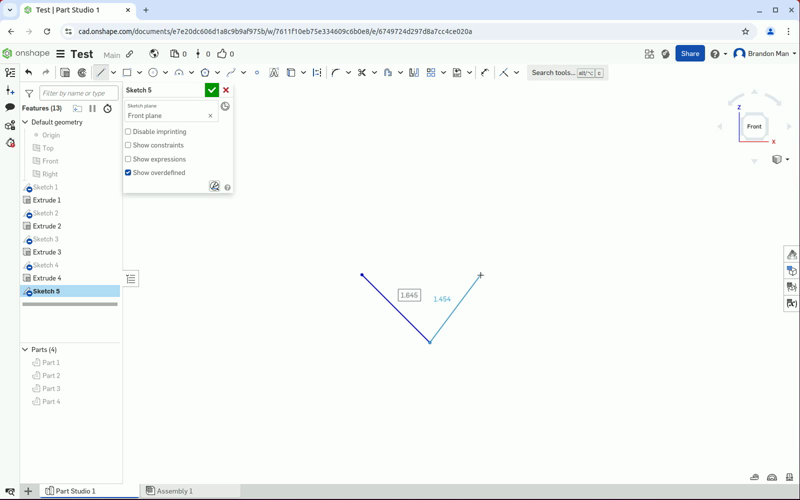
scroll(-6)
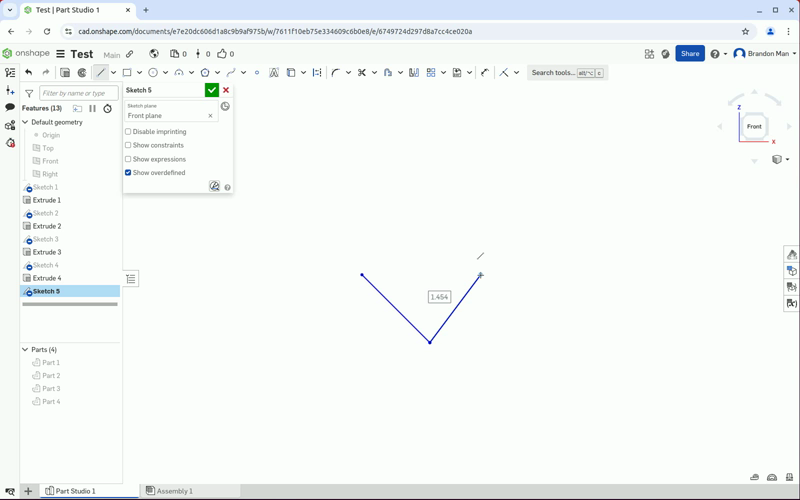
scroll(-6)
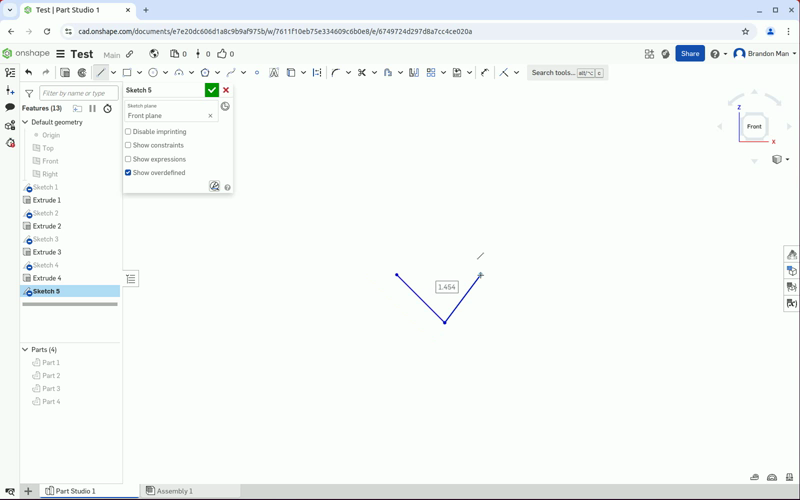
scroll(-6)
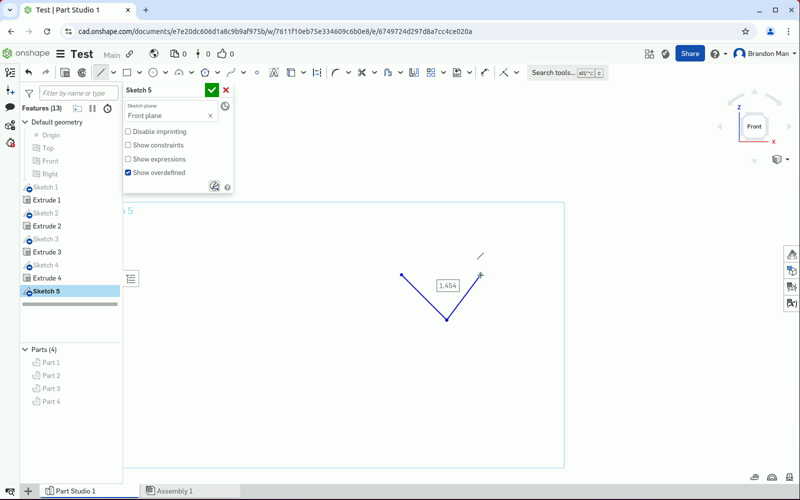
scroll(-6)
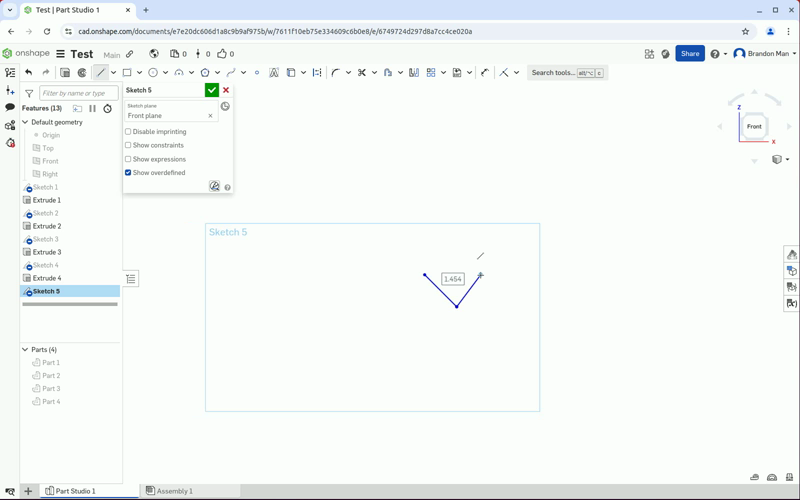
scroll(-6)
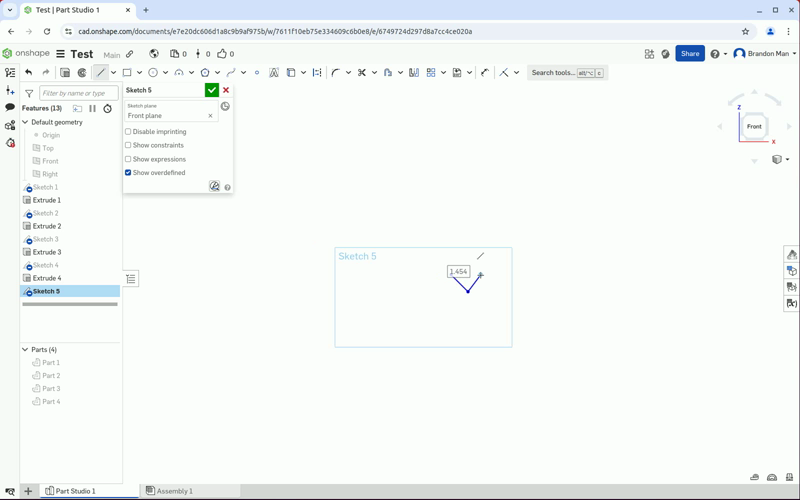
scroll(-6)
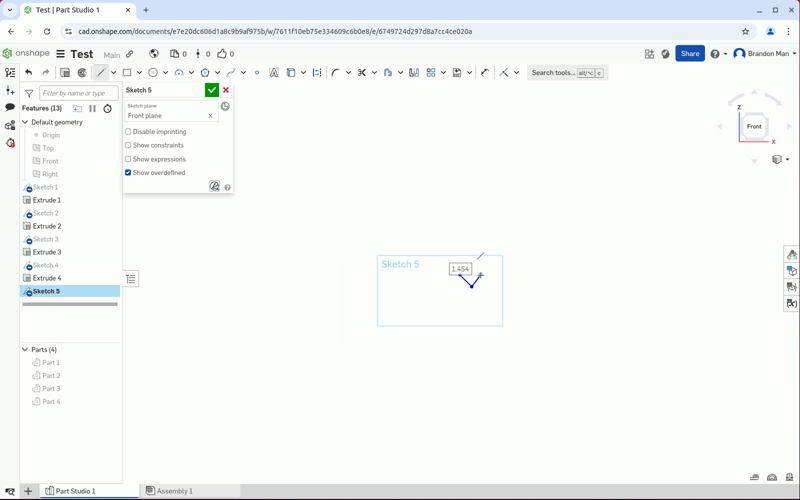
scroll(-6)
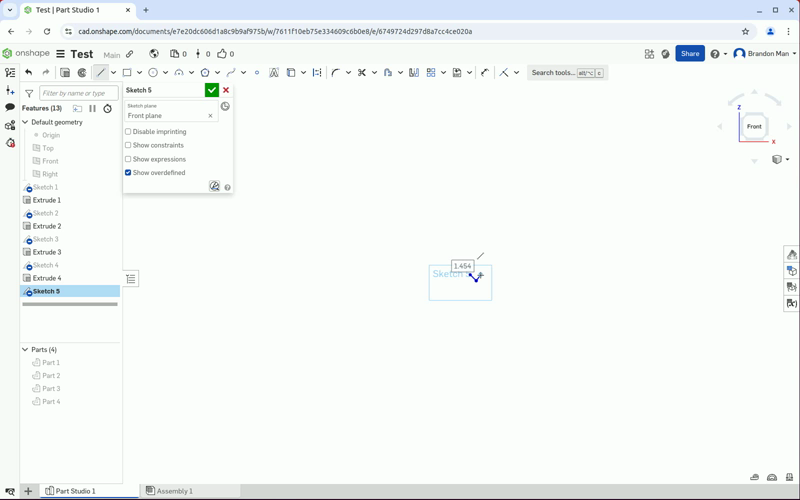
key_up(shift)
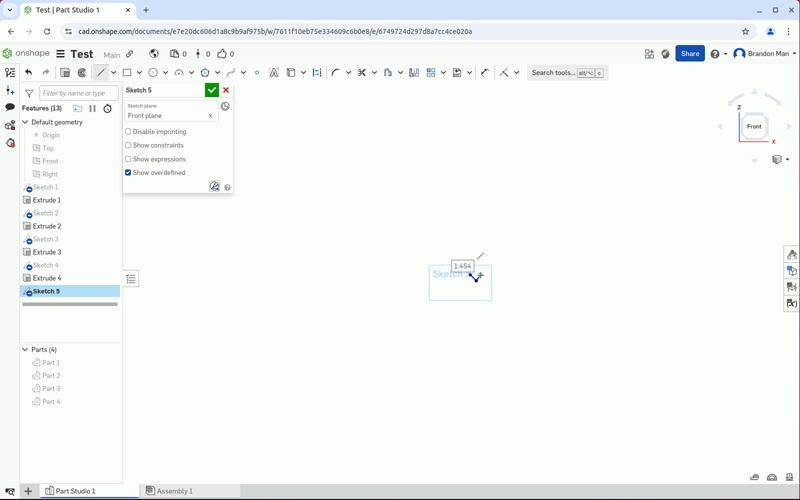
mouse_move(510, 274)
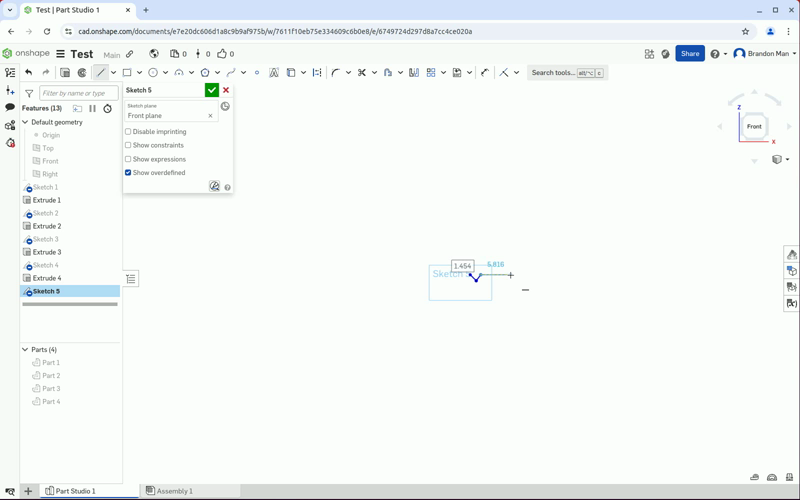
key_down(shift)
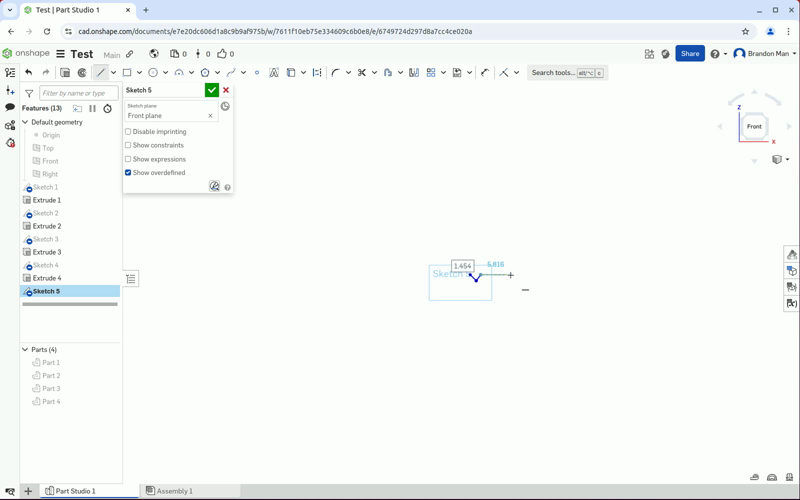
mouse_move(470, 274)
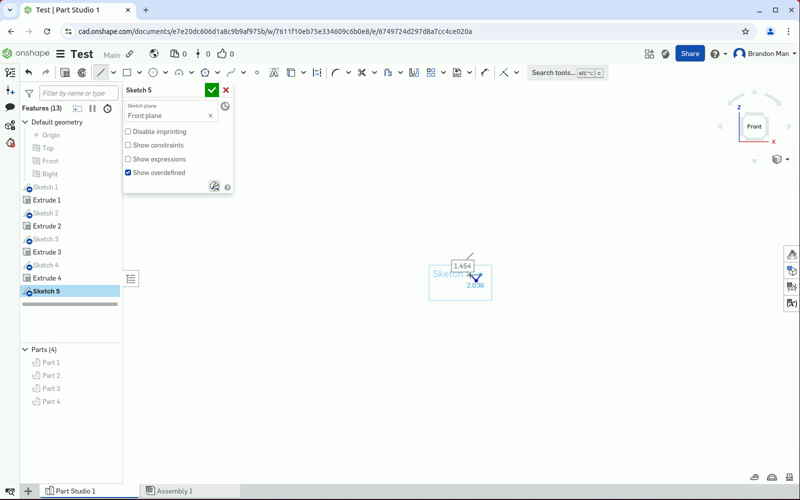
key_up(shift)
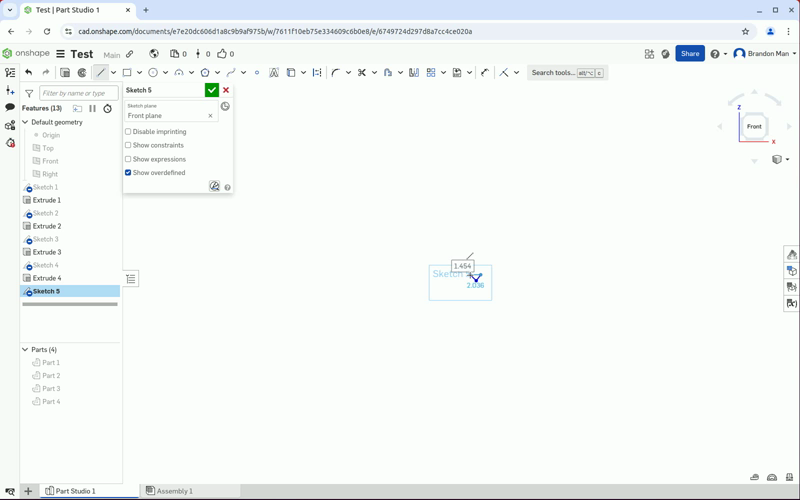
click(470, 274)
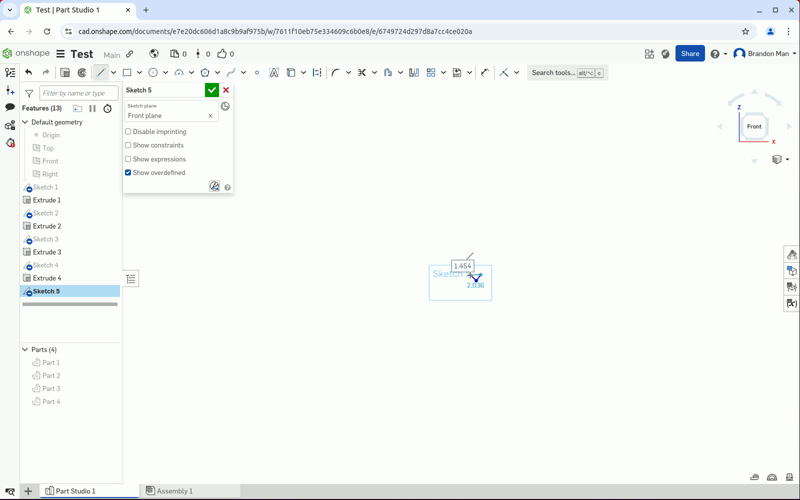
key(esc)
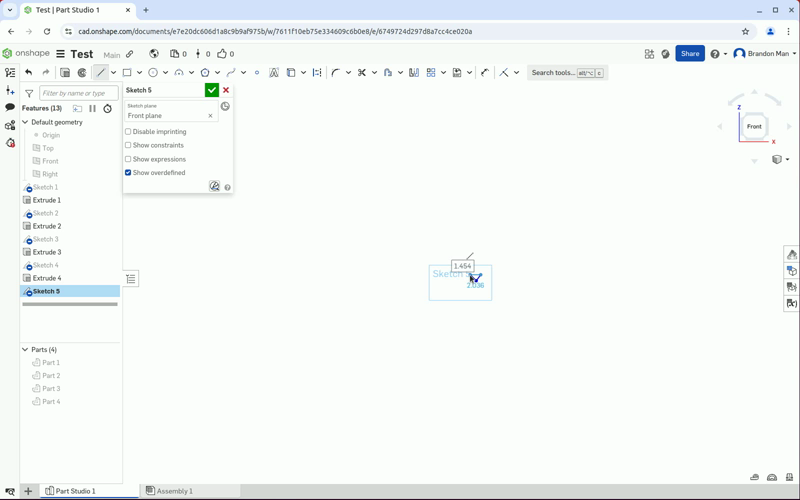
mouse_move(477, 276)
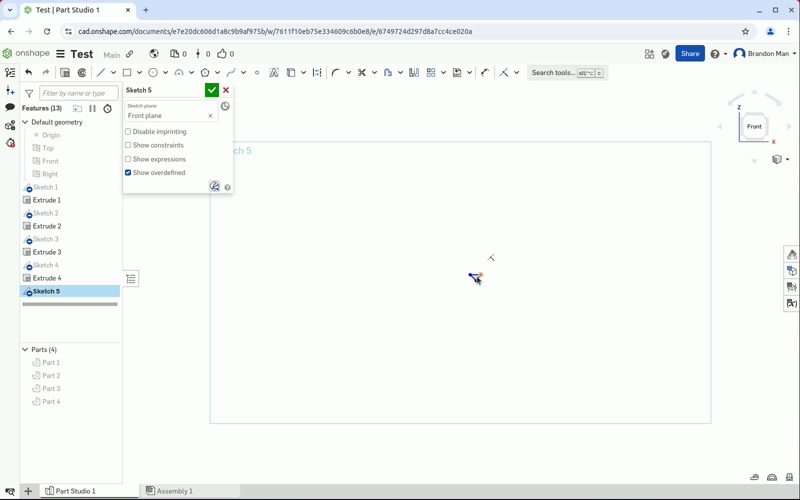
scroll(6)
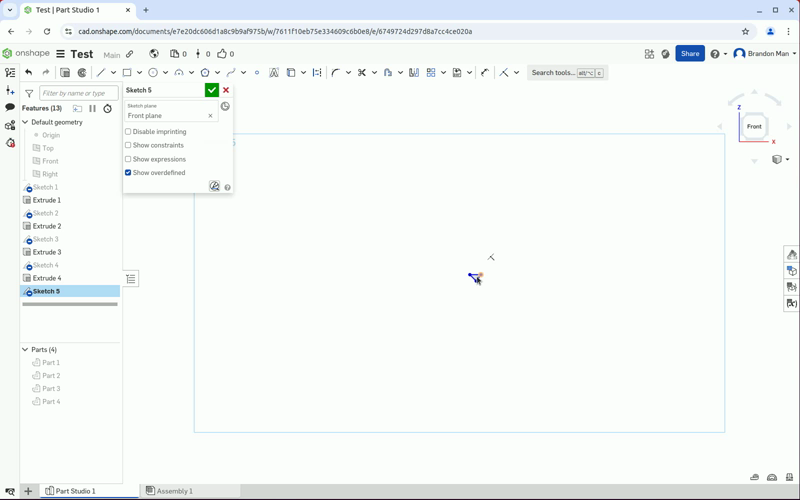
scroll(6)
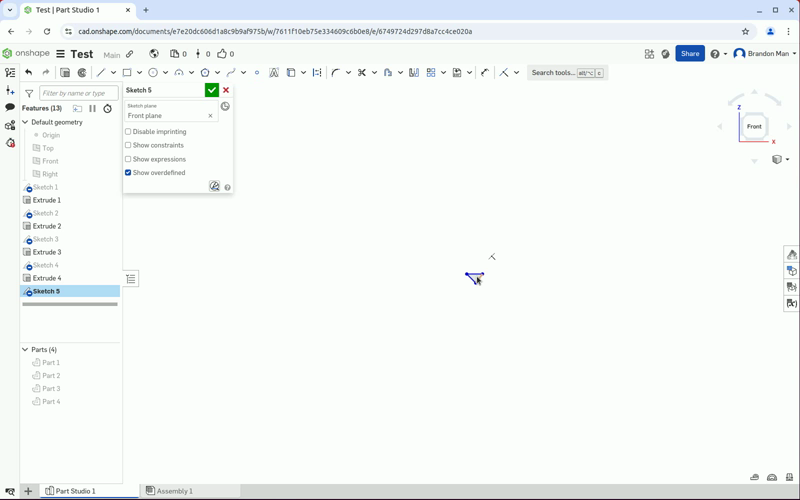
scroll(6)
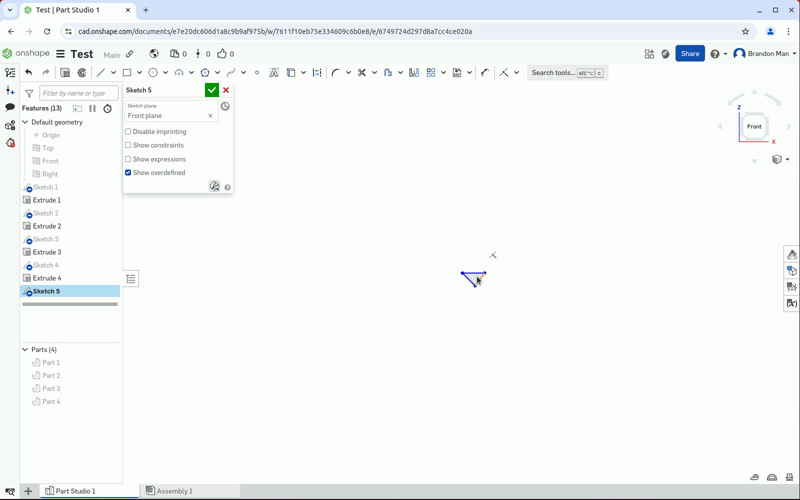
scroll(6)
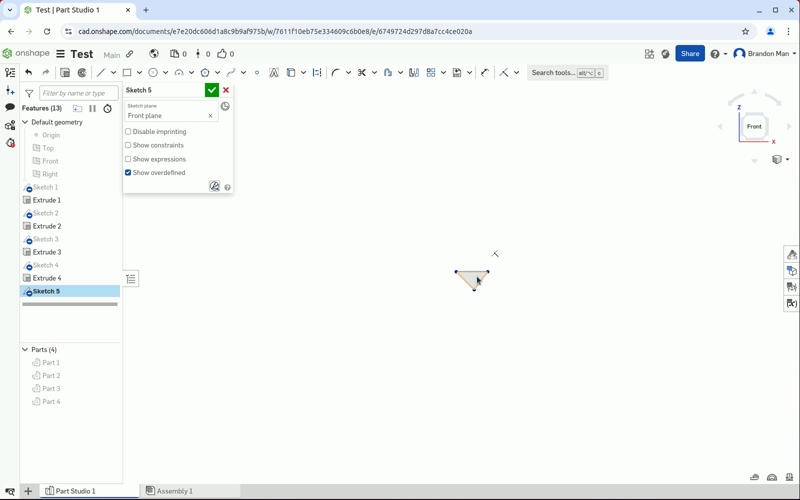
scroll(6)
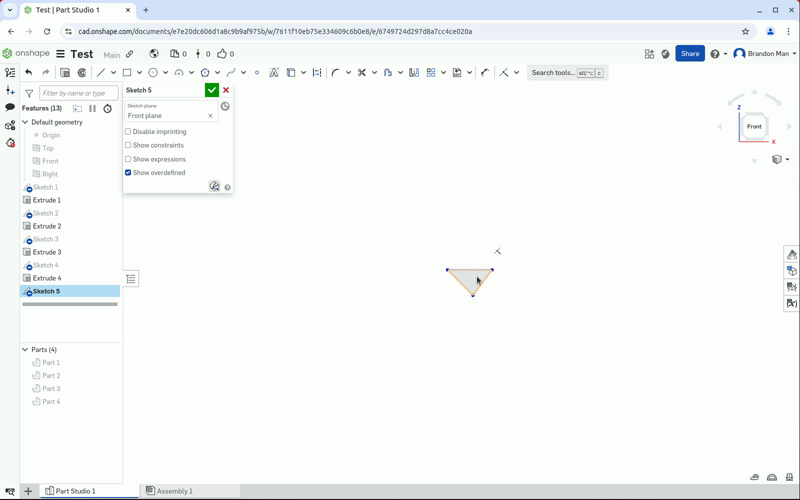
scroll(6)
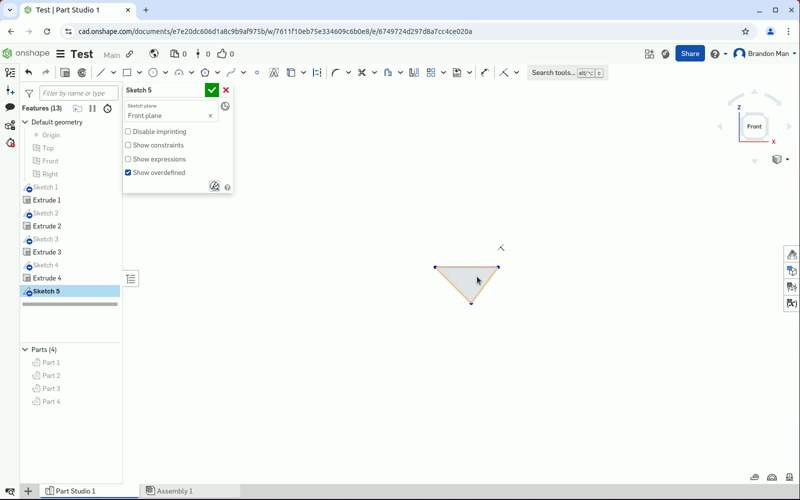
scroll(6)
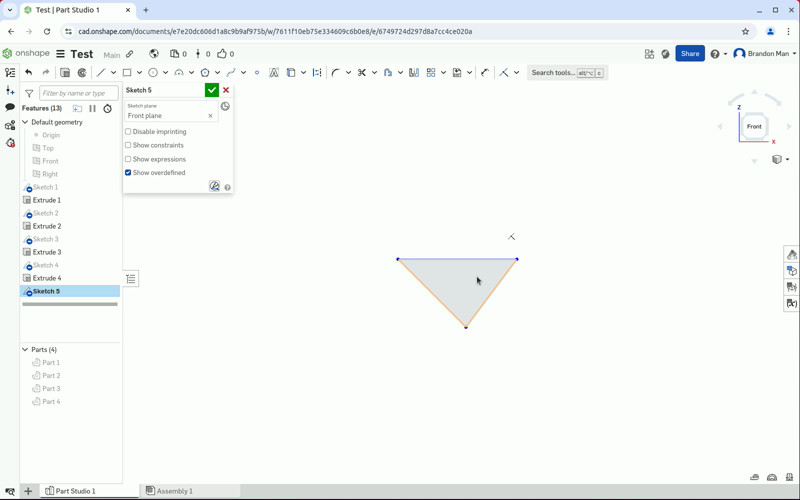
click(477, 276)
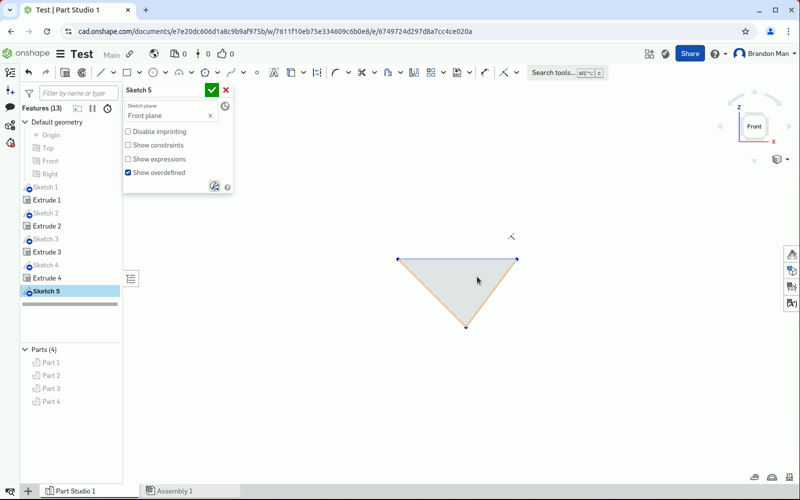
scroll(-6)
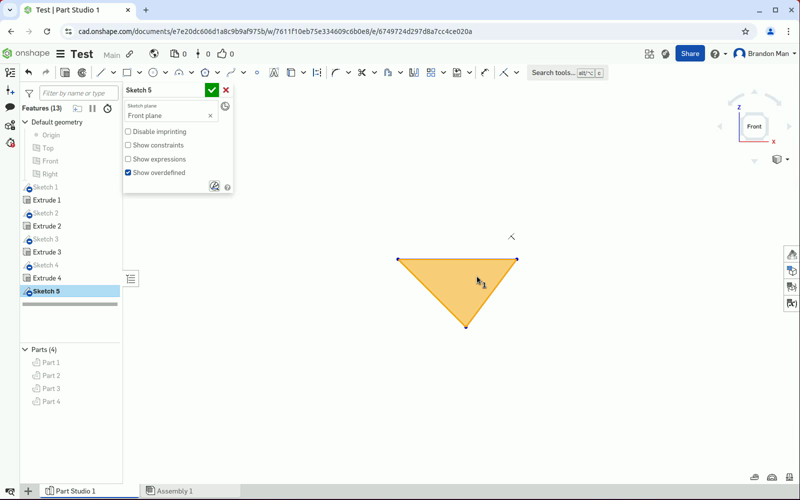
scroll(-6)
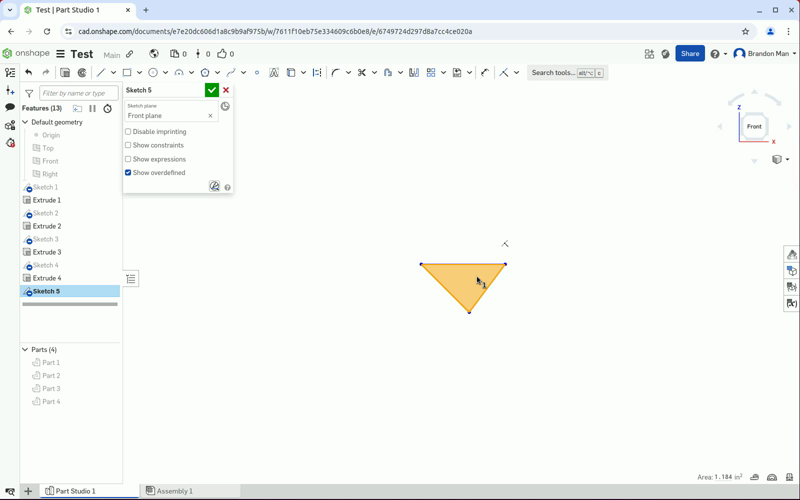
scroll(-6)
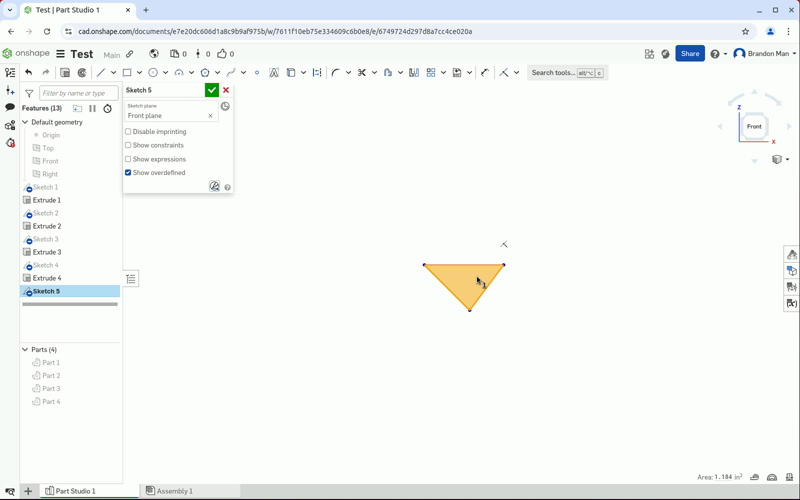
scroll(-6)
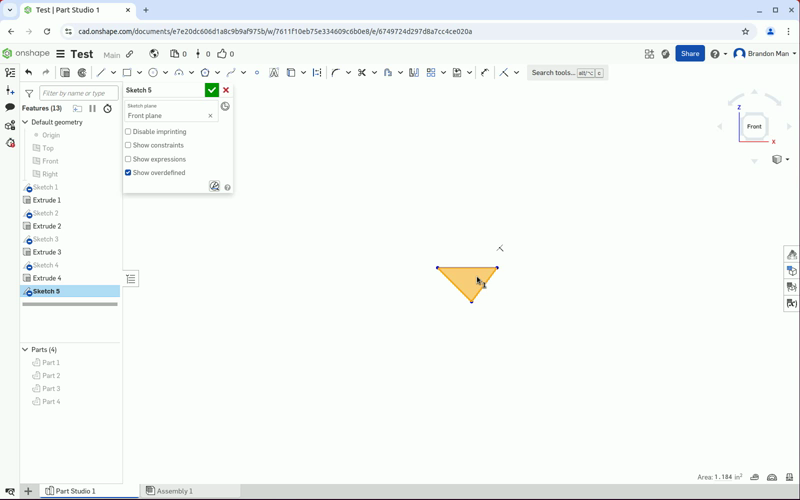
scroll(-6)
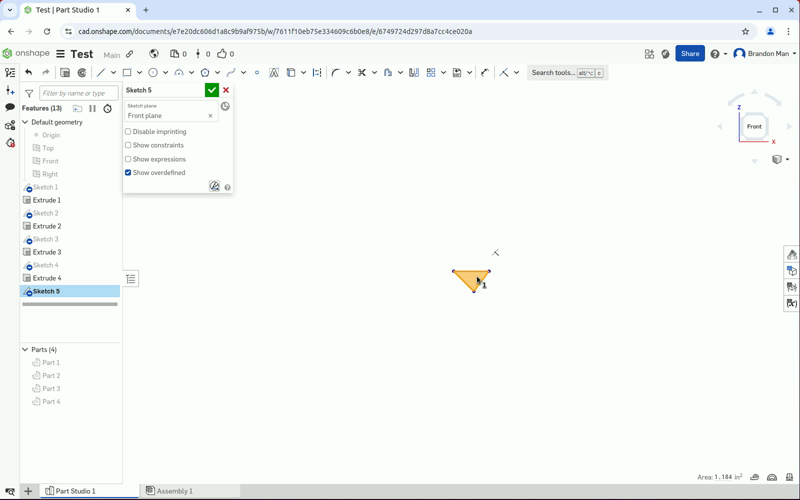
scroll(-6)
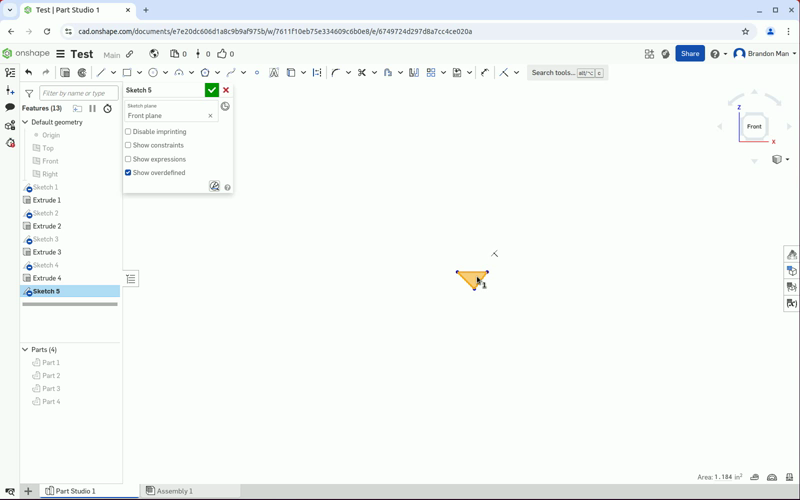
scroll(-6)
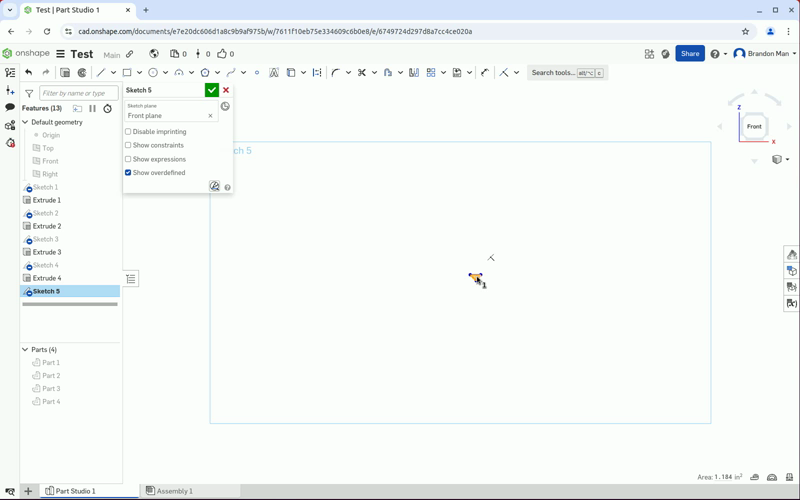
mouse_move(73, 352)
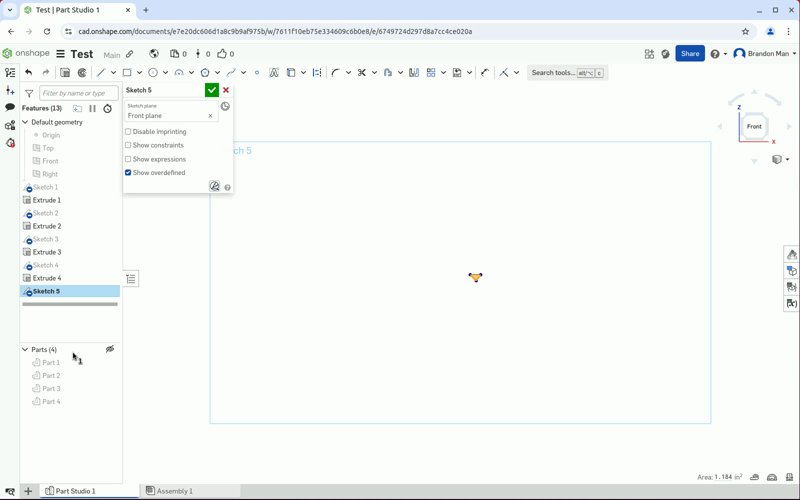
key(shift+y)
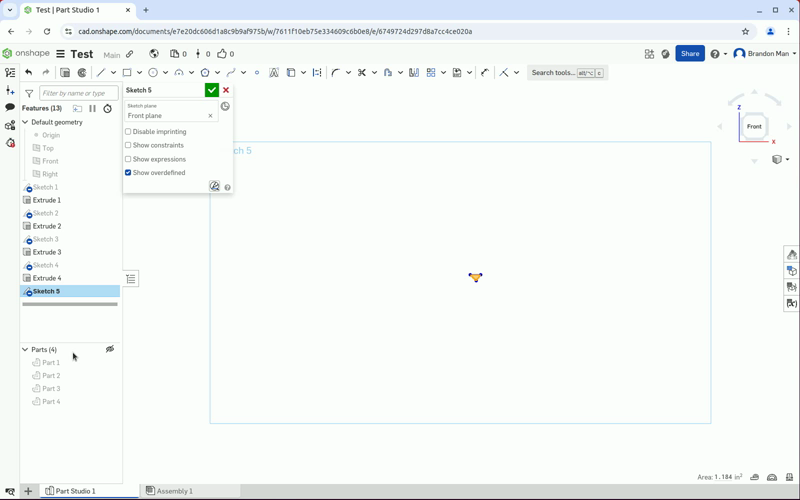
key(shift+e)
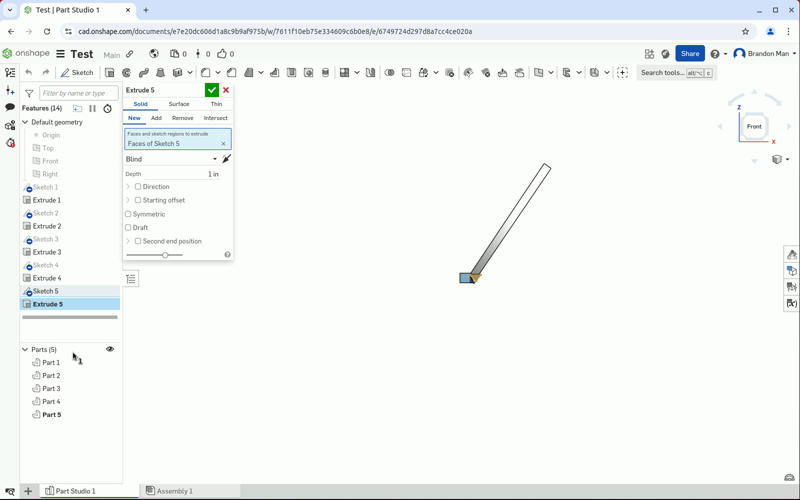
mouse_move(143, 106)
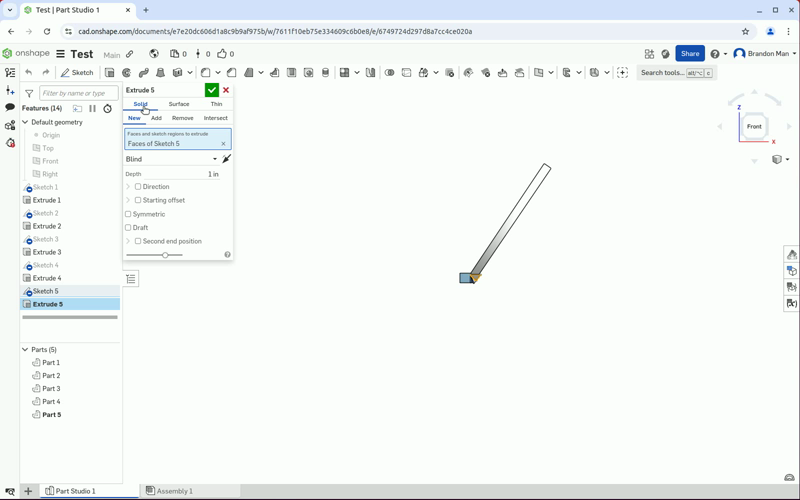
click(143, 106)
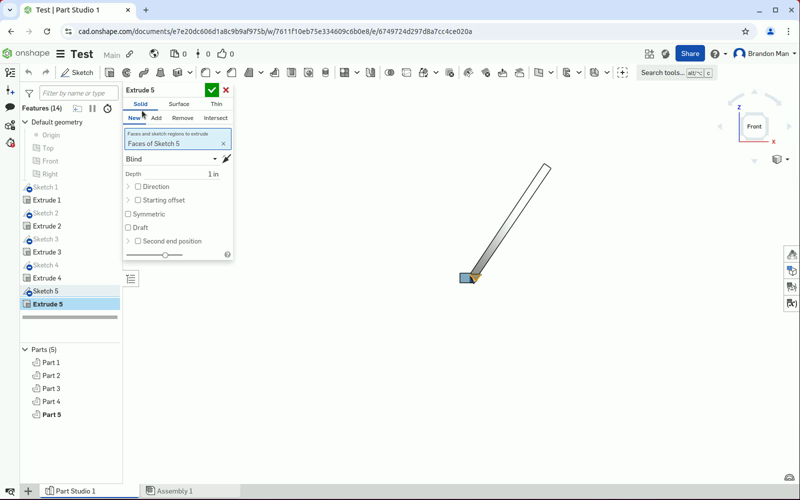
mouse_move(137, 120)
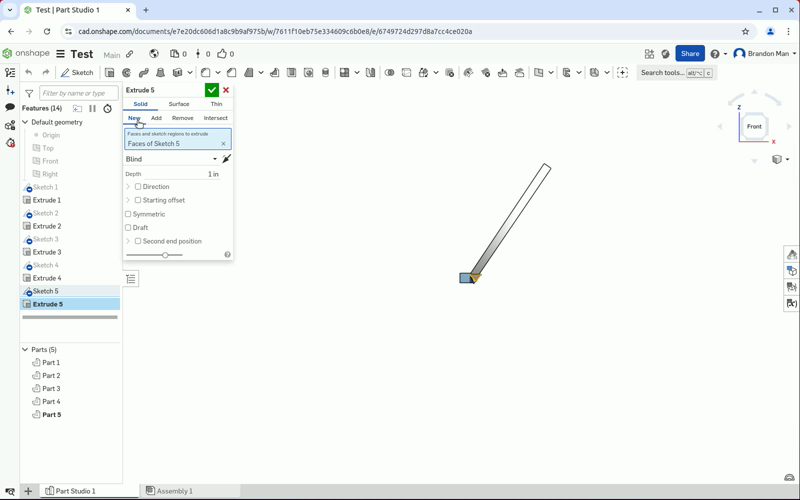
click(137, 120)
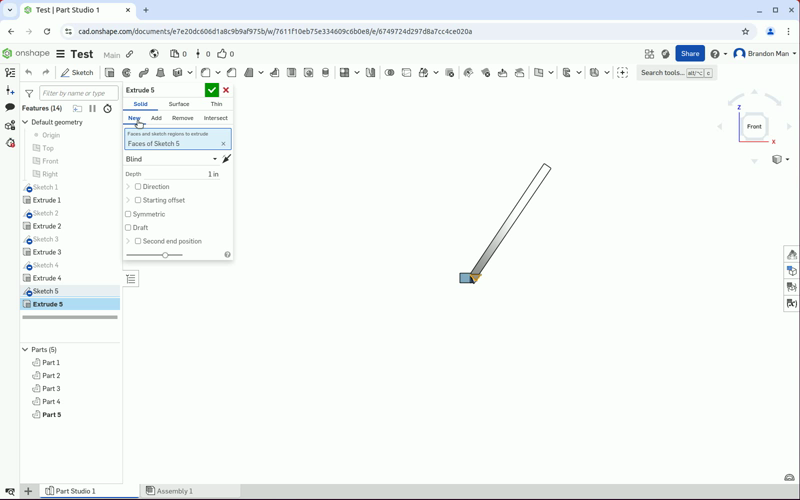
key(tab, 4)
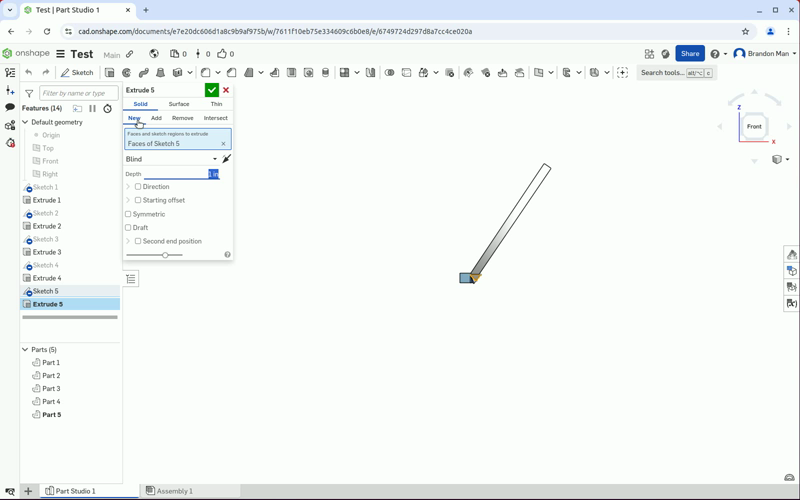
text(0.481)
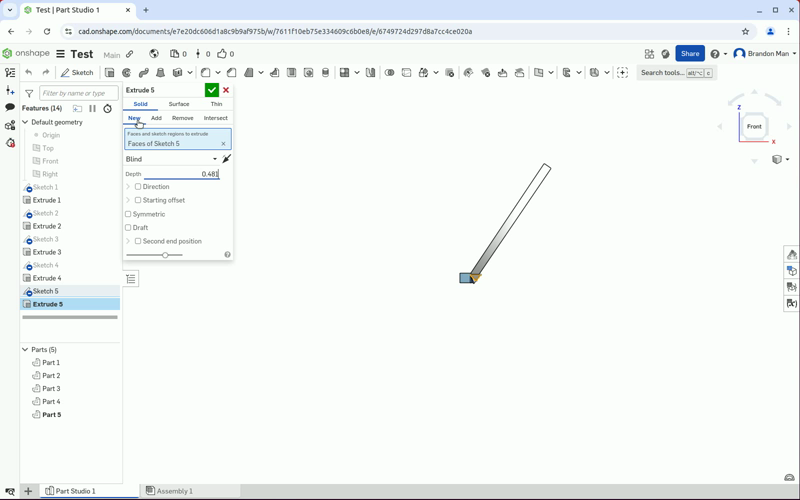
key(enter)
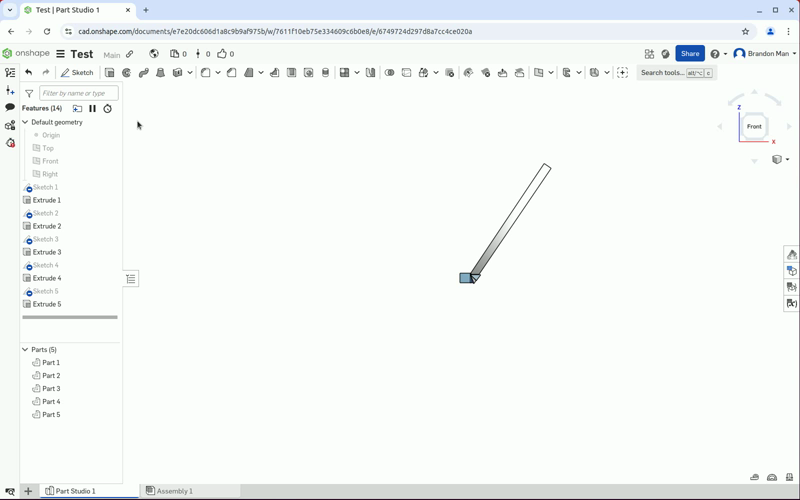
key(shift+h)
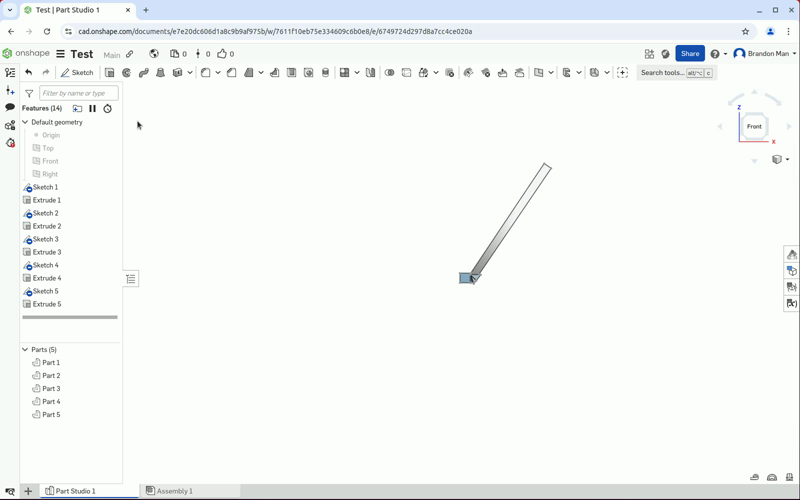
key(shift+h)
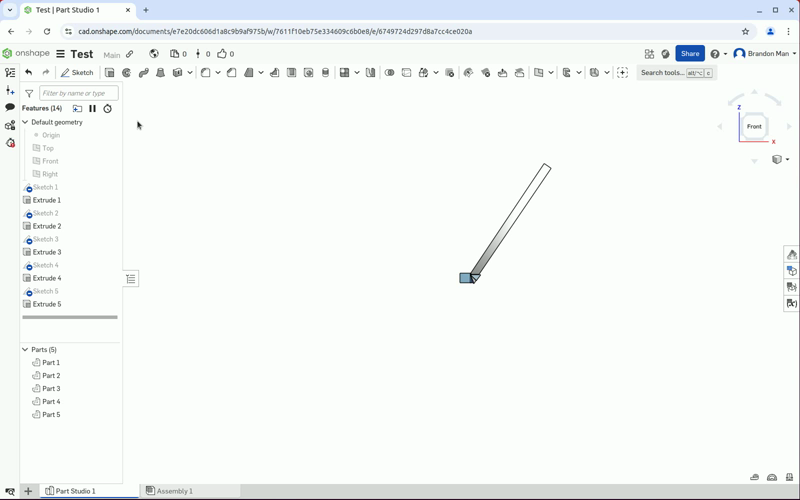
mouse_move(73, 189)
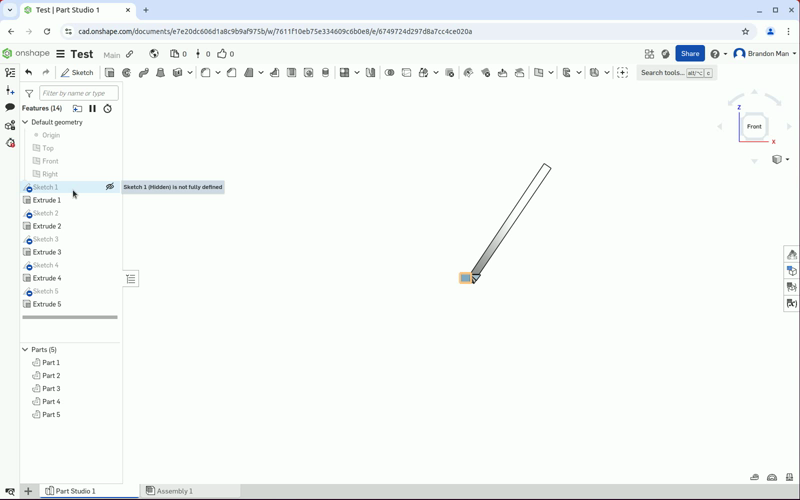
click(73, 189)
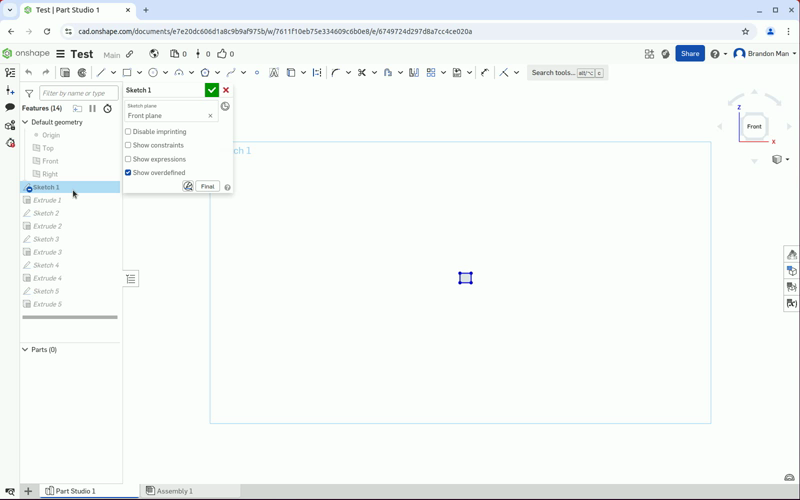
mouse_move(229, 92)
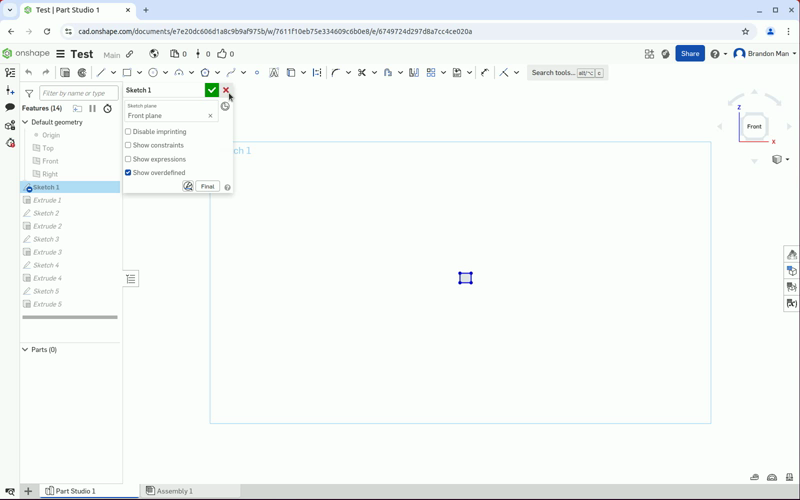
click(229, 92)
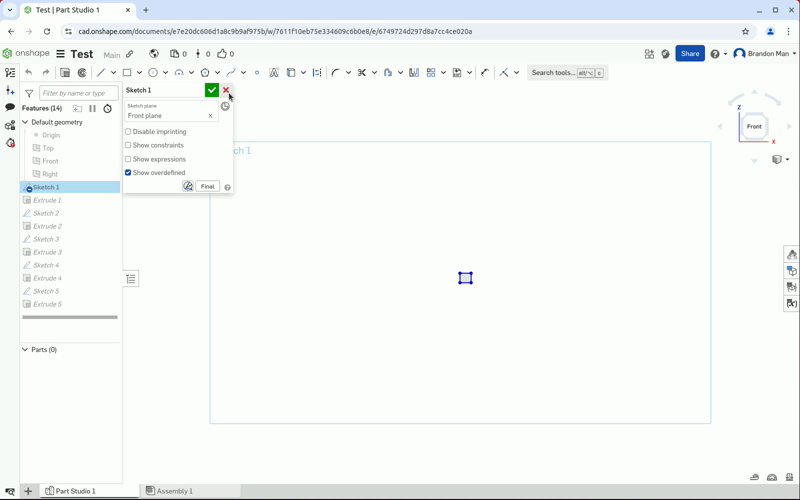
key(shift+s)
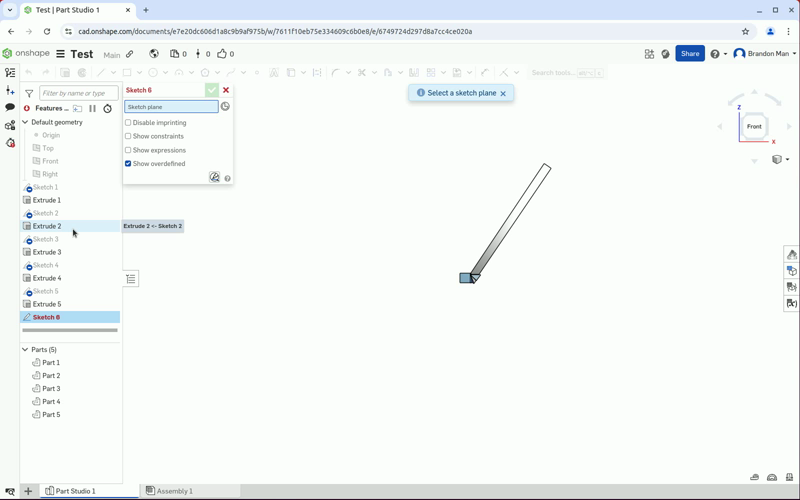
scroll(3)
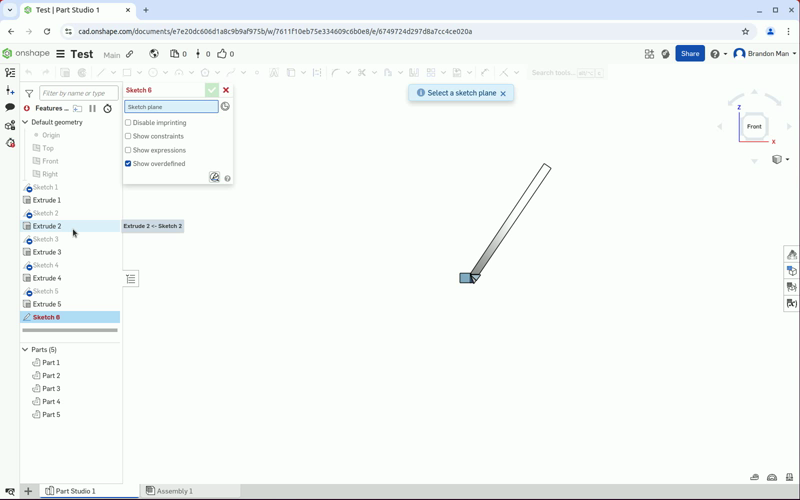
mouse_move(73, 163)
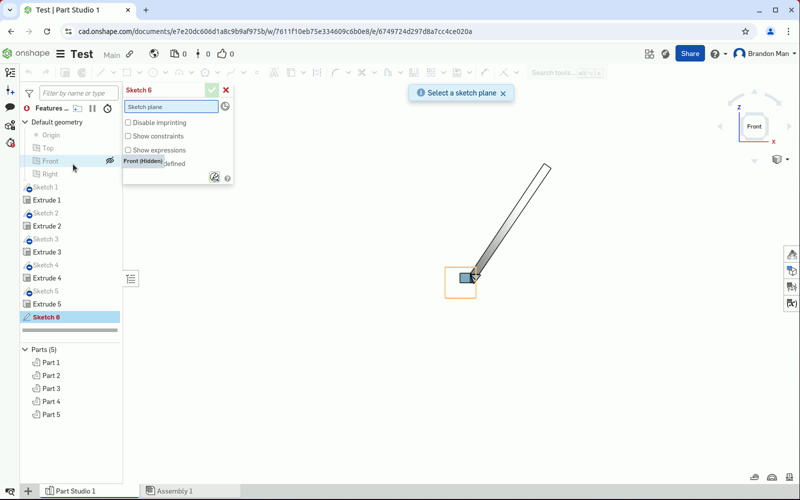
click(73, 163)
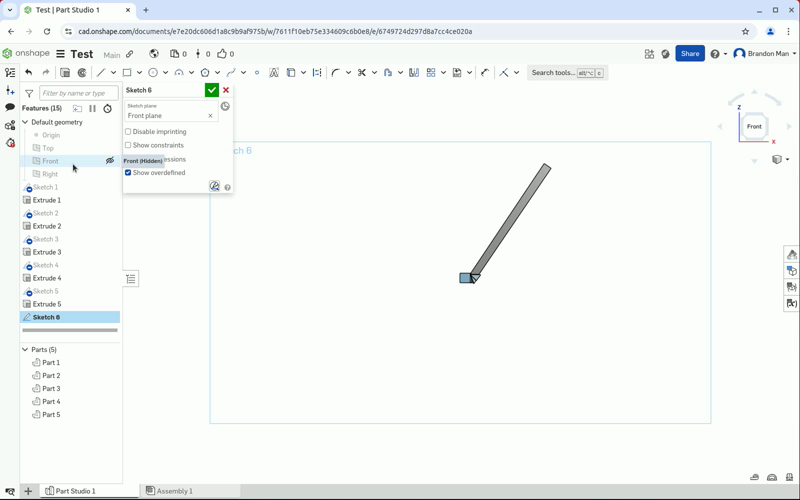
mouse_move(73, 352)
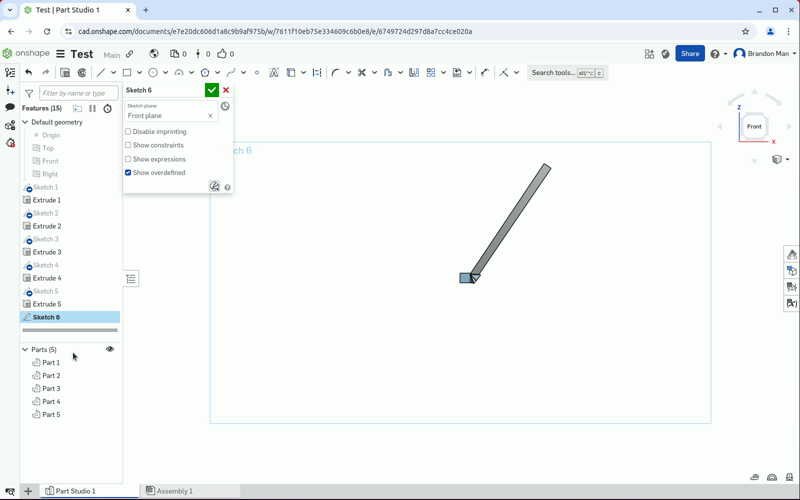
key(y)
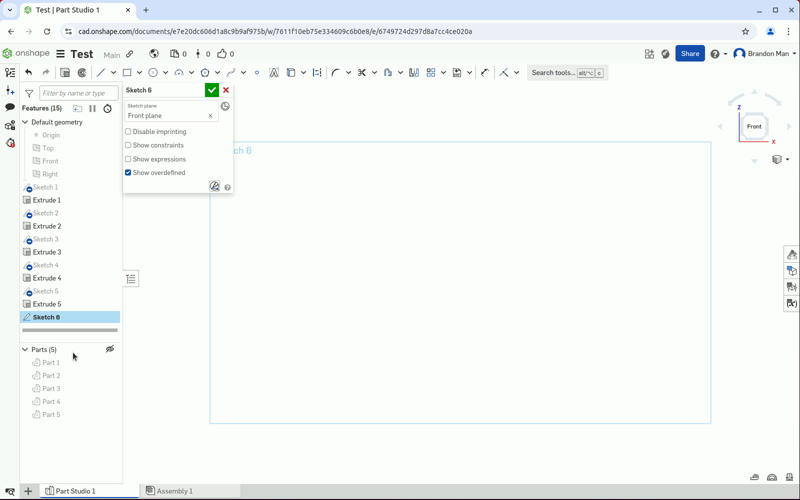
key(l)
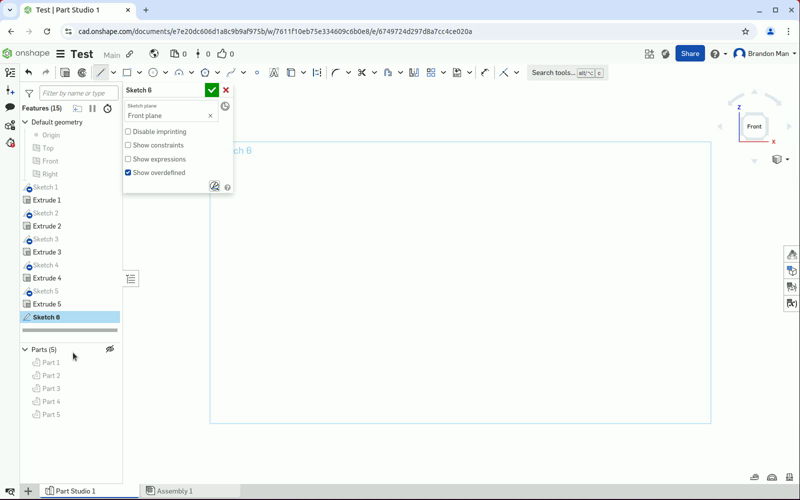
key_down(shift)
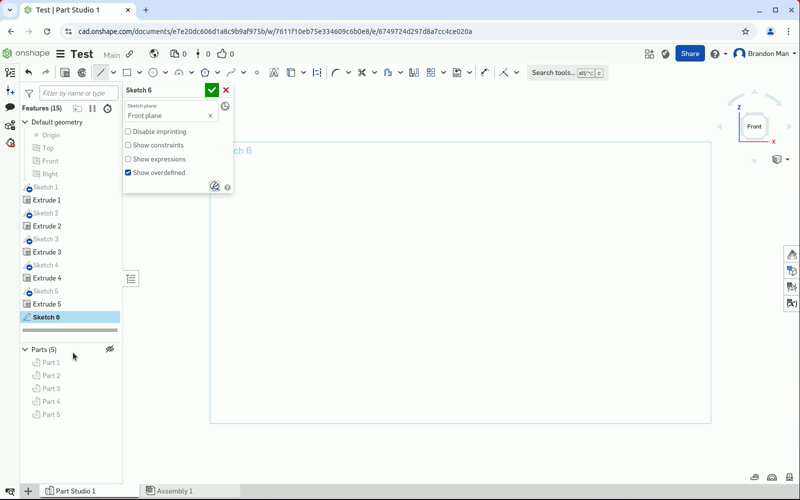
mouse_move(460, 282)
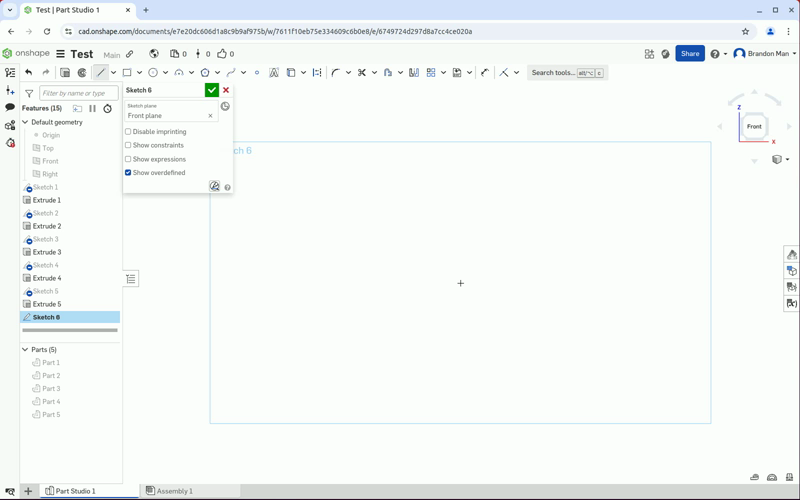
click(460, 282)
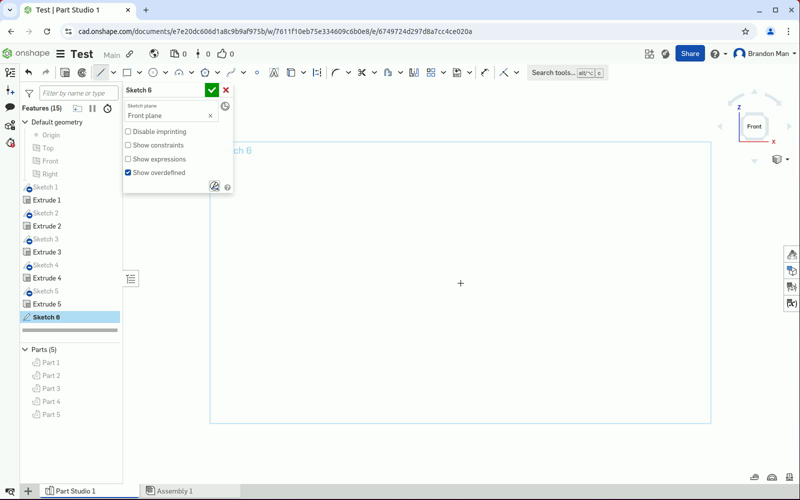
key_up(shift)
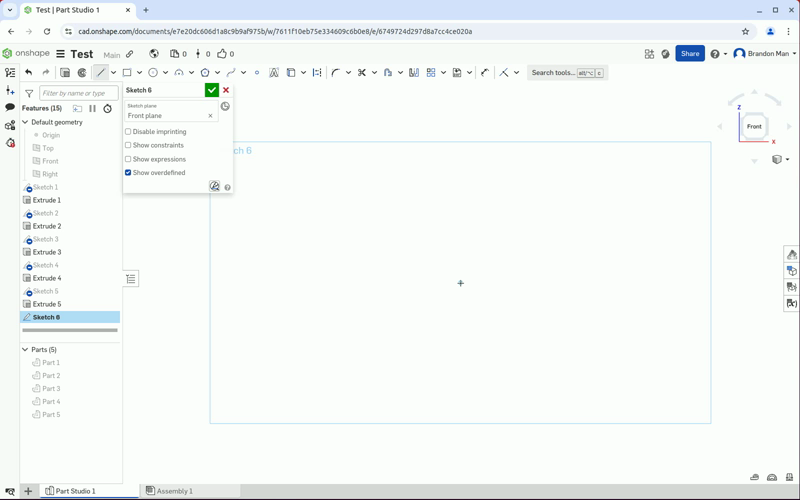
key_down(shift)
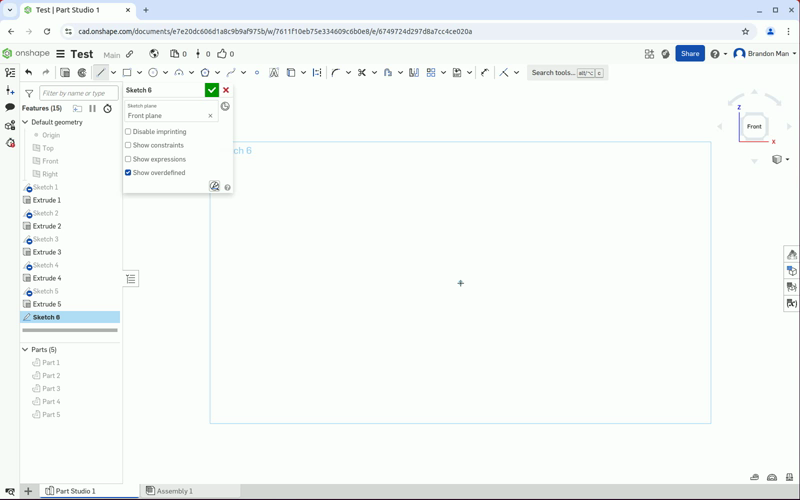
mouse_move(490, 282)
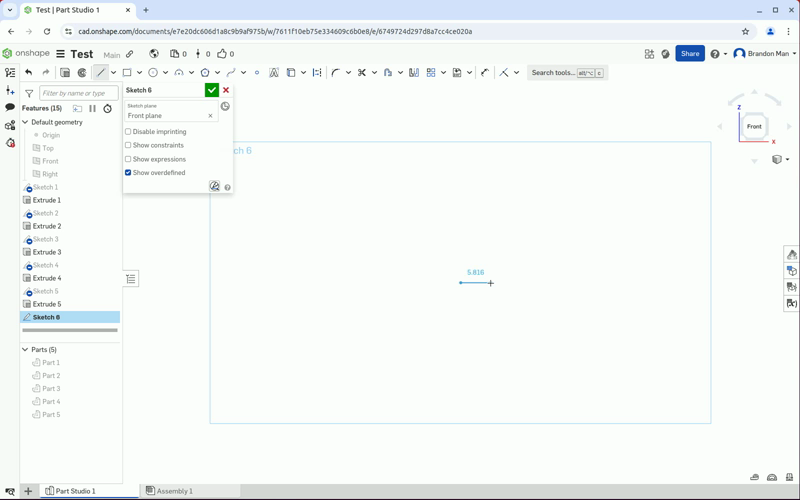
mouse_move(495, 282)
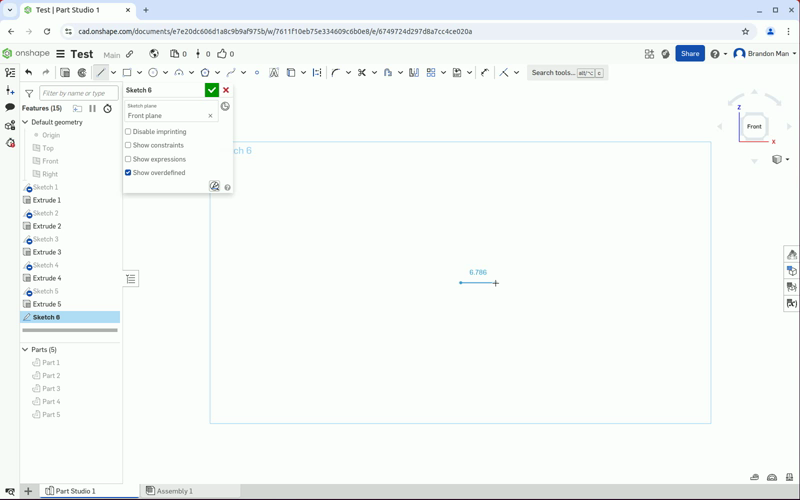
click(495, 282)
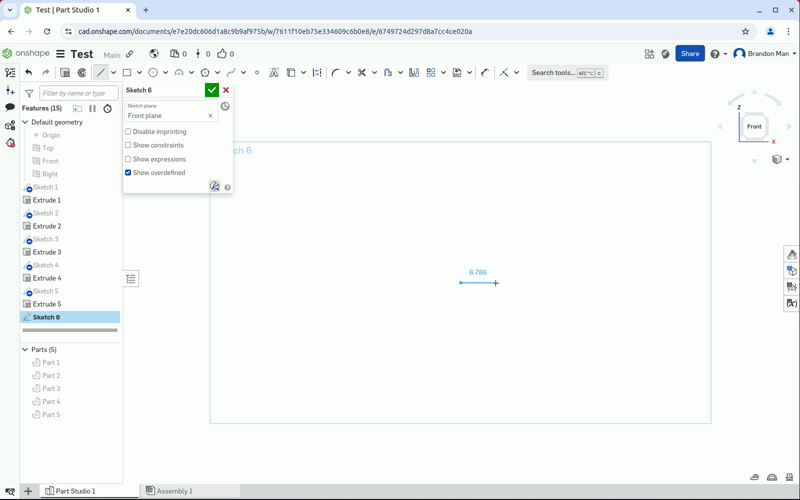
key_up(shift)
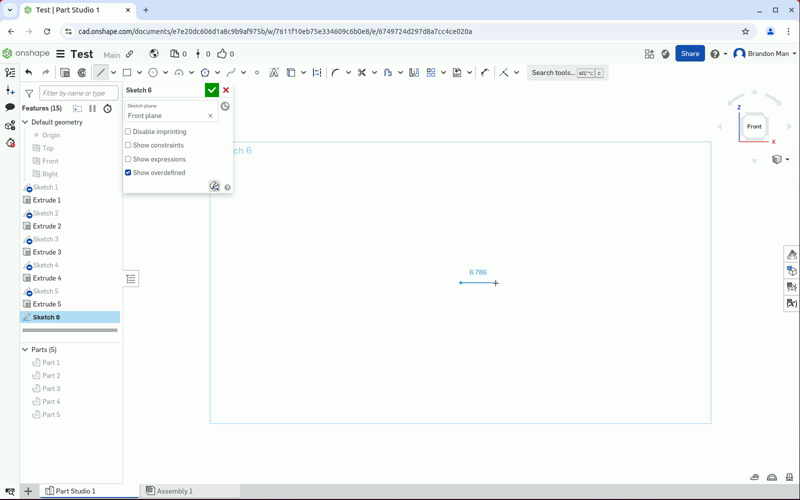
key_down(shift)
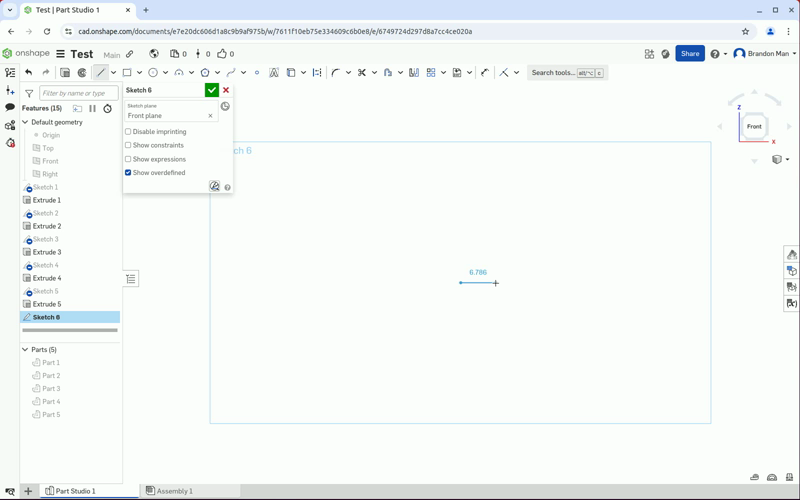
mouse_move(546, 175)
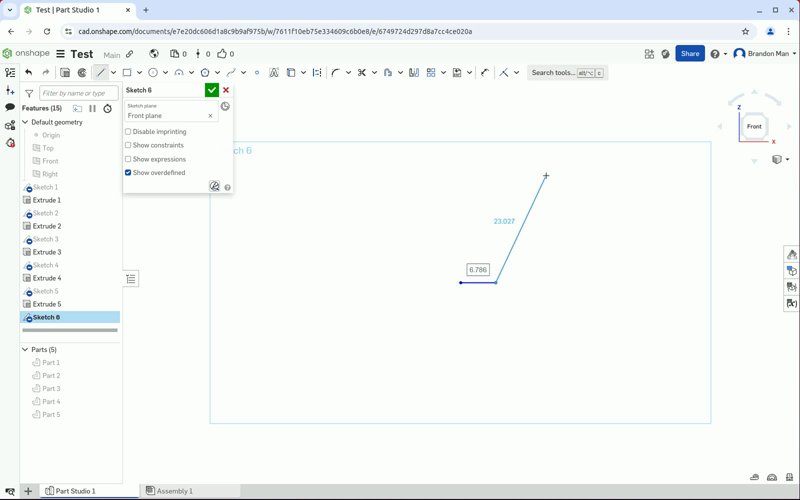
click(546, 175)
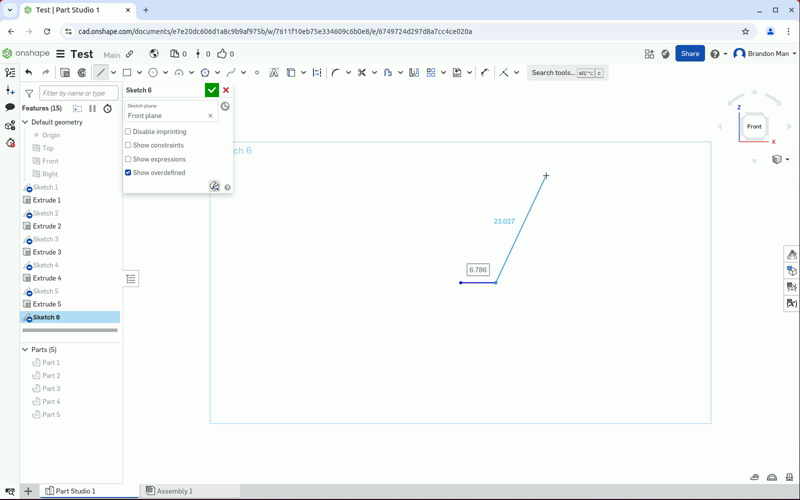
key_up(shift)
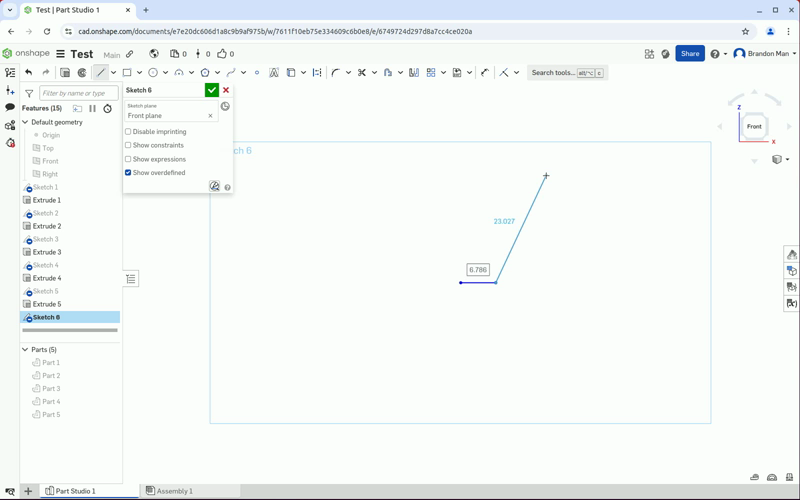
key_down(shift)
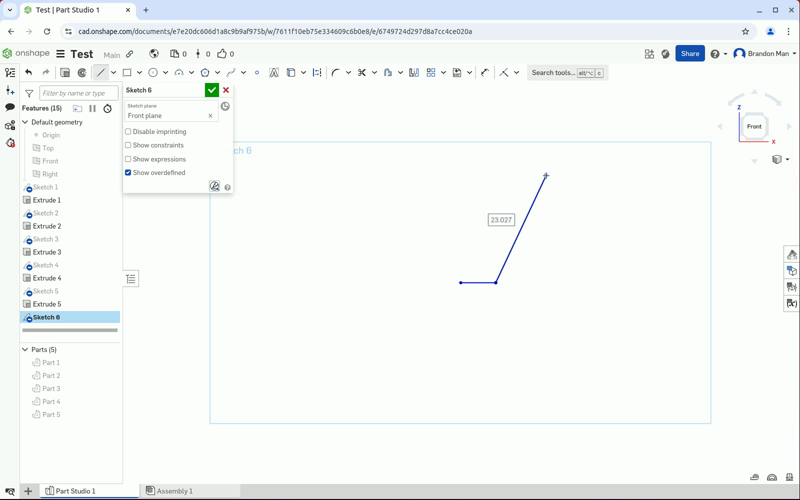
mouse_move(576, 175)
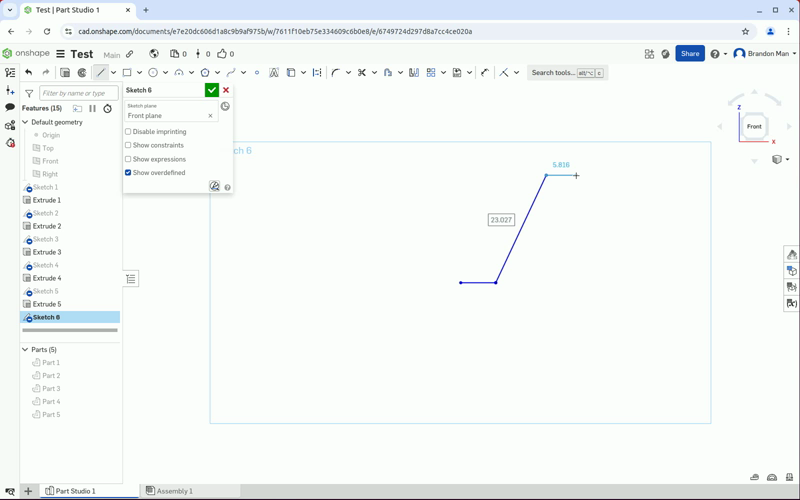
mouse_move(539, 171)
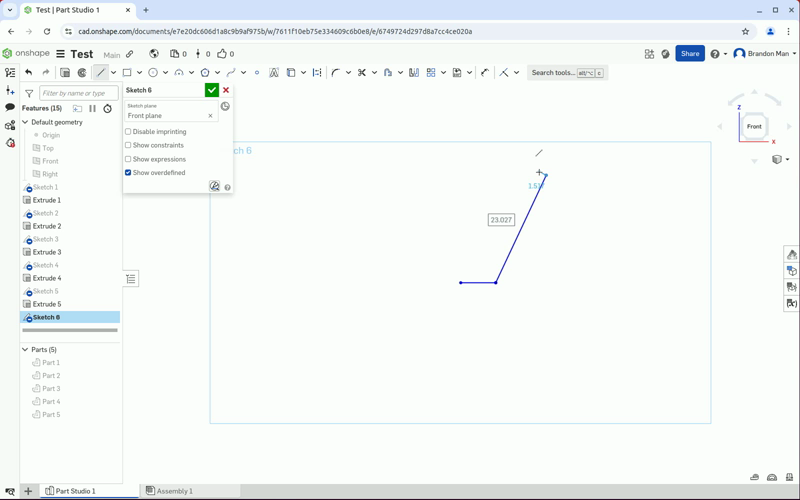
click(539, 171)
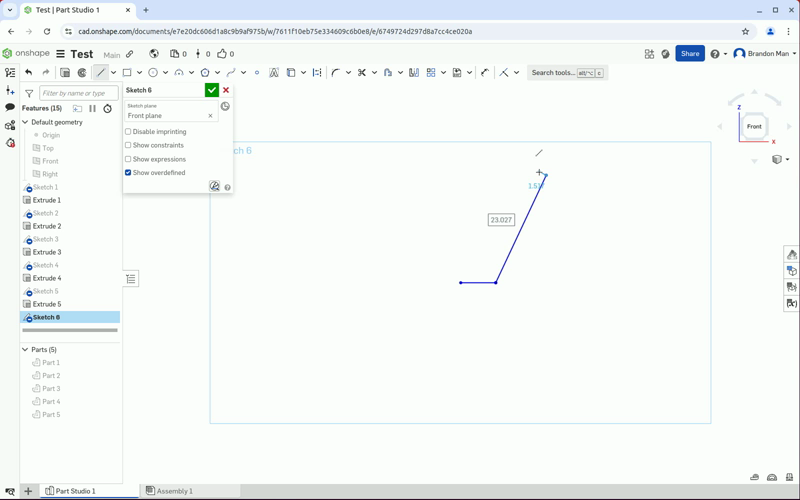
key_up(shift)
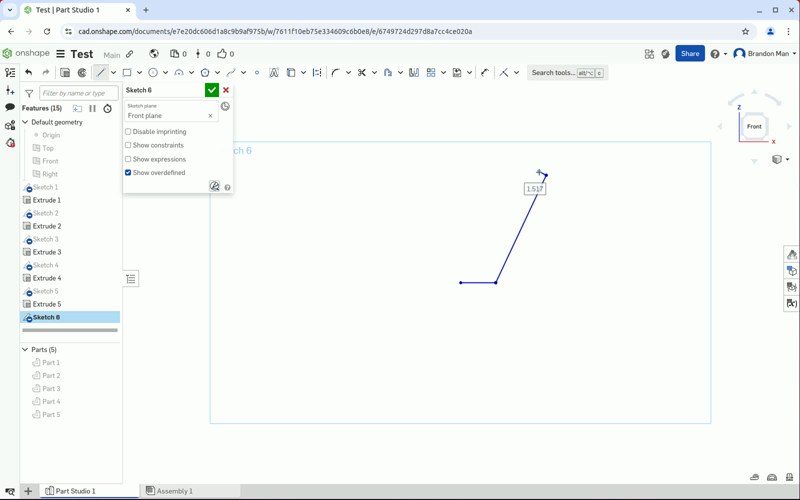
key_down(shift)
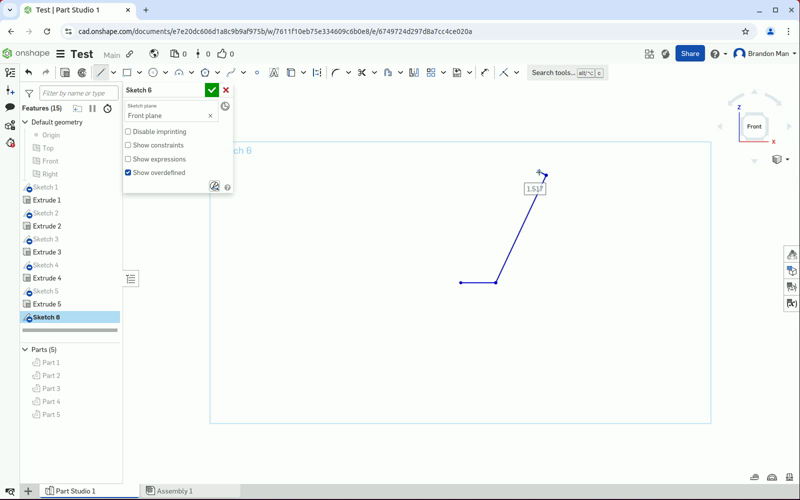
mouse_move(491, 274)
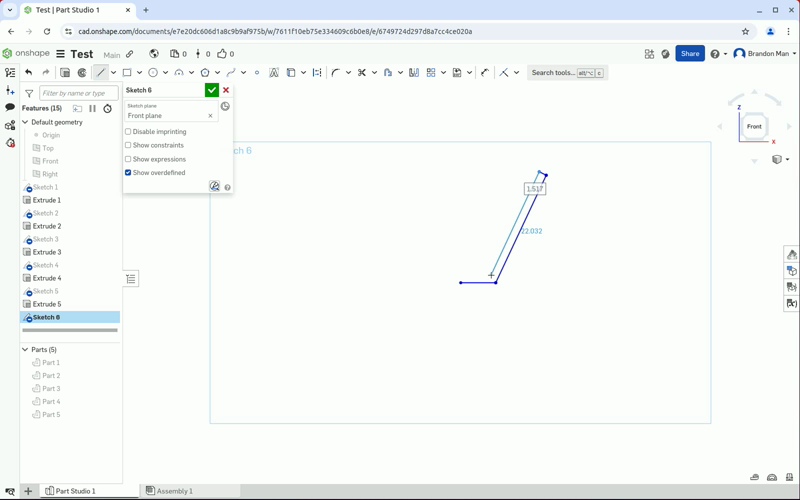
click(491, 274)
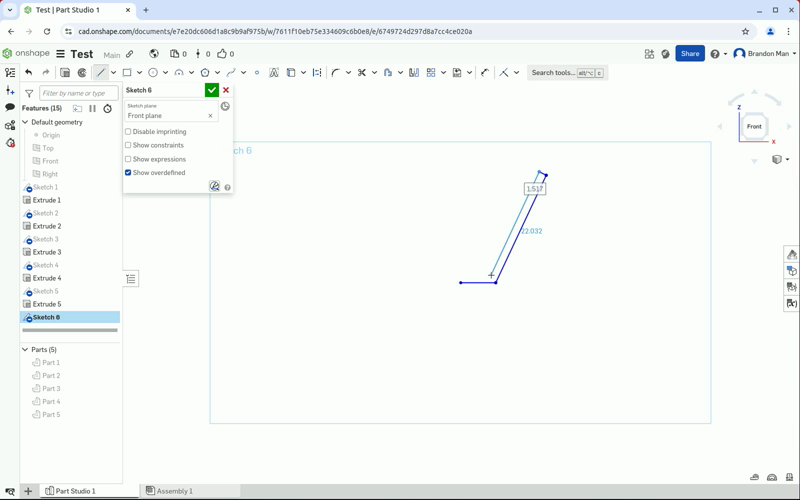
key_up(shift)
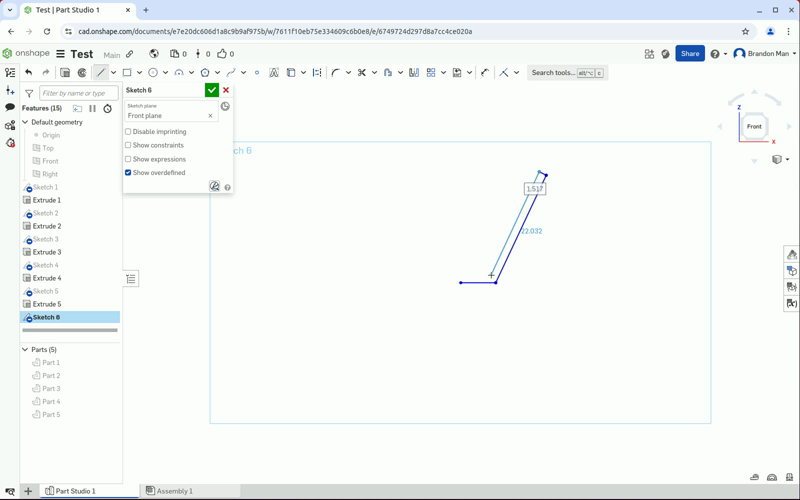
key_down(shift)
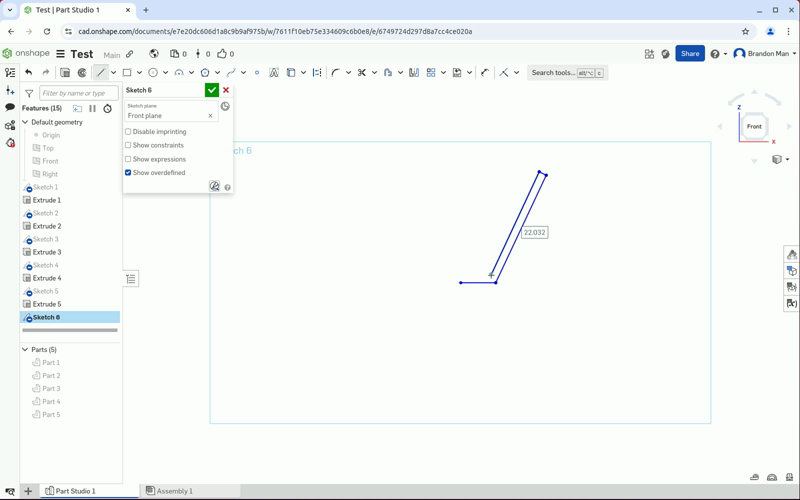
mouse_move(521, 274)
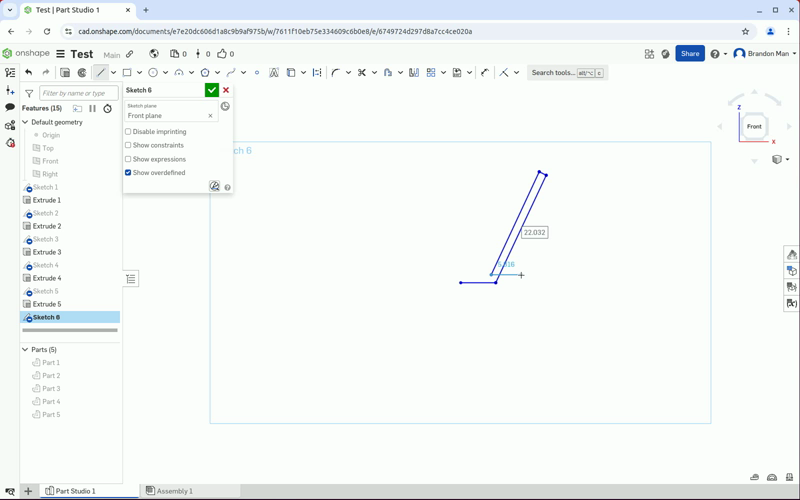
mouse_move(460, 274)
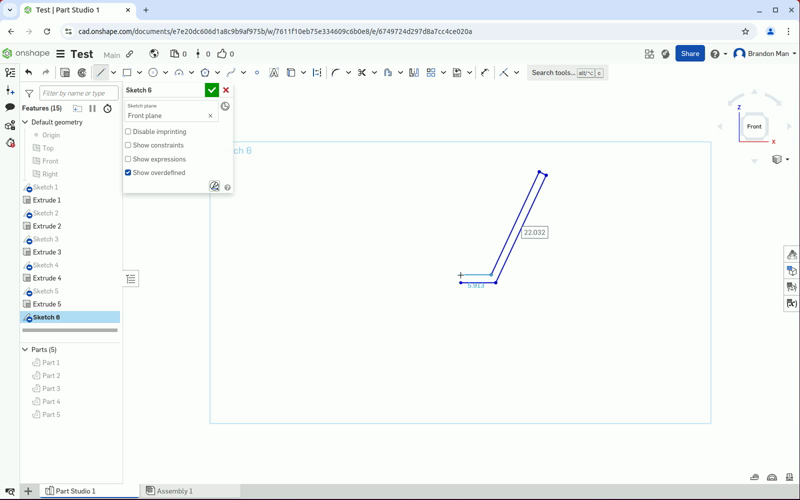
click(460, 274)
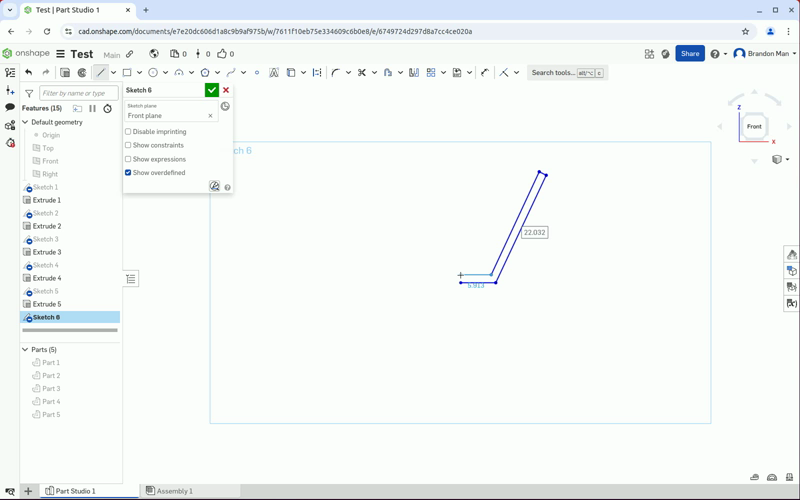
key_up(shift)
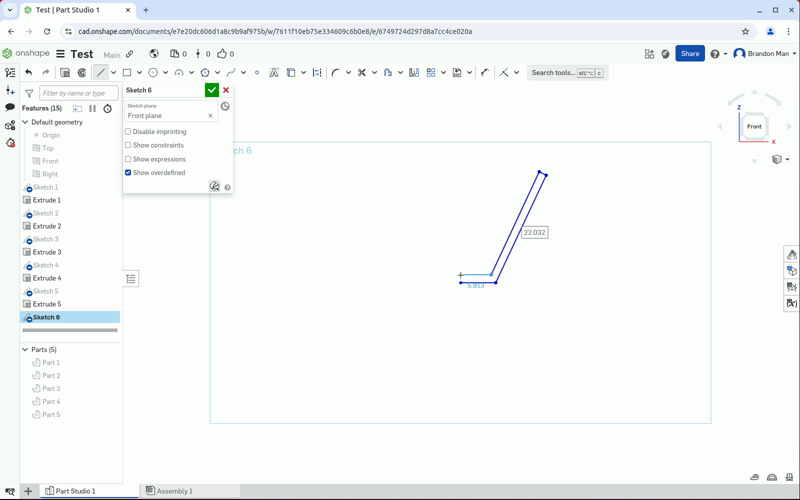
mouse_move(490, 274)
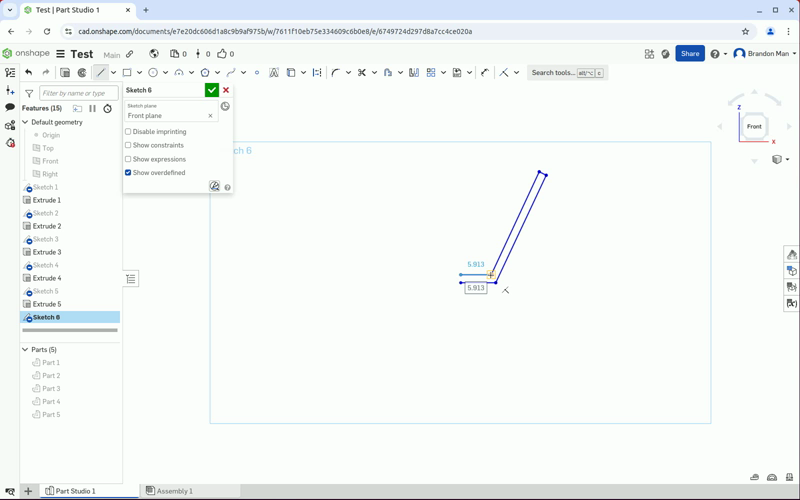
key_down(shift)
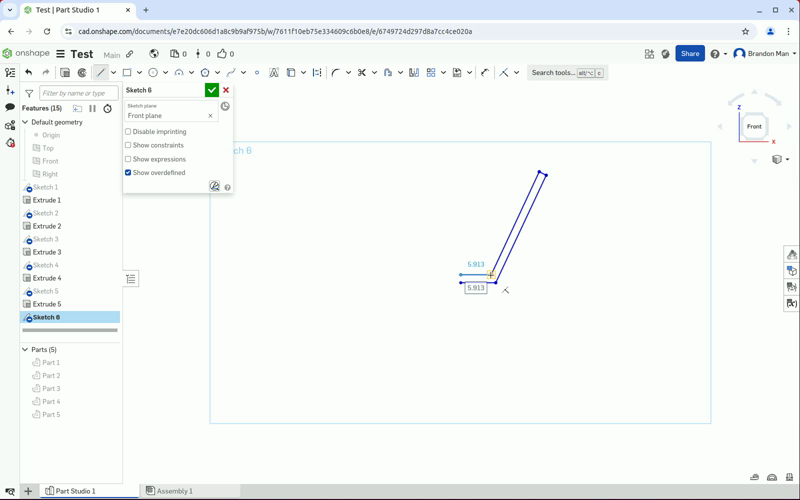
mouse_move(460, 282)
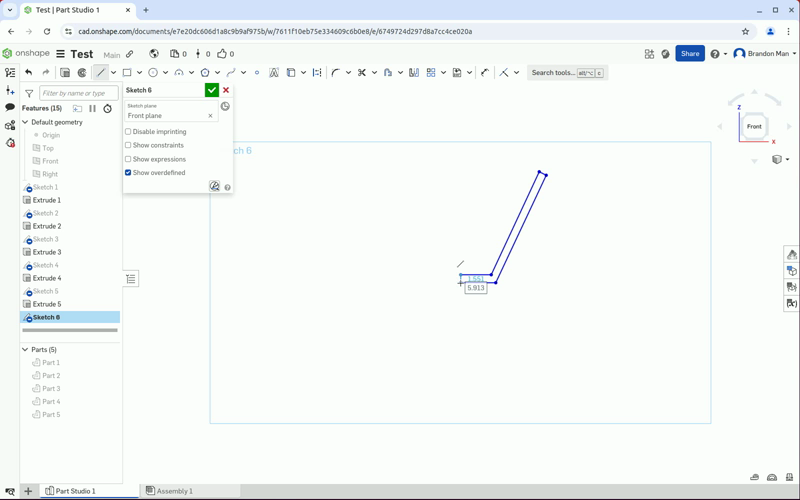
key_up(shift)
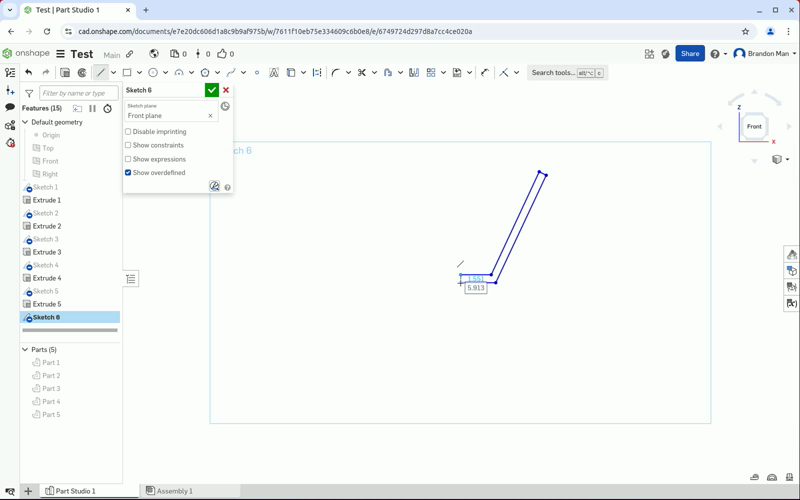
click(460, 282)
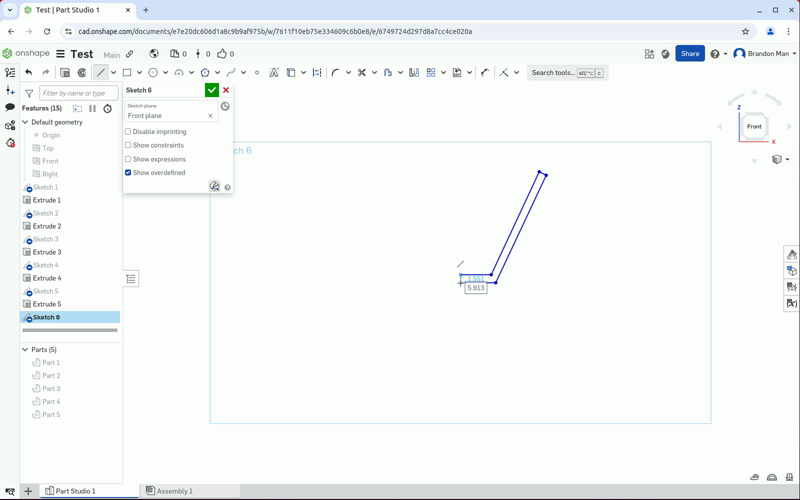
key(esc)
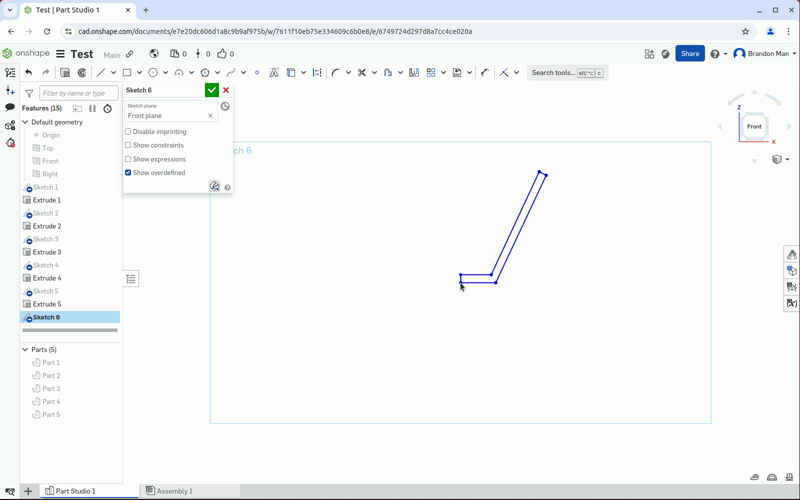
mouse_move(531, 191)
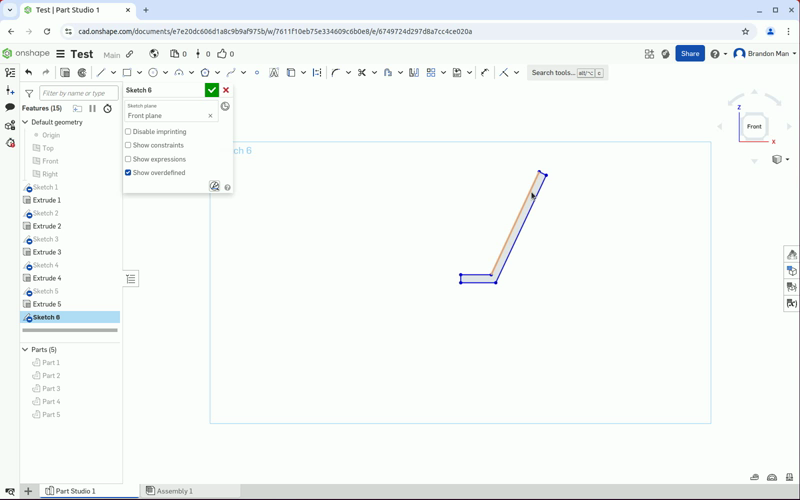
scroll(6)
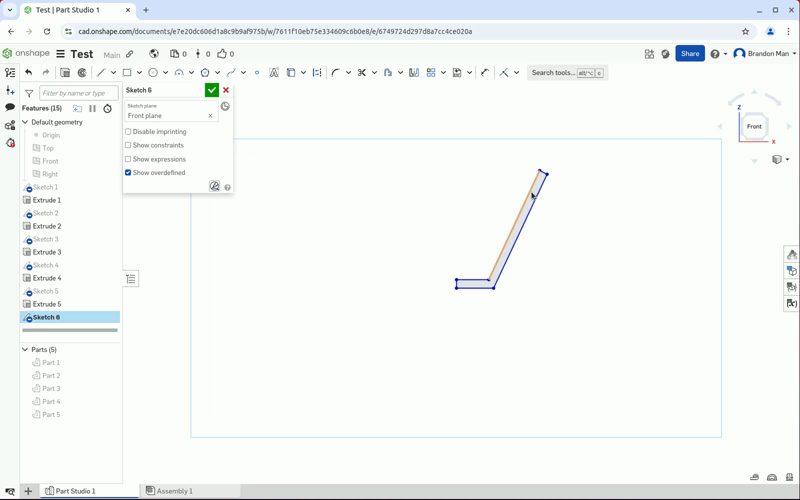
scroll(6)
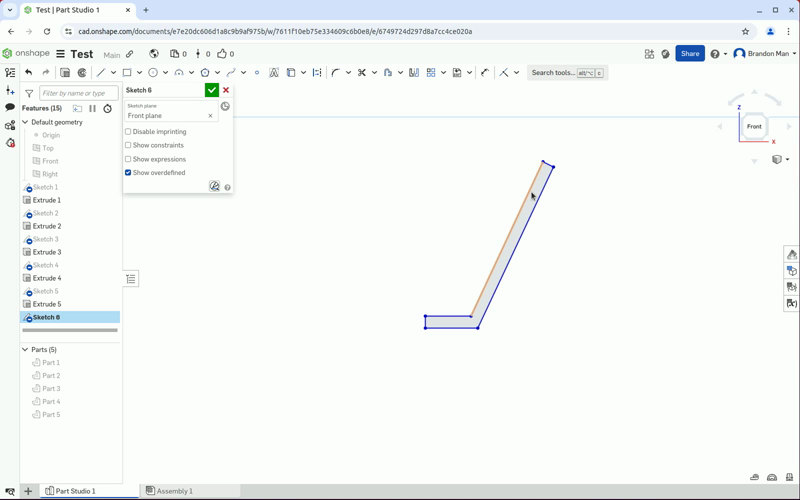
scroll(6)
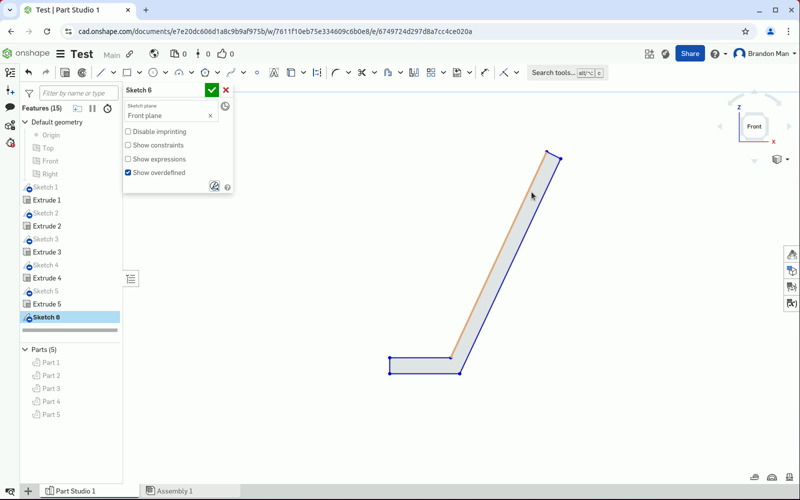
scroll(6)
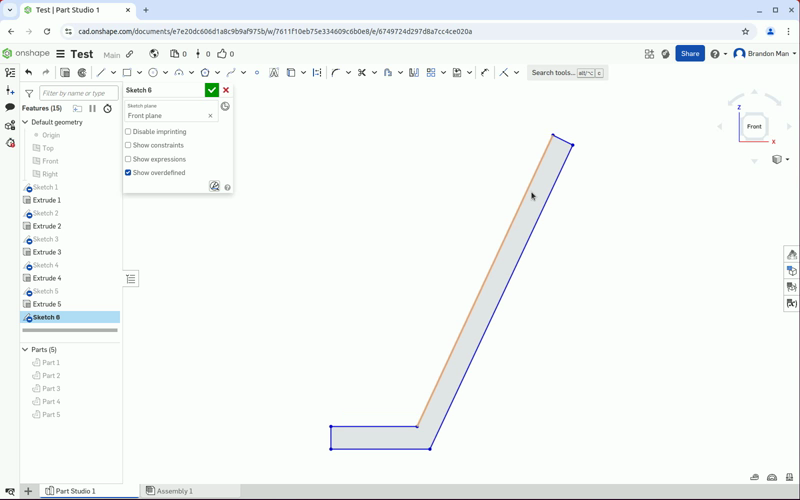
scroll(6)
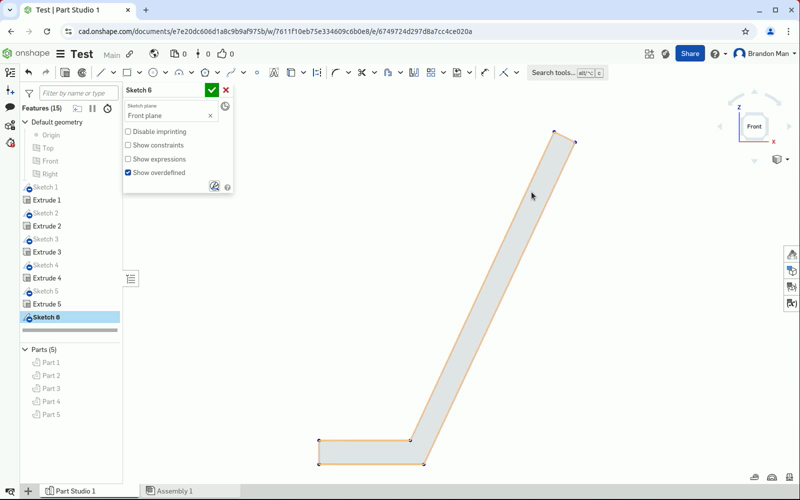
scroll(6)
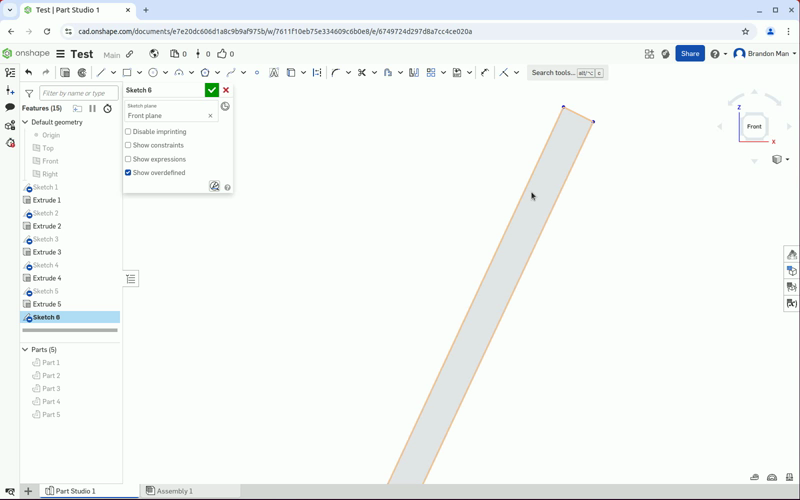
scroll(6)
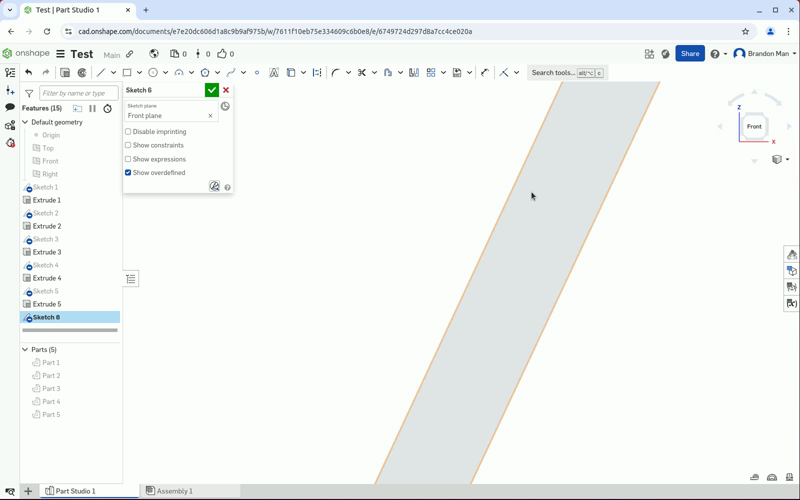
click(531, 191)
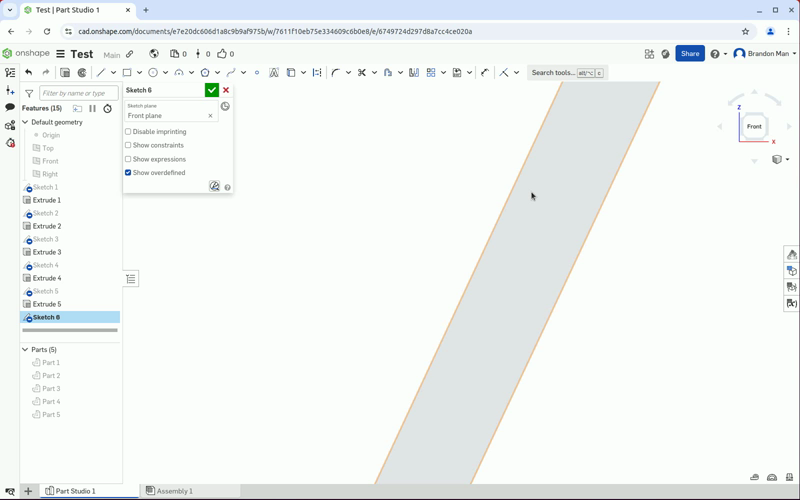
scroll(-6)
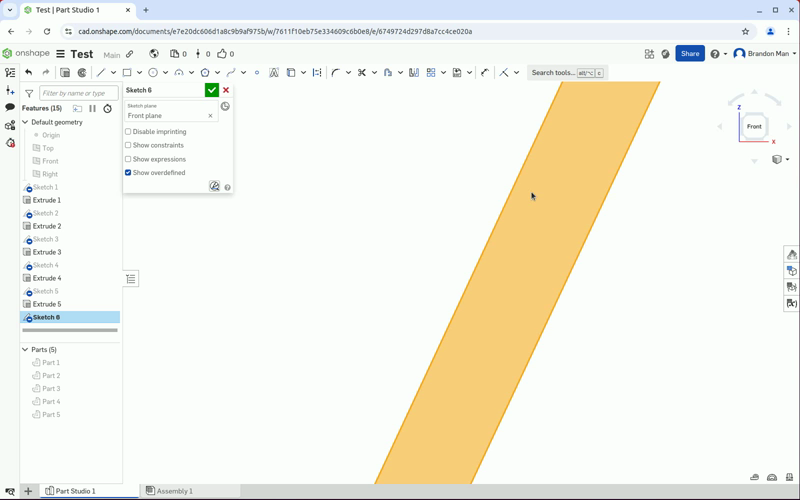
scroll(-6)
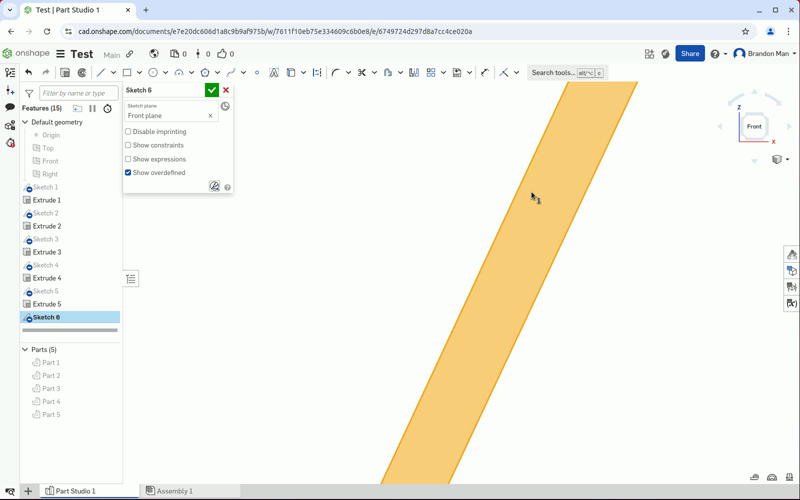
scroll(-6)
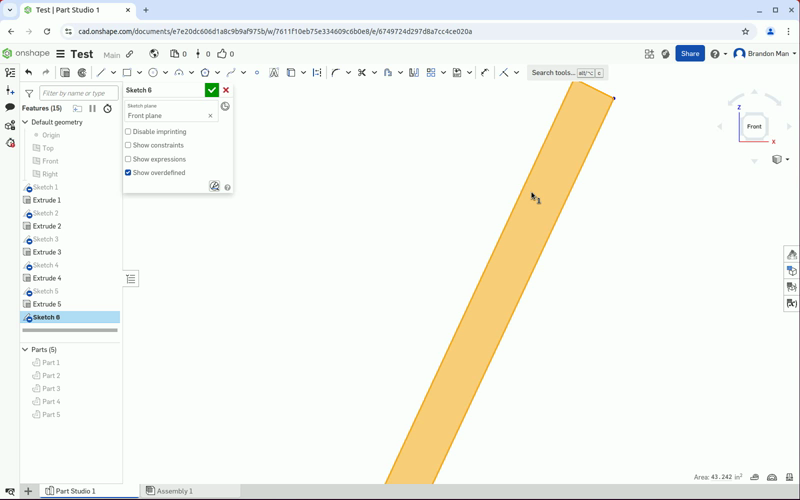
scroll(-6)
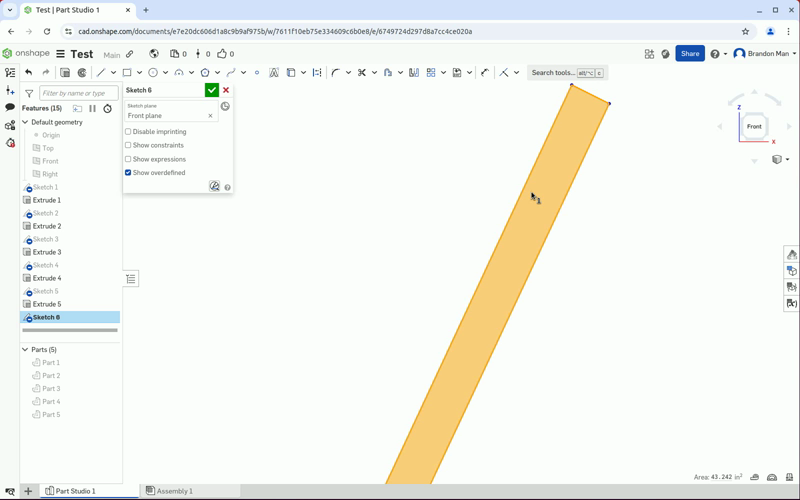
scroll(-6)
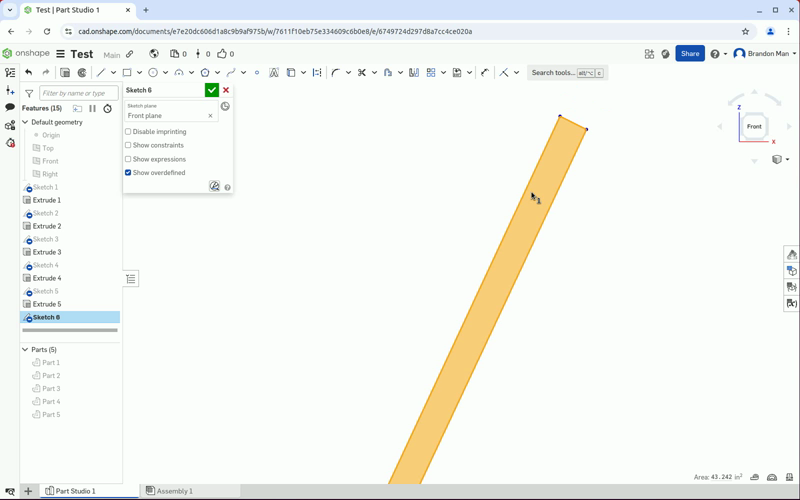
scroll(-6)
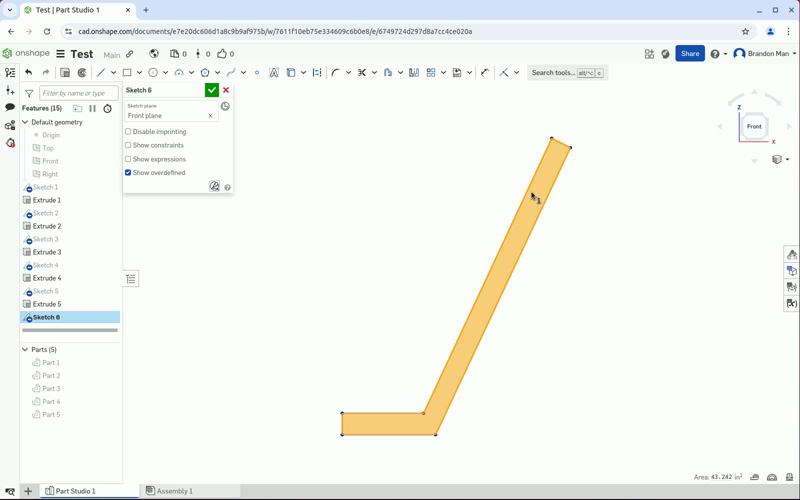
scroll(-6)
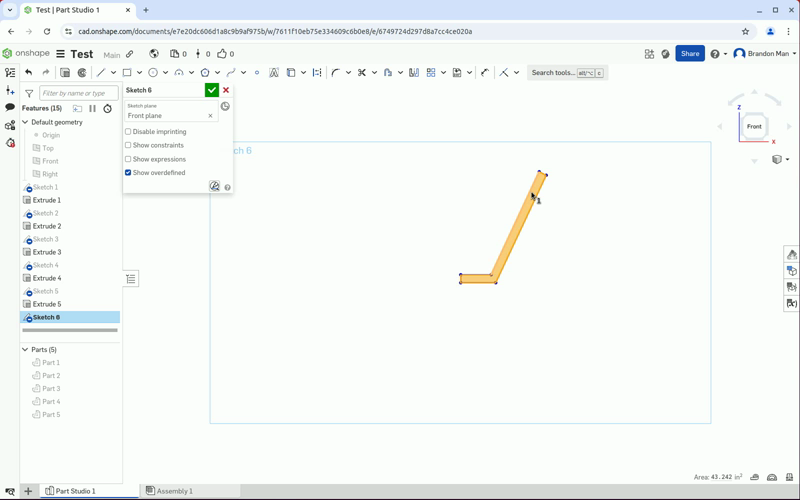
mouse_move(73, 352)
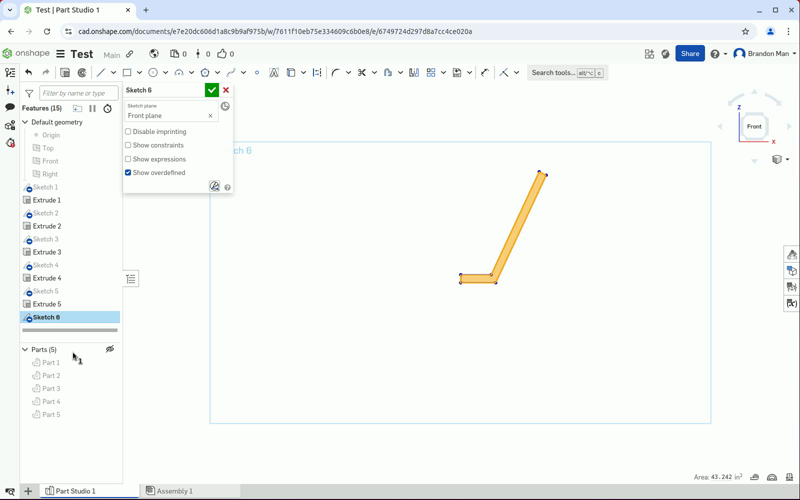
key(shift+y)
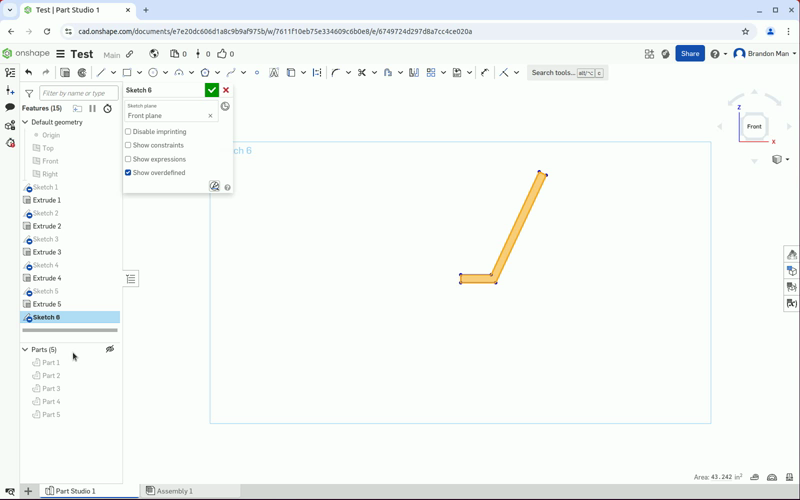
key(shift+e)
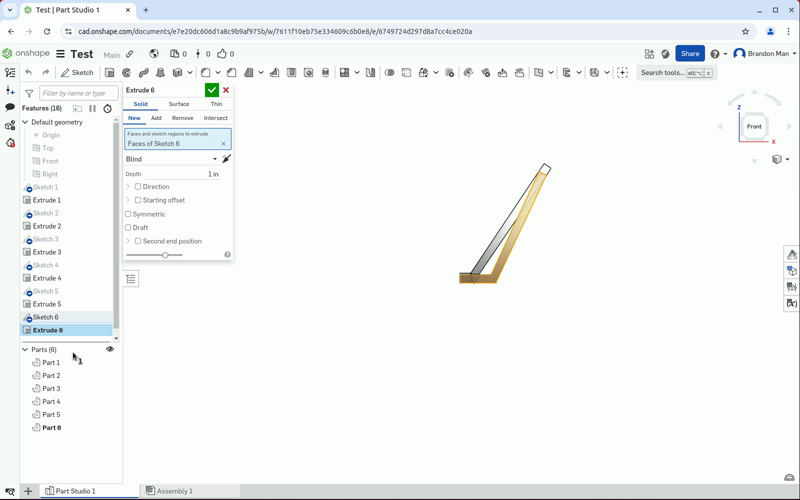
mouse_move(143, 106)
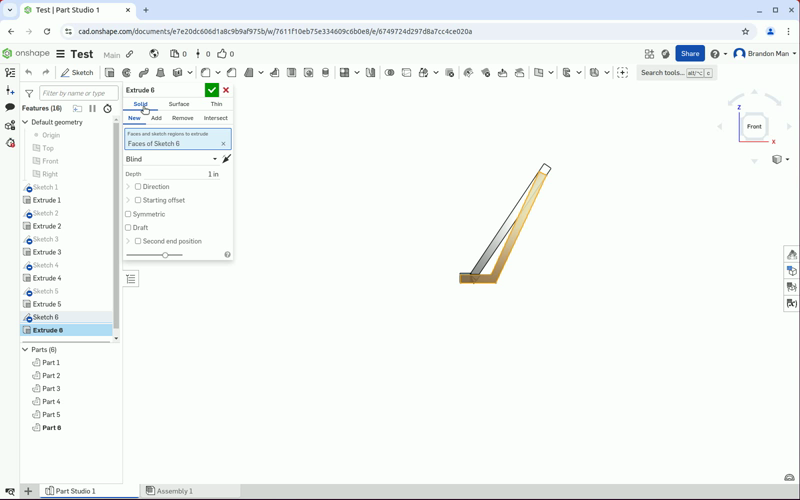
click(143, 106)
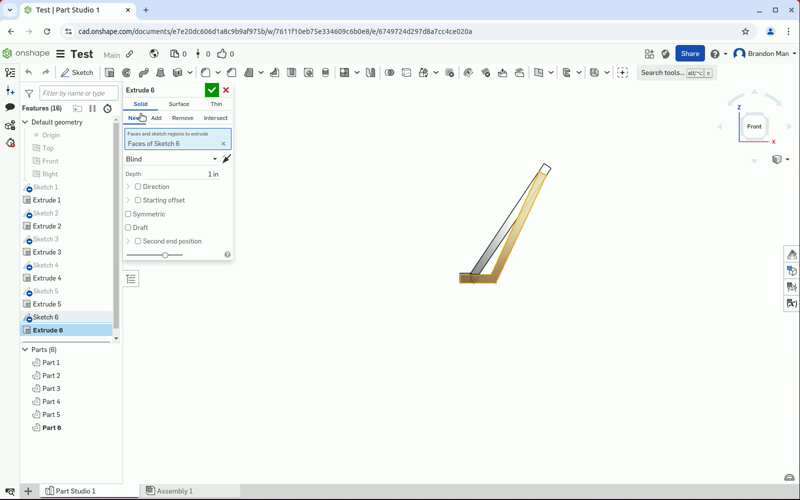
mouse_move(137, 120)
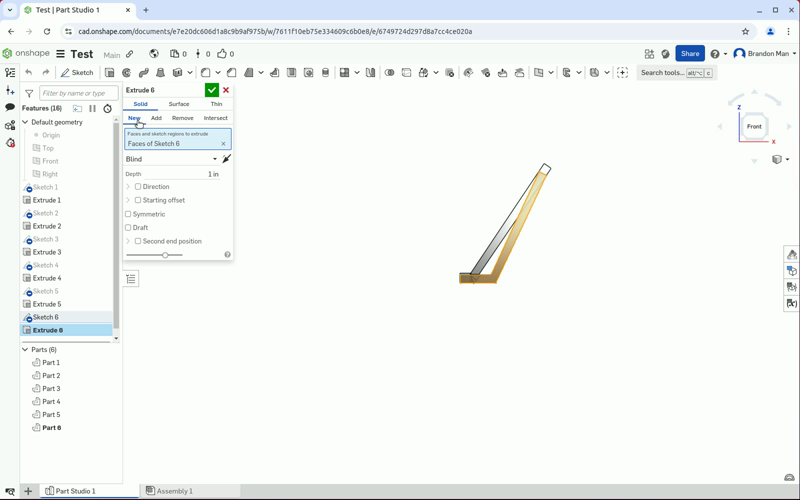
click(137, 120)
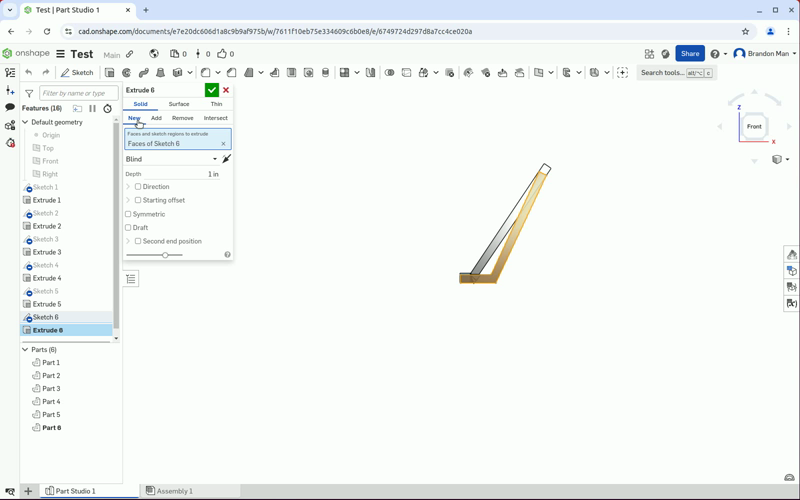
key(tab, 4)
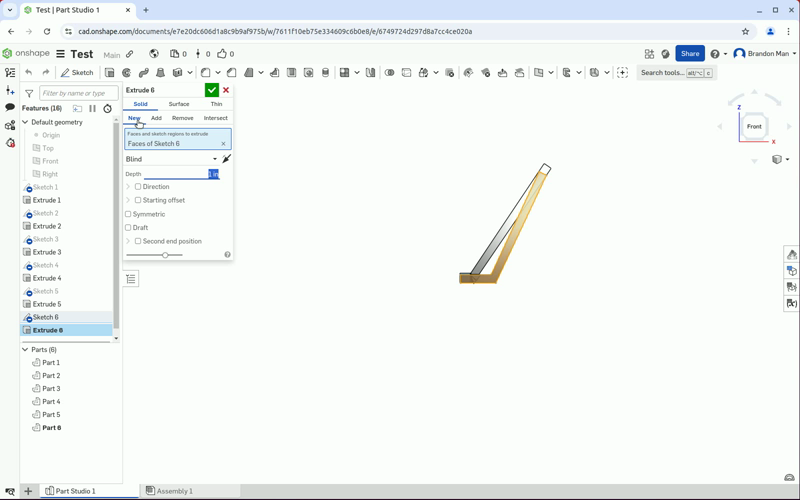
text(-0.481)
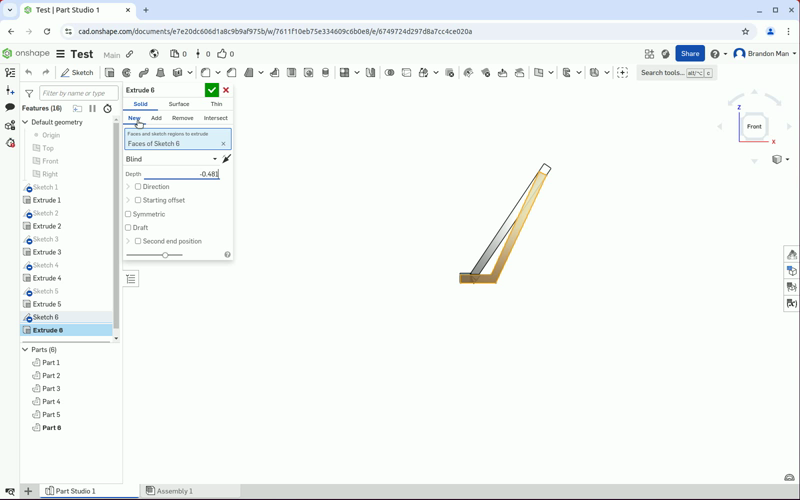
key(enter)
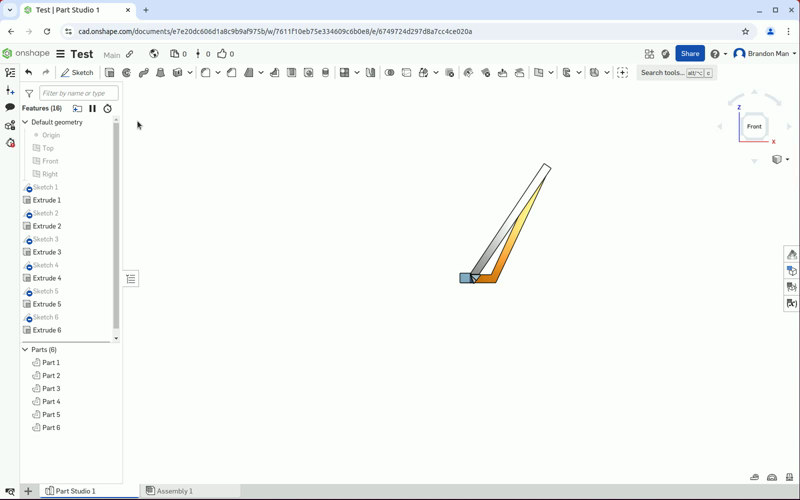
key(shift+h)
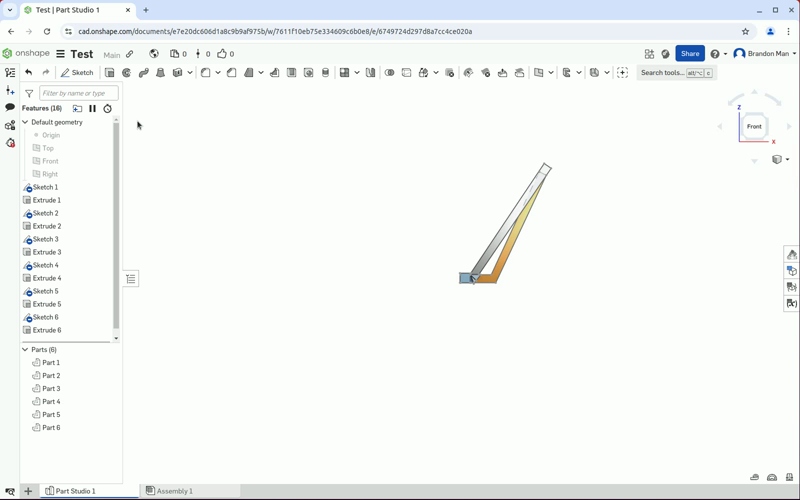
key(shift+h)
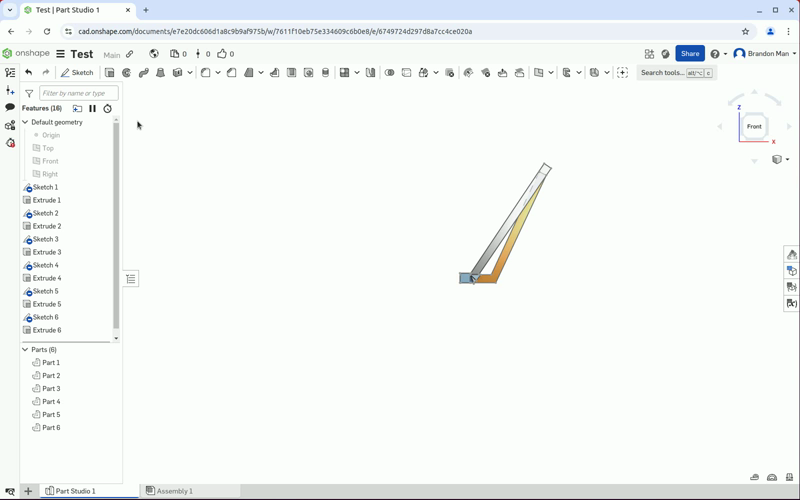
key(shift+7)
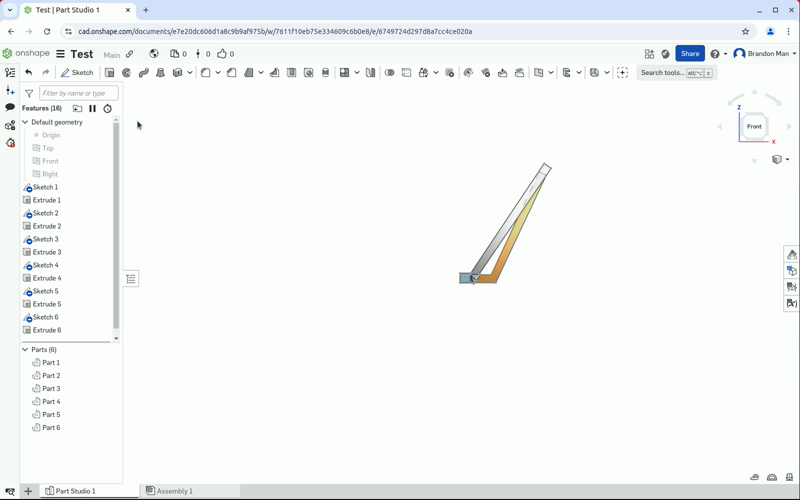
key(left, 2)
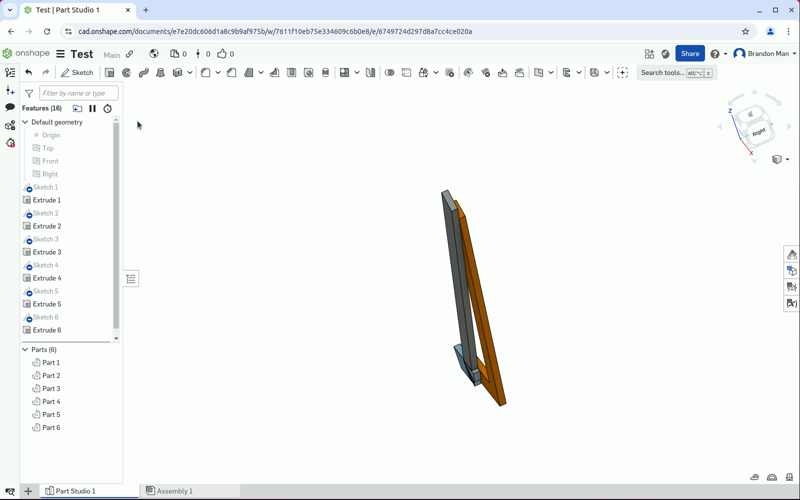
key(down, 2)
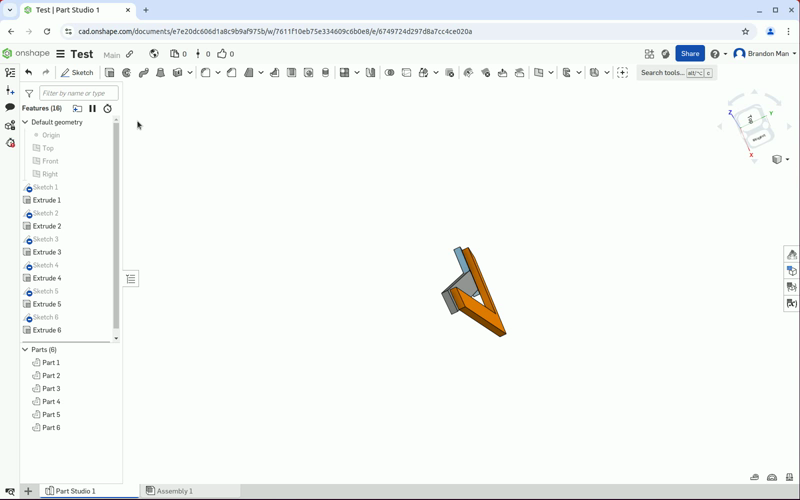
key(up, 2)
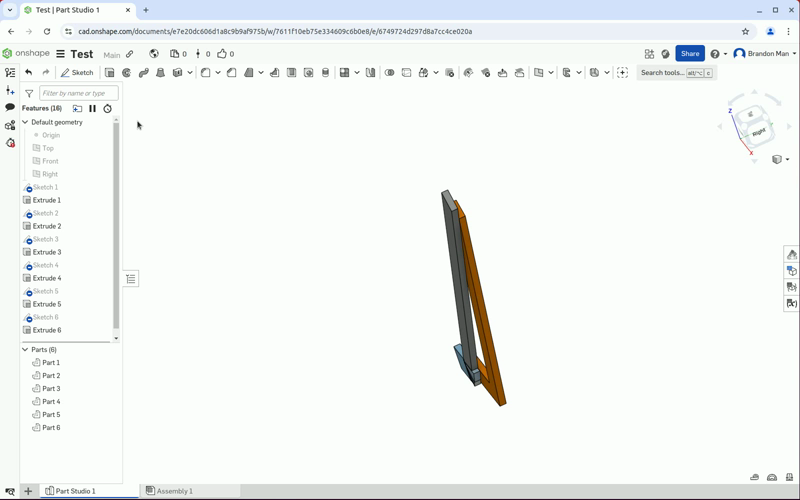
key(right, 2)
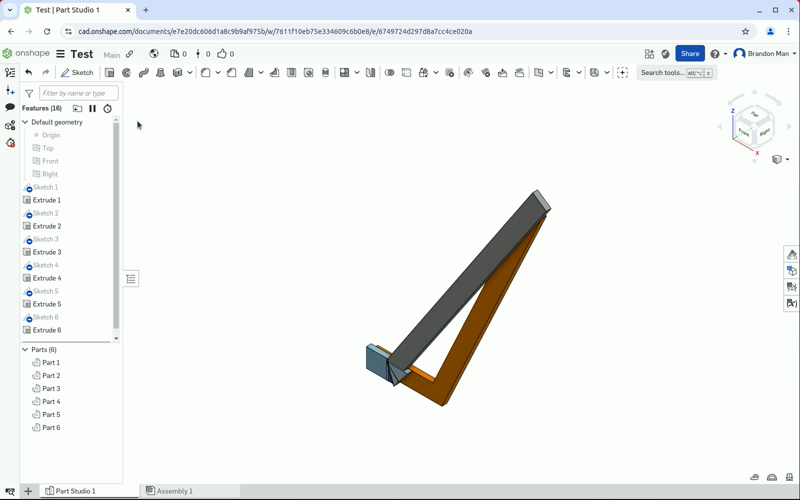
mouse_move(69, 189)
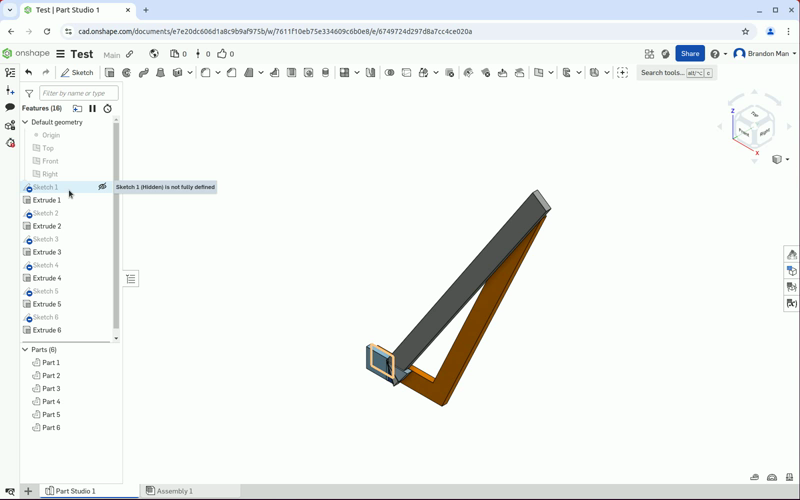
click(69, 189)